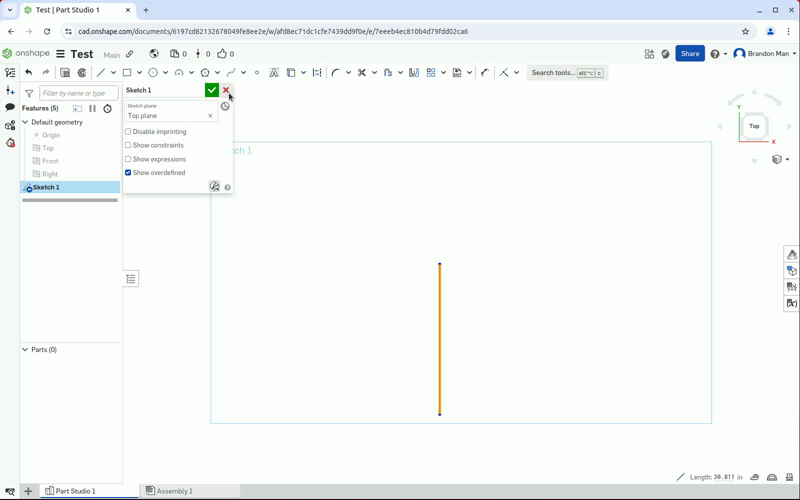
key(shift+h)
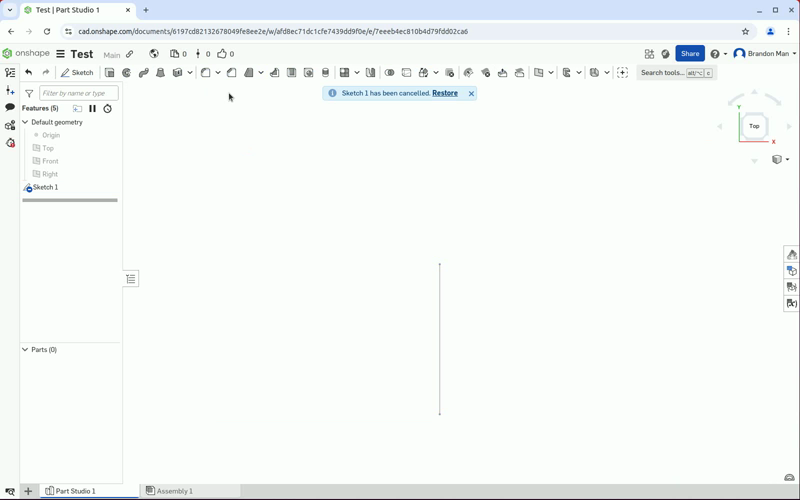
key(shift+s)
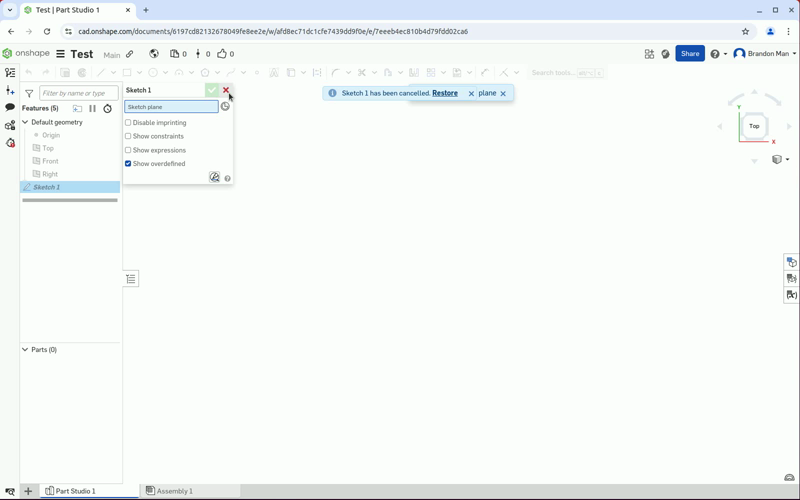
mouse_move(73, 150)
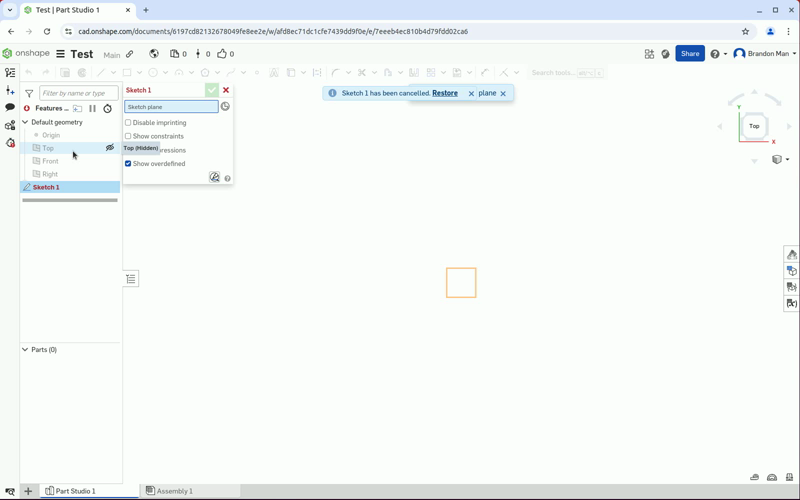
click(73, 150)
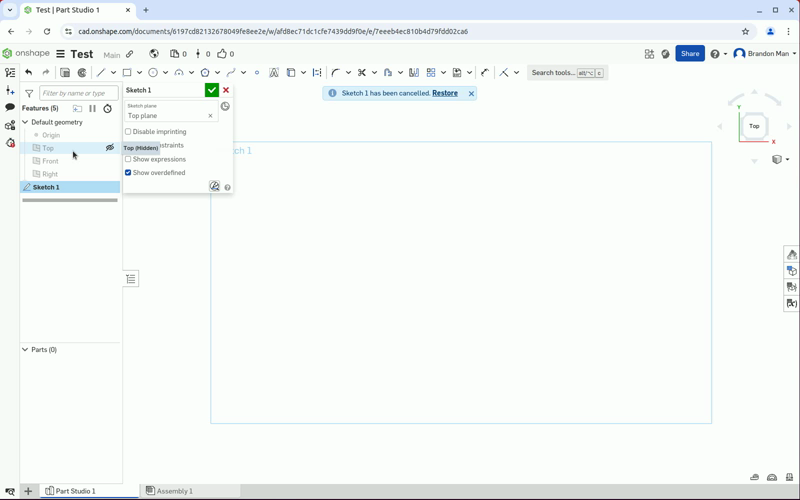
mouse_move(73, 352)
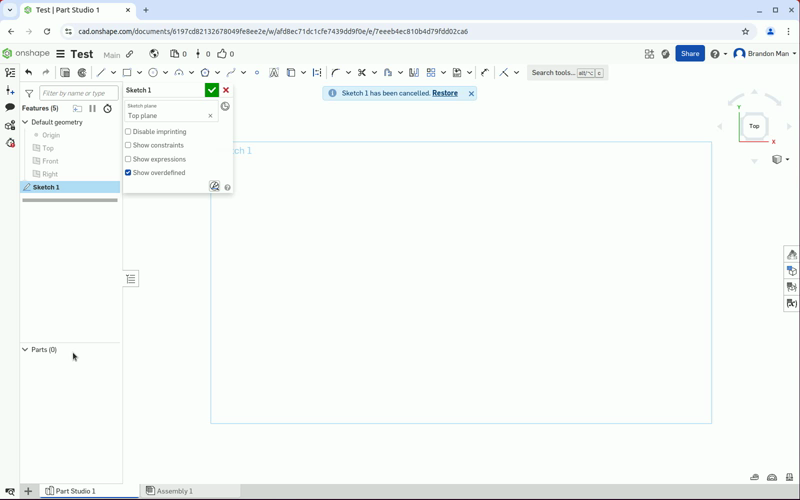
key(y)
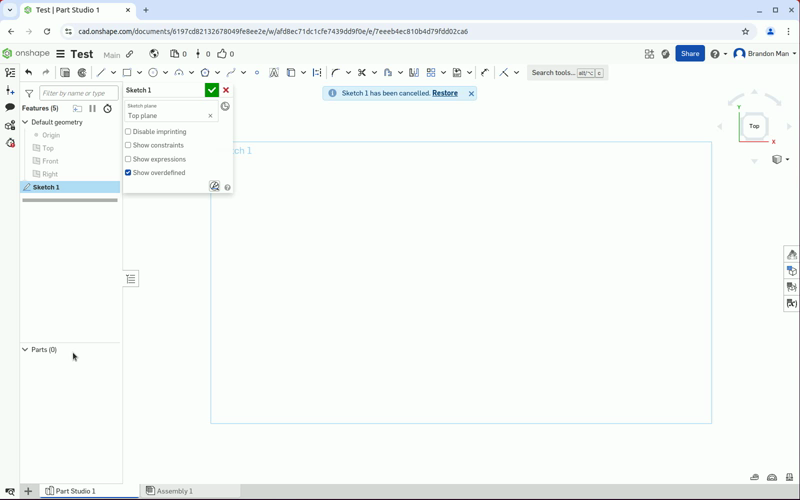
key(l)
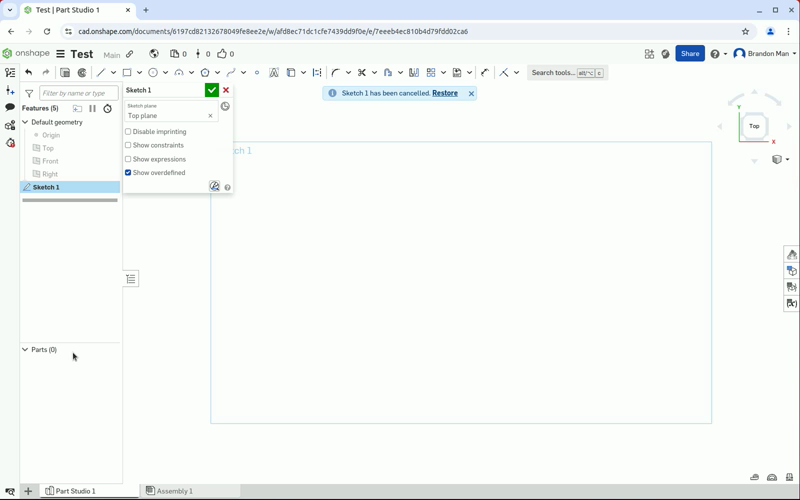
key_down(shift)
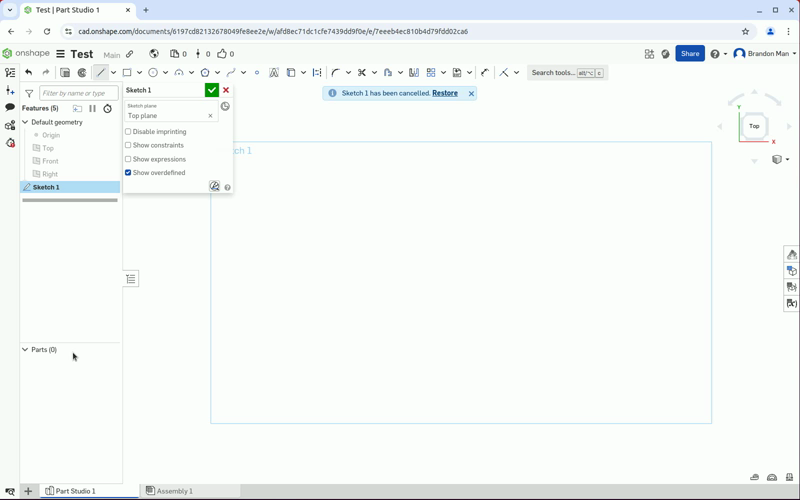
mouse_move(392, 312)
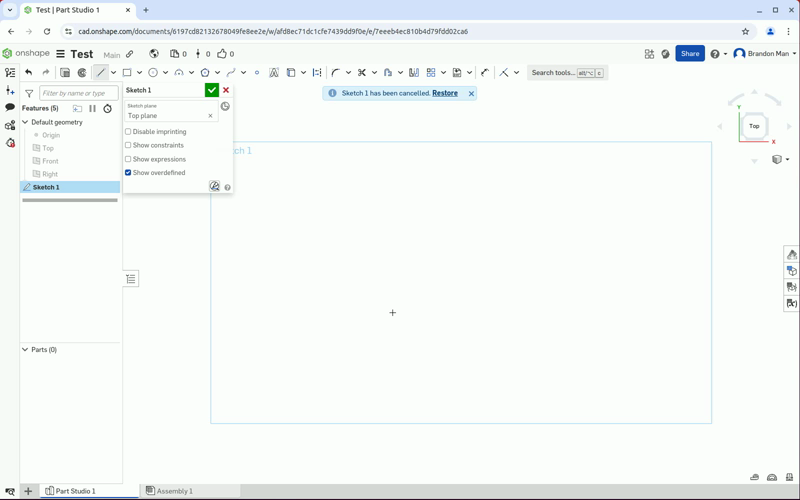
click(392, 312)
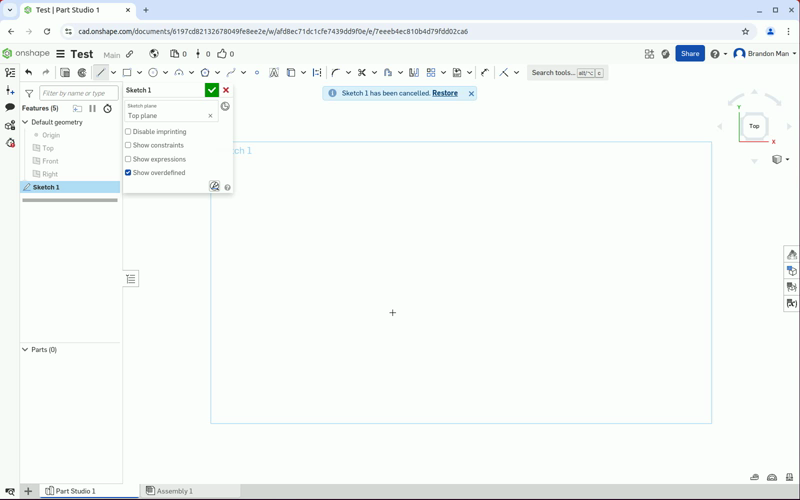
key_up(shift)
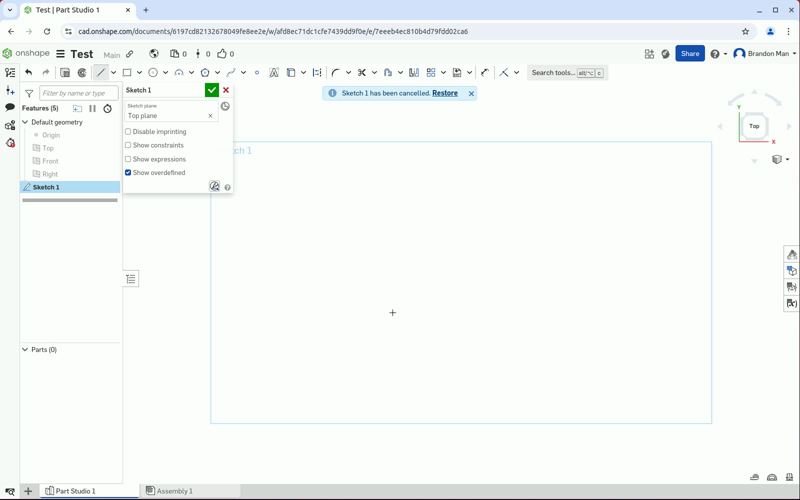
key_down(shift)
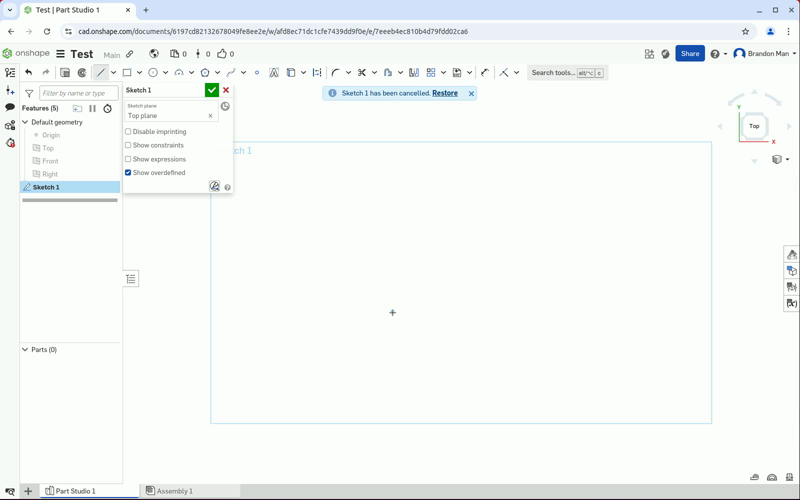
mouse_move(503, 312)
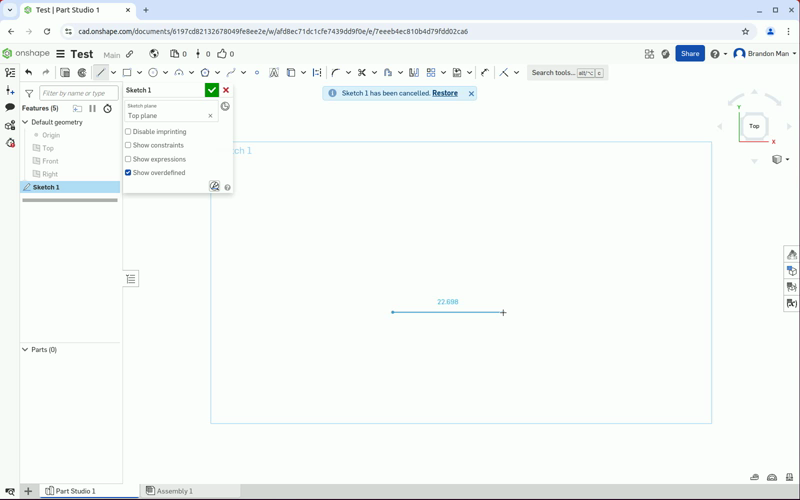
click(503, 312)
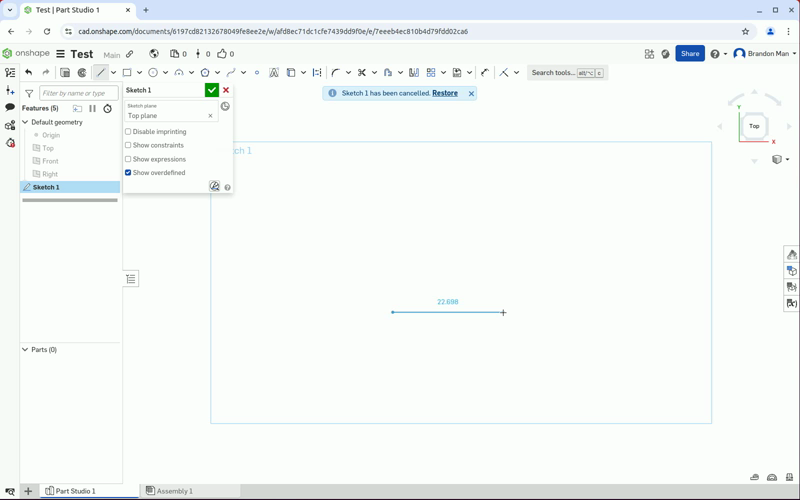
key_up(shift)
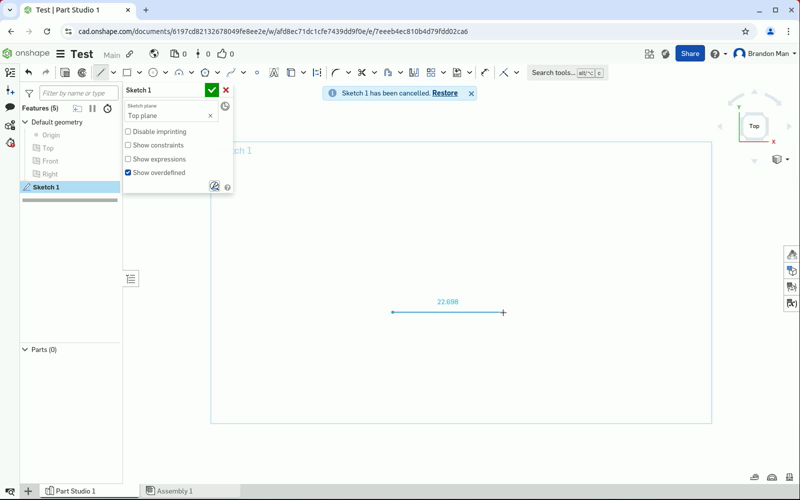
key_down(shift)
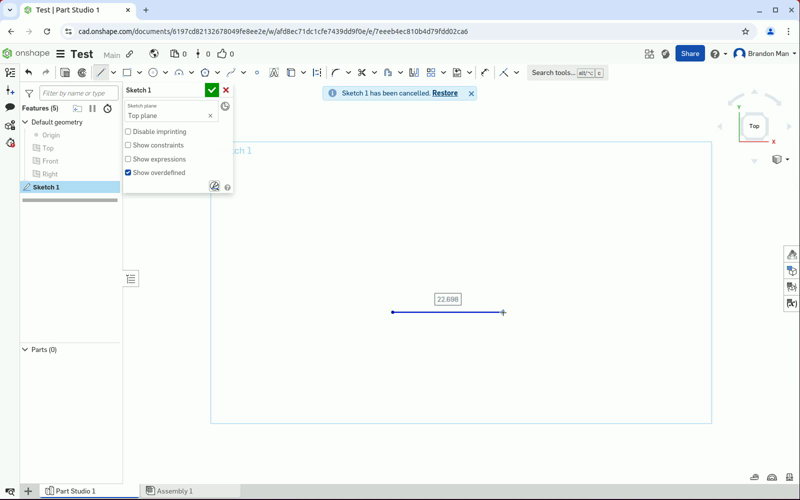
mouse_move(533, 312)
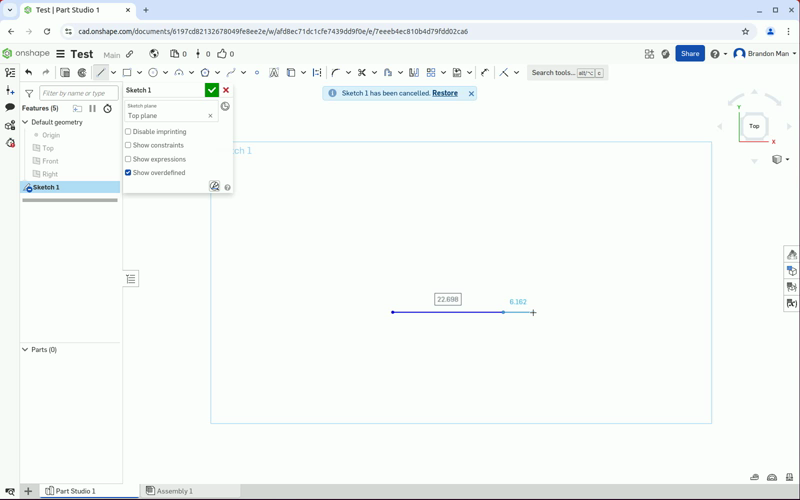
mouse_move(503, 280)
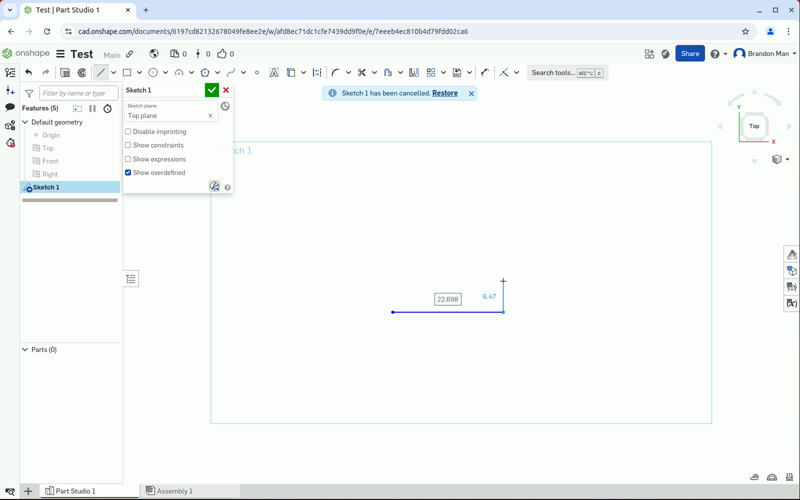
click(503, 280)
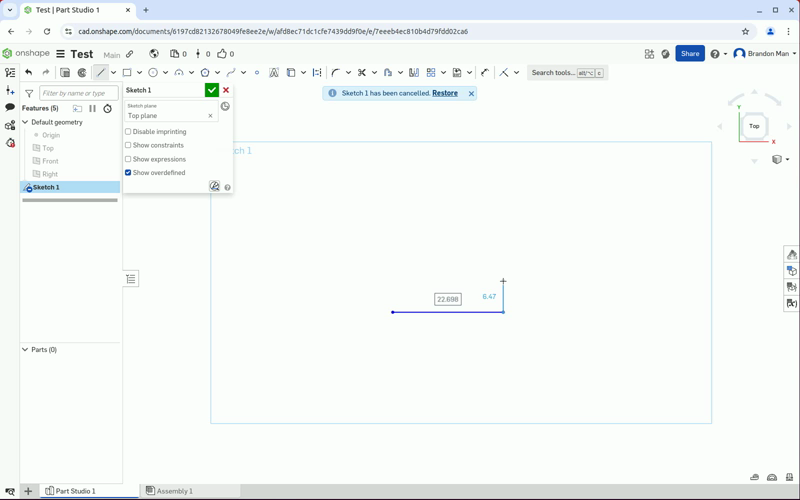
key_up(shift)
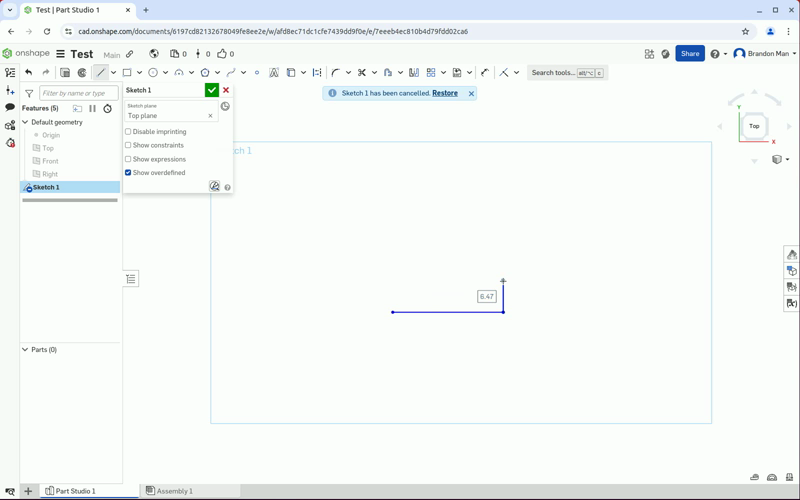
key_down(shift)
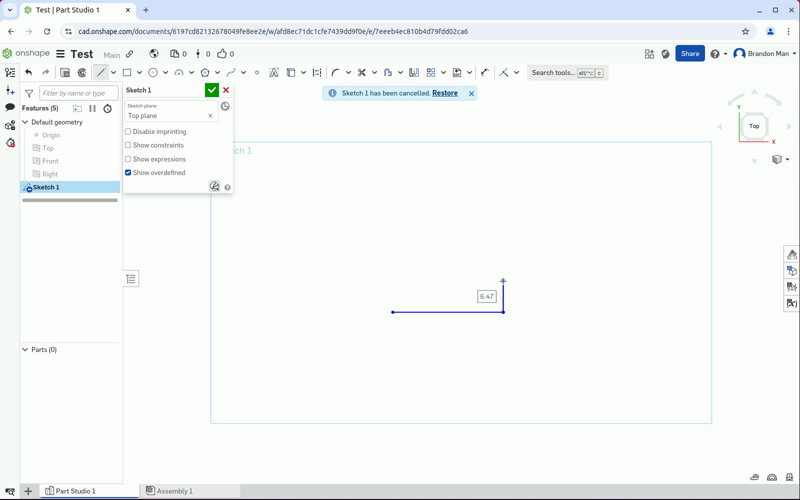
mouse_move(533, 280)
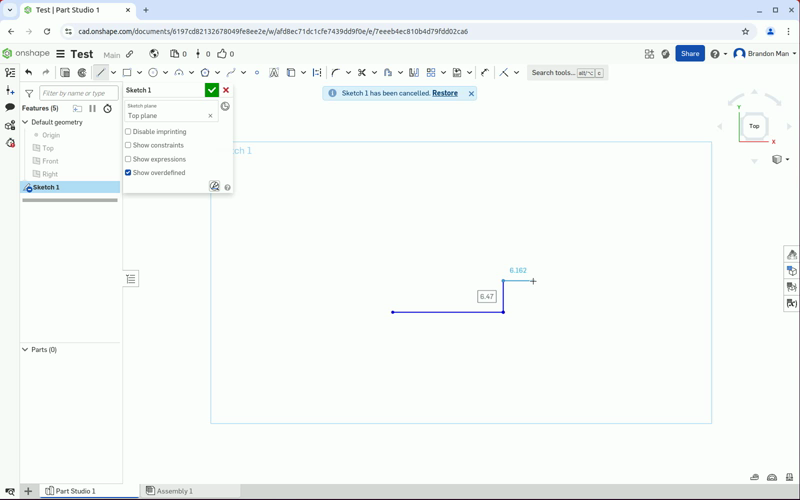
mouse_move(503, 250)
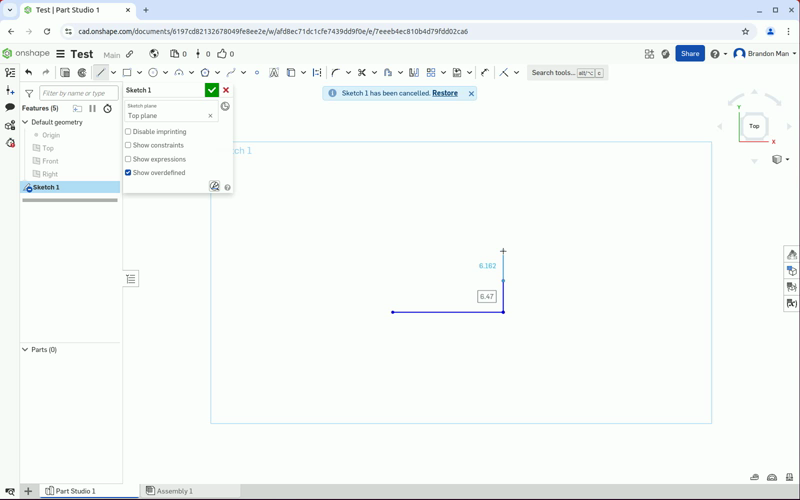
click(503, 250)
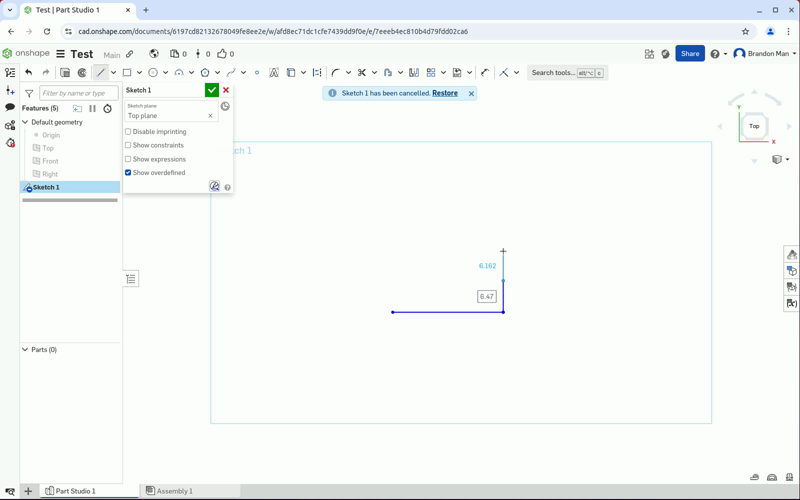
key_up(shift)
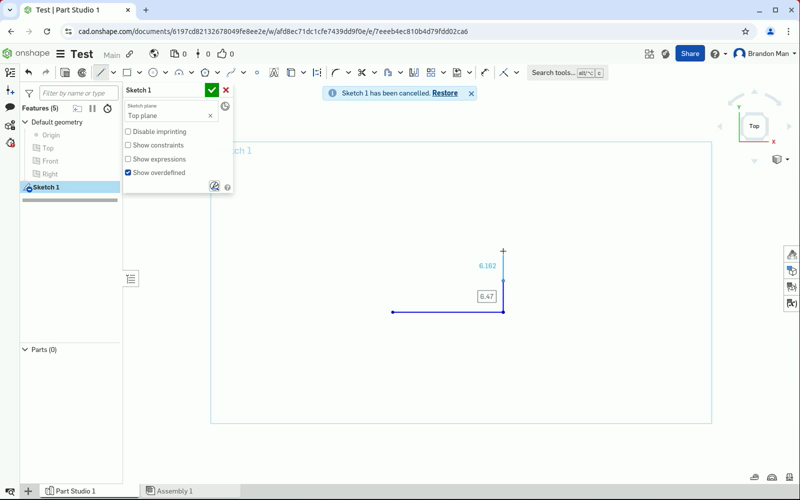
key_down(shift)
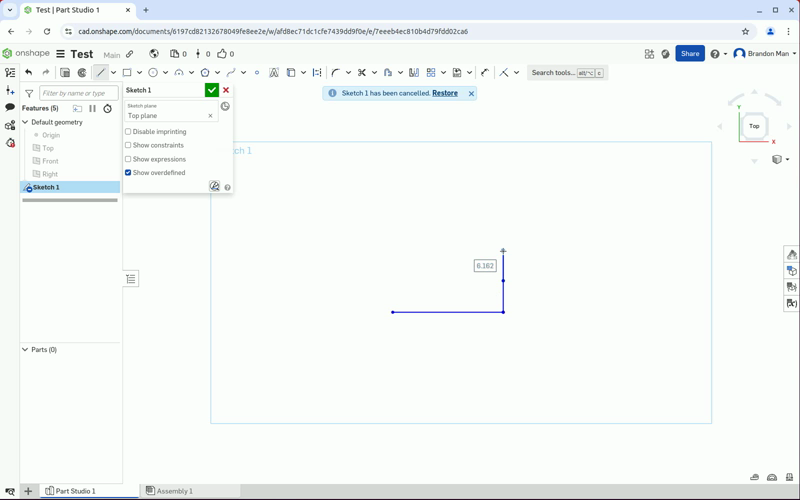
mouse_move(392, 250)
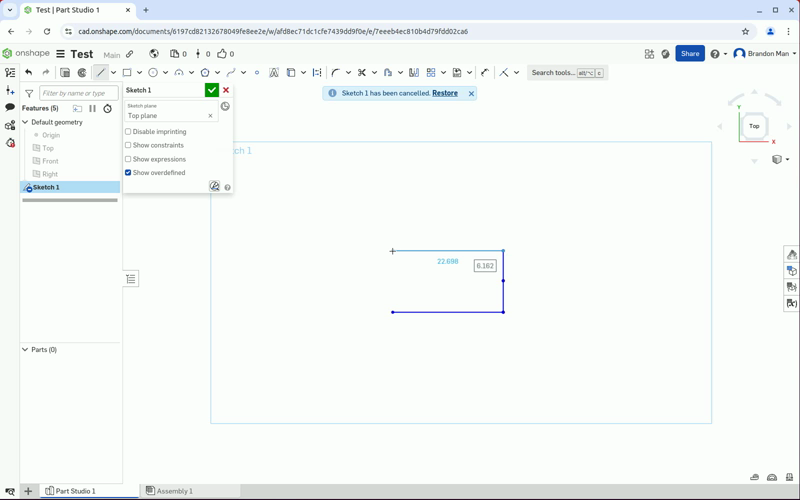
click(392, 250)
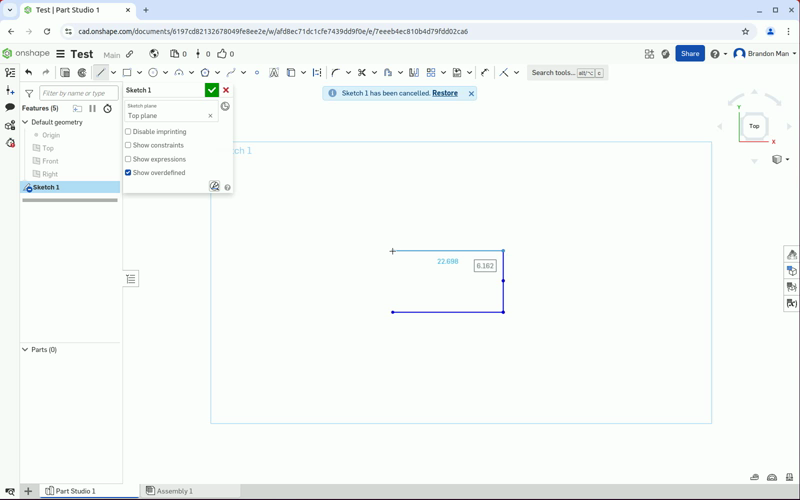
key_up(shift)
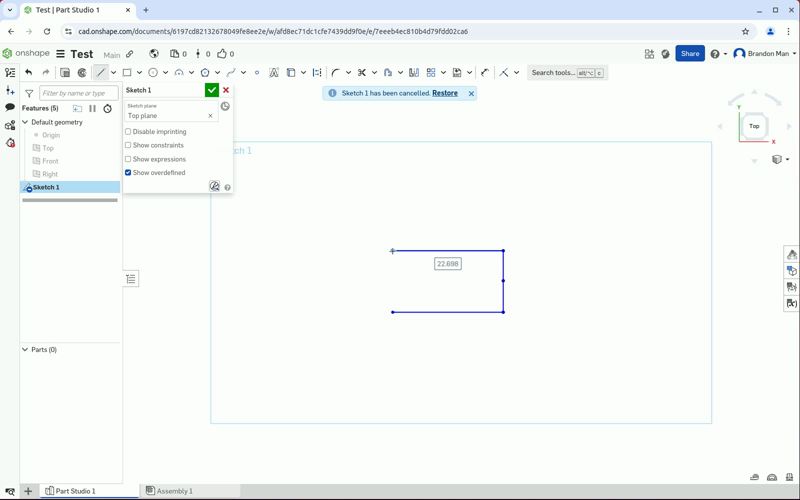
key_down(shift)
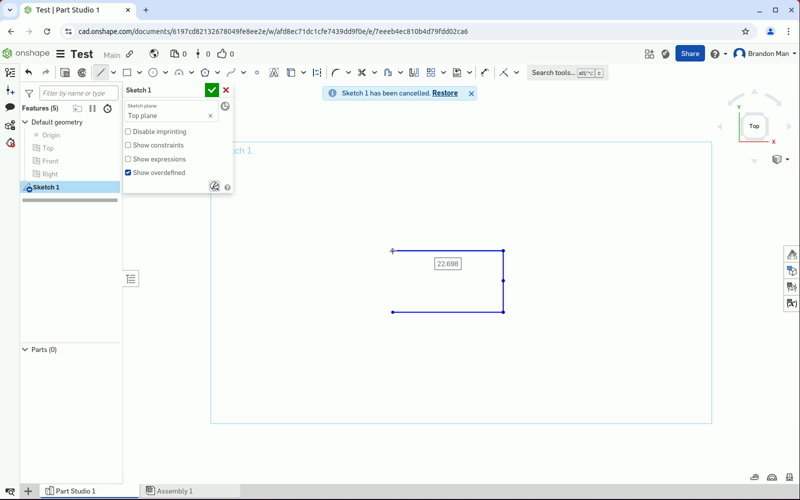
mouse_move(392, 312)
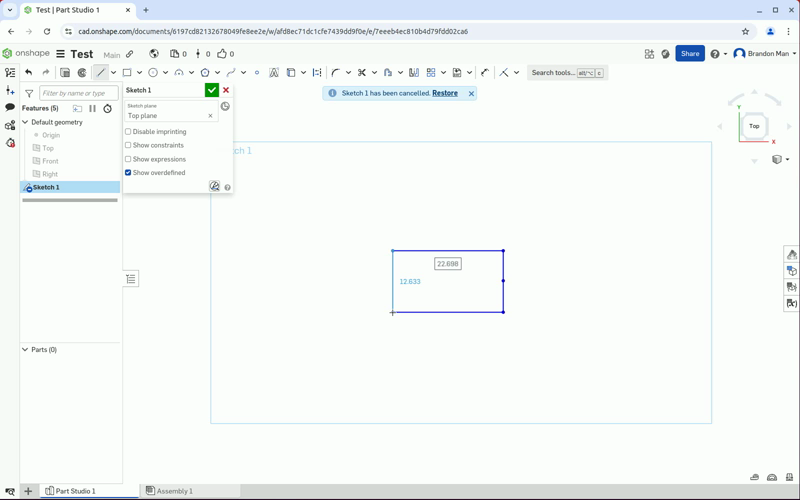
key_up(shift)
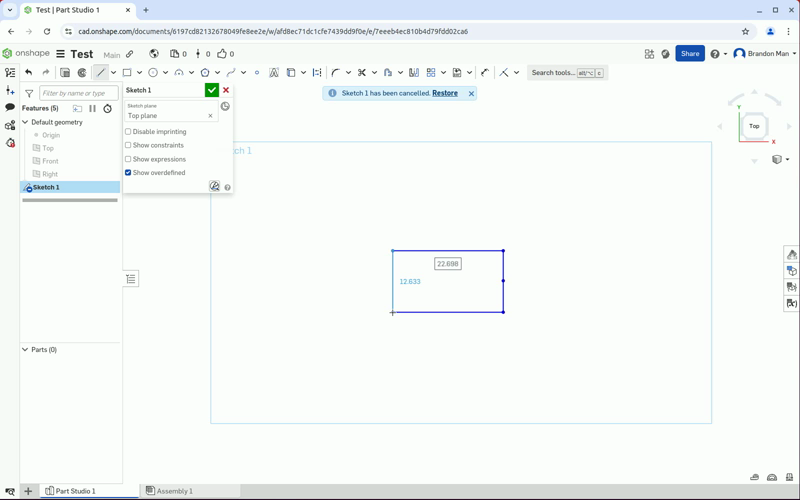
click(392, 312)
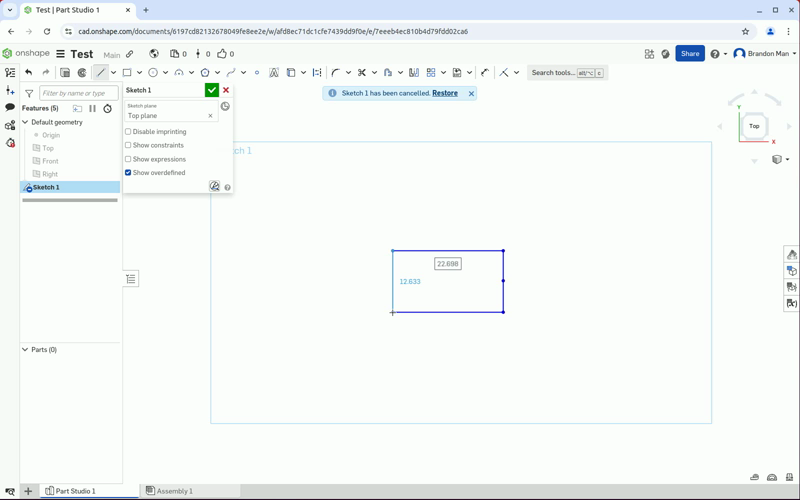
key(esc)
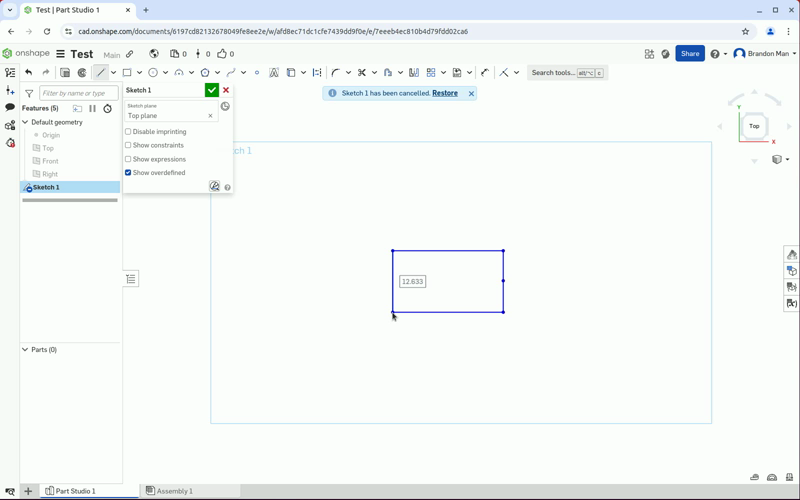
key(c)
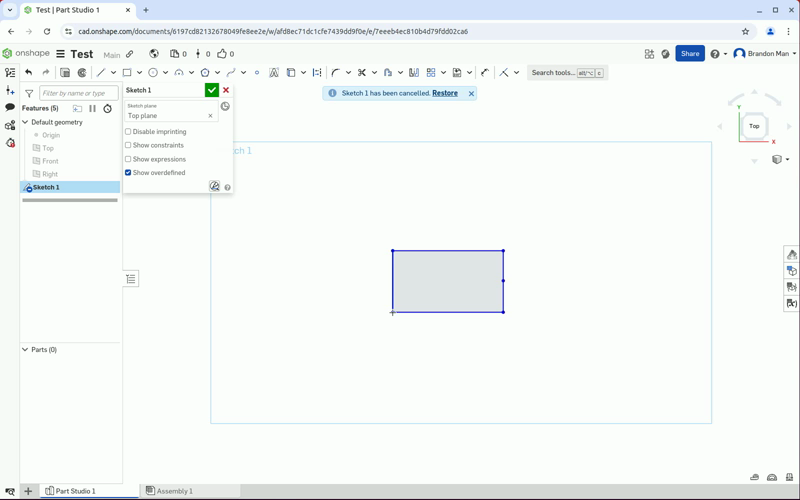
key_down(shift)
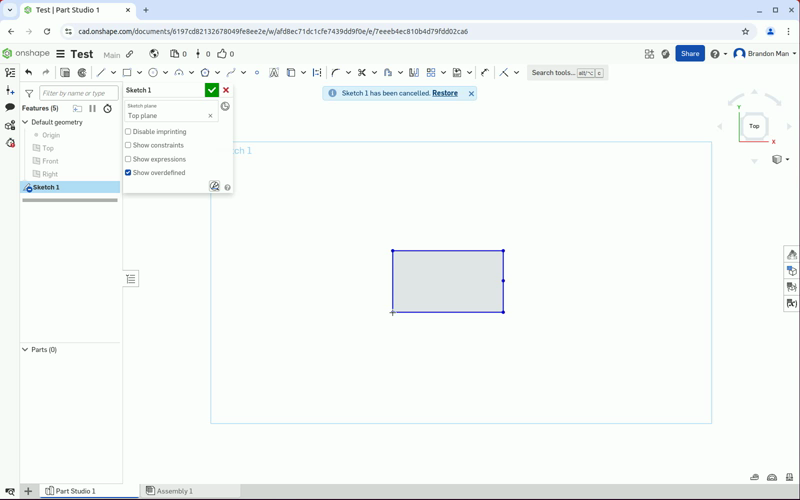
mouse_move(425, 280)
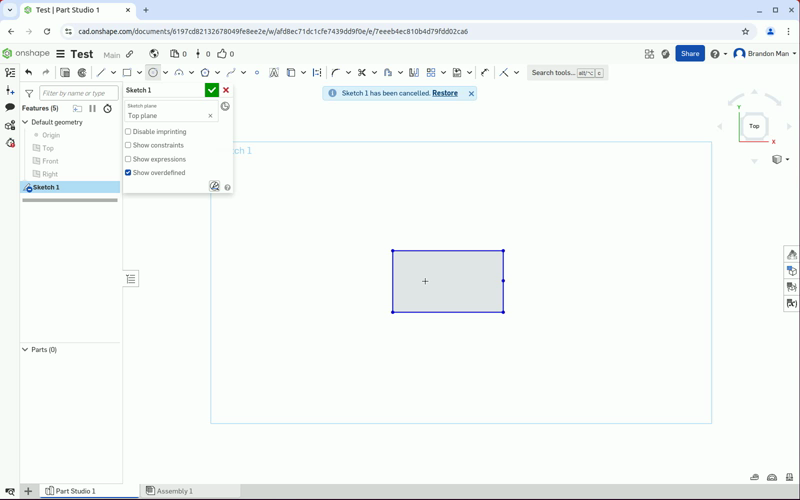
click(425, 280)
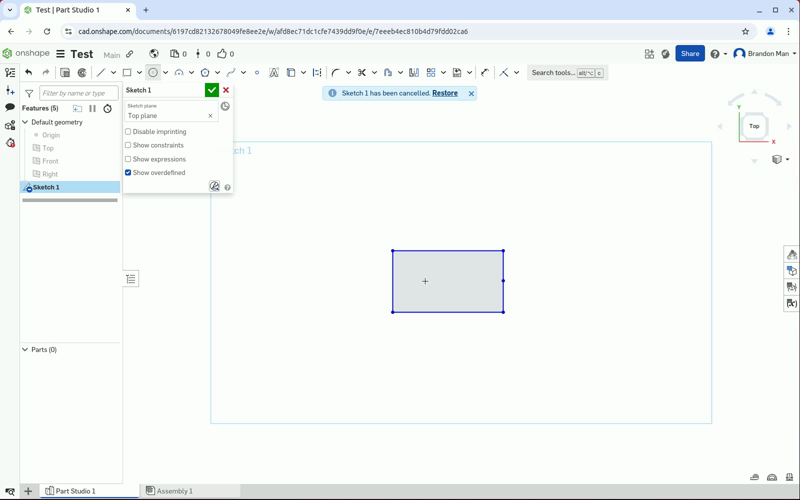
key_up(shift)
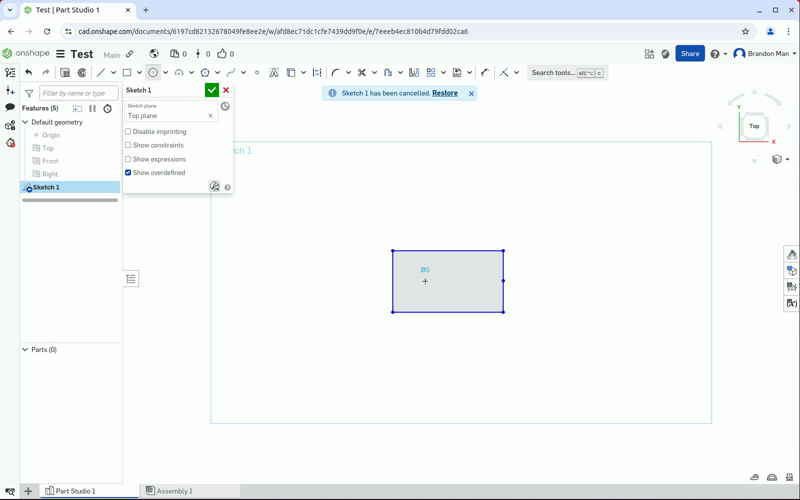
mouse_move(429, 280)
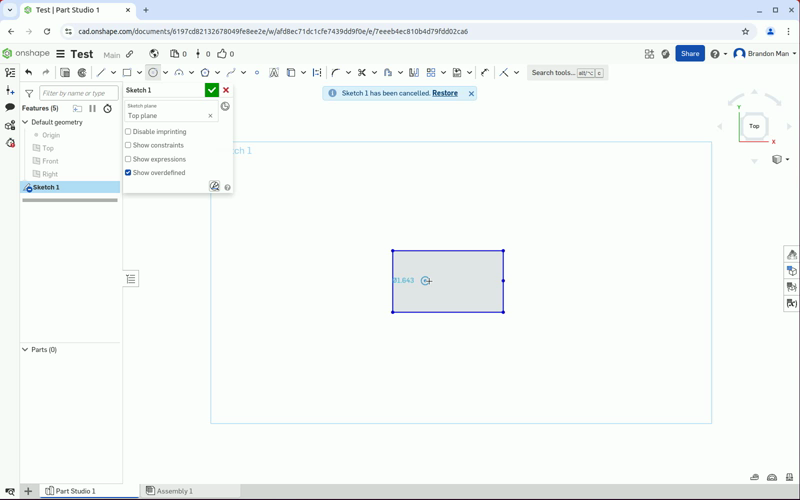
click(429, 280)
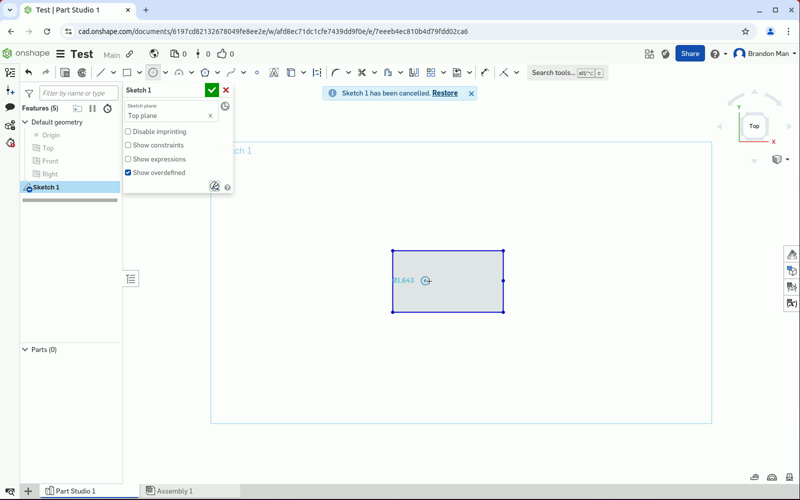
key(esc)
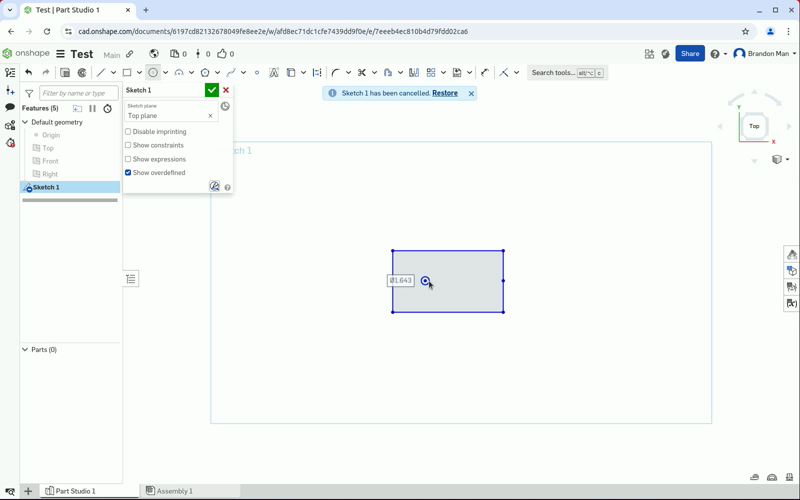
mouse_move(491, 282)
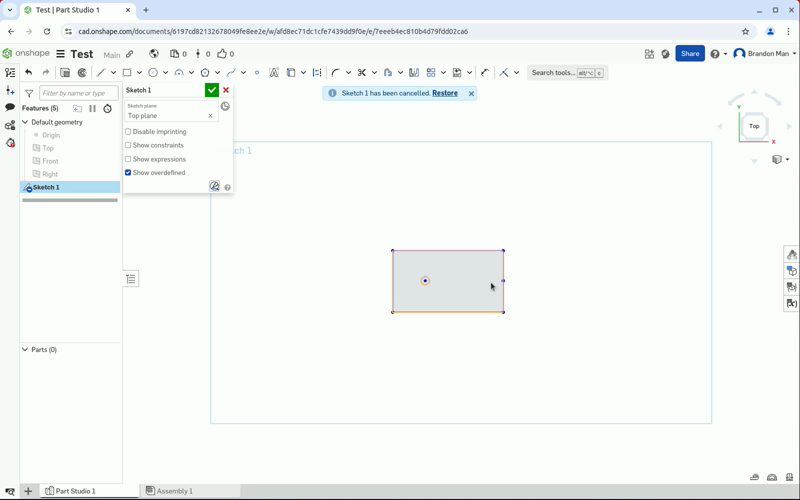
click(491, 282)
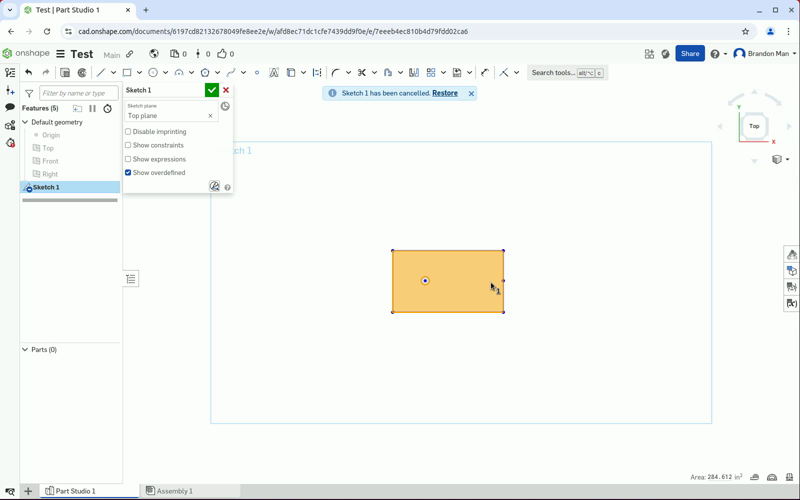
mouse_move(73, 352)
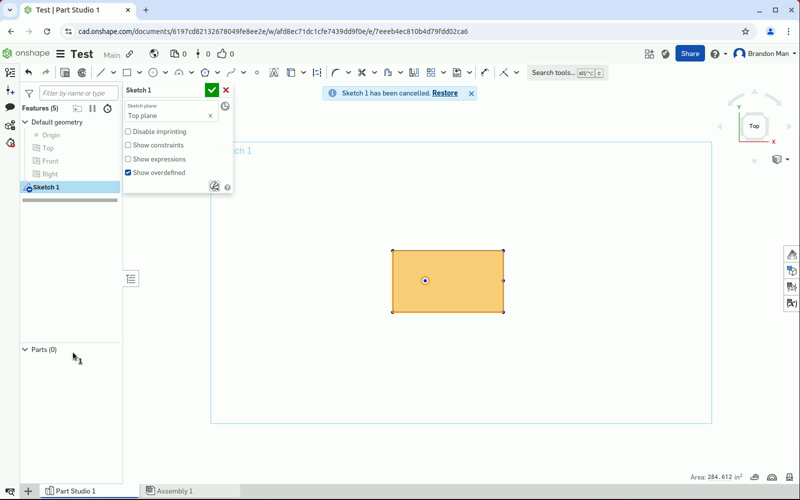
key(shift+y)
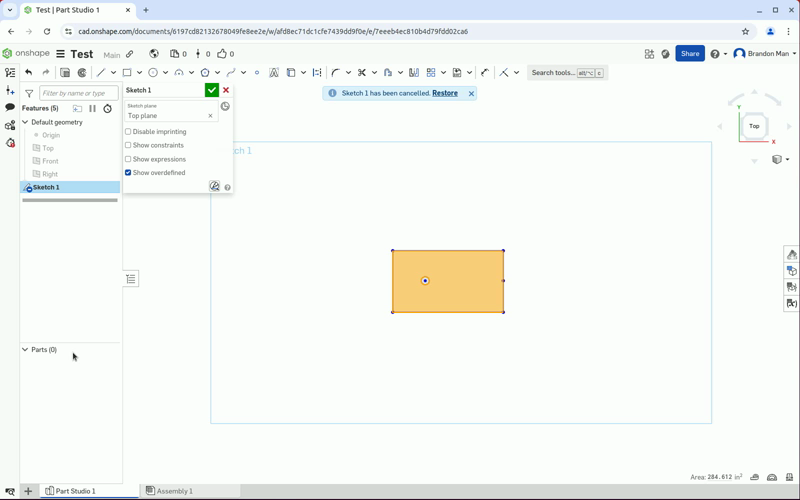
key(shift+e)
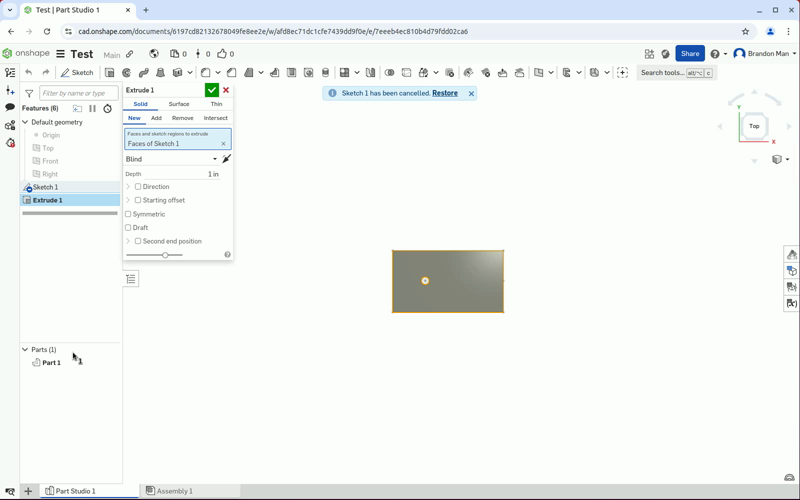
mouse_move(143, 106)
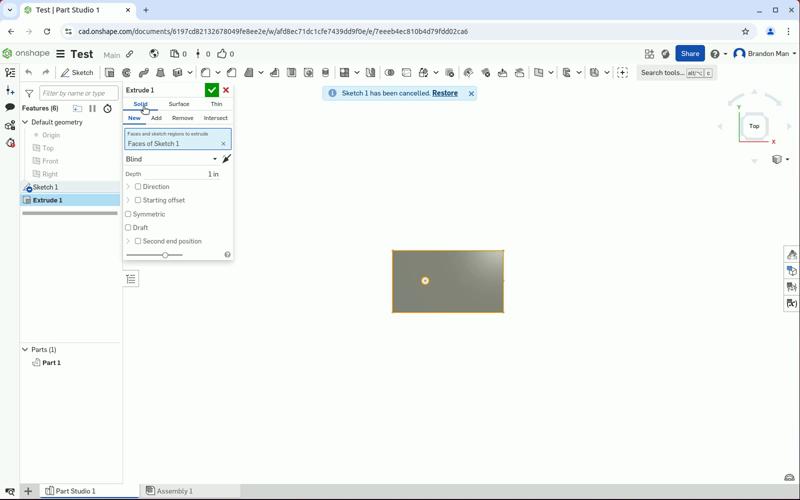
click(143, 106)
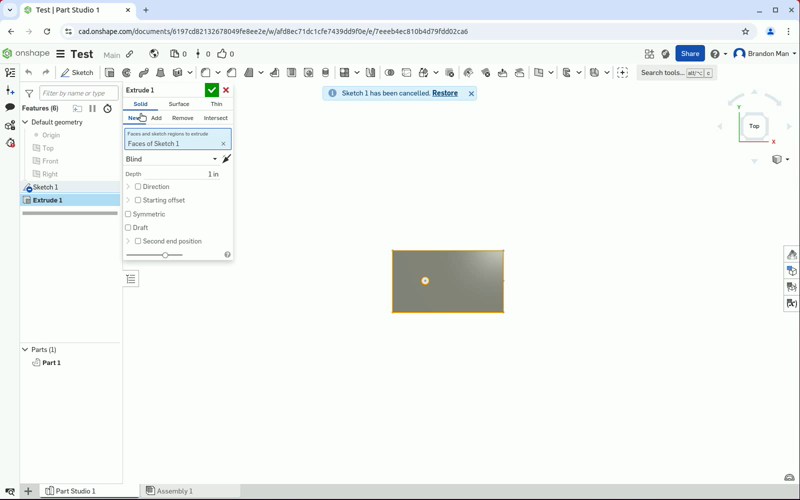
mouse_move(137, 120)
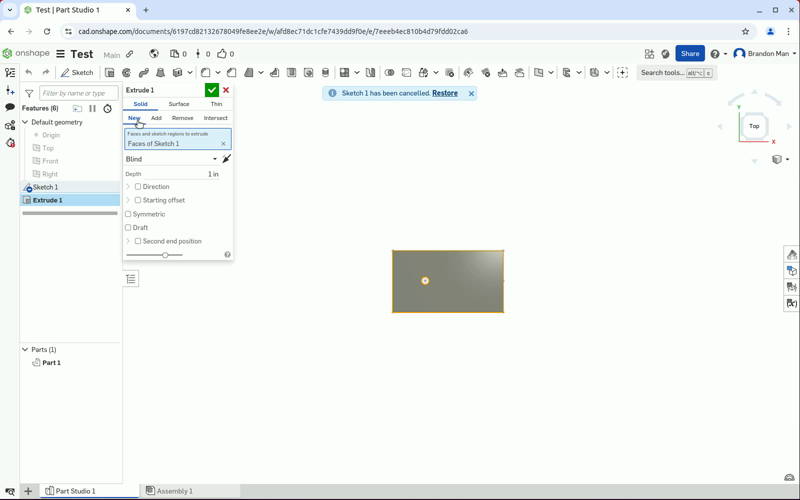
click(137, 120)
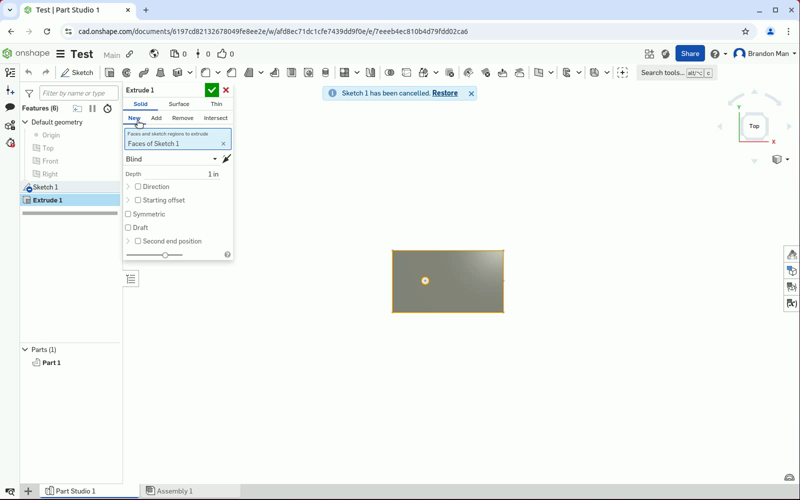
key(tab, 4)
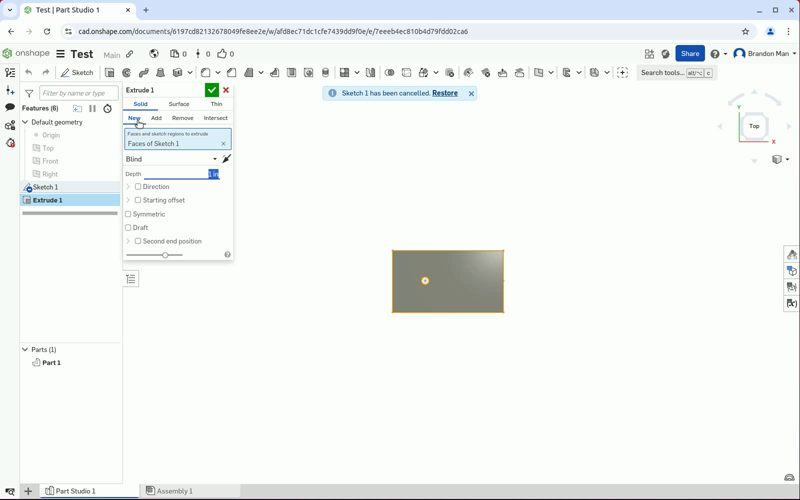
text(0.722)
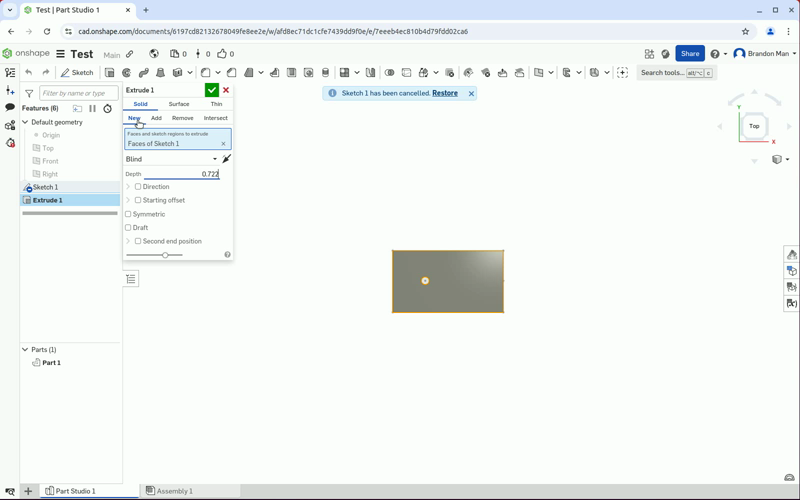
key(enter)
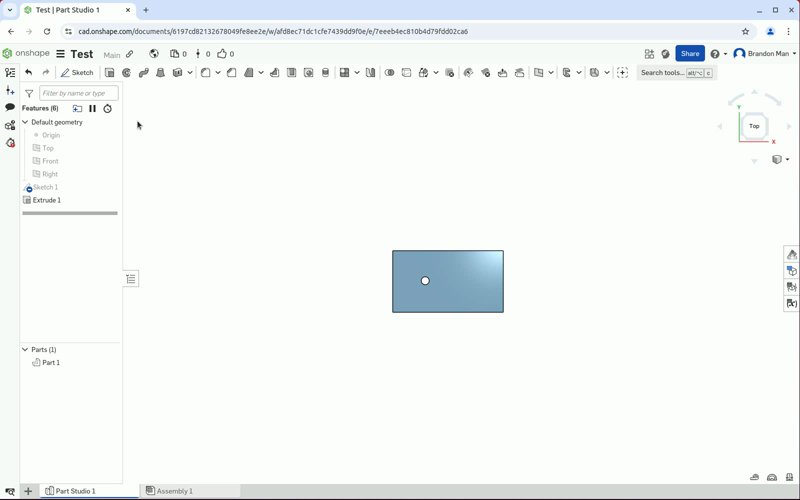
key(shift+h)
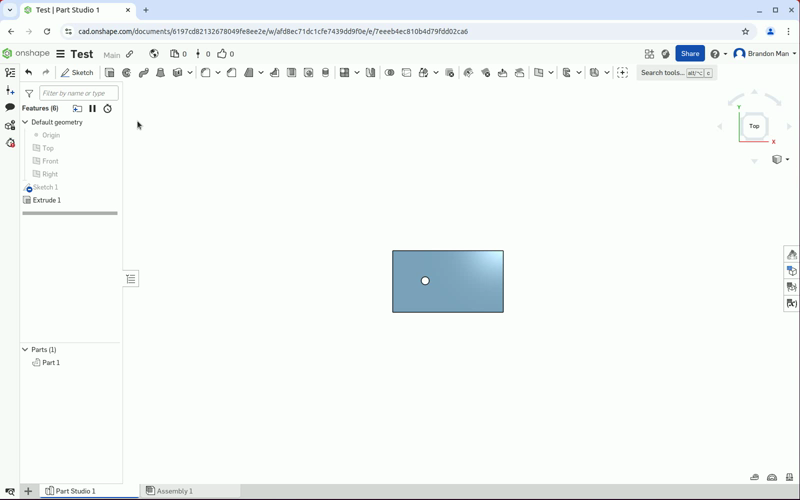
key(shift+h)
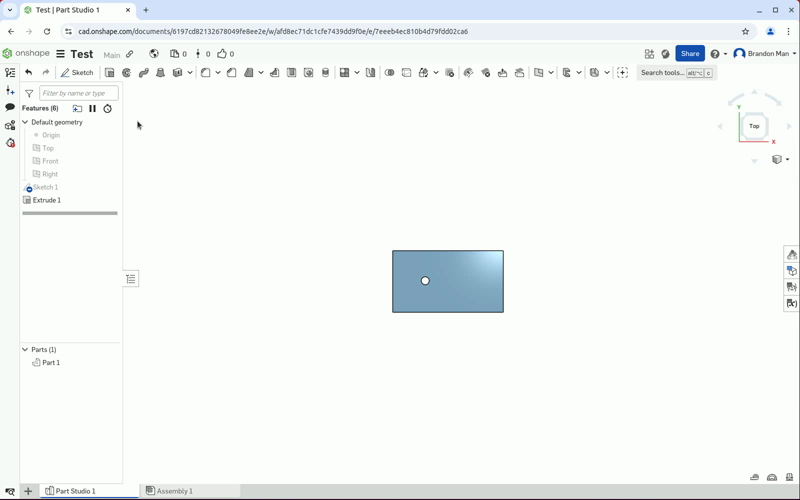
mouse_move(73, 189)
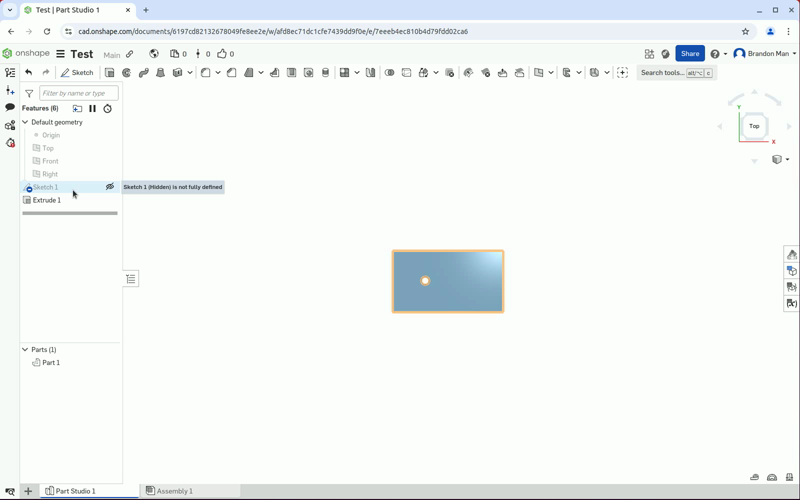
click(73, 189)
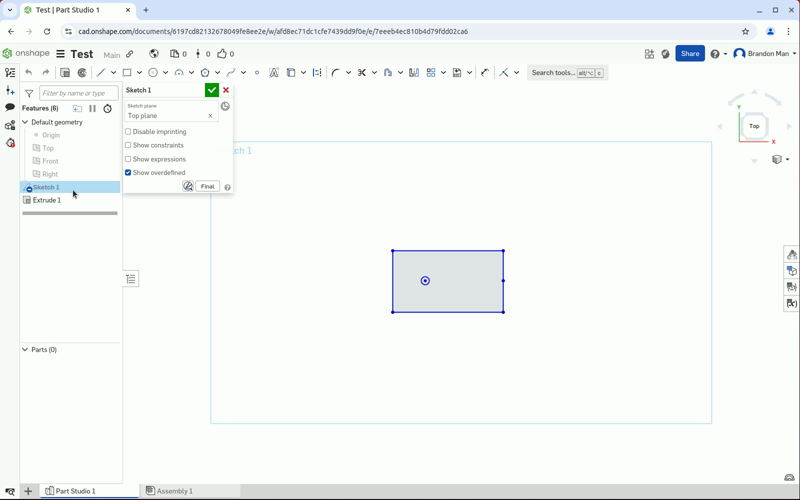
mouse_move(229, 92)
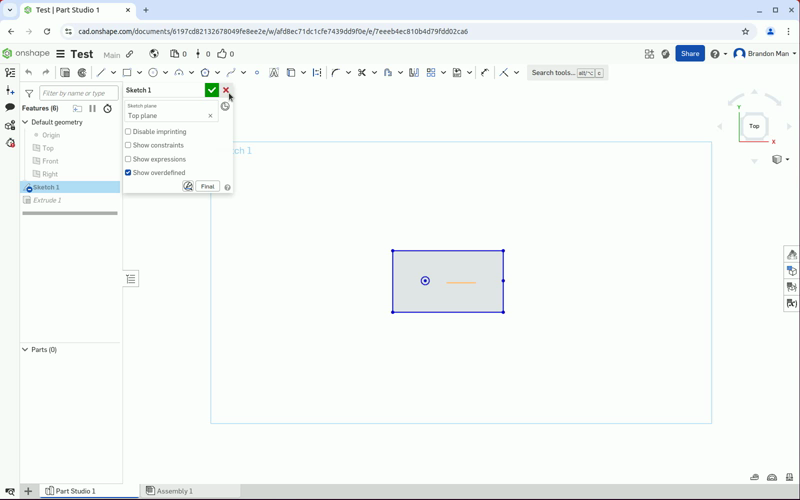
click(229, 92)
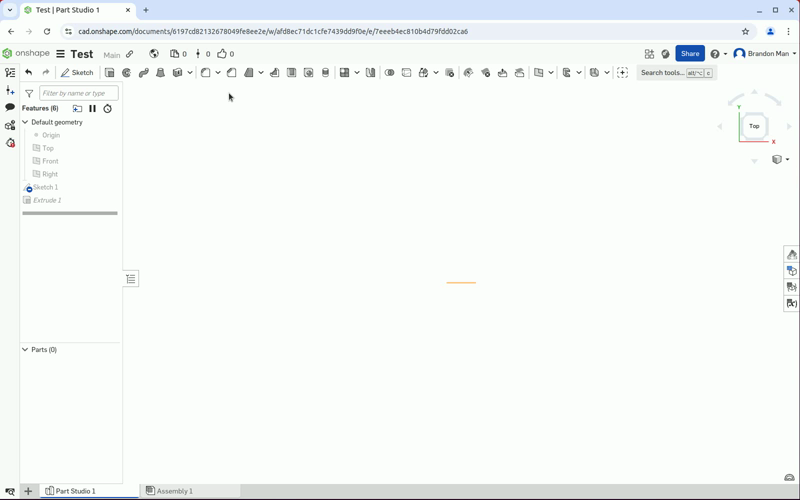
mouse_move(73, 352)
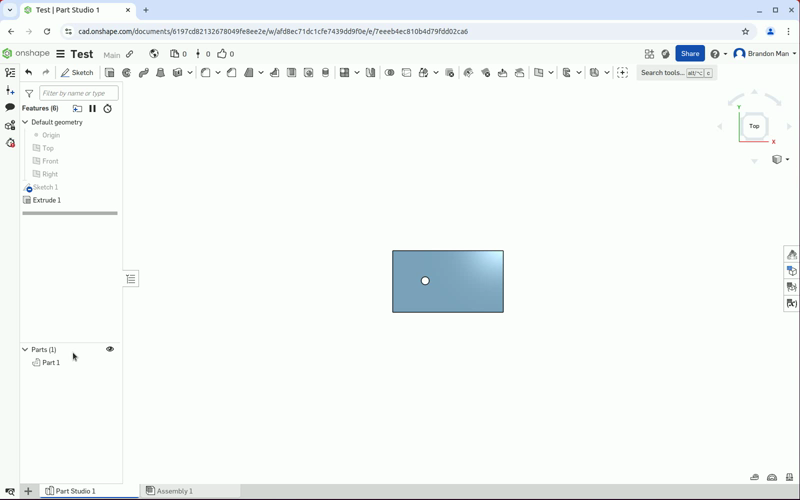
key(y)
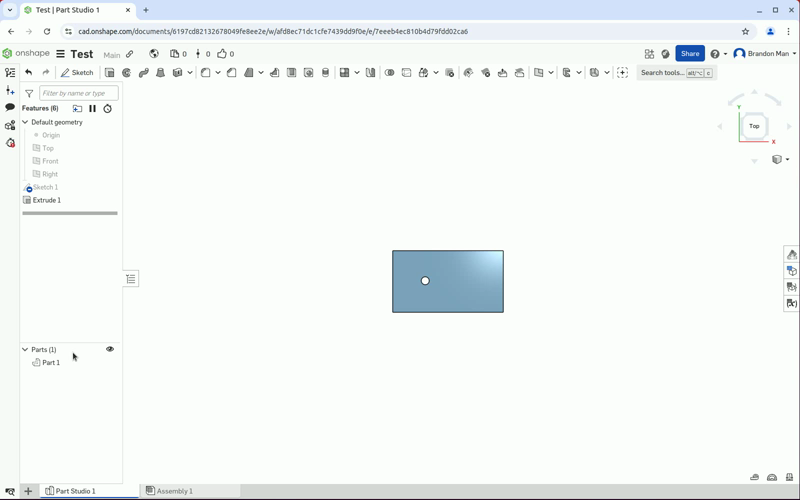
key(shift+p)
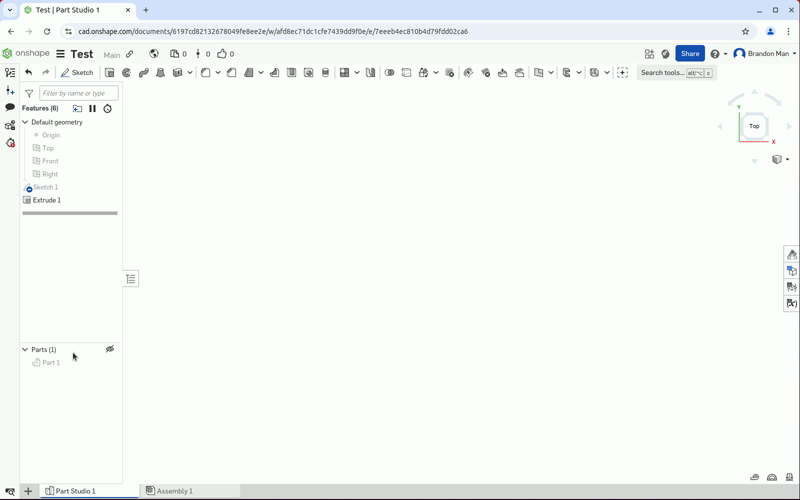
key(space)
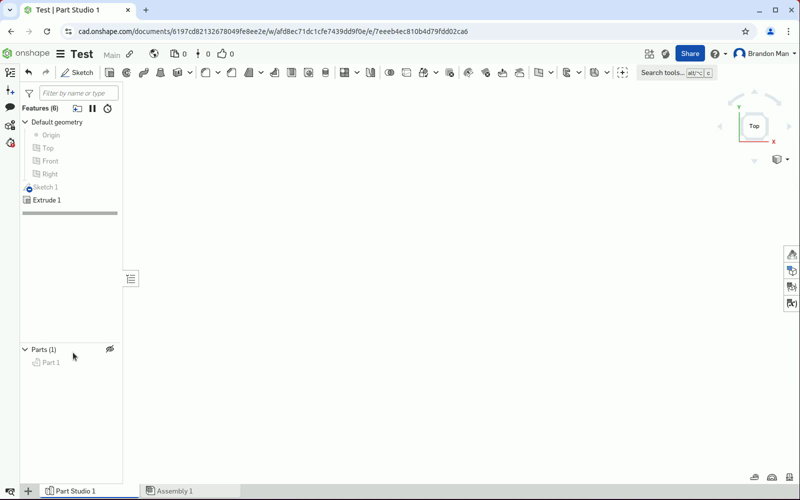
key_down(shift)
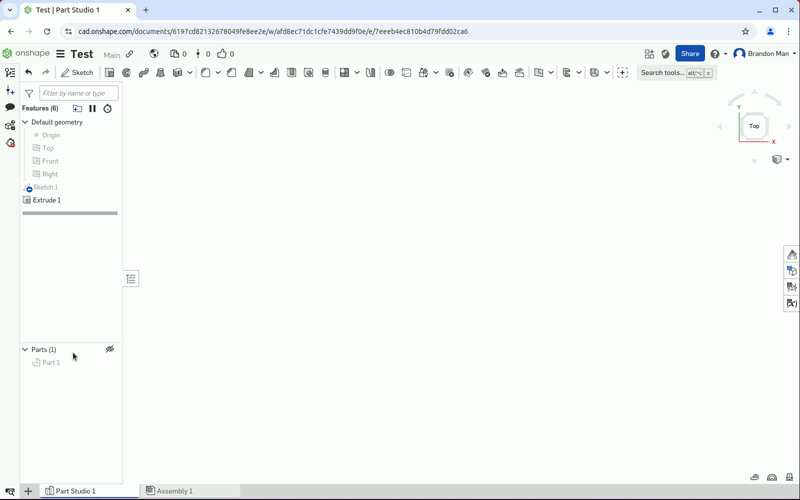
key(up)
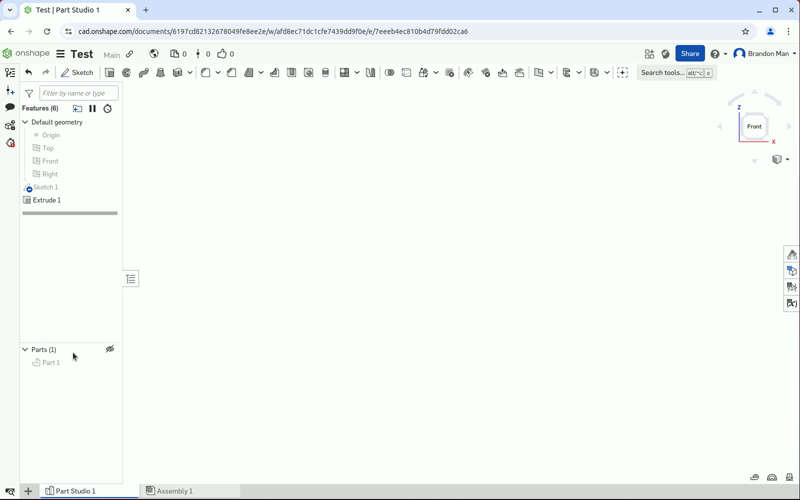
key_up(shift)
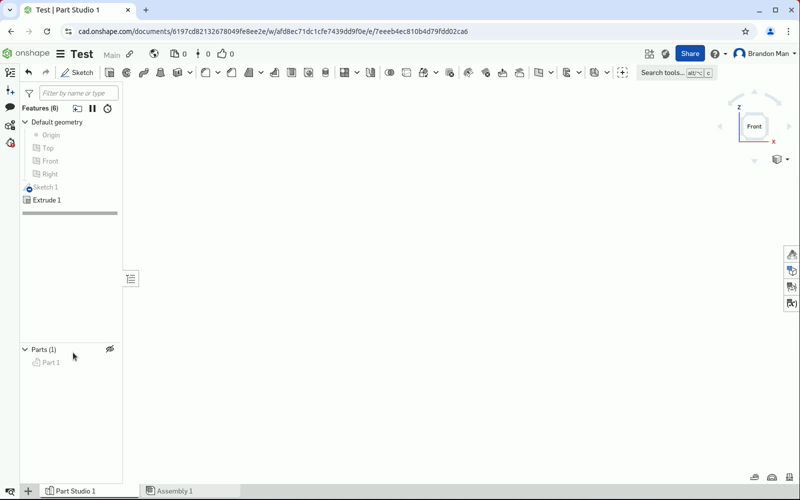
key(space)
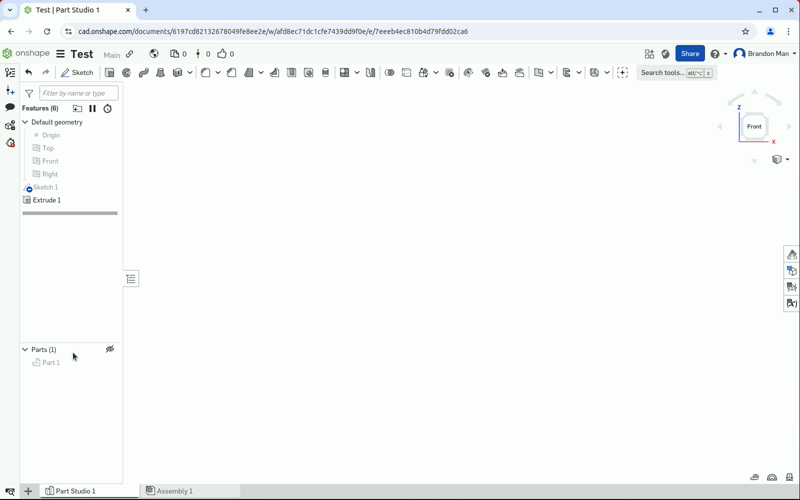
key_down(shift)
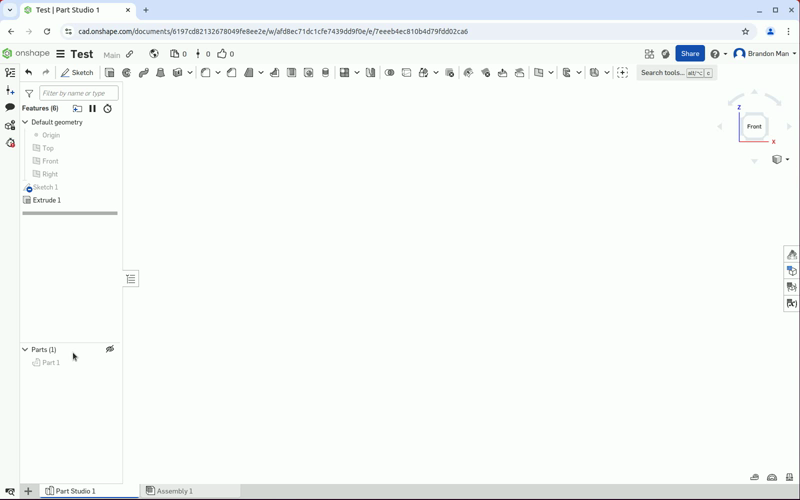
key(left)
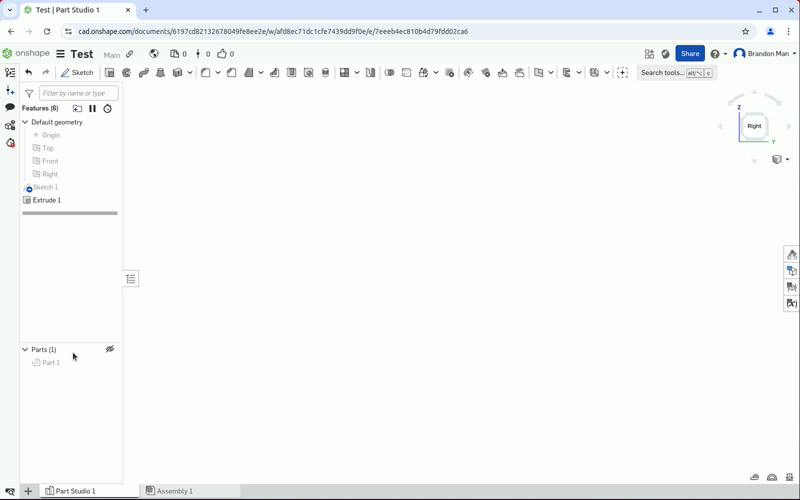
key_up(shift)
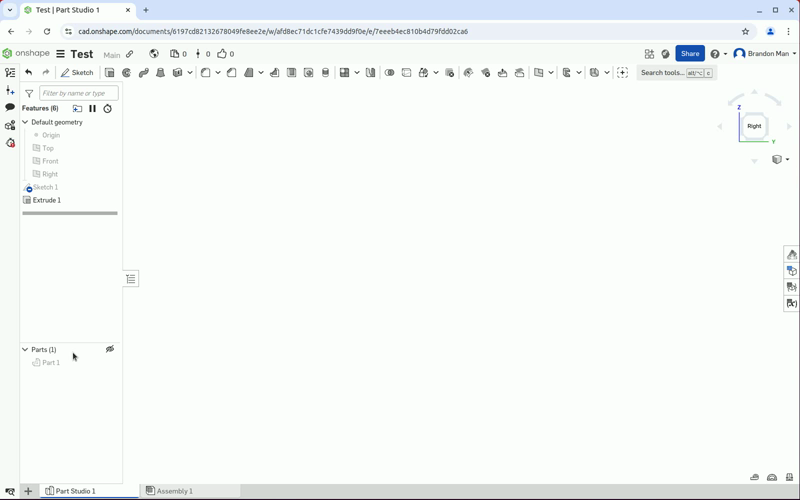
mouse_move(73, 352)
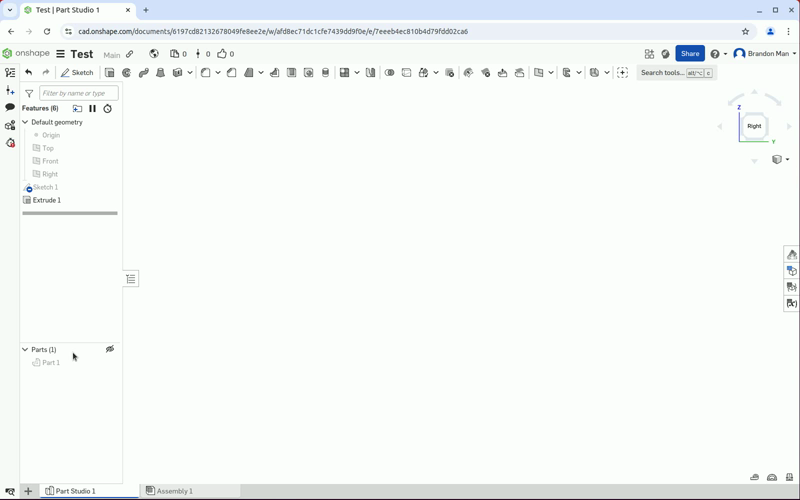
key(shift+y)
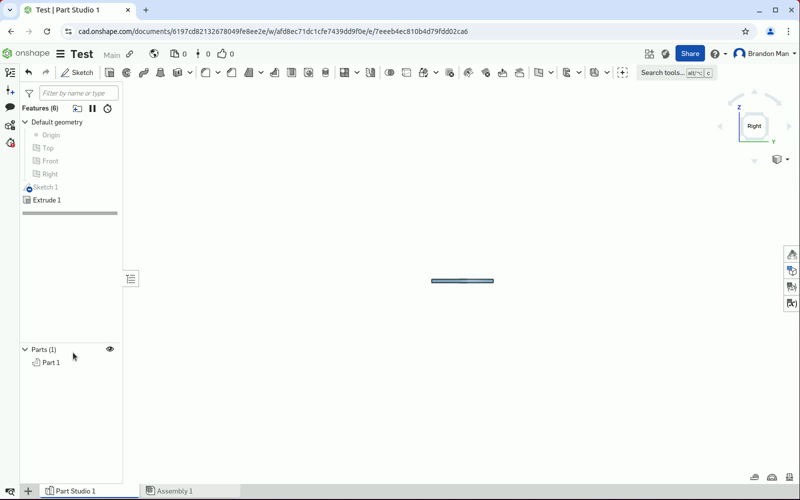
mouse_move(541, 75)
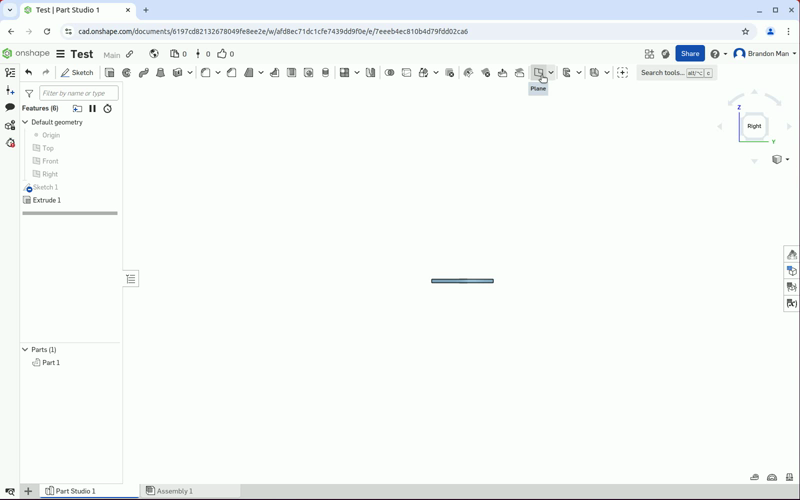
click(541, 75)
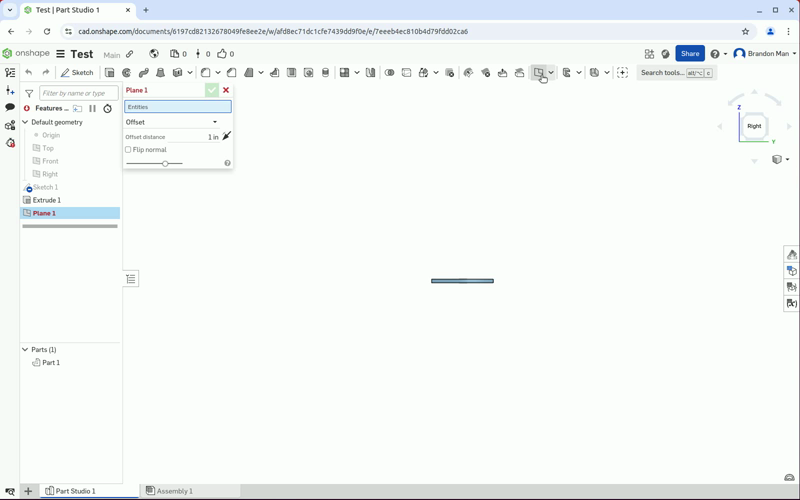
mouse_move(73, 176)
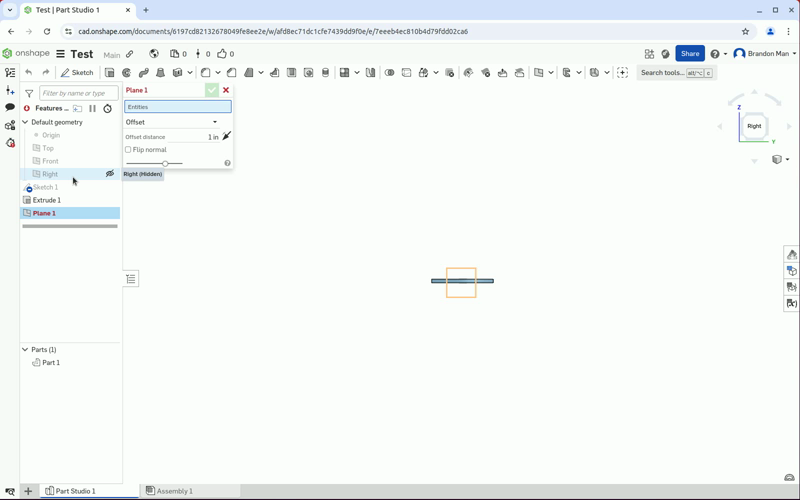
click(73, 176)
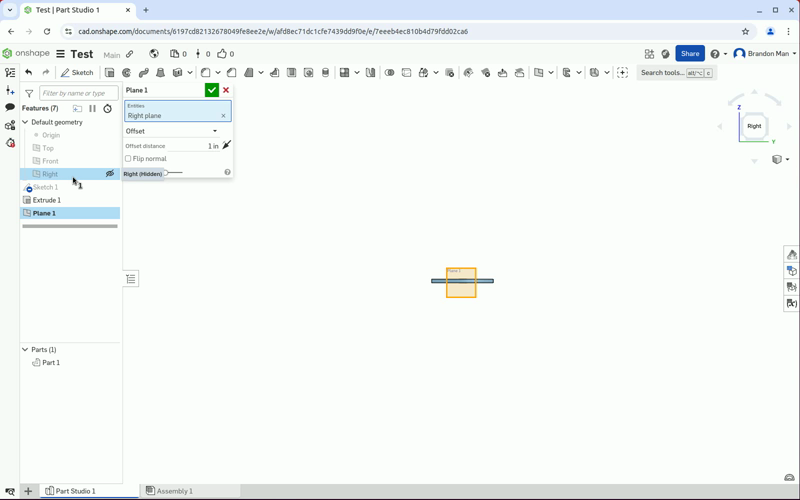
key(tab, 2)
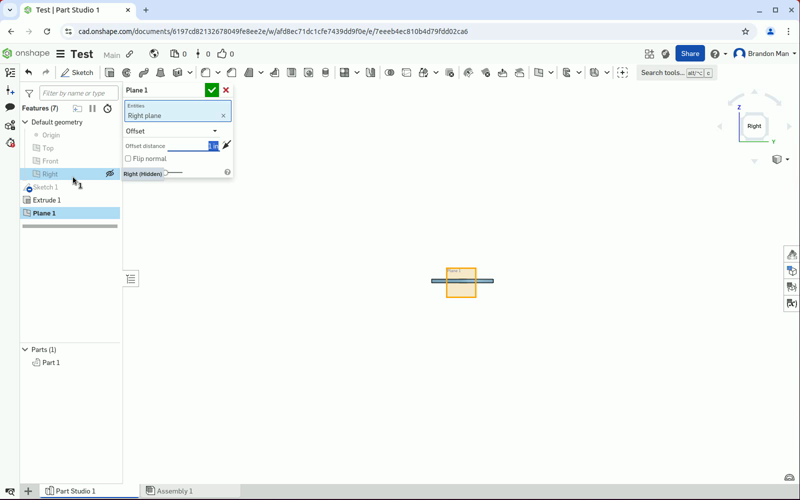
text(8.658)
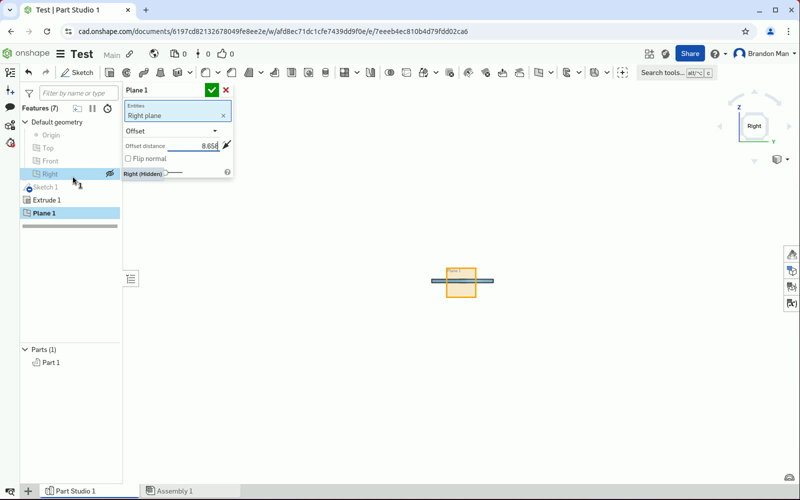
key(enter, 2)
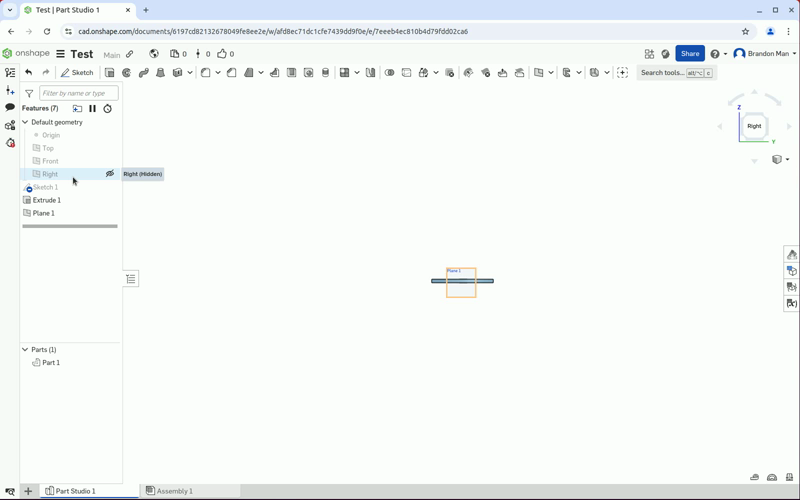
key(shift+s)
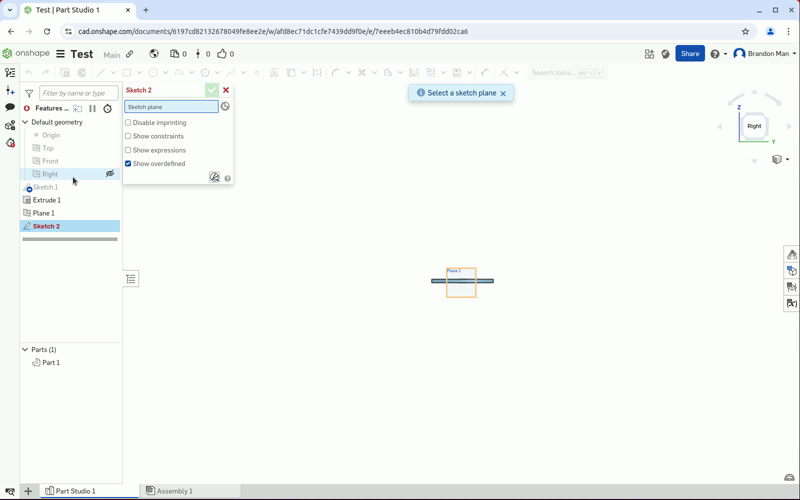
mouse_move(73, 215)
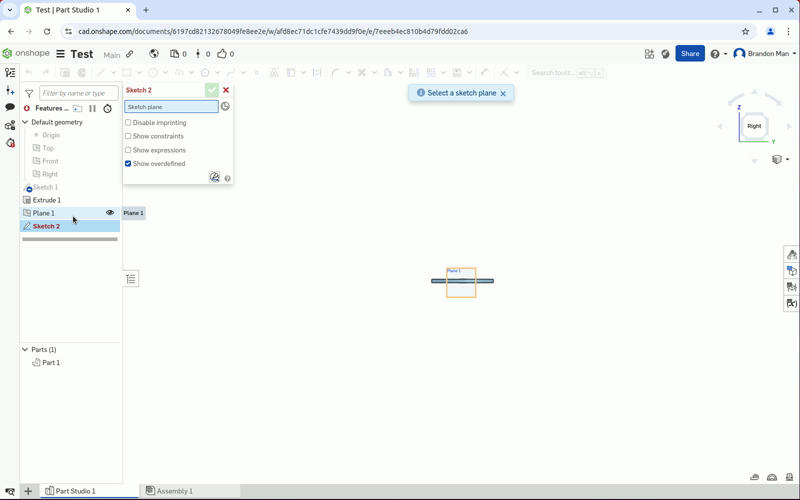
click(73, 215)
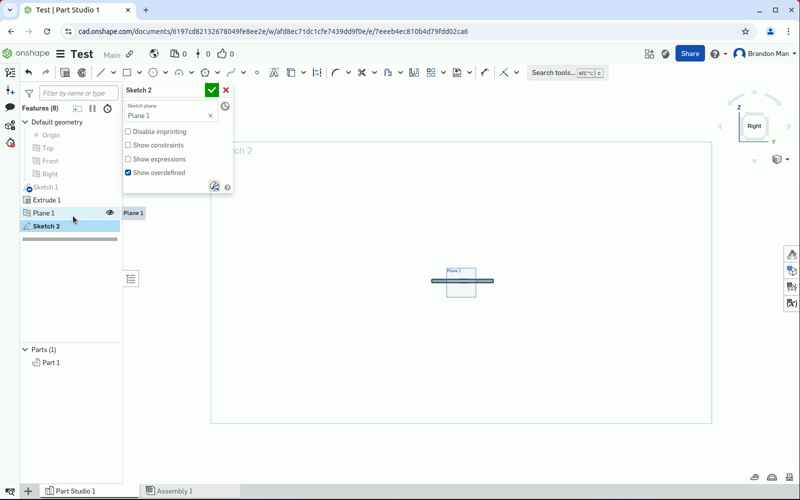
mouse_move(73, 352)
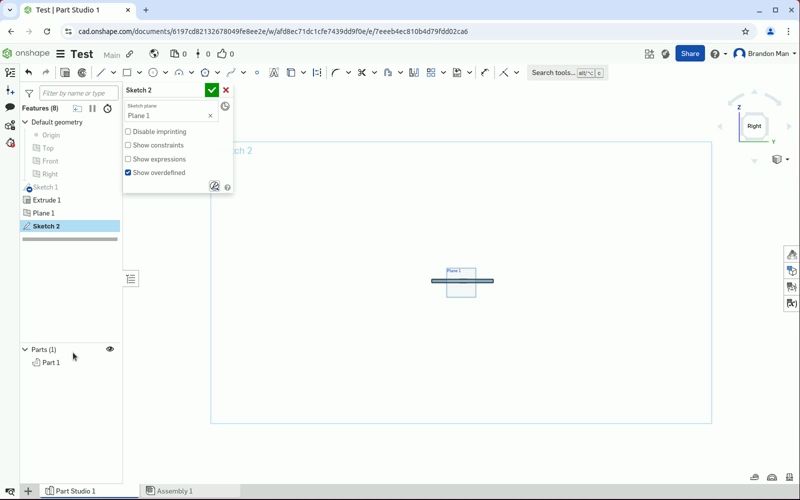
key(y)
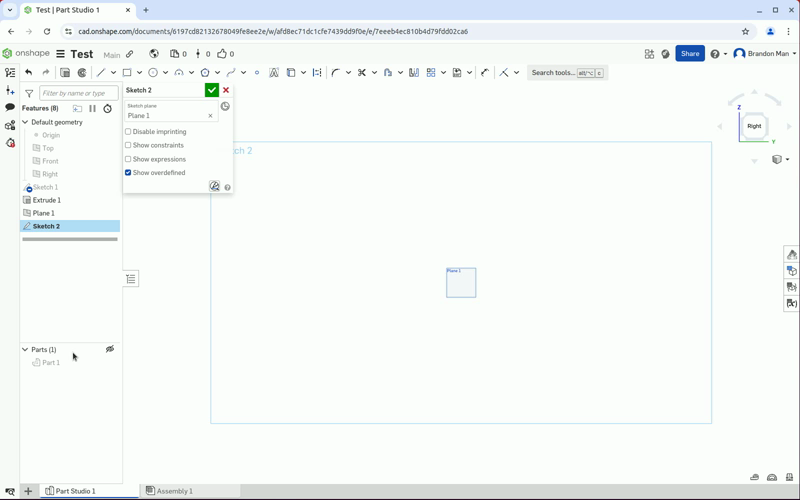
key(l)
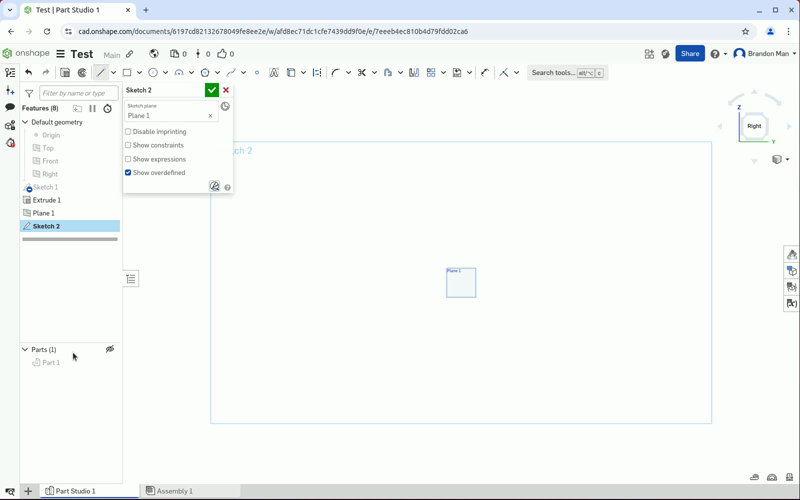
key_down(shift)
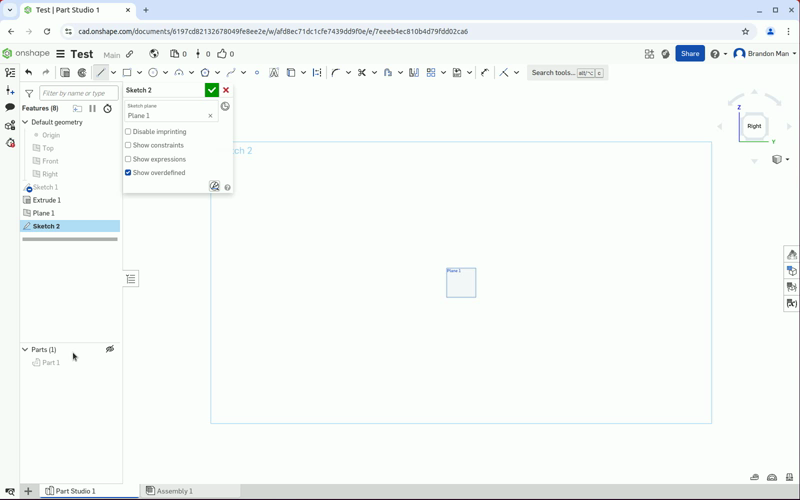
mouse_move(431, 215)
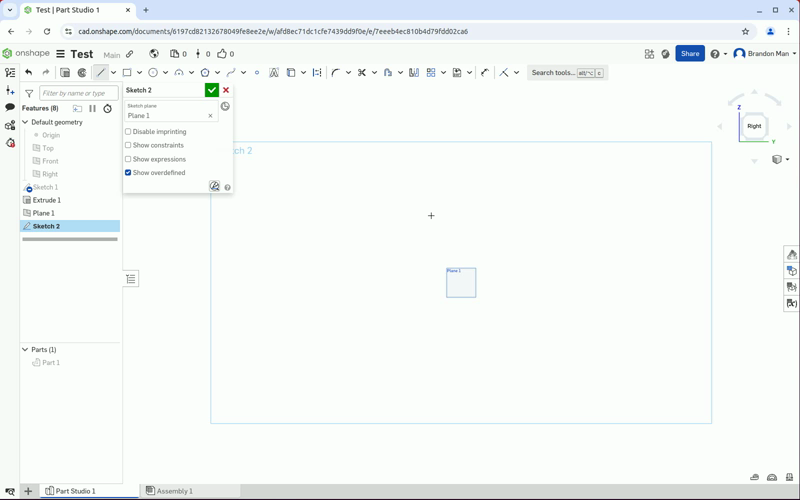
click(431, 215)
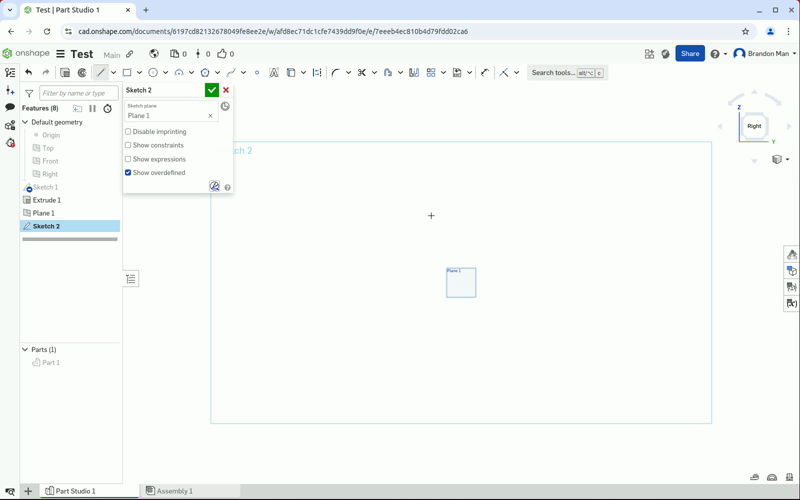
key_up(shift)
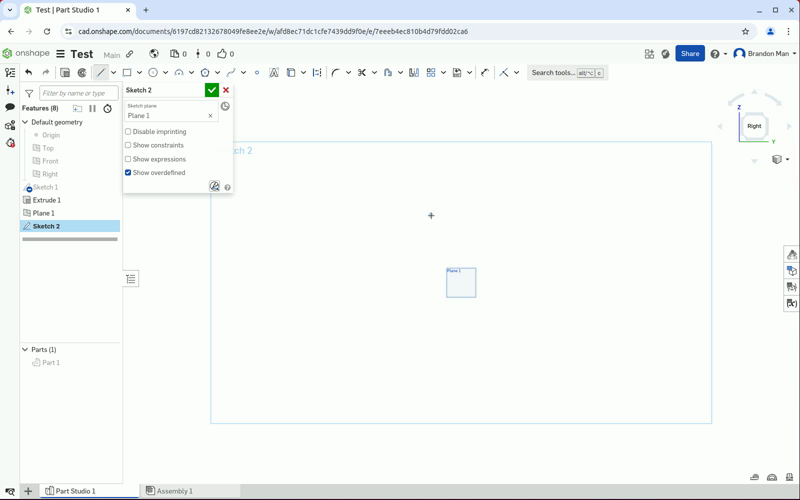
key_down(shift)
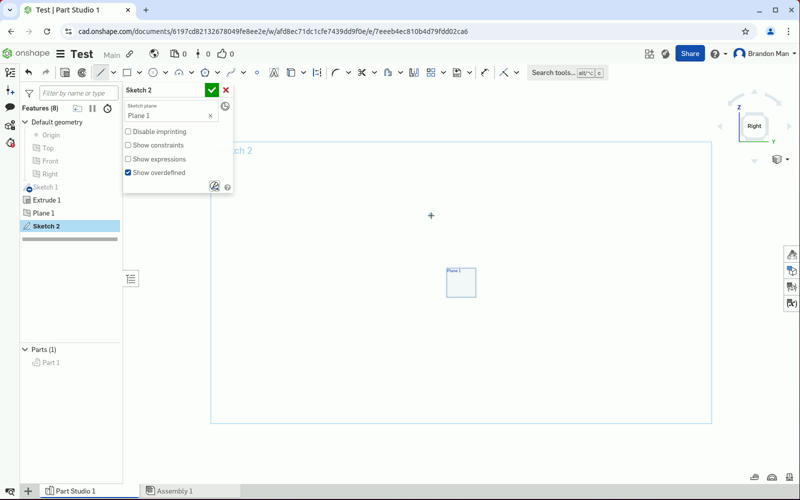
mouse_move(492, 215)
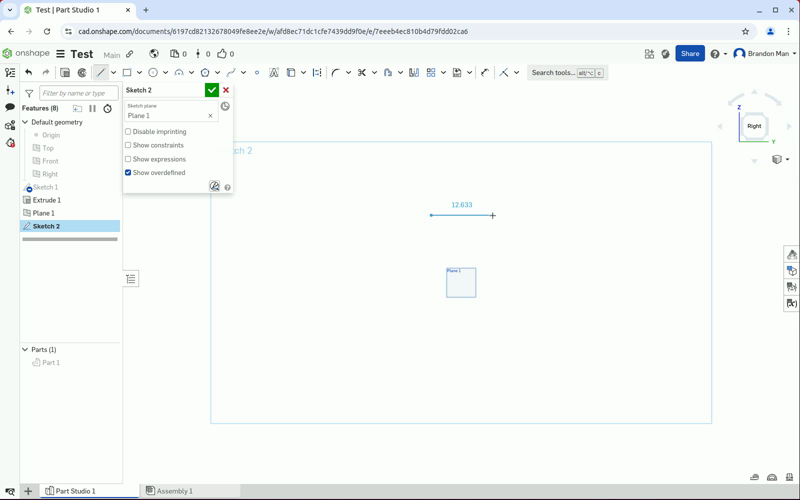
click(492, 215)
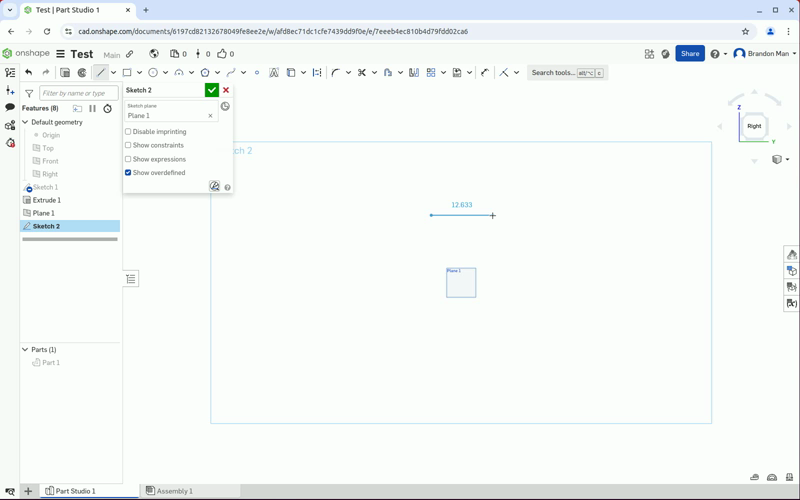
key_up(shift)
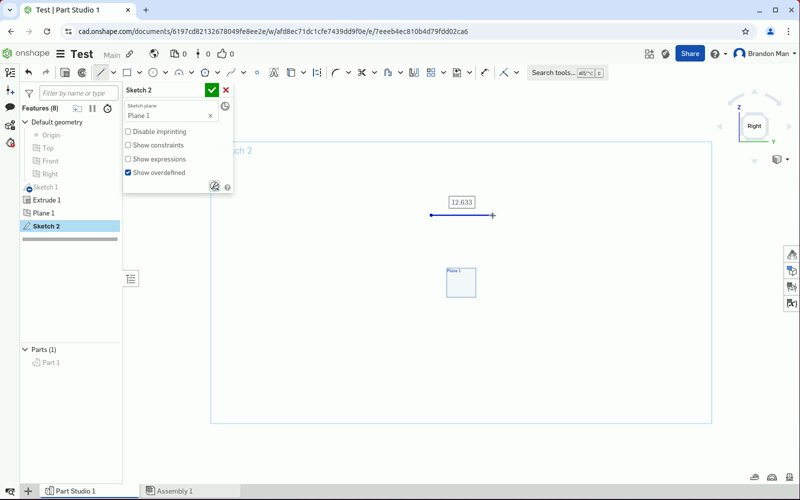
key_down(shift)
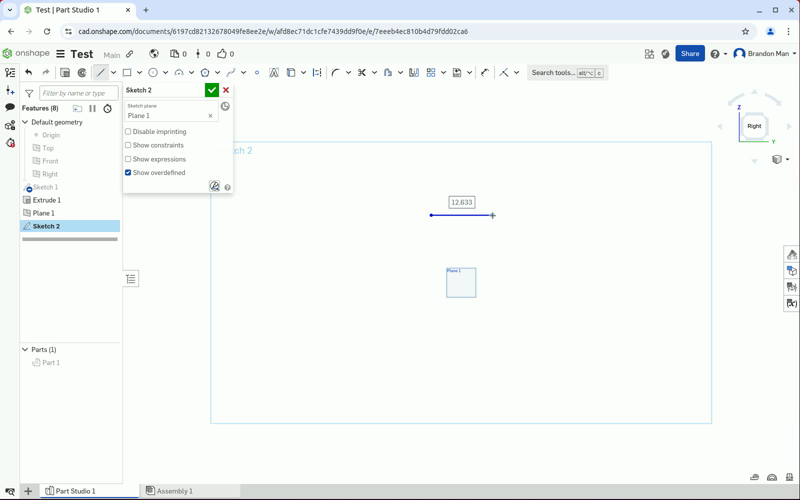
mouse_move(522, 215)
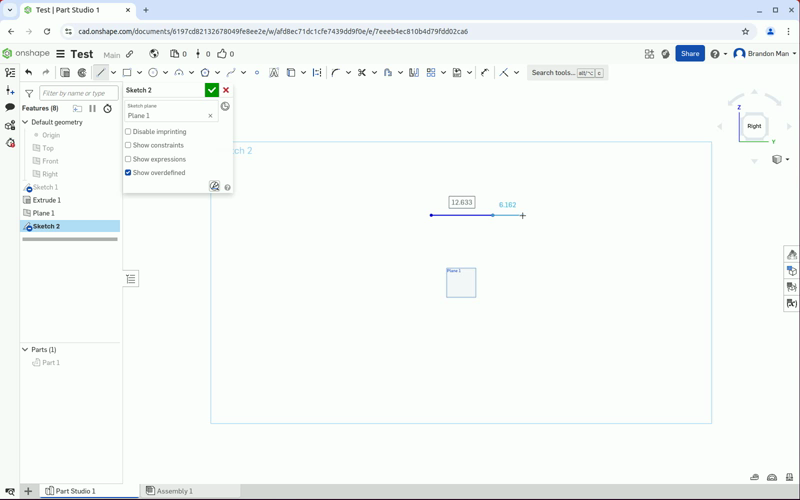
mouse_move(492, 213)
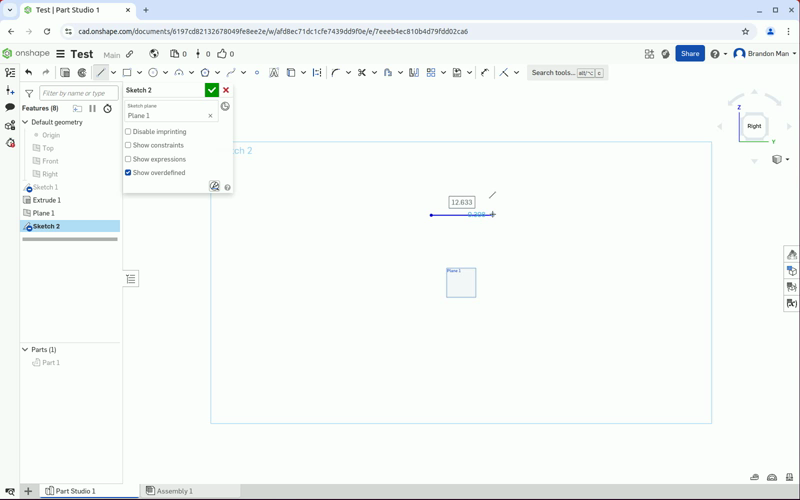
scroll(6)
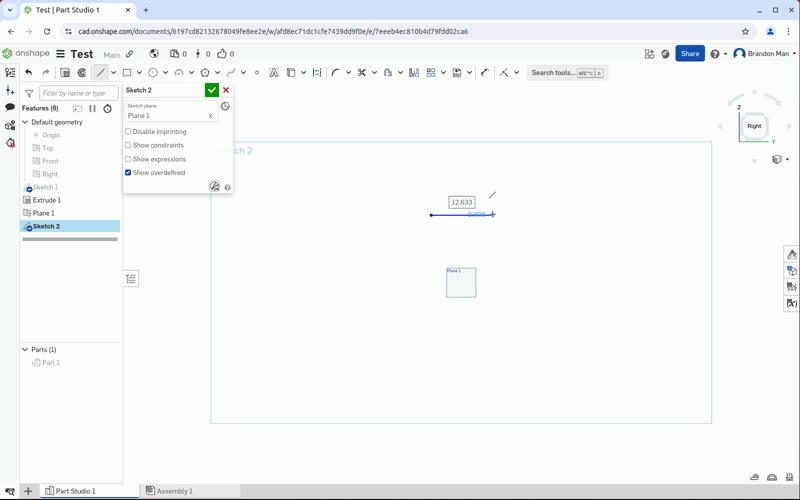
scroll(6)
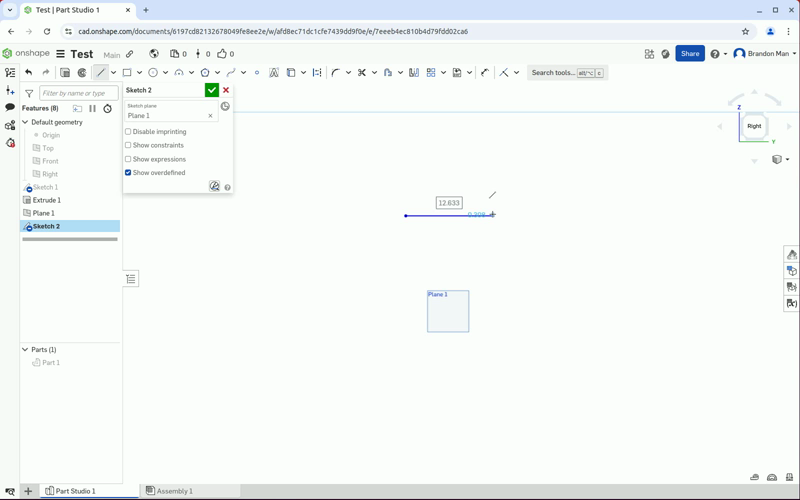
scroll(6)
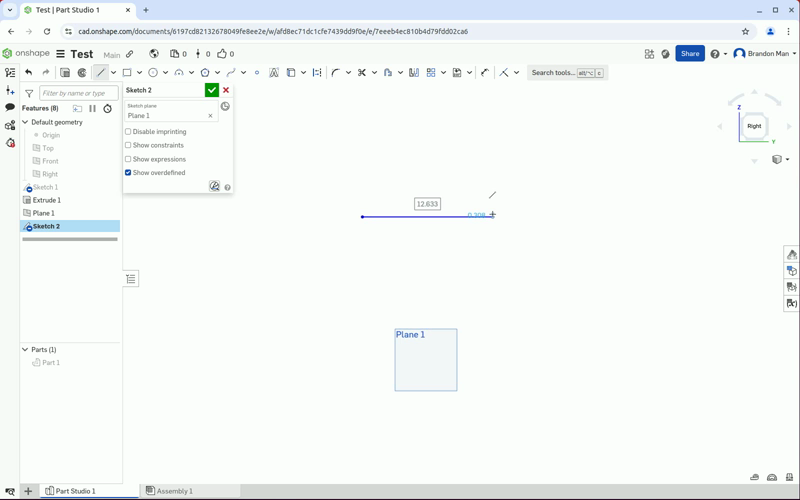
scroll(6)
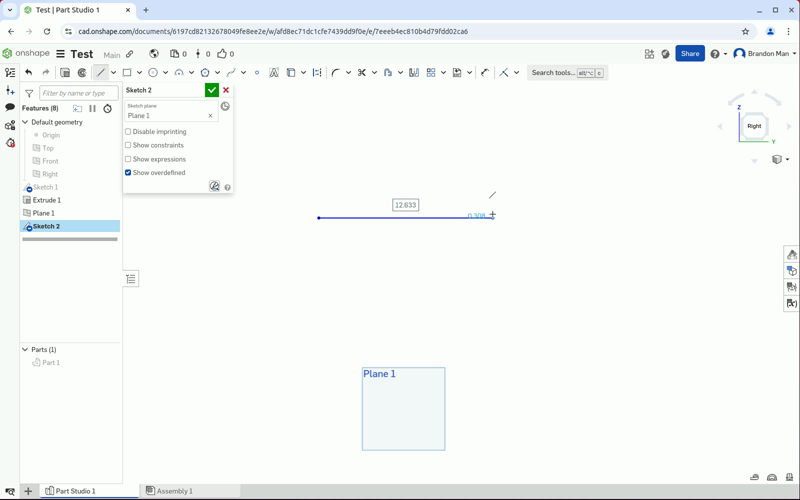
scroll(6)
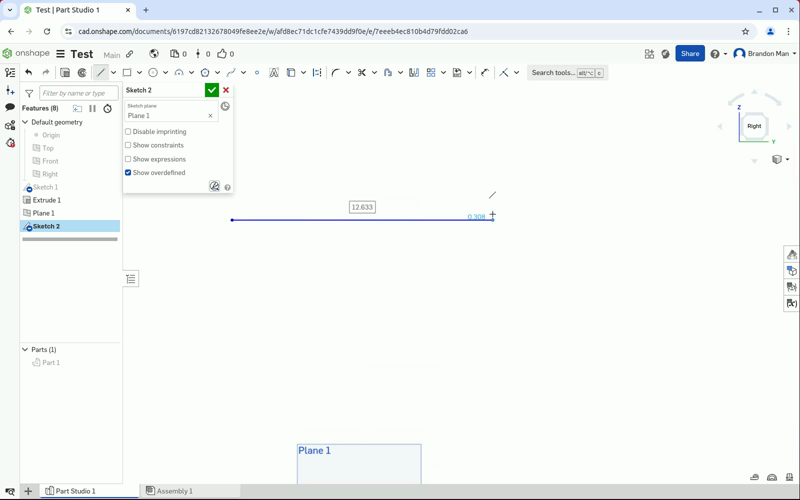
scroll(6)
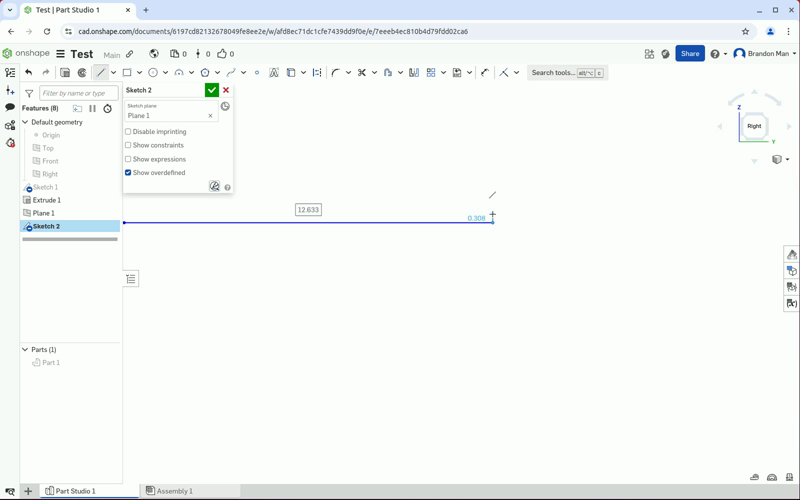
scroll(6)
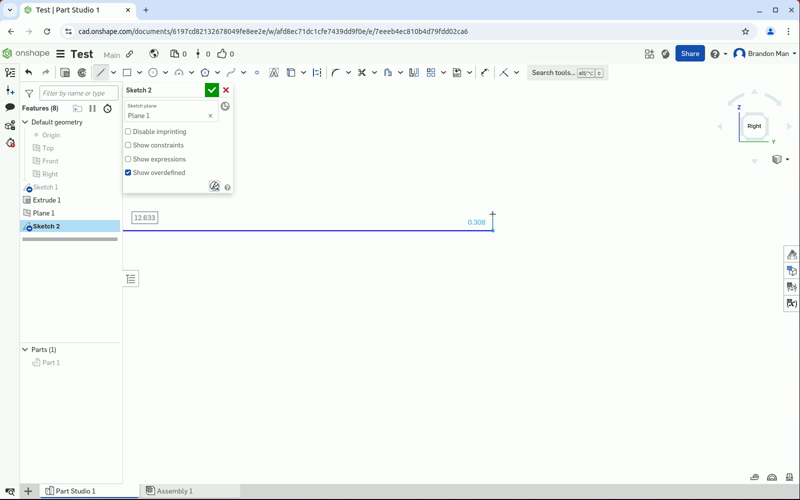
click(492, 213)
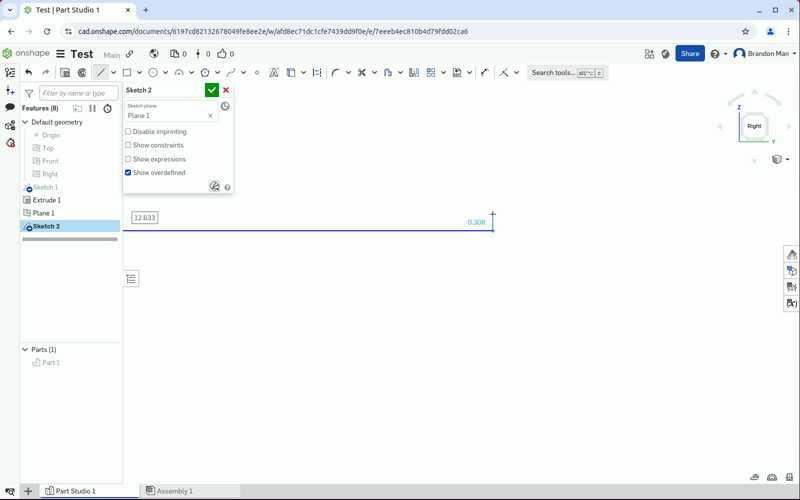
scroll(-6)
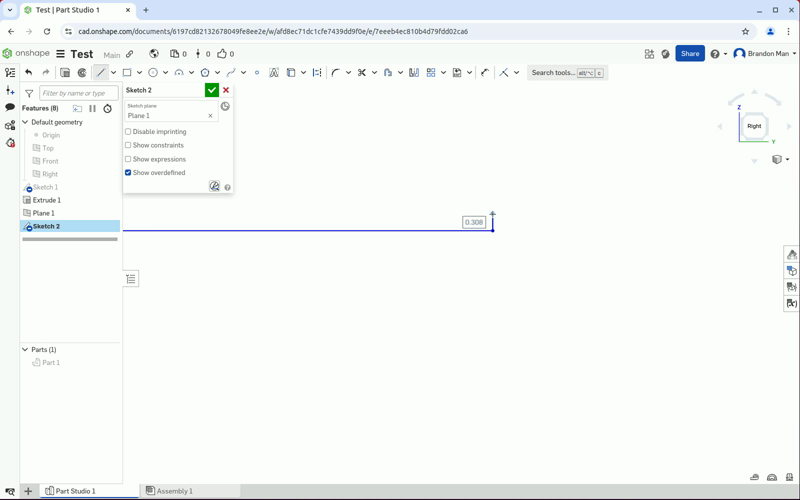
scroll(-6)
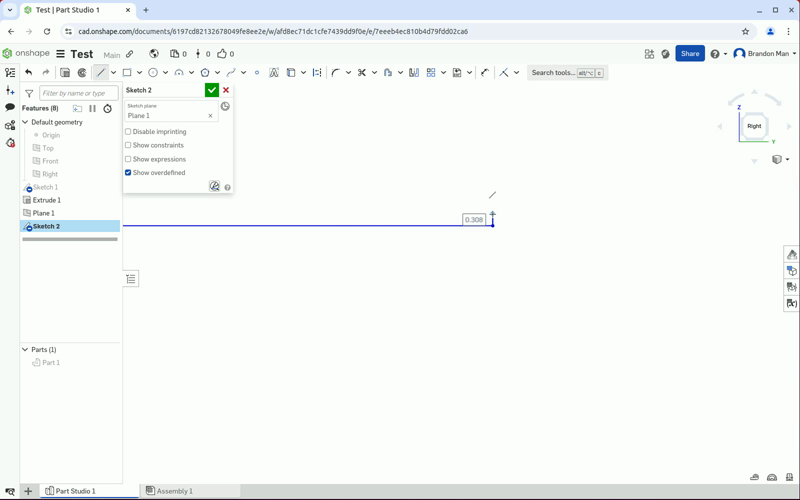
scroll(-6)
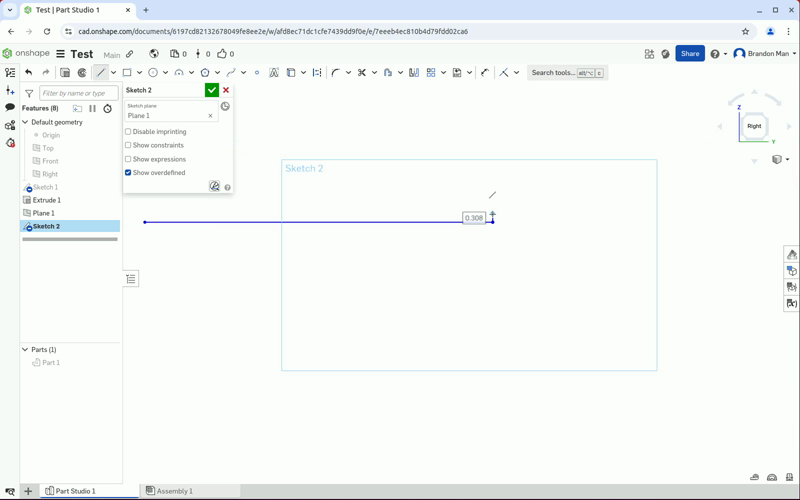
scroll(-6)
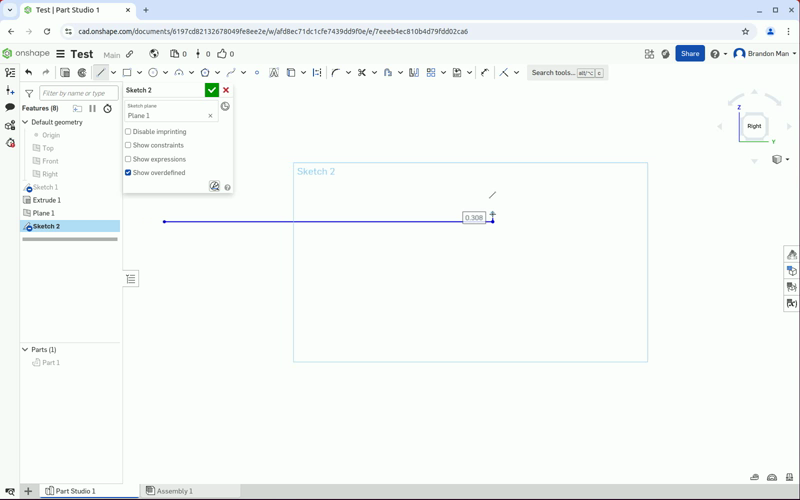
scroll(-6)
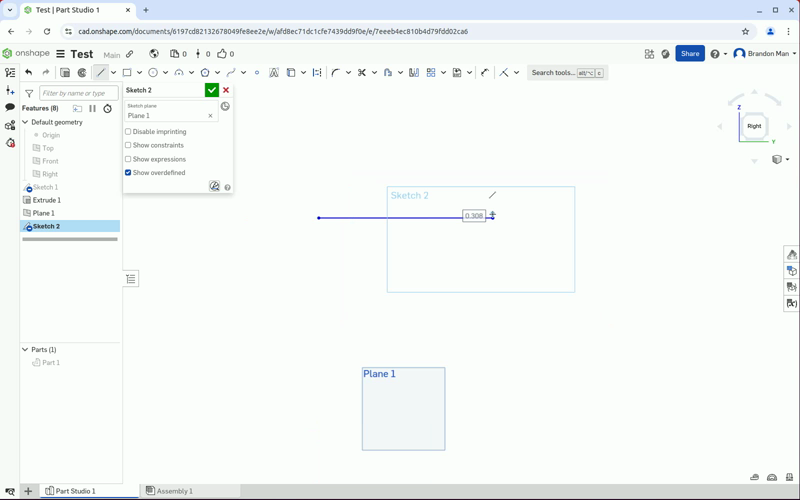
scroll(-6)
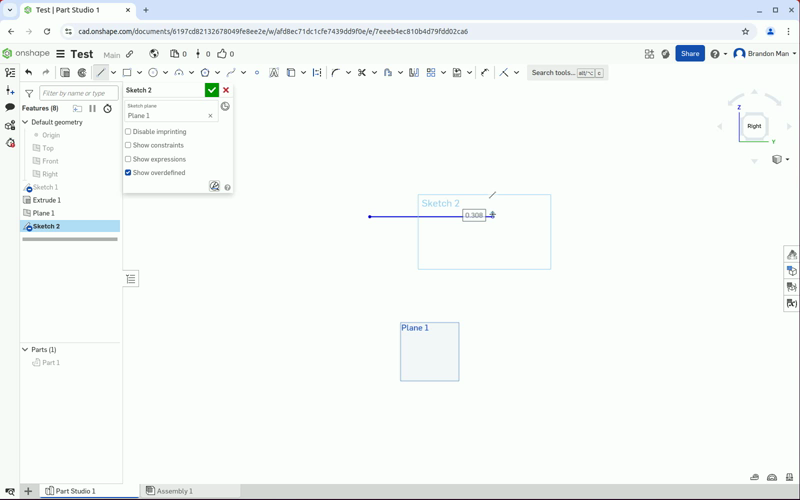
scroll(-6)
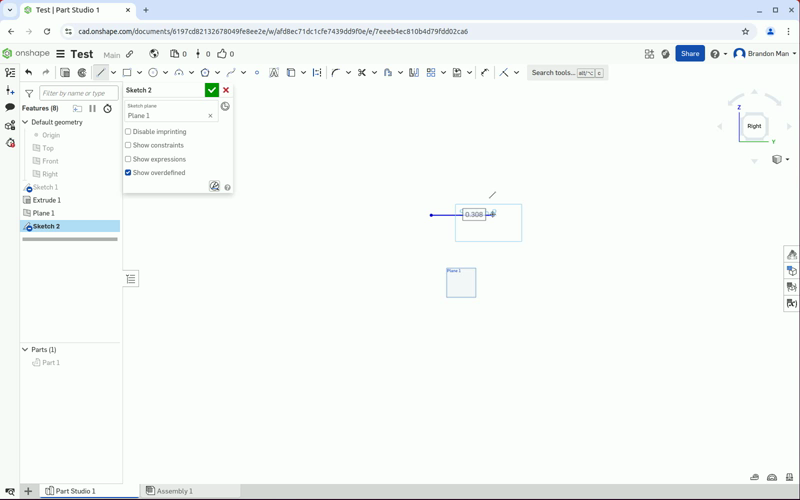
key_up(shift)
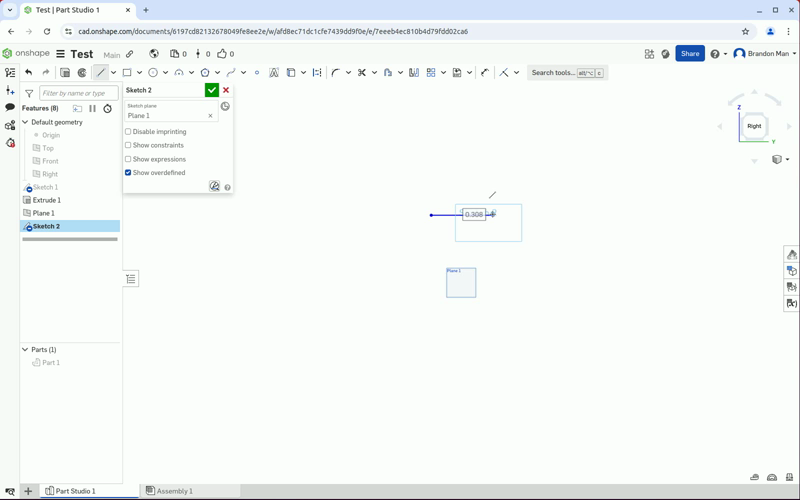
key_down(shift)
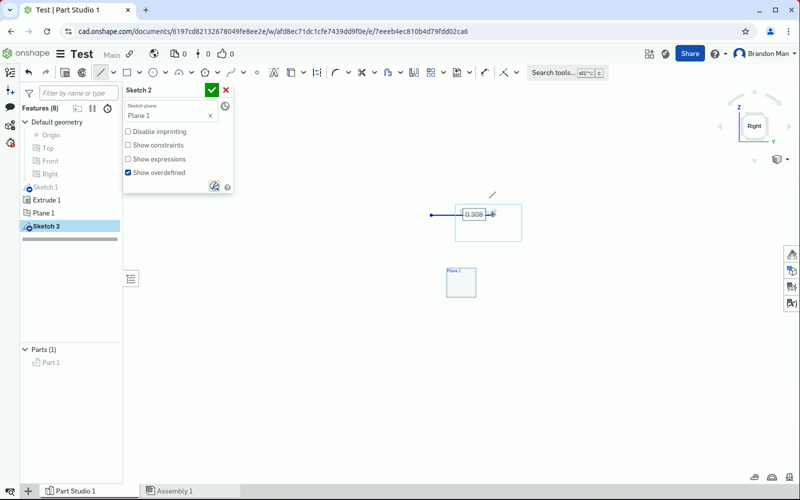
mouse_move(431, 213)
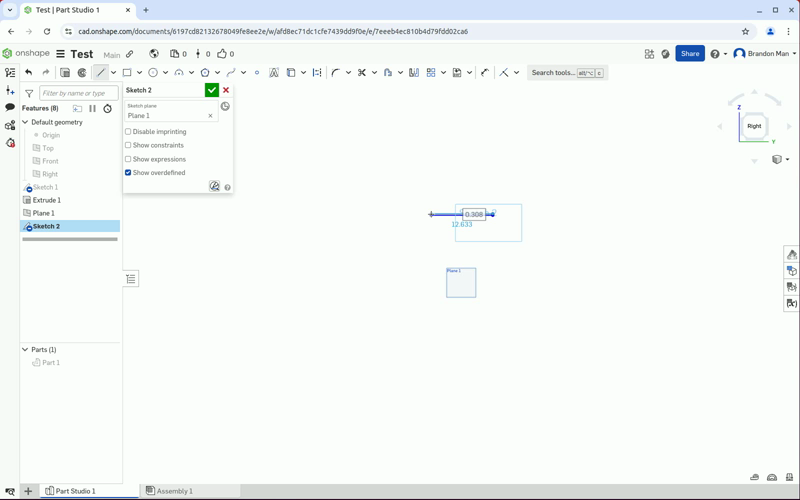
scroll(6)
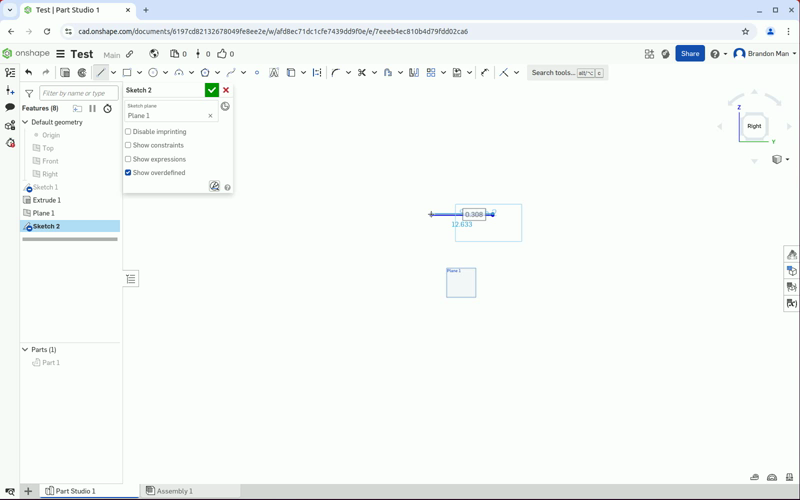
scroll(6)
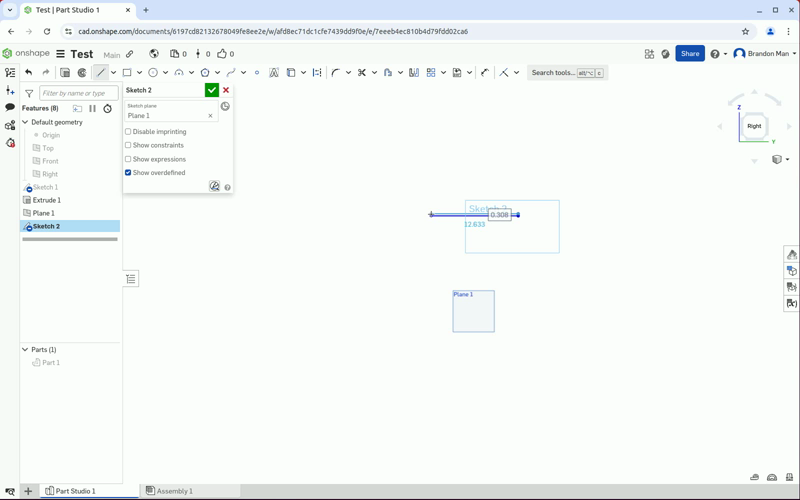
scroll(6)
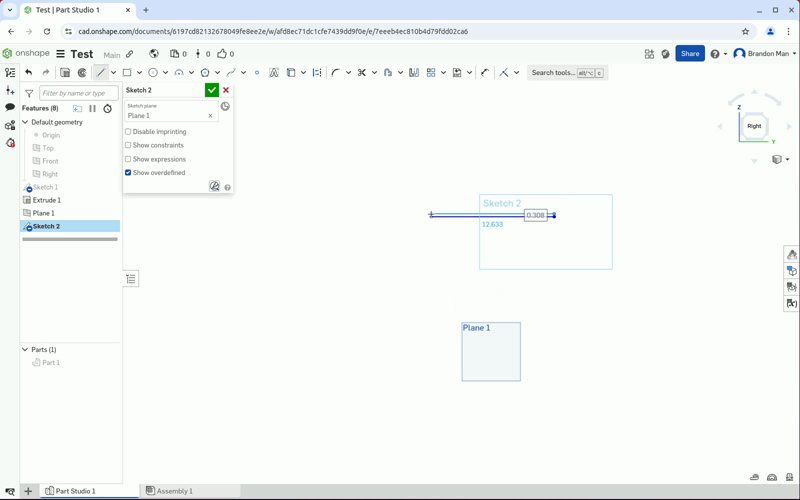
scroll(6)
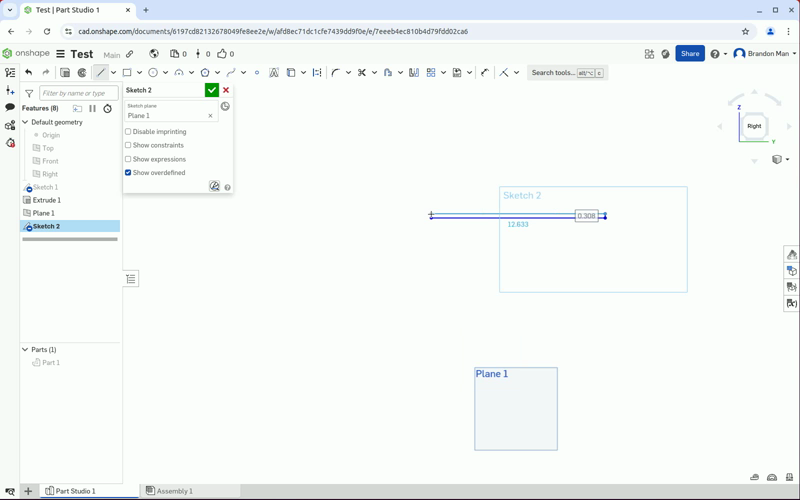
scroll(6)
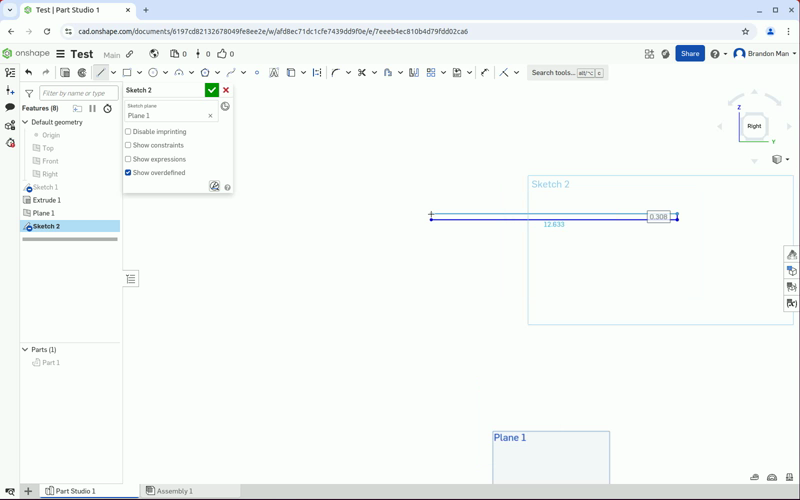
scroll(6)
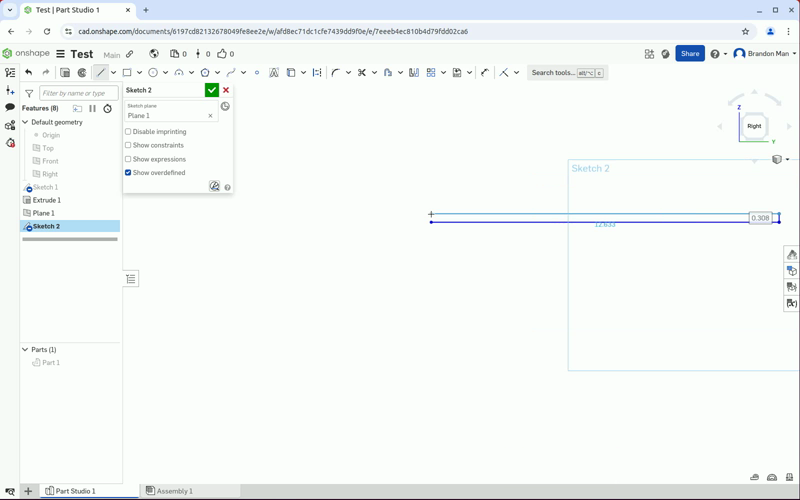
scroll(6)
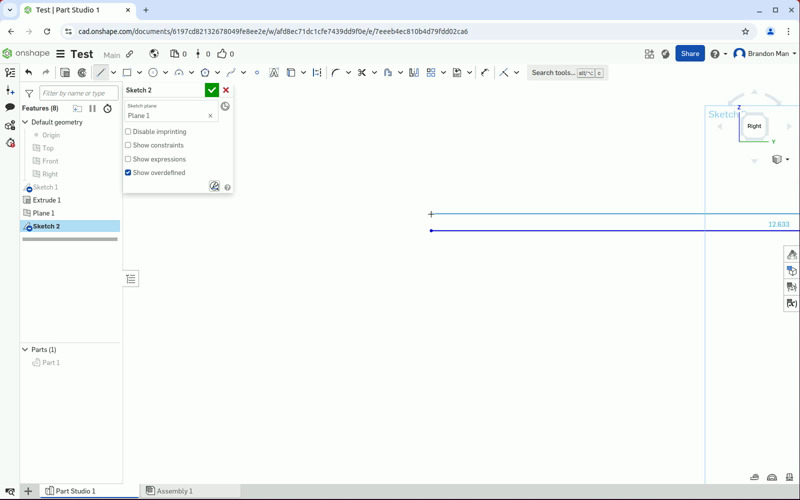
click(431, 213)
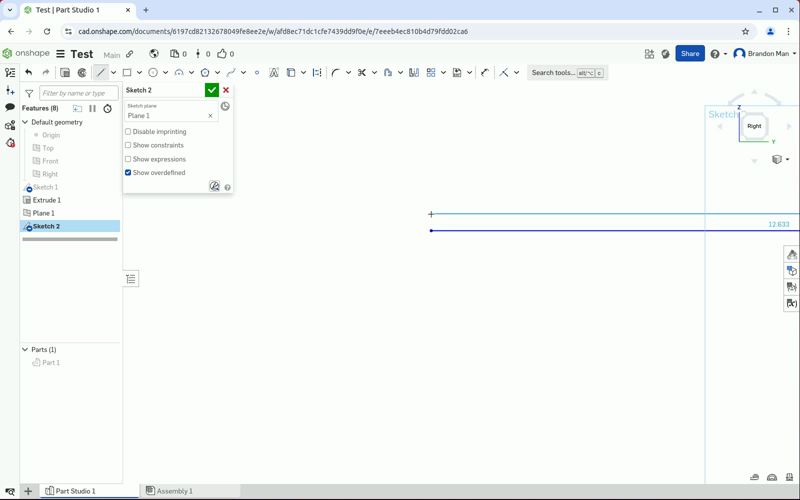
scroll(-6)
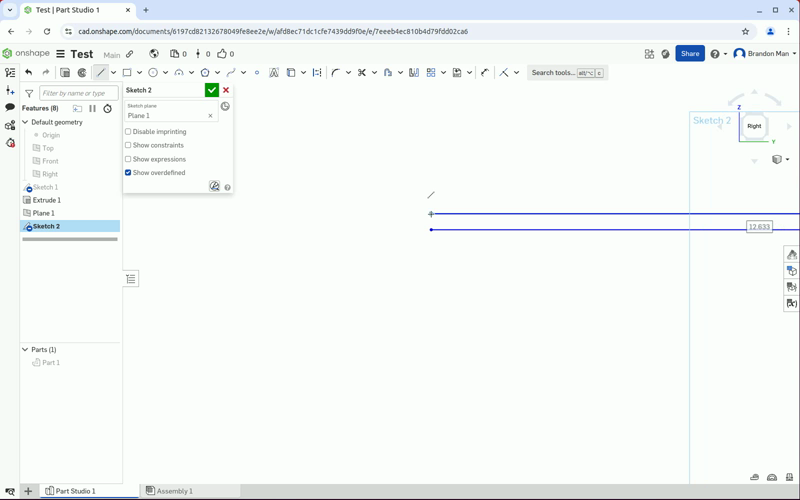
scroll(-6)
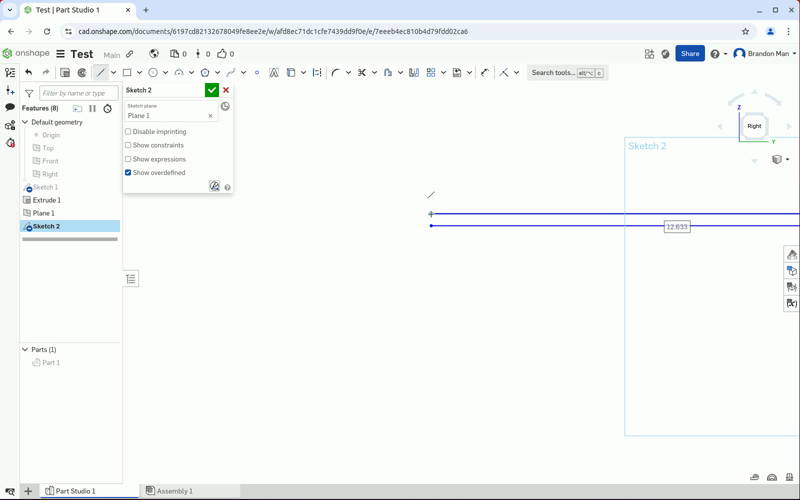
scroll(-6)
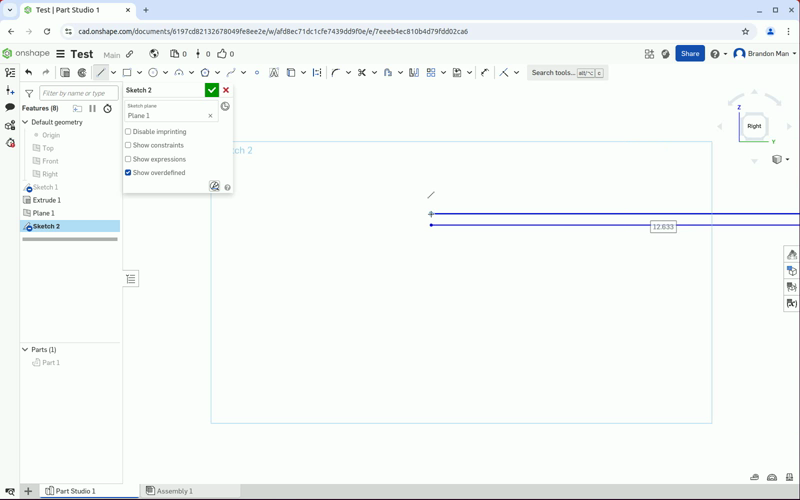
scroll(-6)
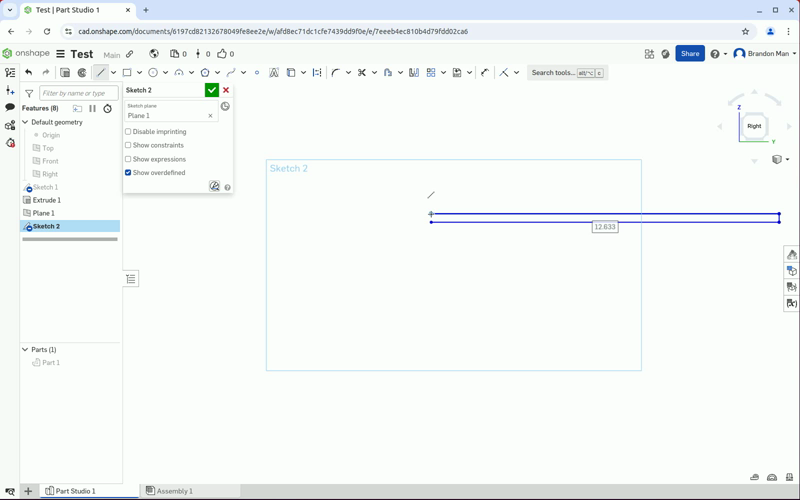
scroll(-6)
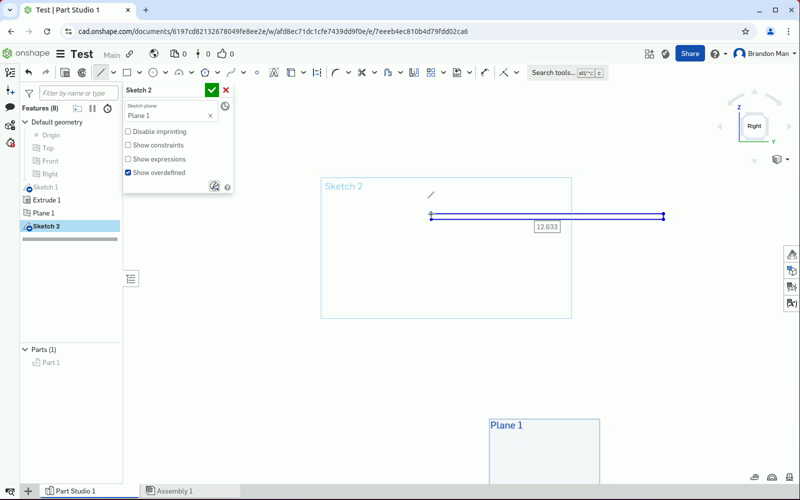
scroll(-6)
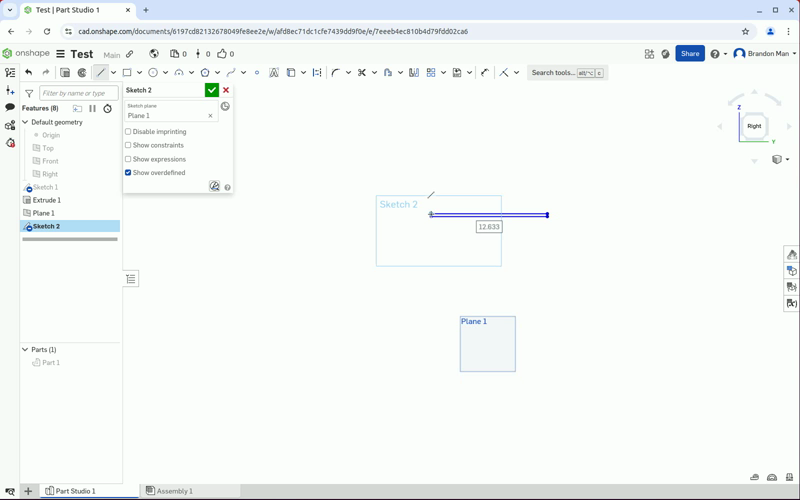
scroll(-6)
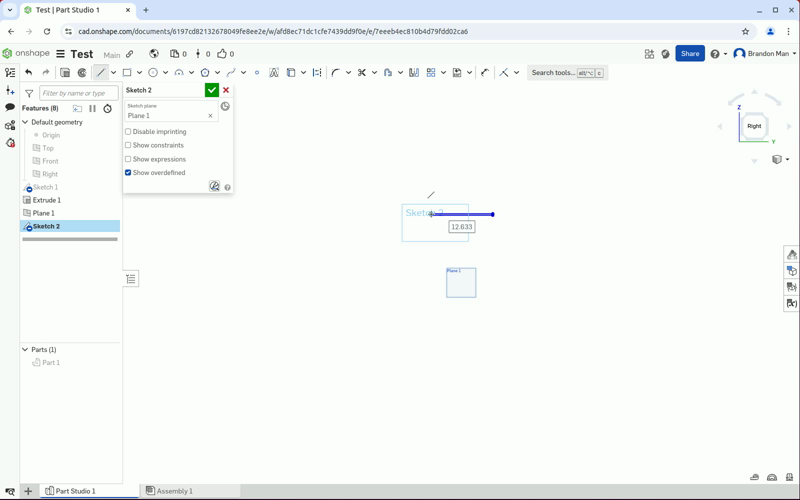
key_up(shift)
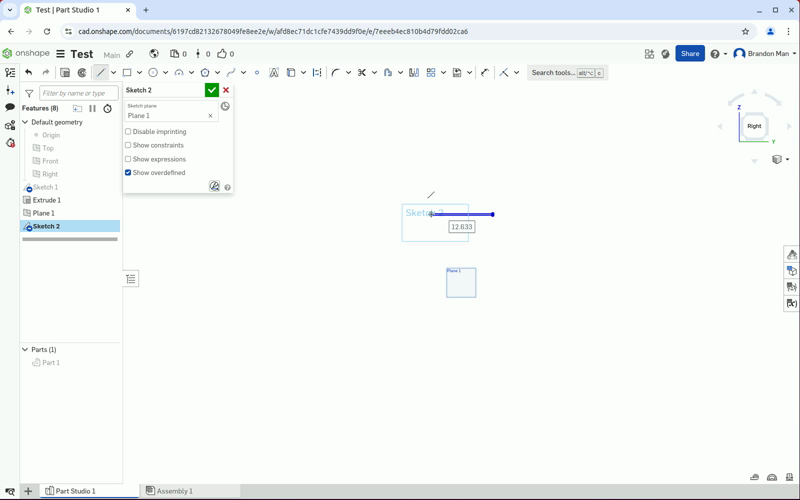
mouse_move(461, 213)
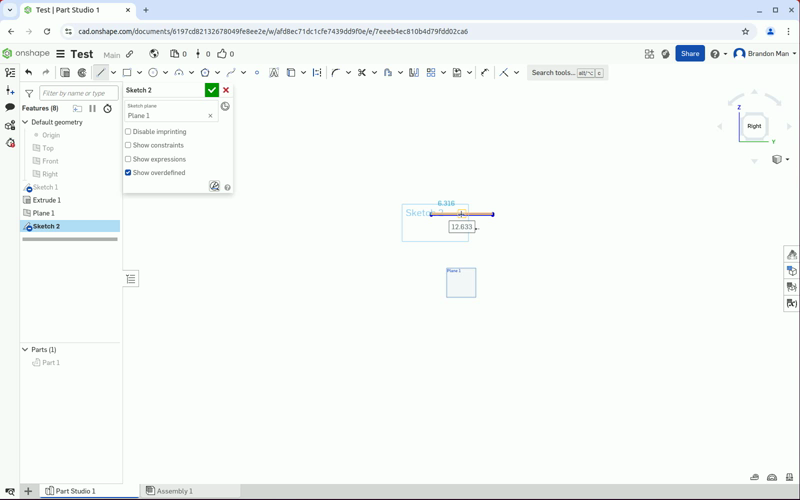
key_down(shift)
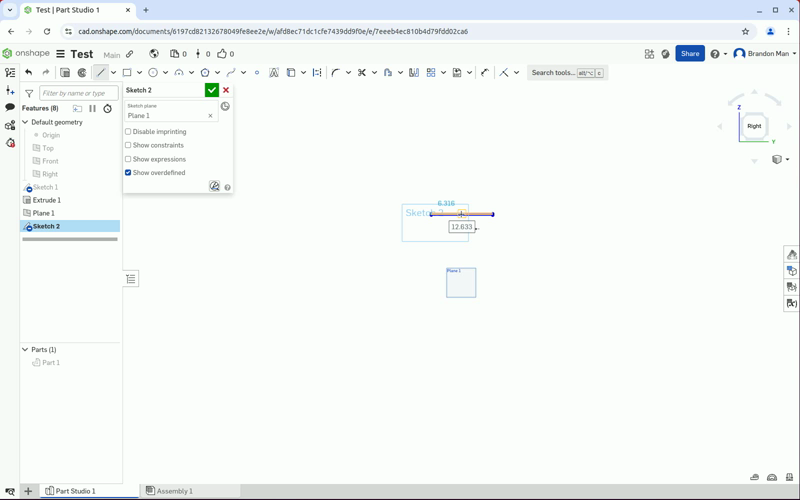
mouse_move(431, 215)
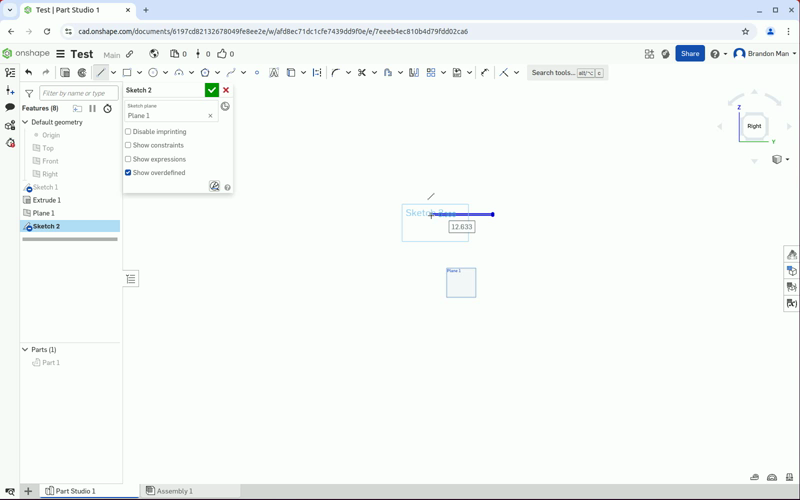
scroll(6)
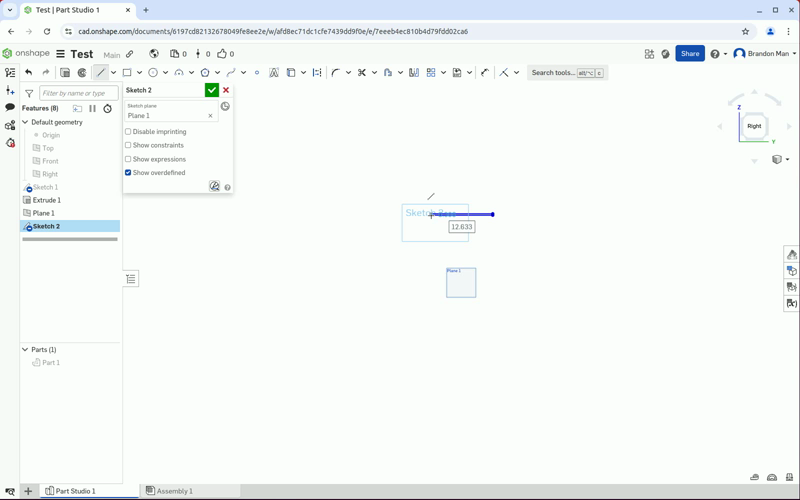
scroll(6)
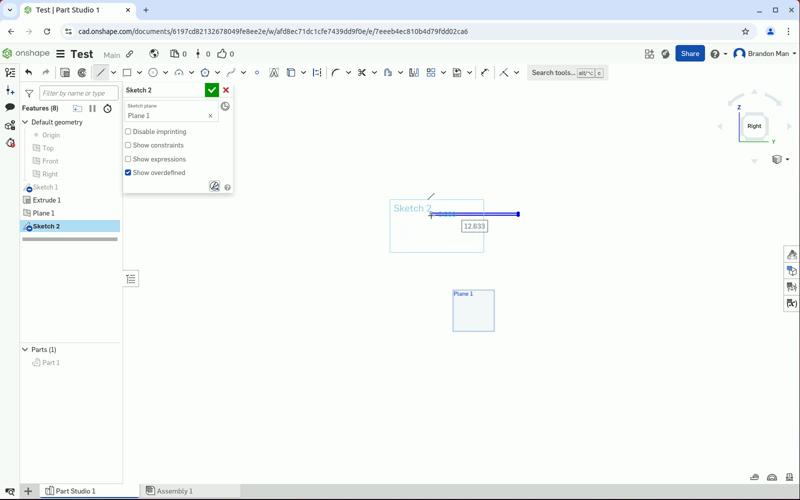
scroll(6)
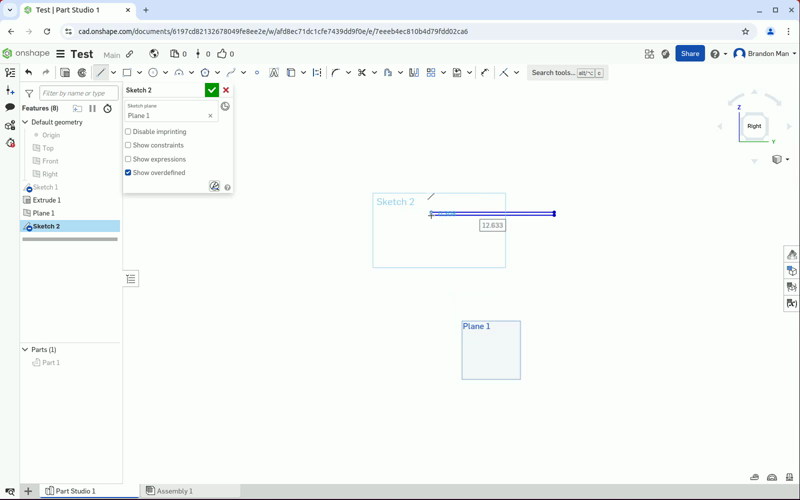
scroll(6)
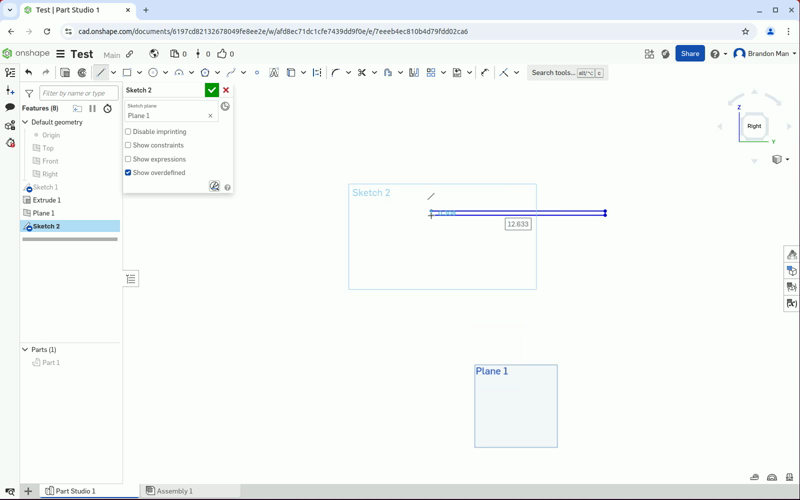
scroll(6)
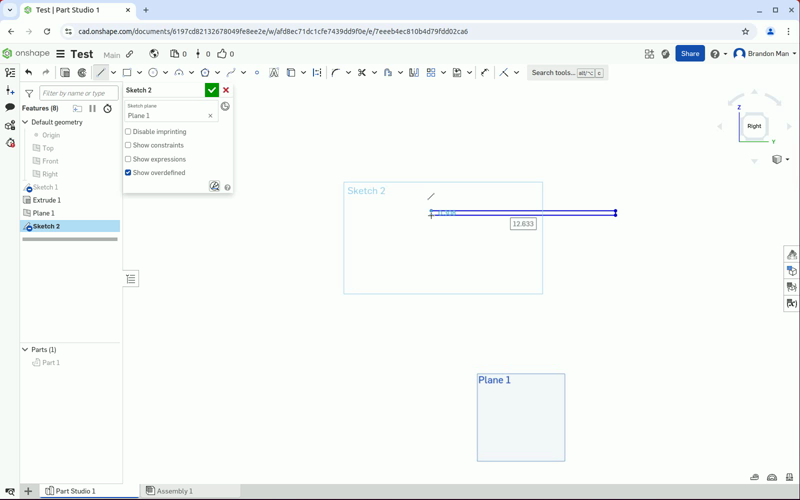
scroll(6)
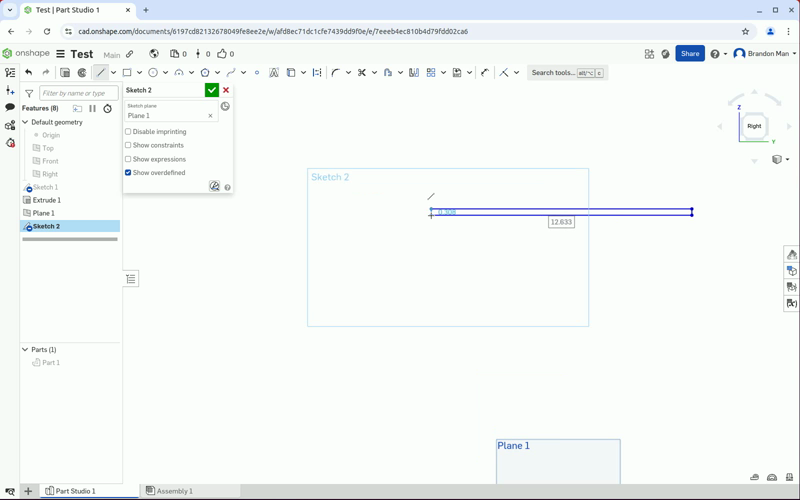
scroll(6)
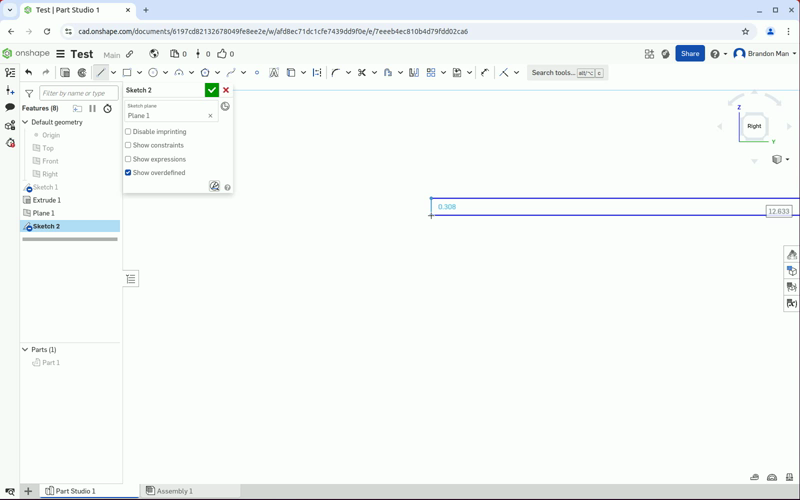
key_up(shift)
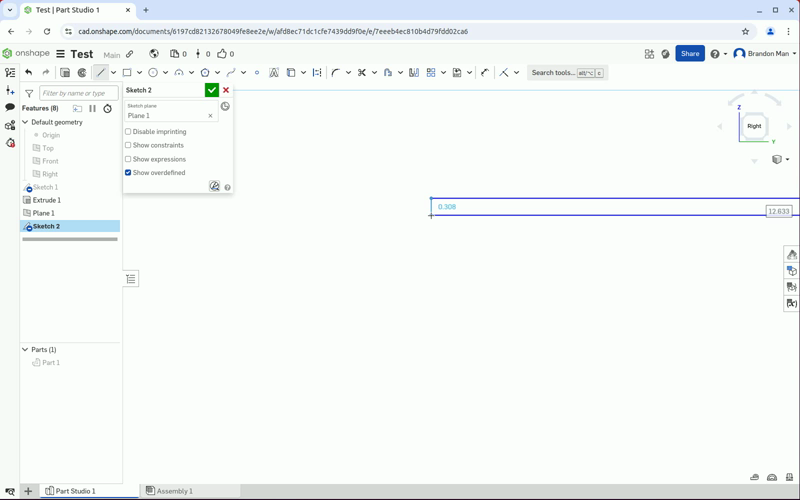
click(431, 215)
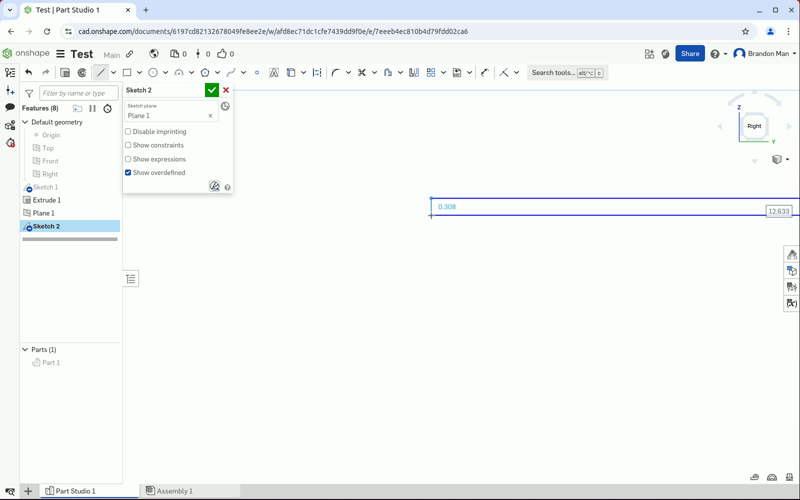
scroll(-6)
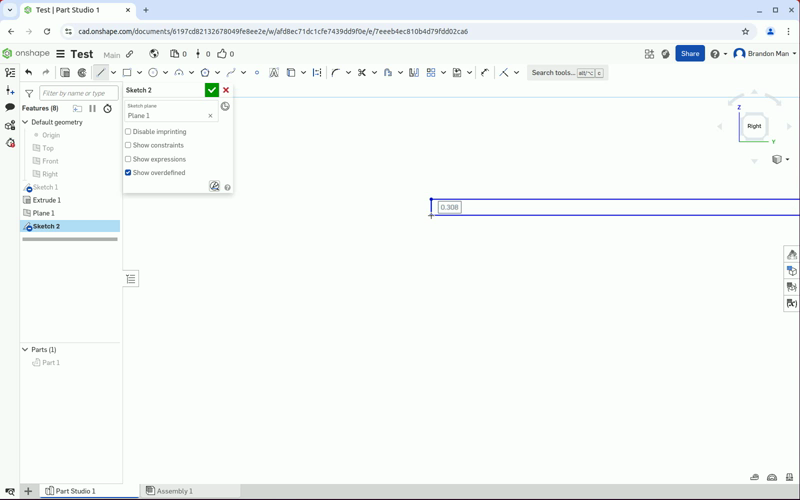
scroll(-6)
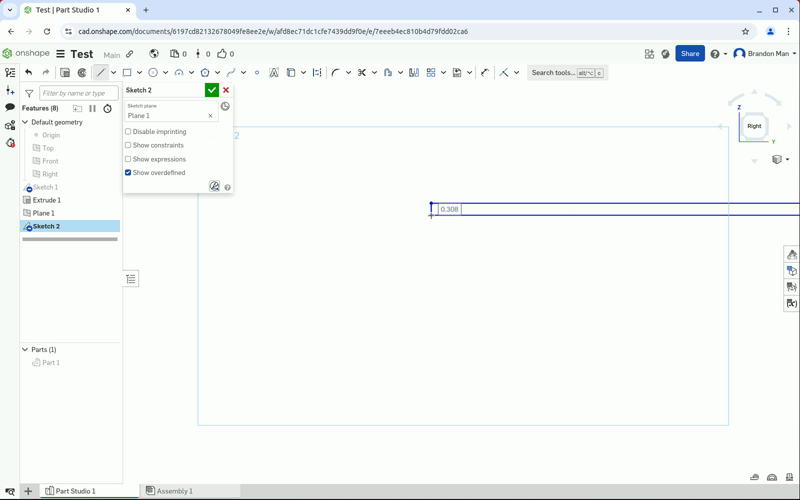
scroll(-6)
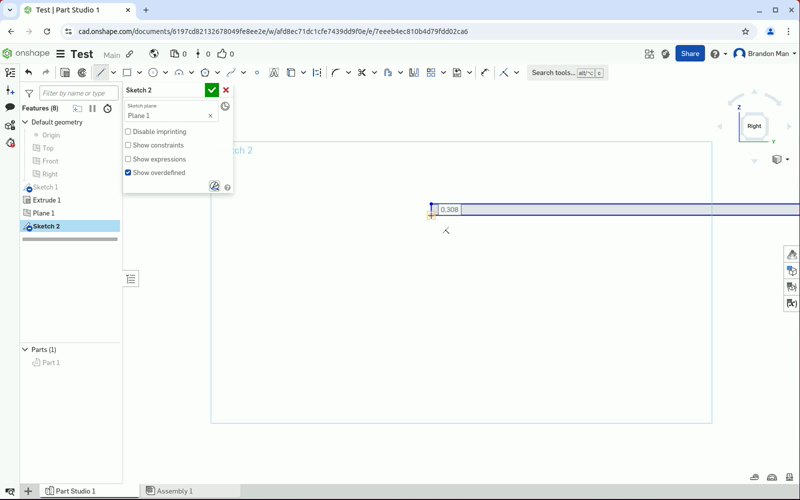
scroll(-6)
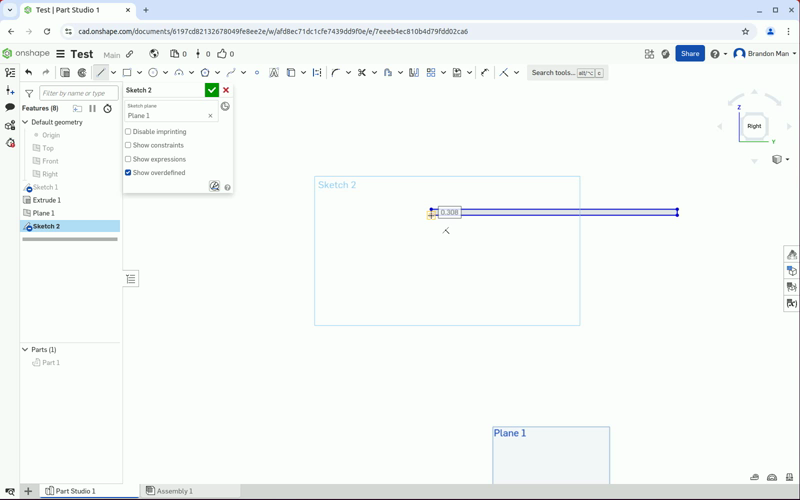
scroll(-6)
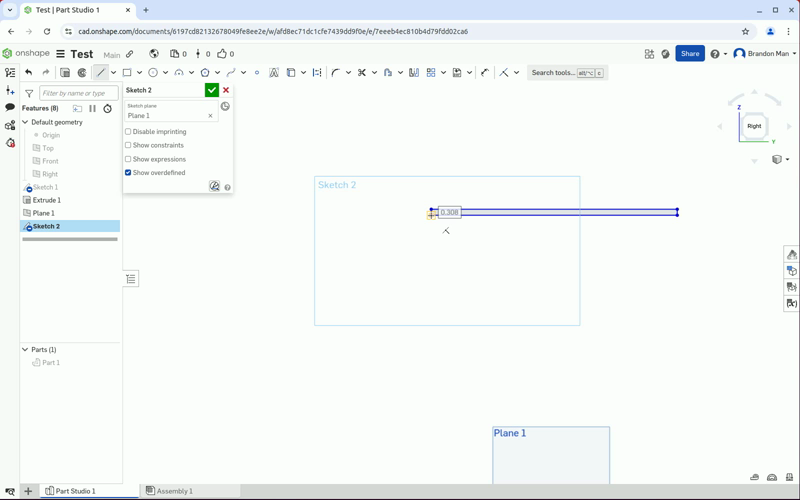
scroll(-6)
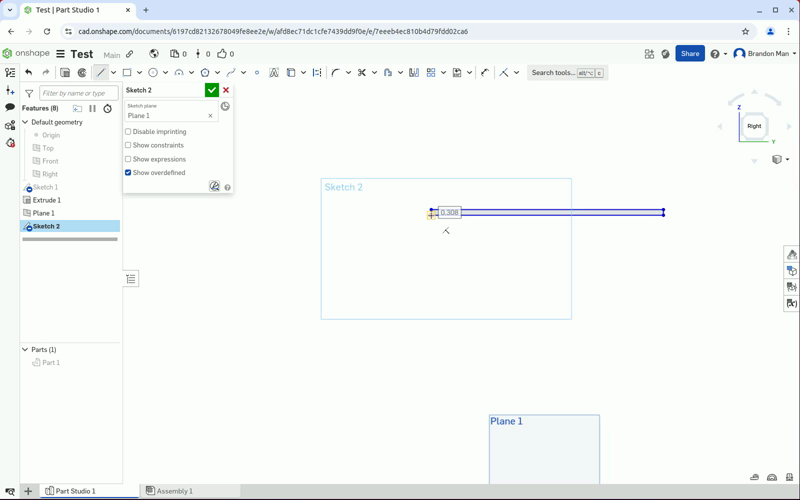
scroll(-6)
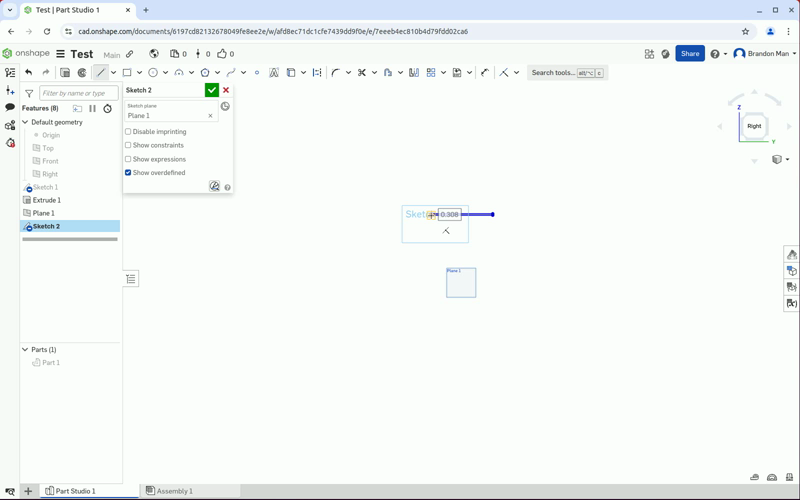
key(esc)
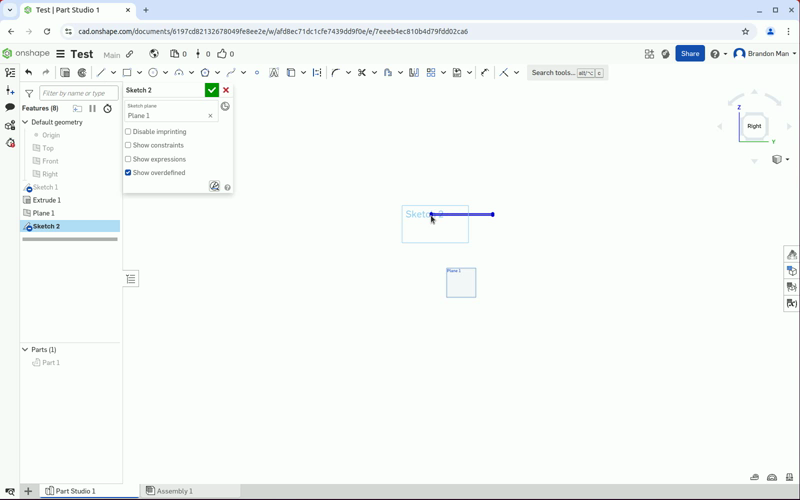
mouse_move(452, 214)
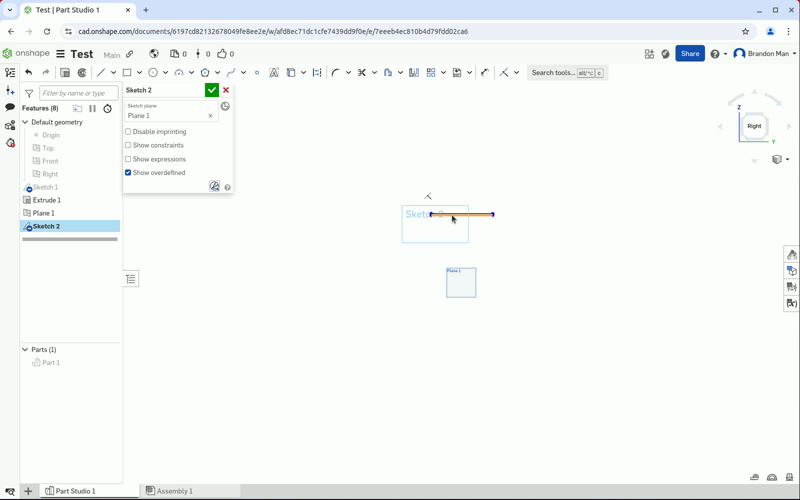
scroll(6)
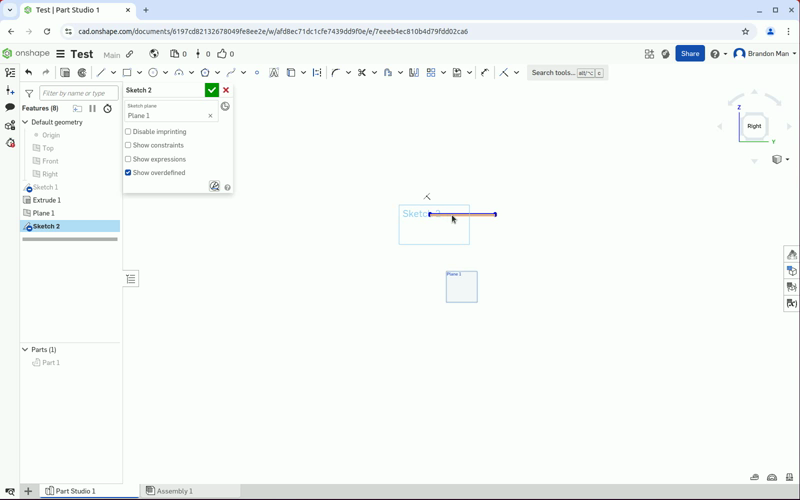
scroll(6)
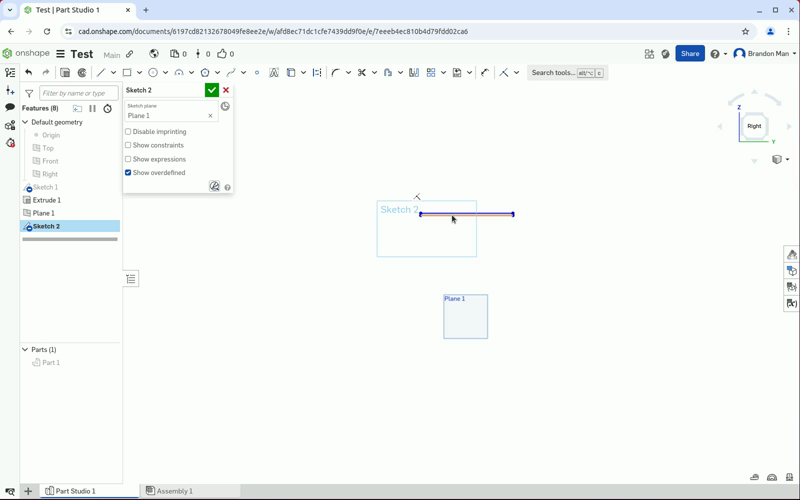
scroll(6)
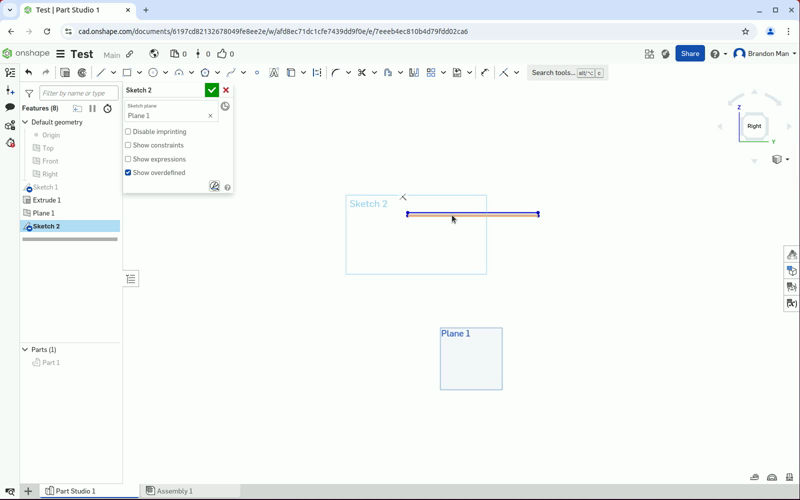
scroll(6)
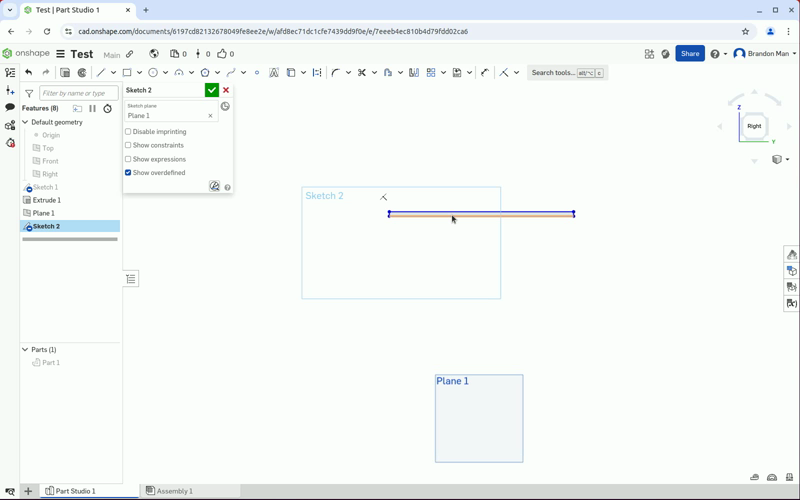
scroll(6)
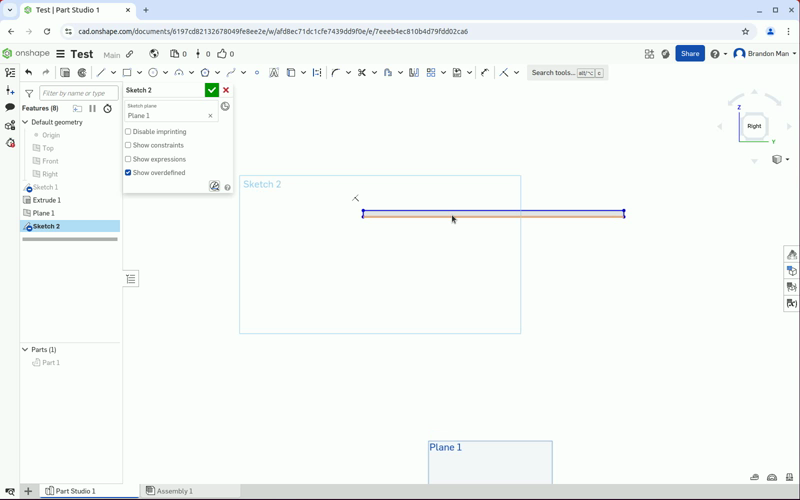
scroll(6)
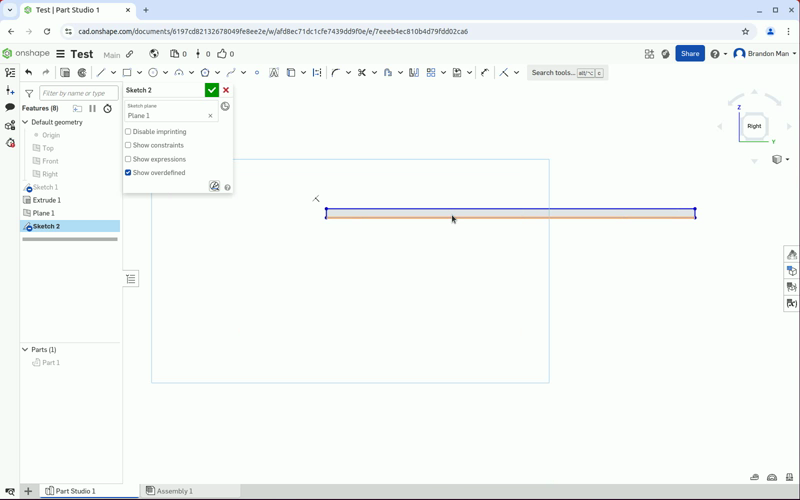
scroll(6)
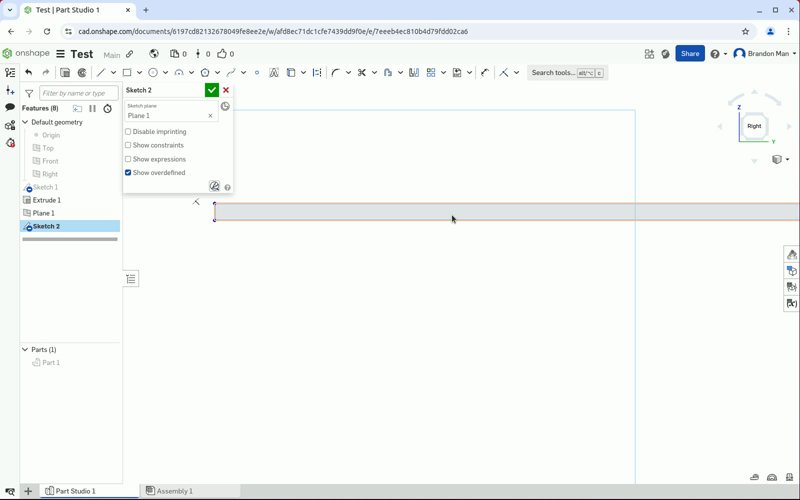
click(452, 214)
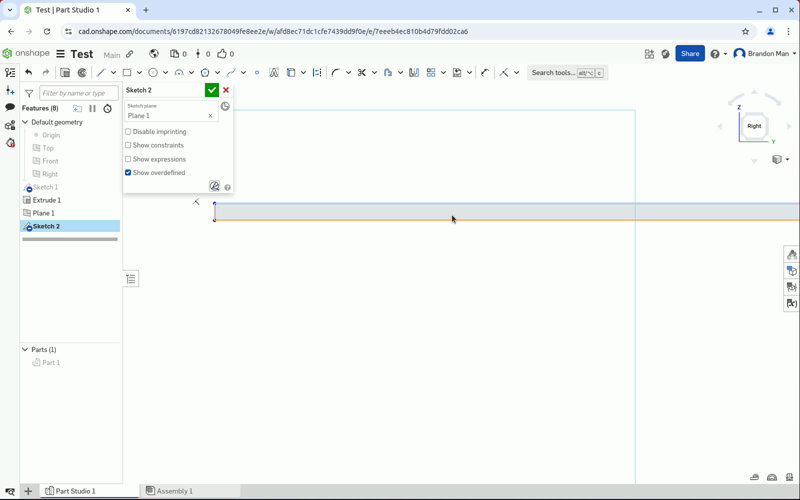
scroll(-6)
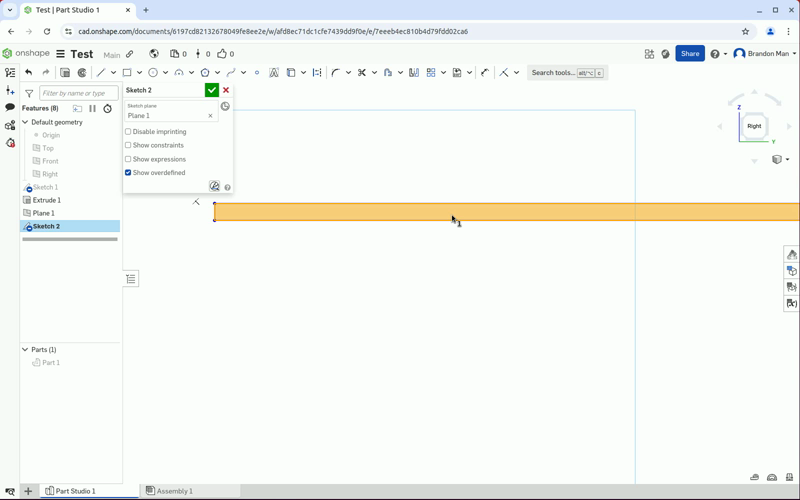
scroll(-6)
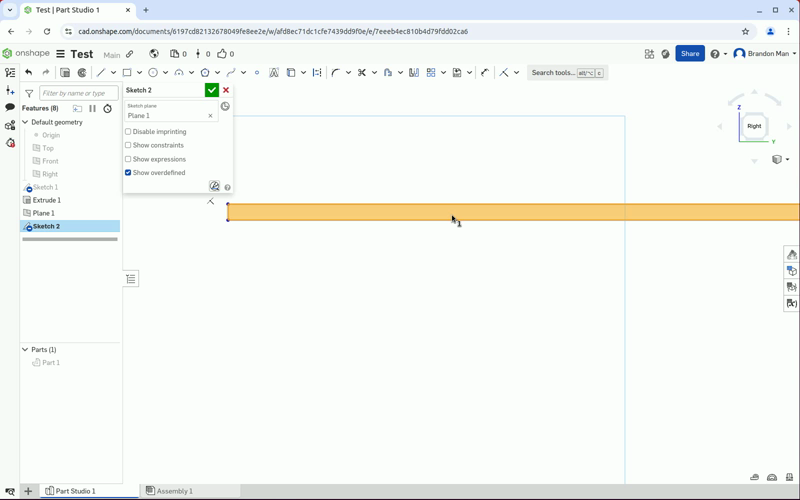
scroll(-6)
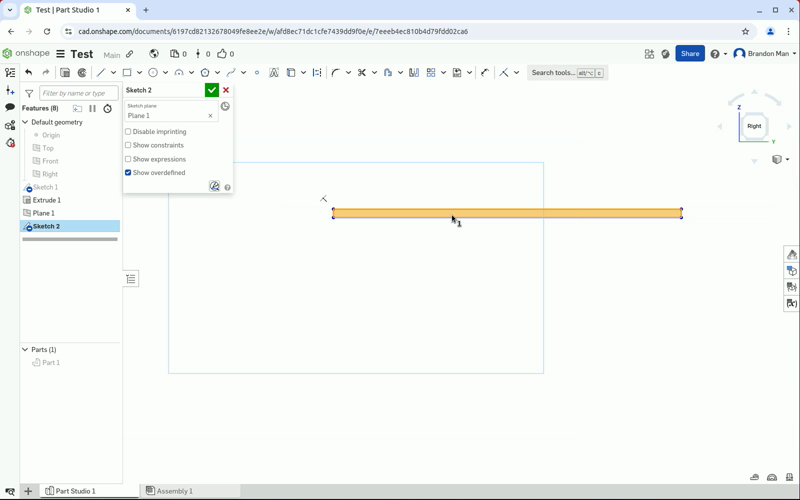
scroll(-6)
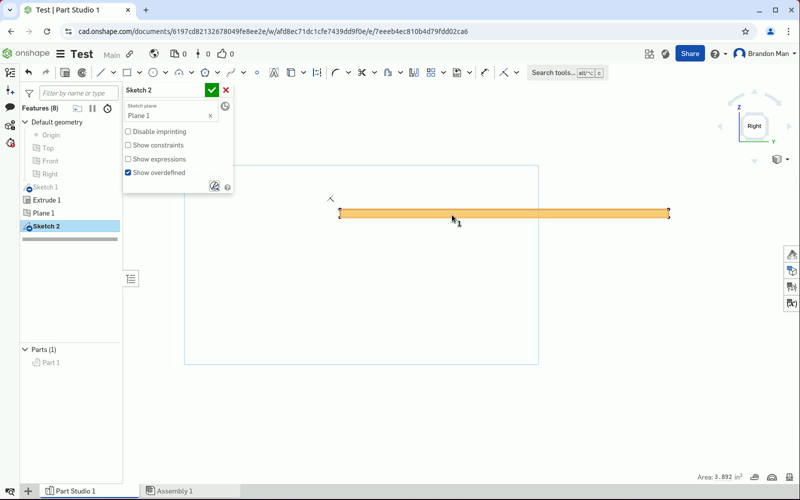
scroll(-6)
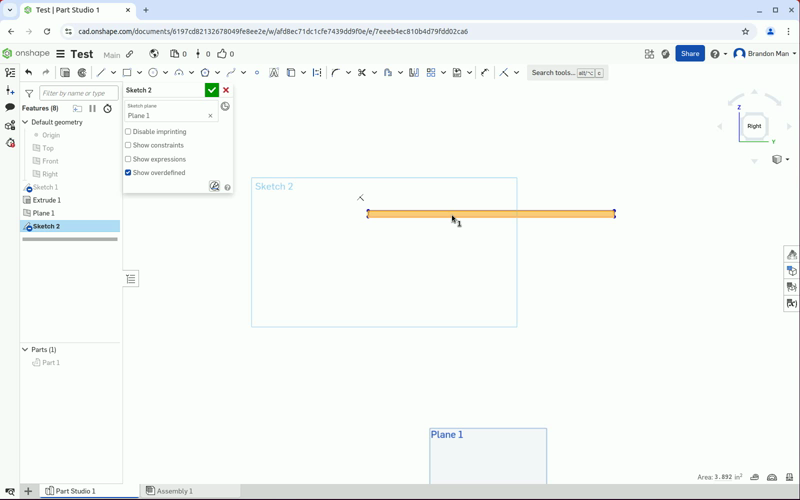
scroll(-6)
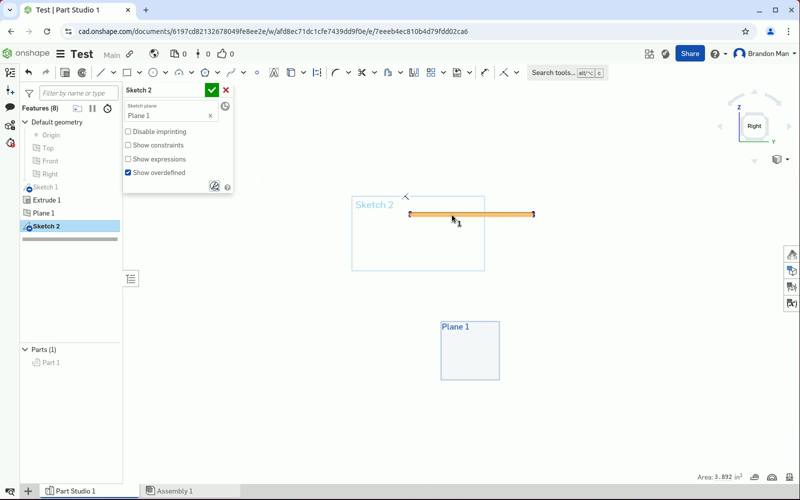
scroll(-6)
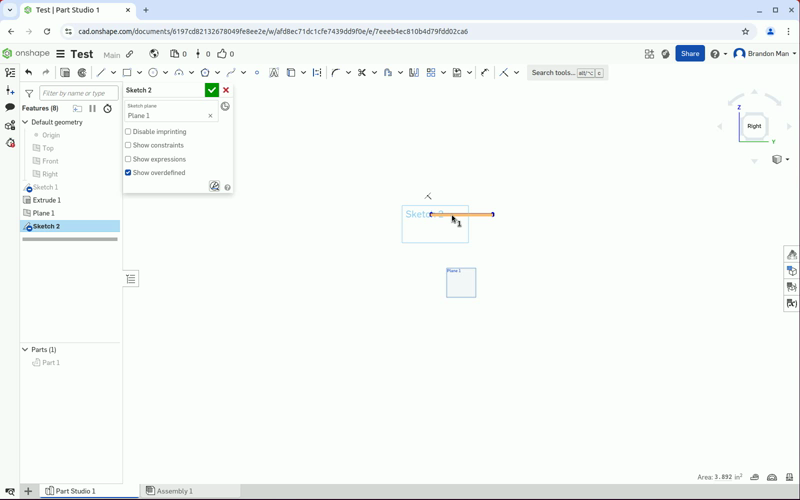
mouse_move(73, 352)
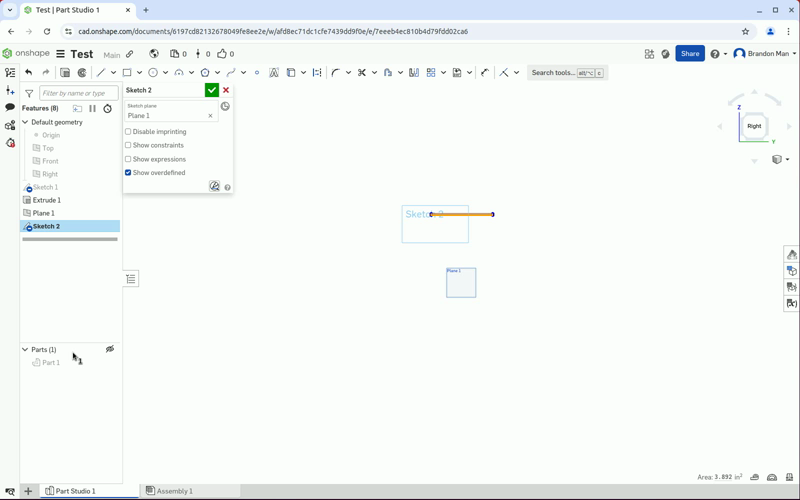
key(shift+y)
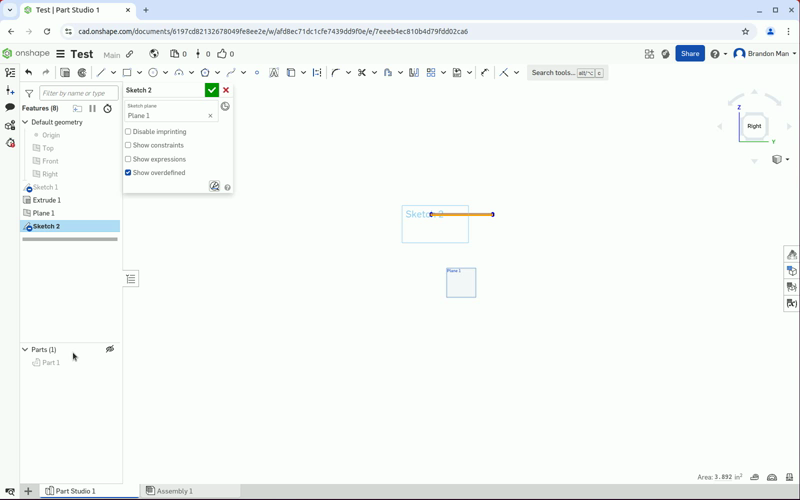
key(shift+e)
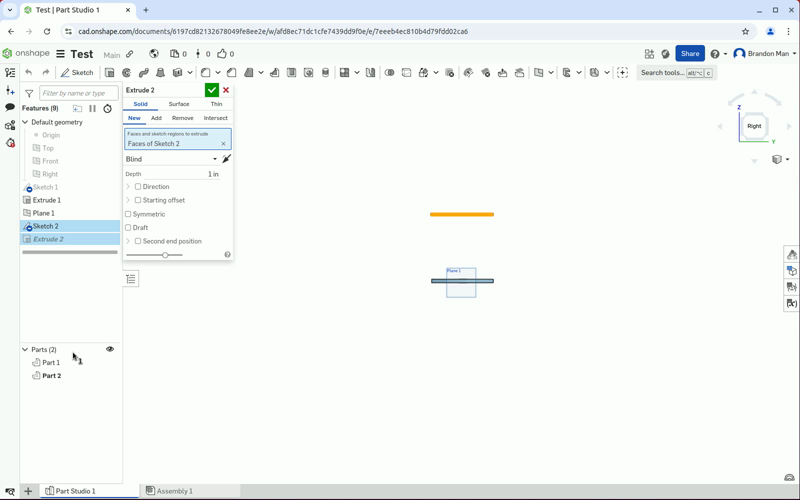
mouse_move(143, 106)
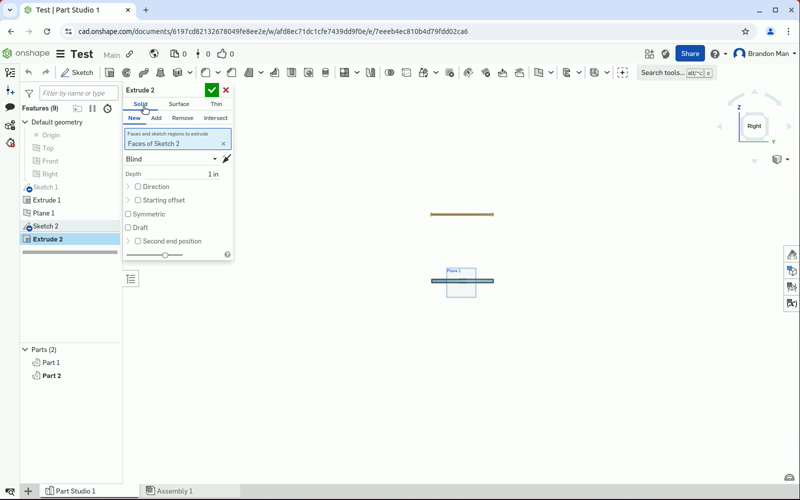
click(143, 106)
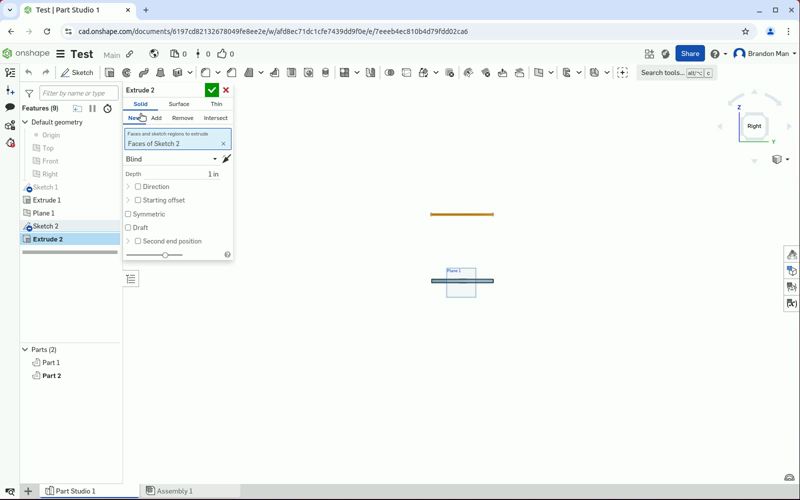
mouse_move(137, 120)
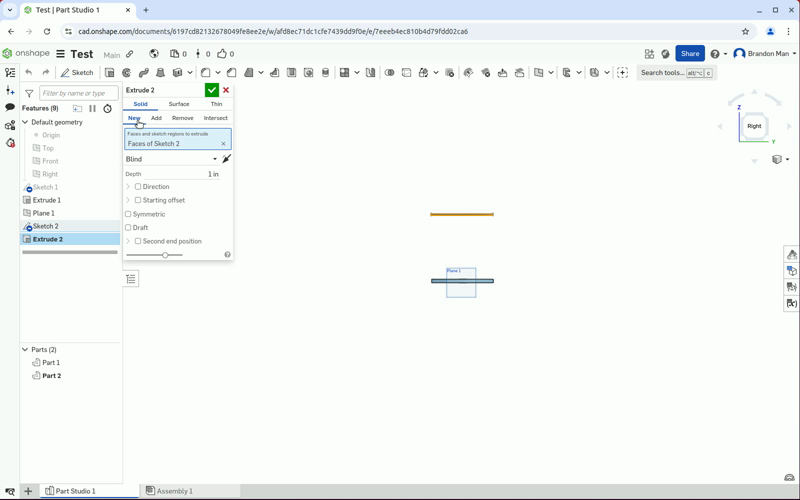
click(137, 120)
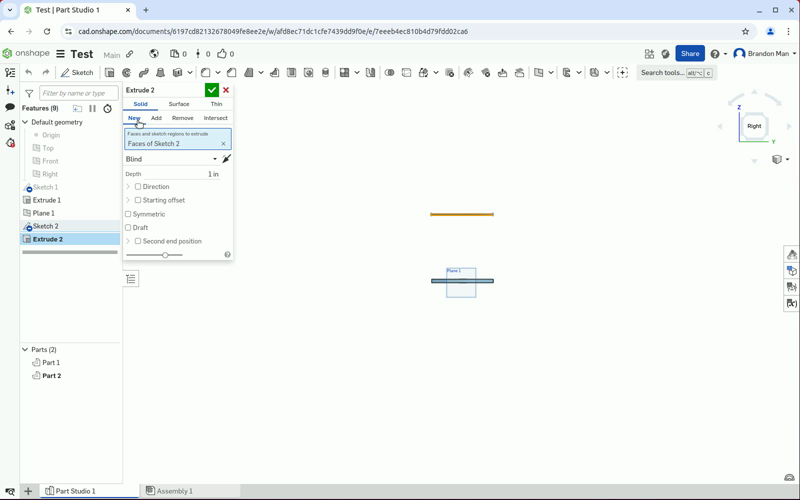
key(tab, 4)
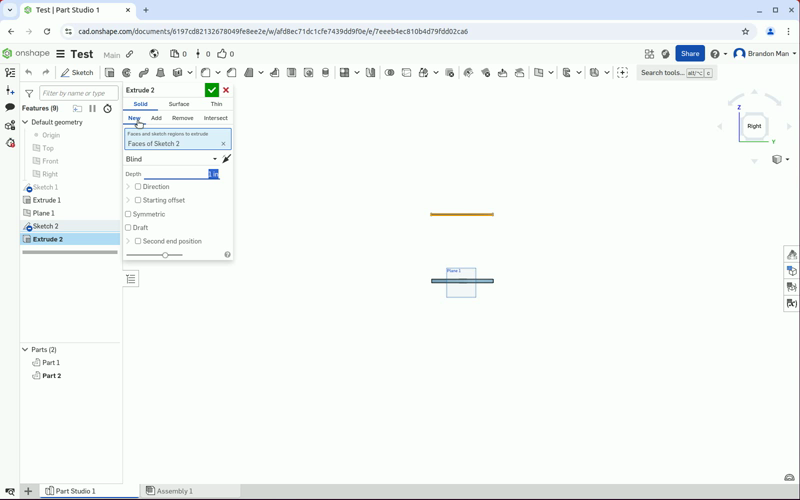
text(-30.811)
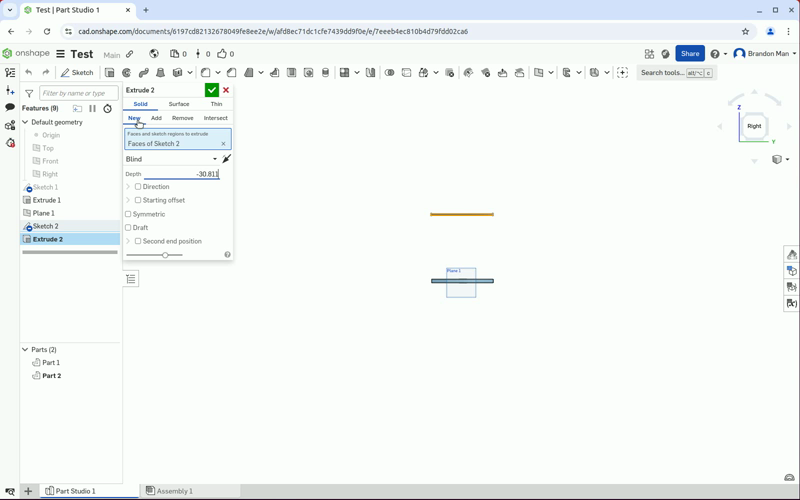
key(enter)
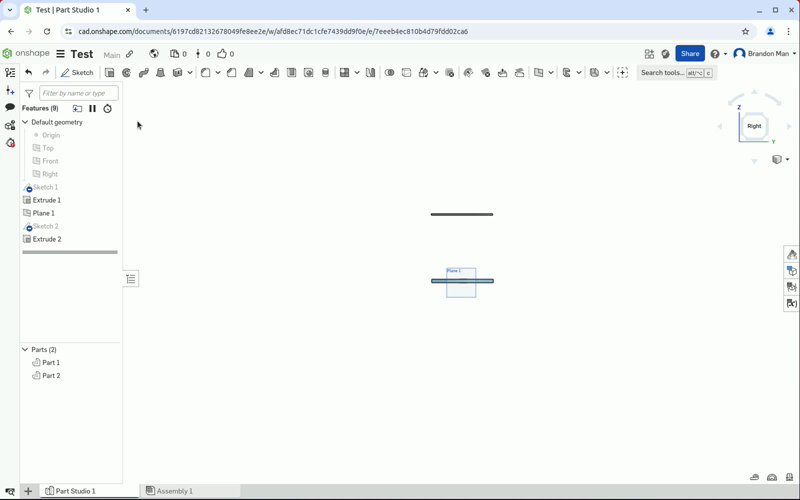
key(shift+h)
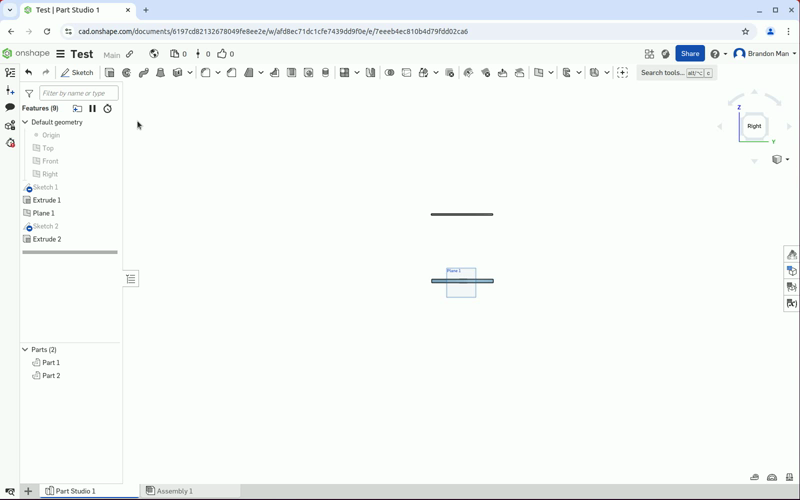
key(shift+h)
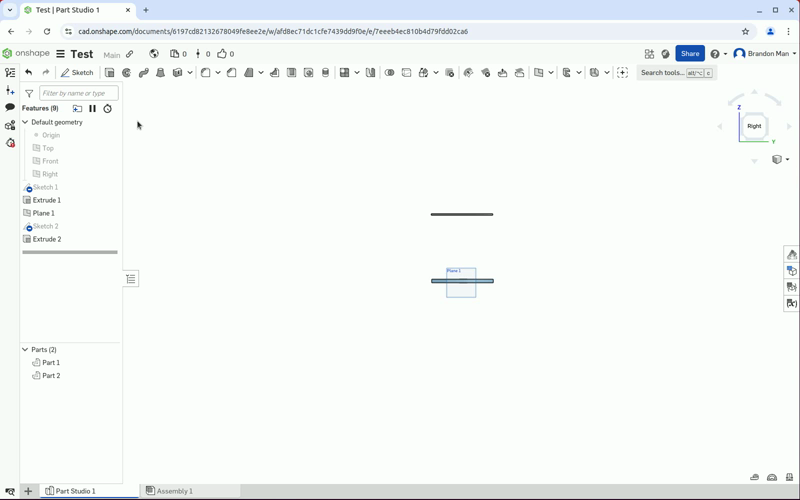
mouse_move(73, 189)
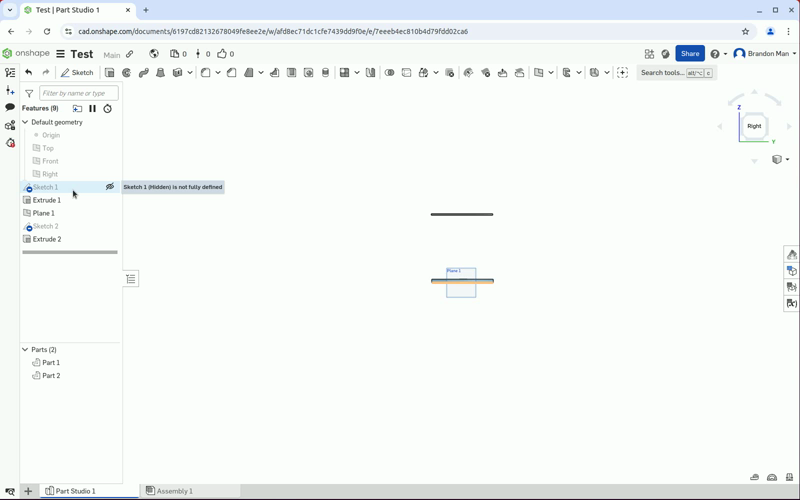
click(73, 189)
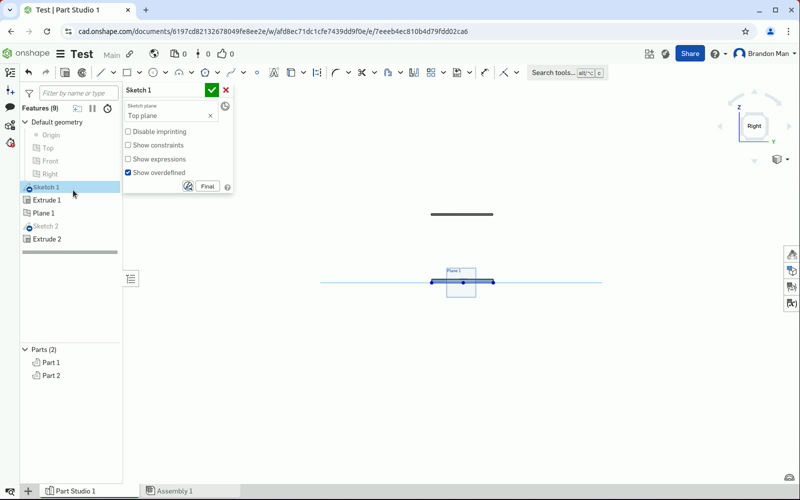
mouse_move(229, 92)
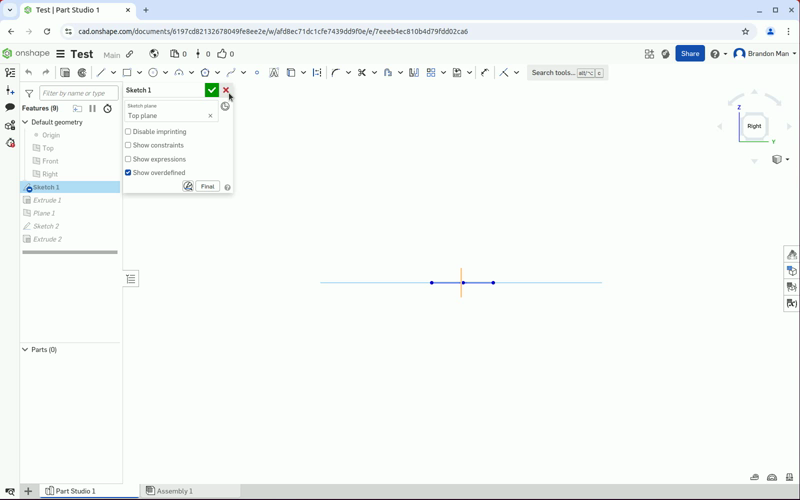
click(229, 92)
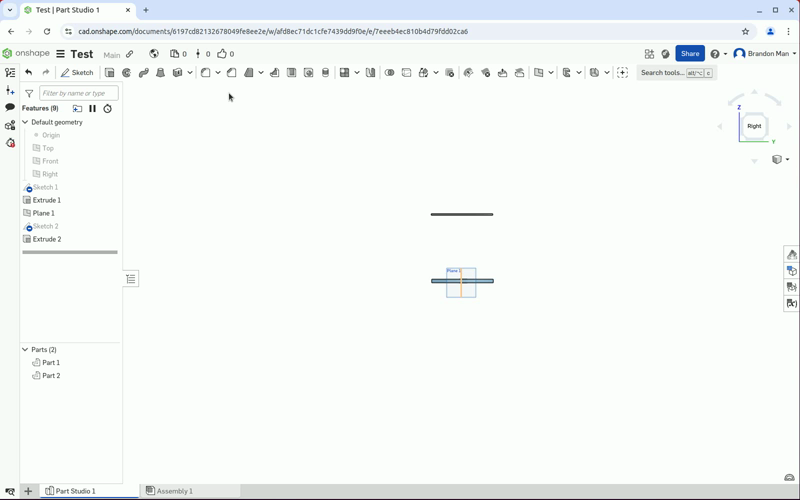
mouse_move(73, 352)
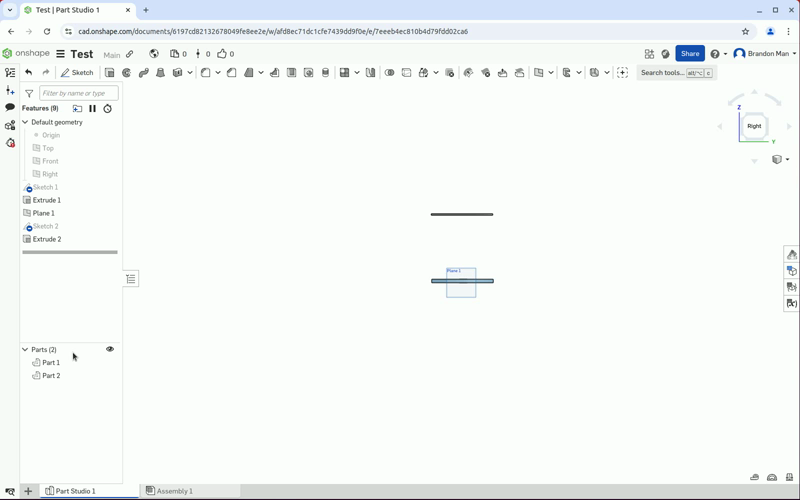
key(y)
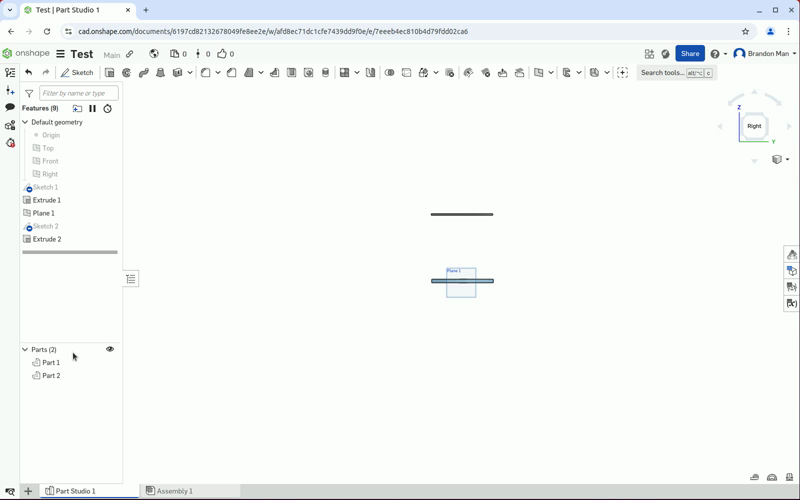
key(shift+p)
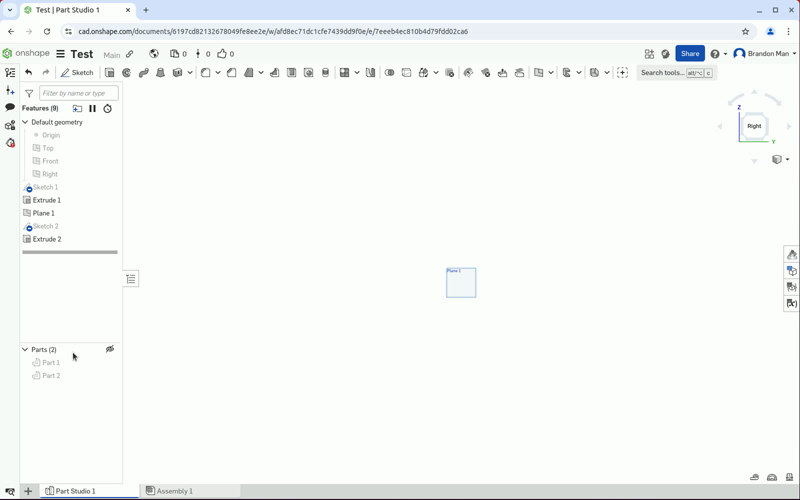
key(space)
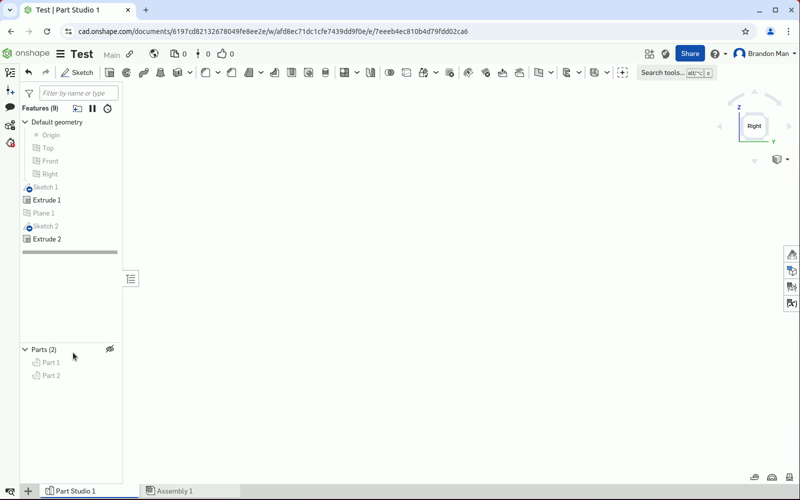
key_down(shift)
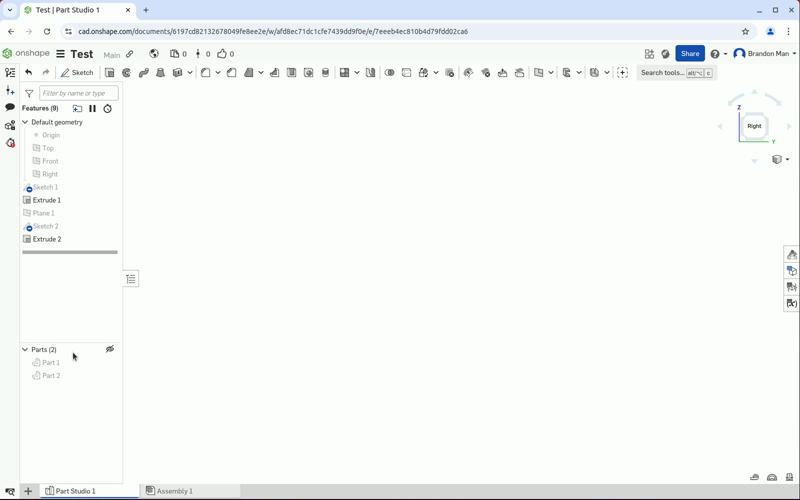
key(right)
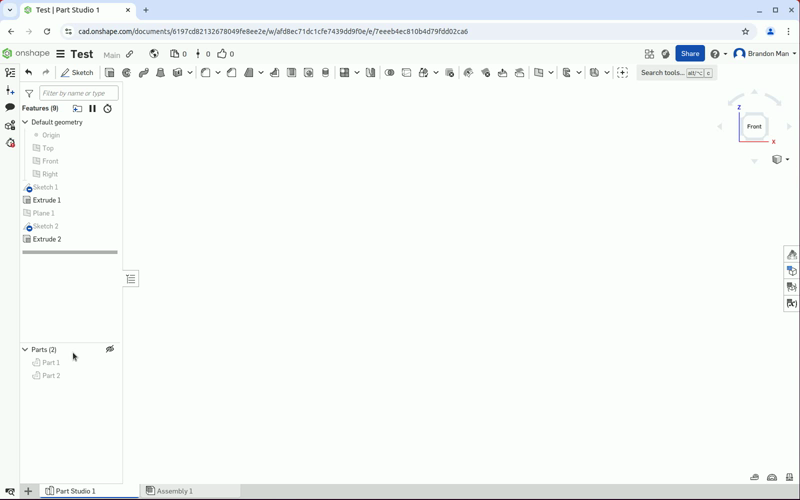
key_up(shift)
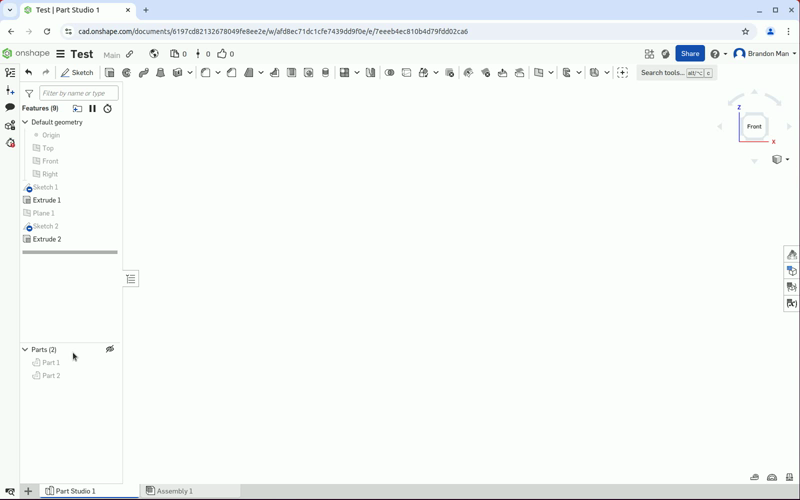
key(space)
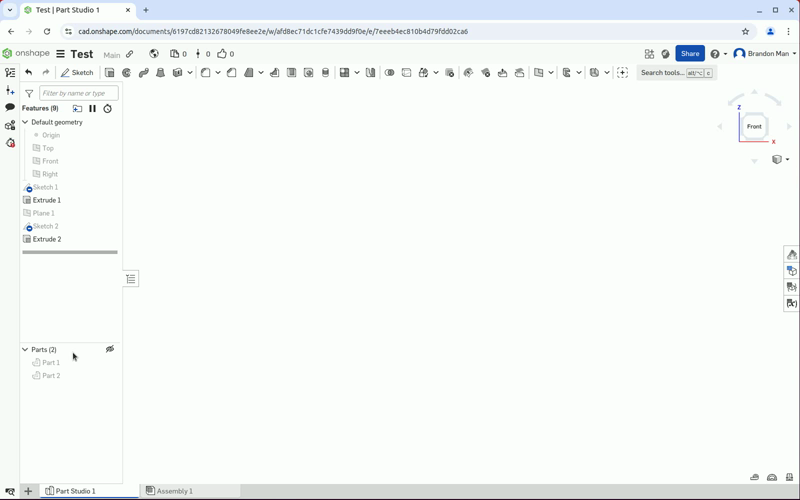
key_down(shift)
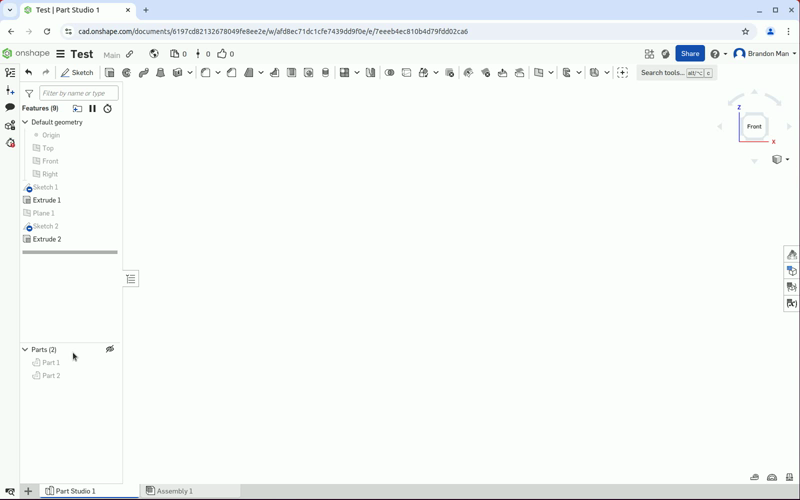
key(down)
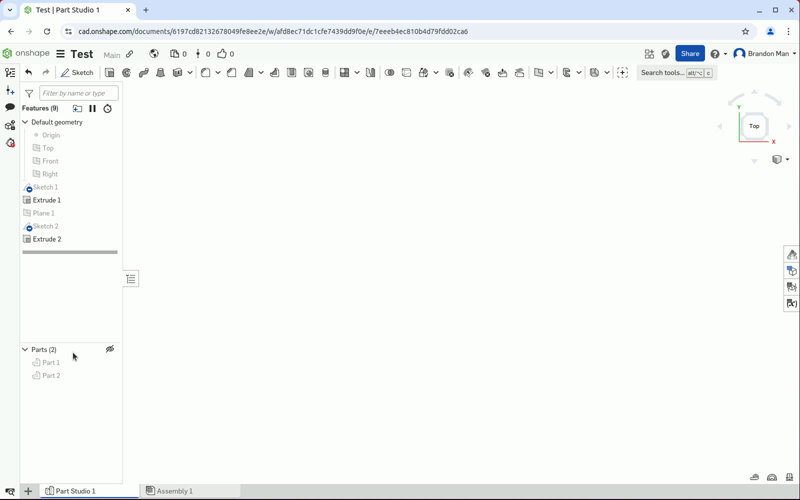
key_up(shift)
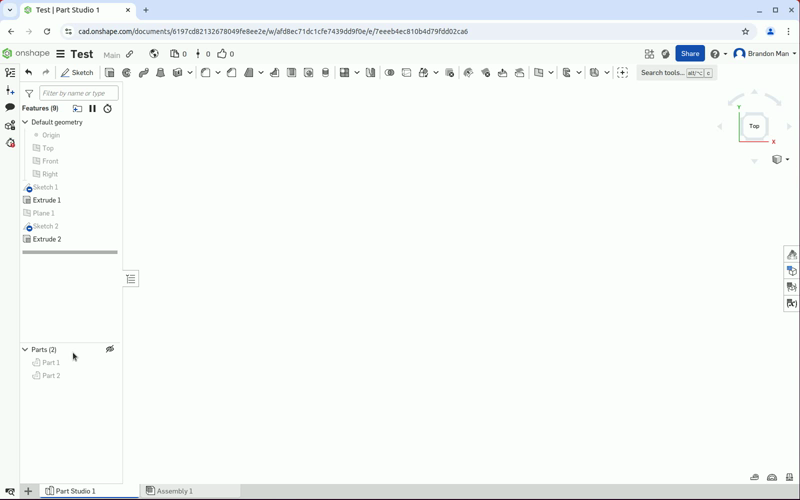
mouse_move(73, 352)
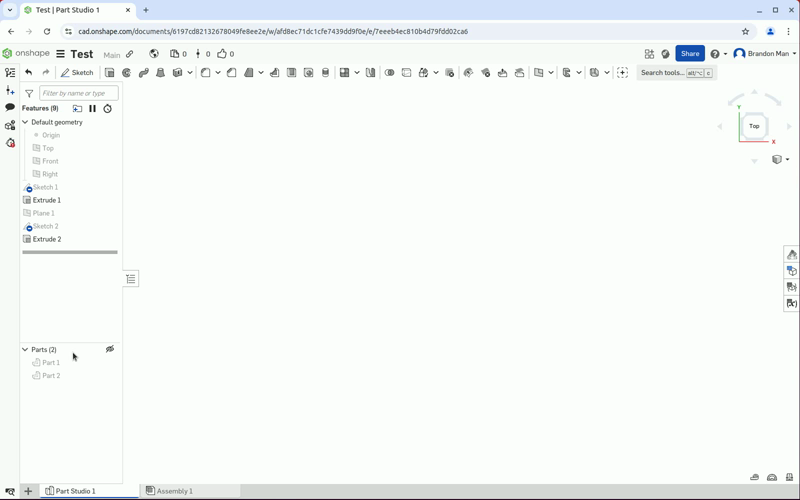
key(shift+y)
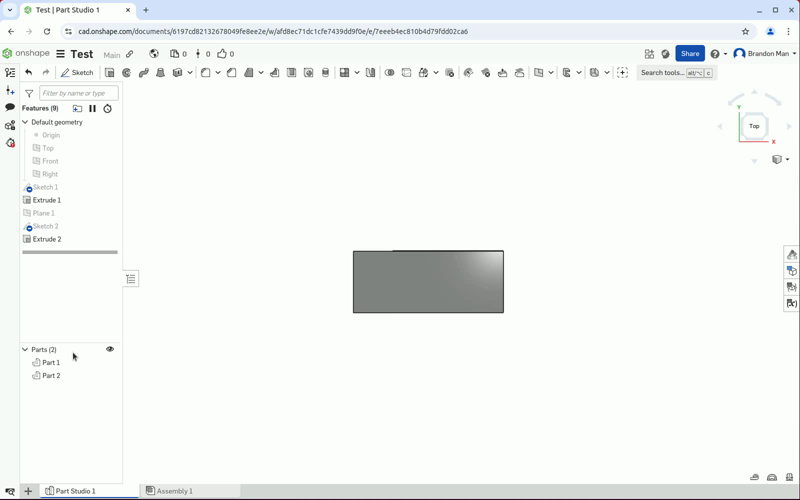
mouse_move(541, 75)
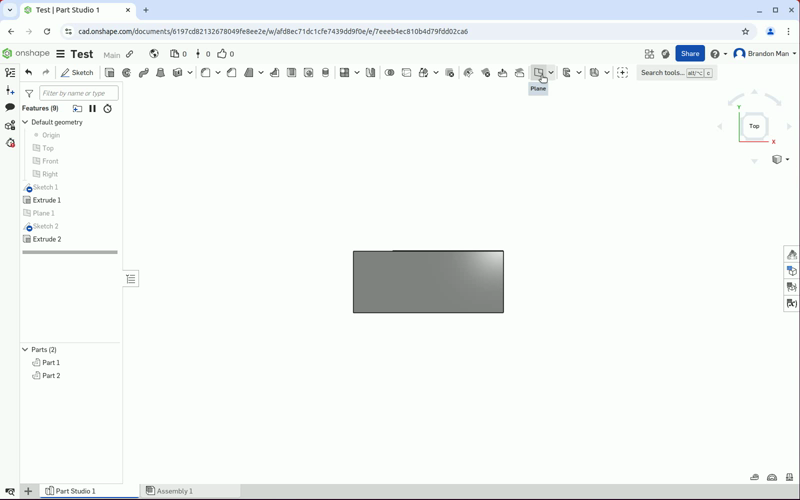
click(541, 75)
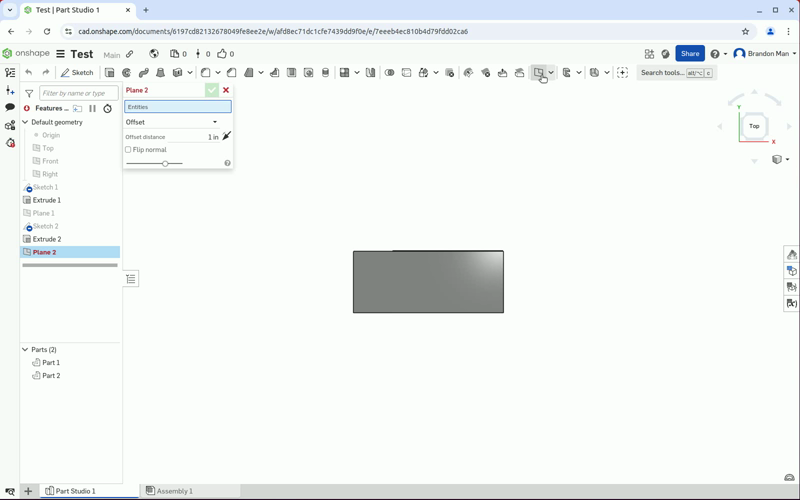
mouse_move(73, 150)
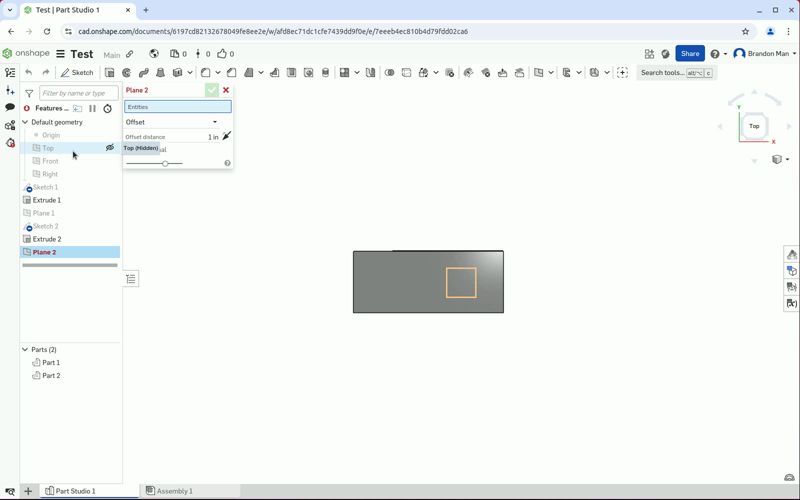
click(73, 150)
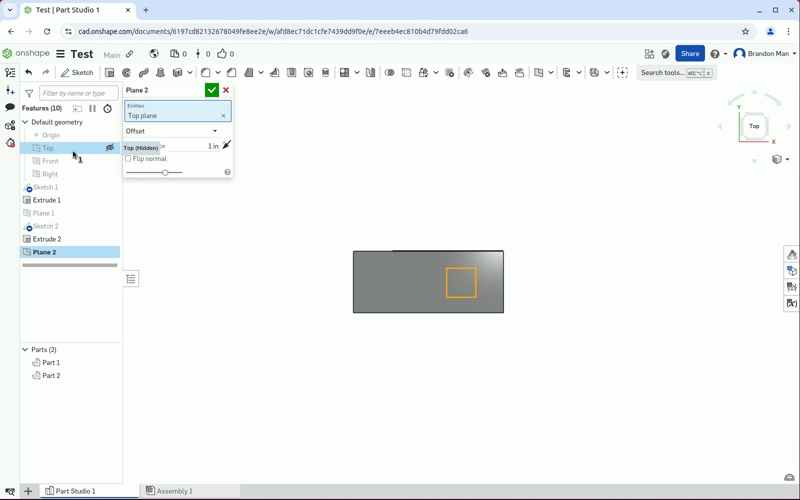
key(tab, 2)
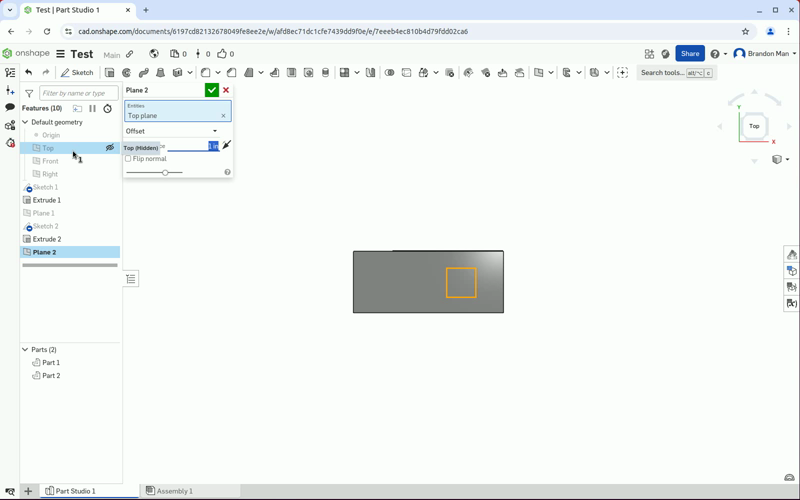
text(14.204)
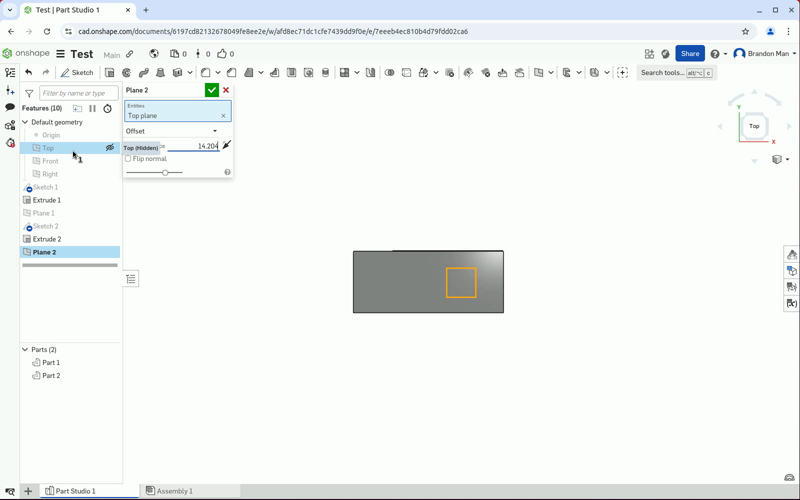
key(enter, 2)
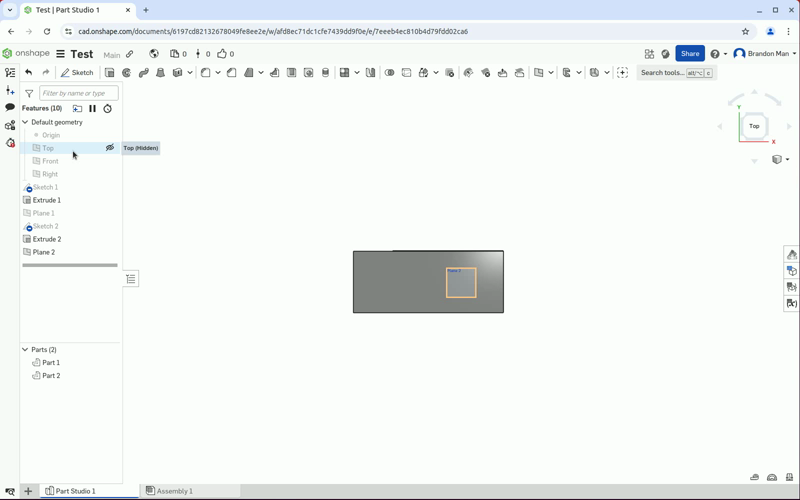
key(shift+s)
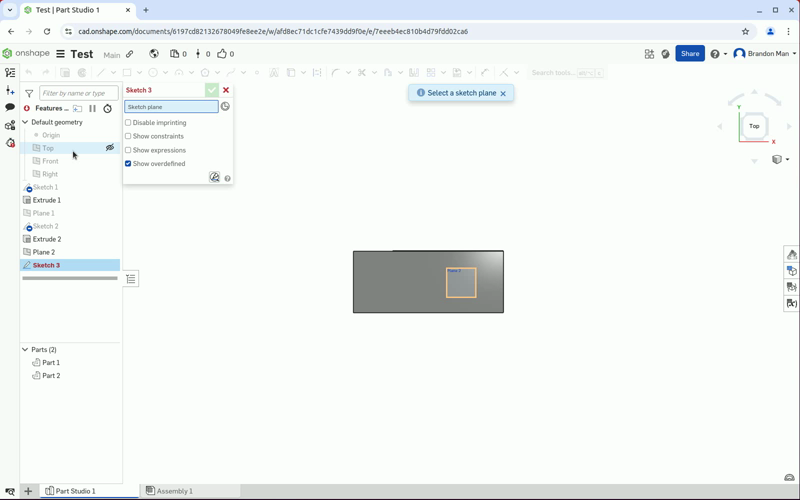
mouse_move(73, 254)
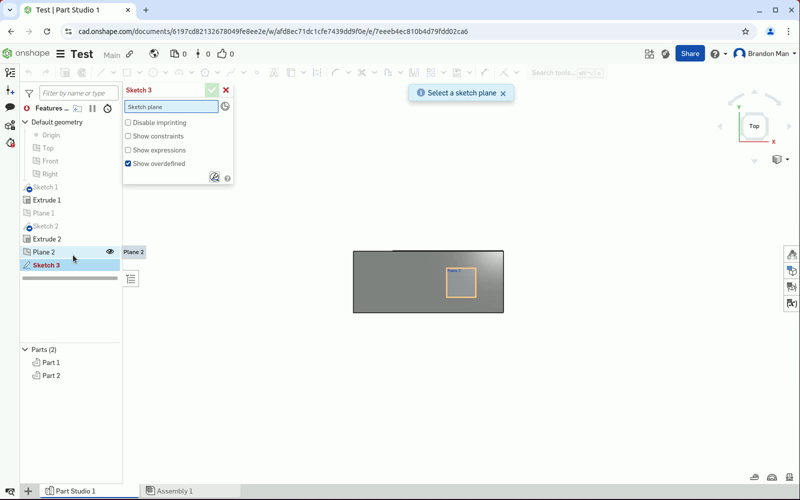
click(73, 254)
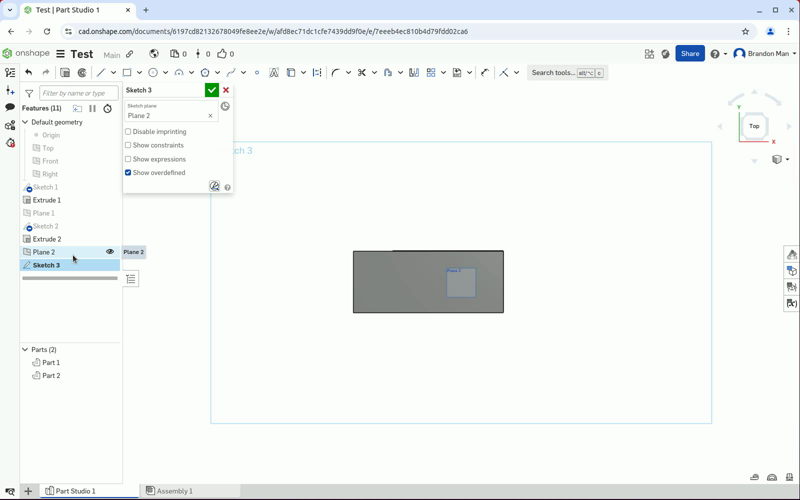
mouse_move(73, 352)
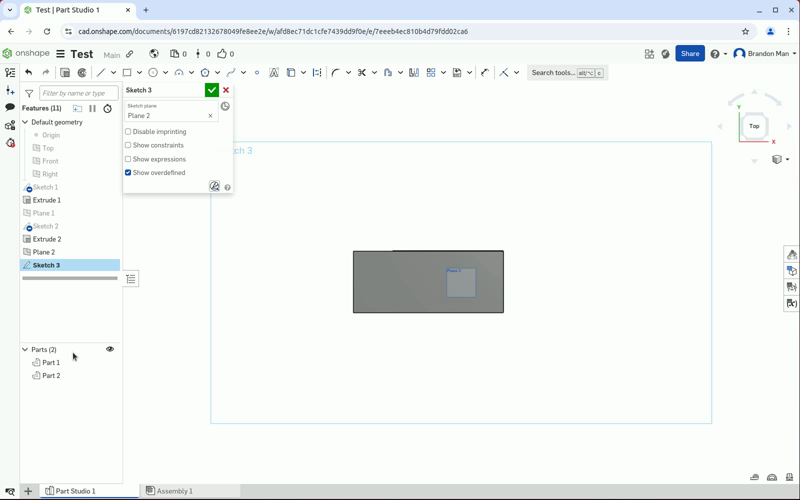
key(y)
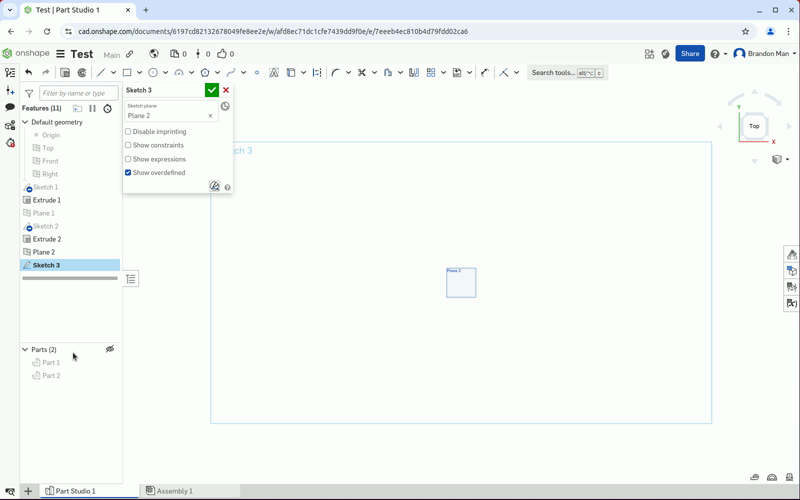
key(l)
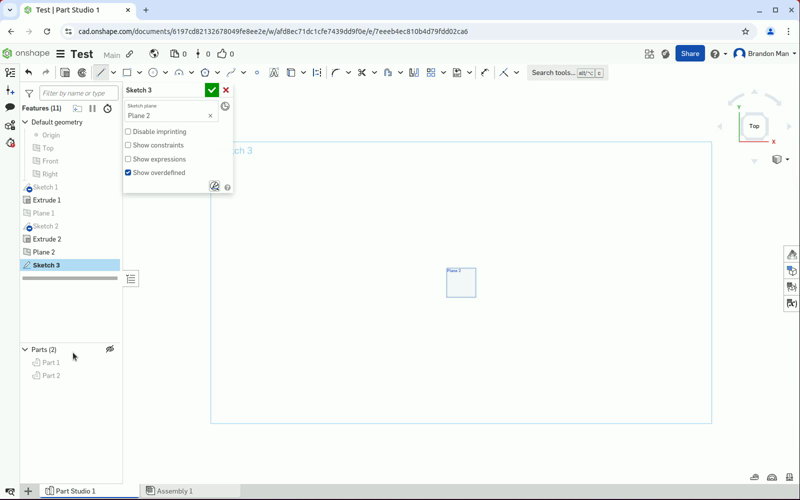
key_down(shift)
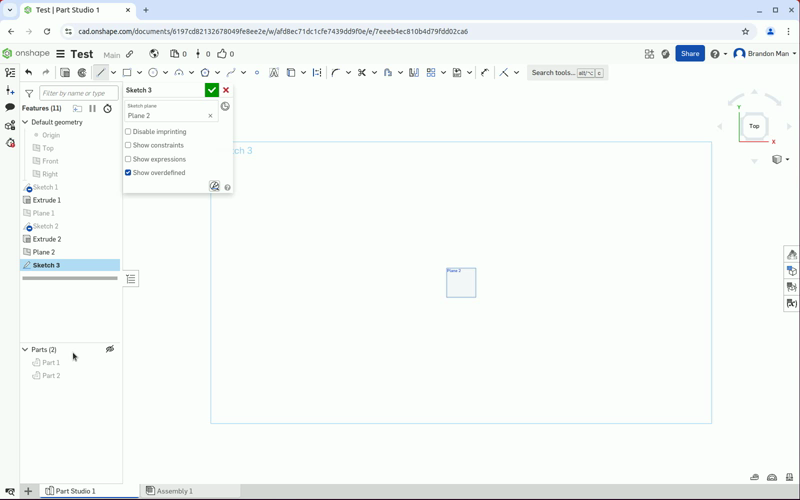
mouse_move(361, 299)
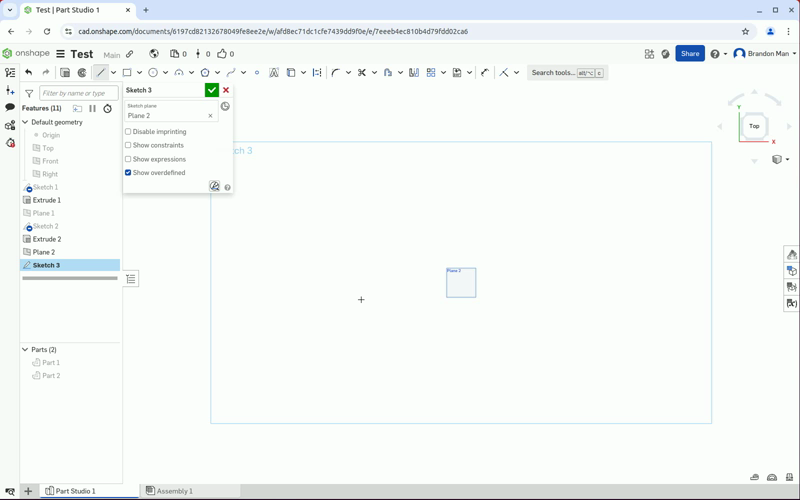
click(361, 299)
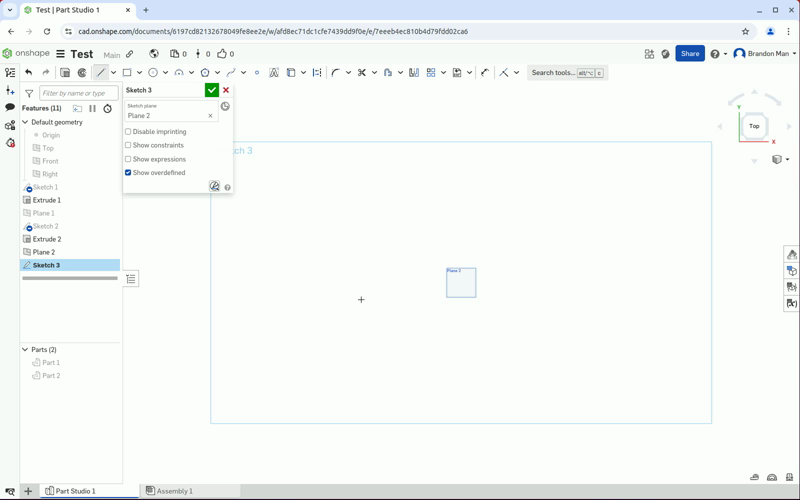
key_up(shift)
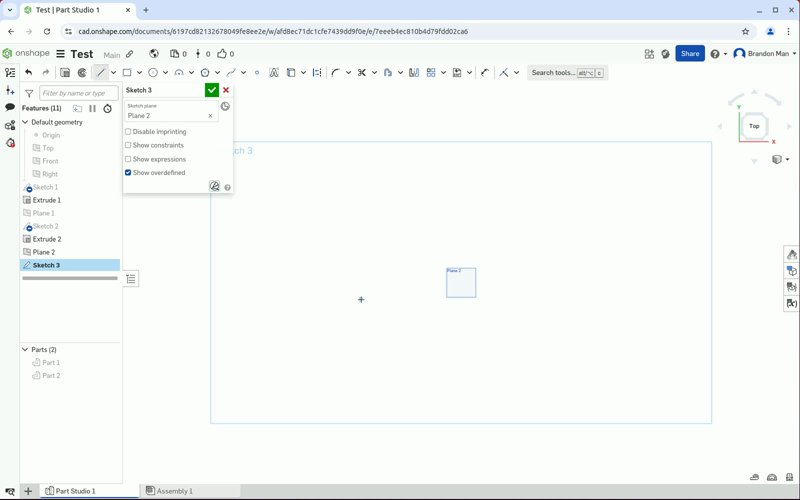
key_down(shift)
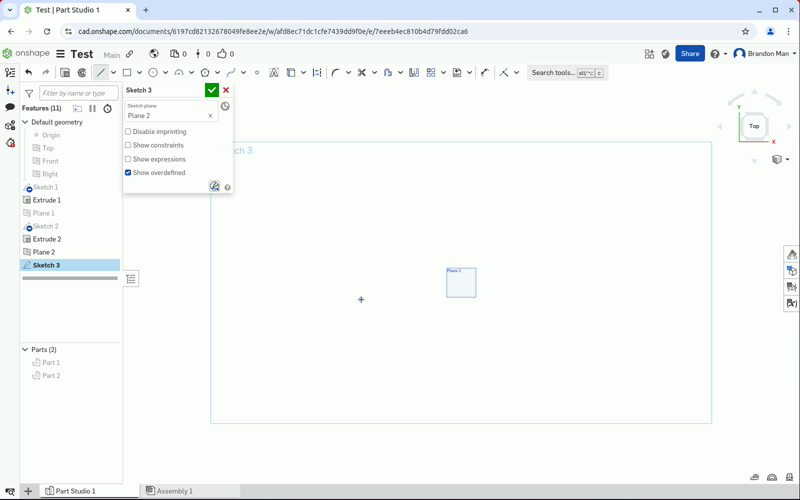
mouse_move(391, 299)
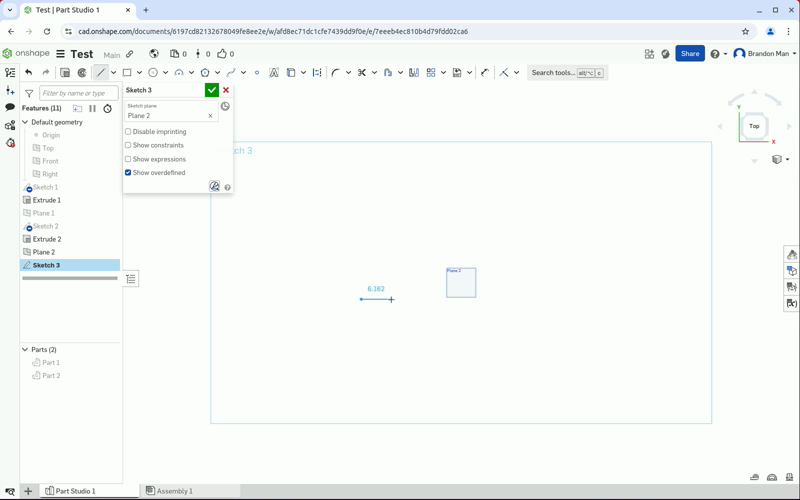
mouse_move(419, 299)
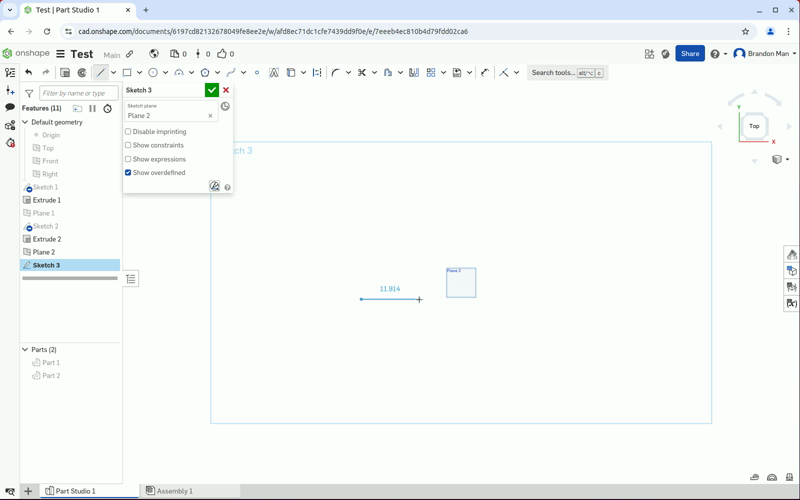
click(419, 299)
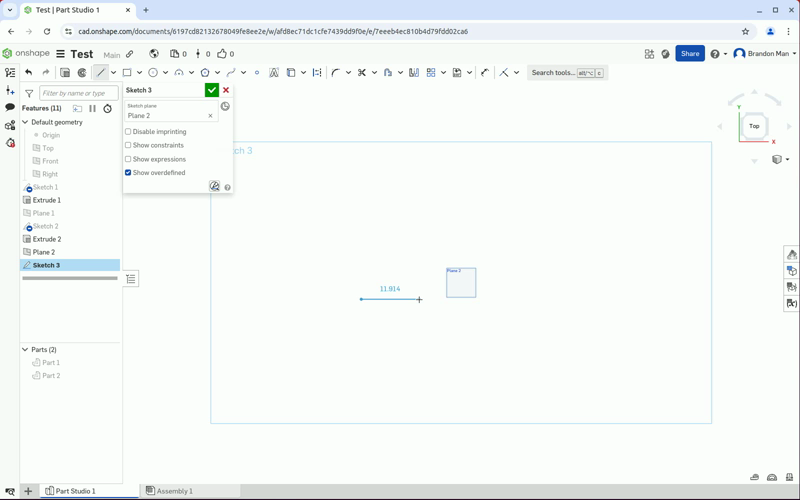
key_up(shift)
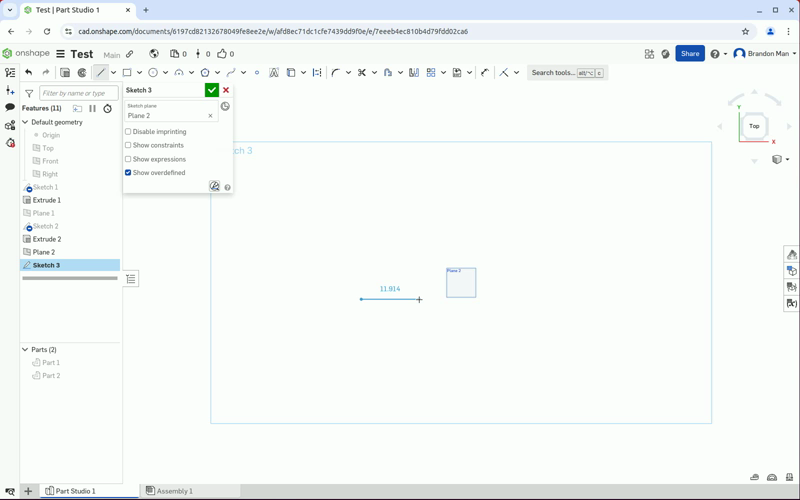
key_down(shift)
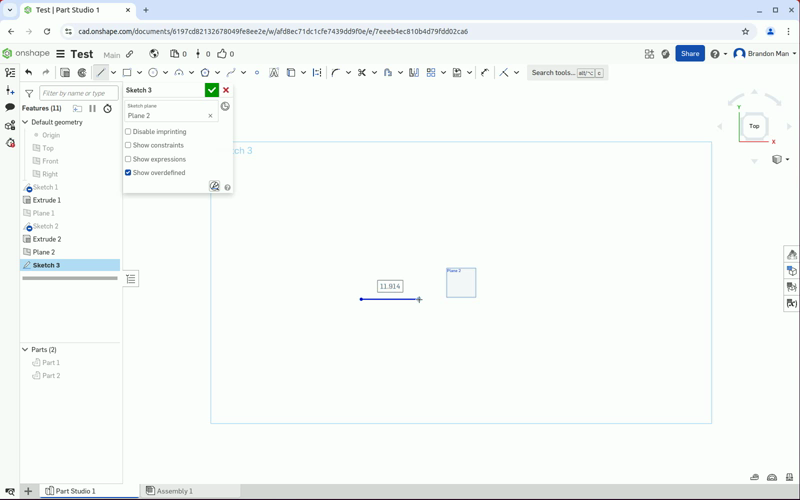
mouse_move(449, 299)
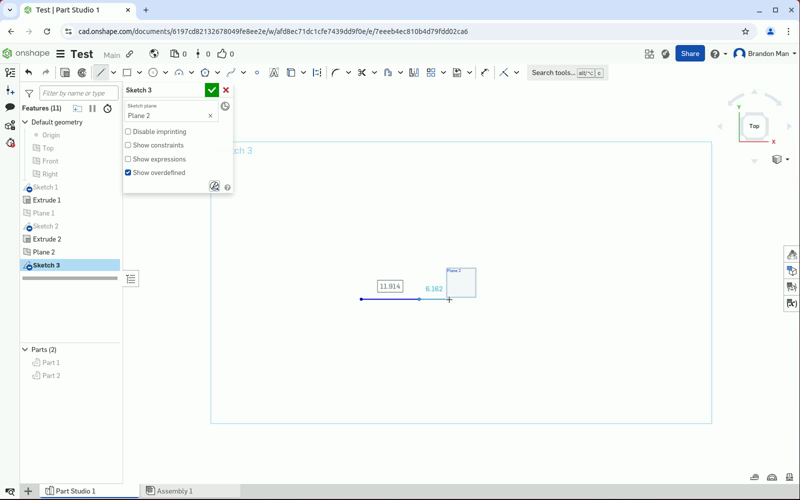
mouse_move(419, 280)
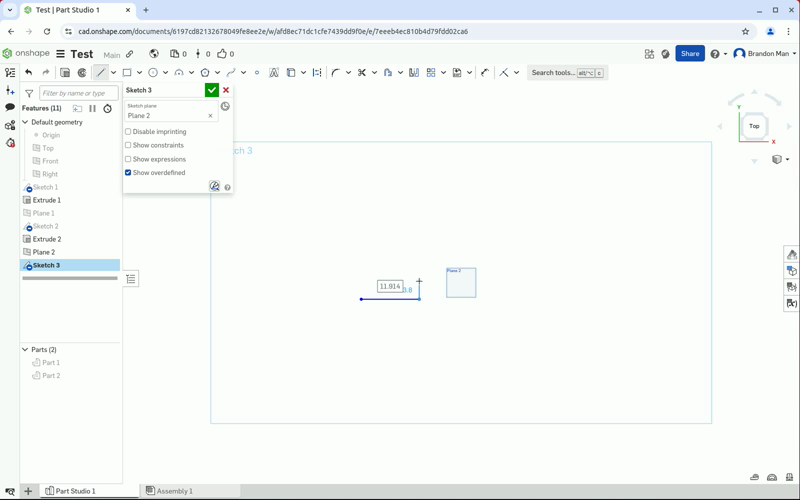
click(419, 280)
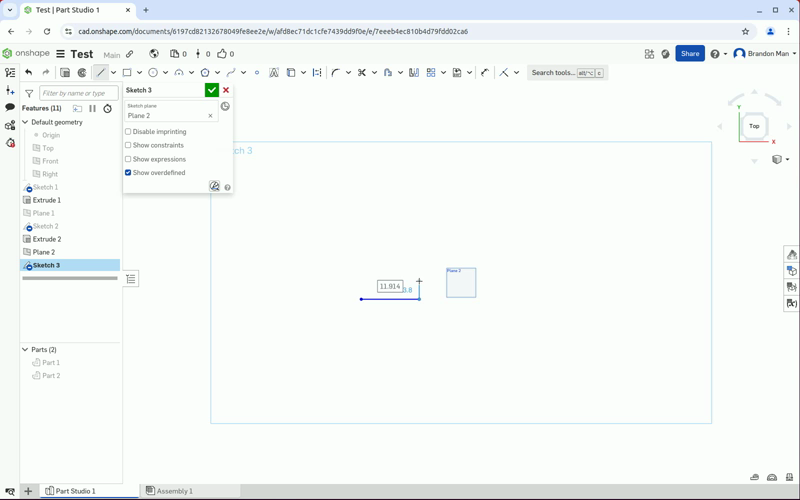
key_up(shift)
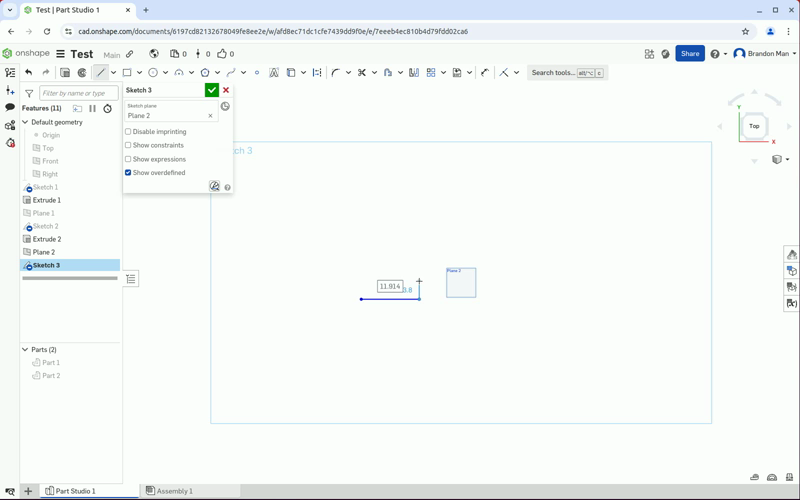
key_down(shift)
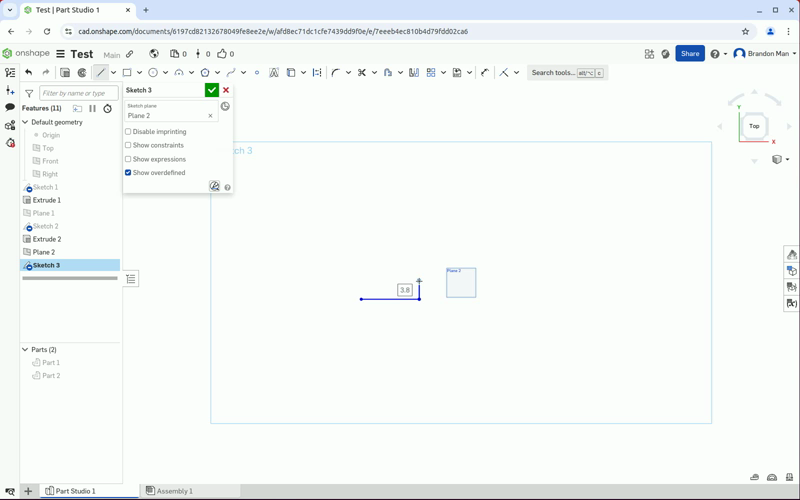
mouse_move(449, 280)
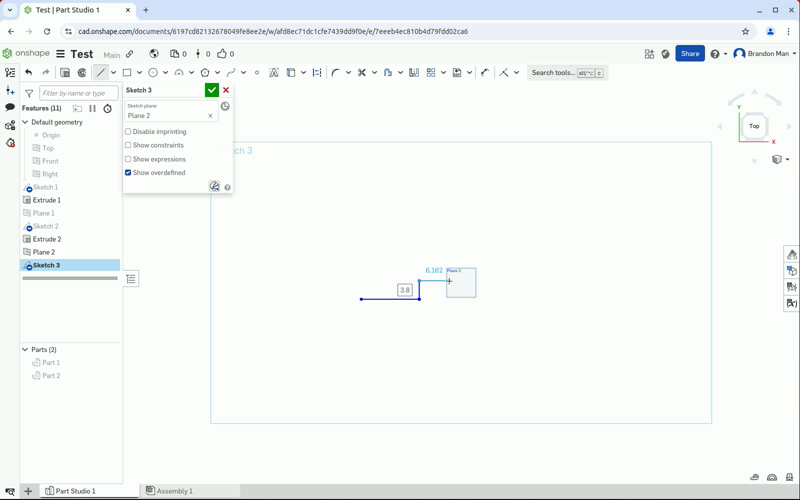
mouse_move(419, 263)
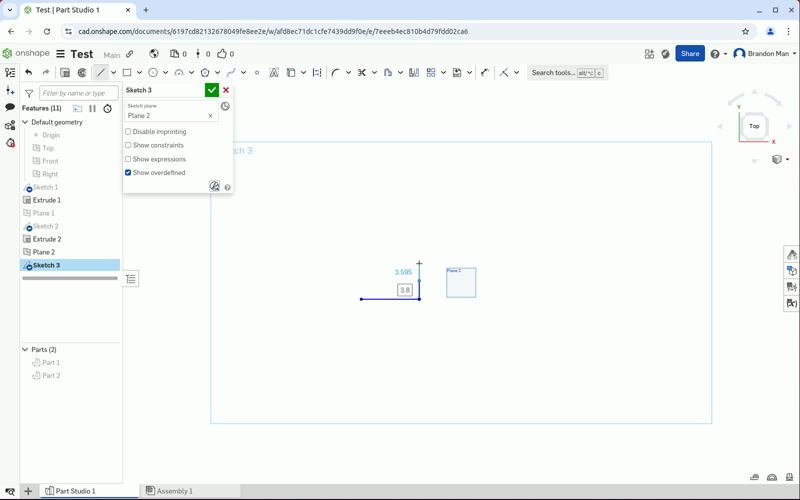
click(419, 263)
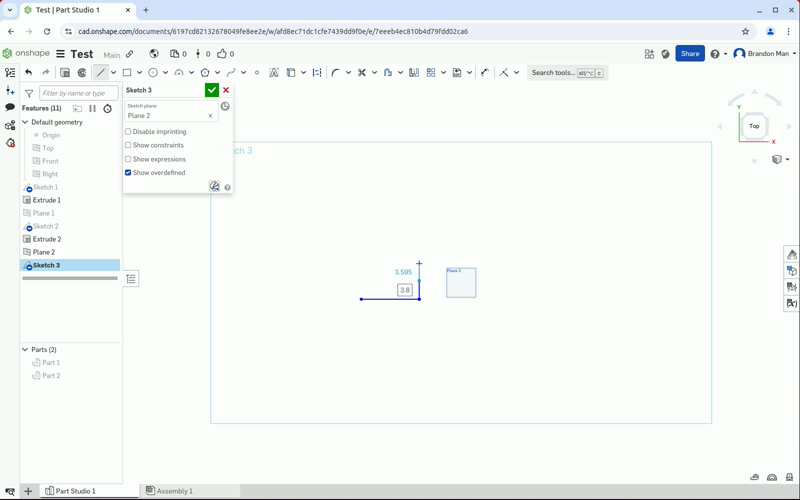
key_up(shift)
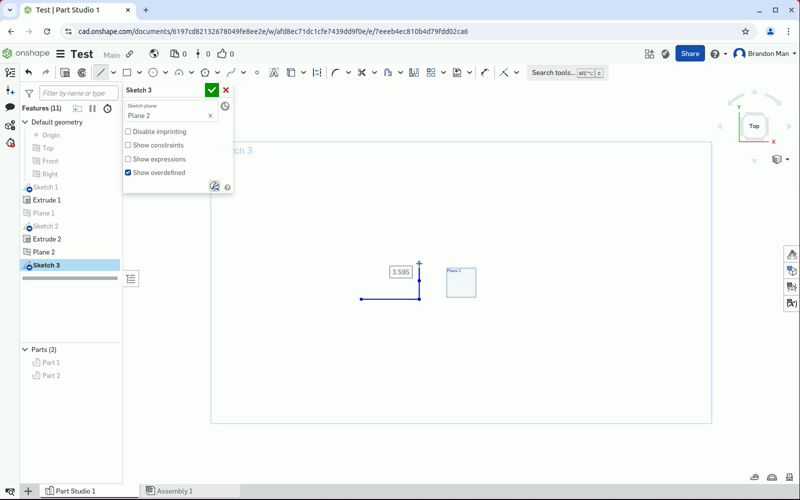
key_down(shift)
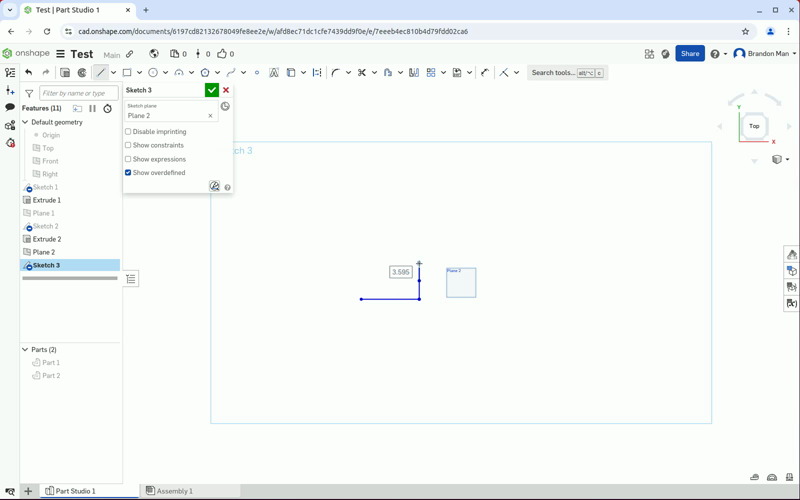
mouse_move(449, 263)
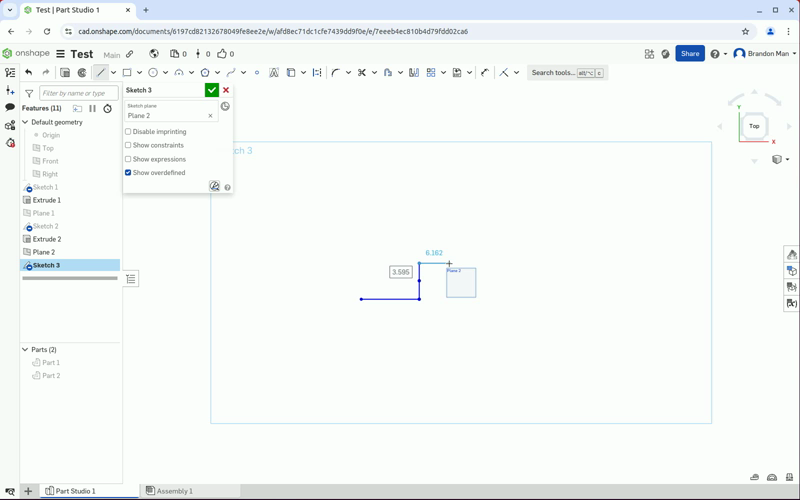
mouse_move(361, 263)
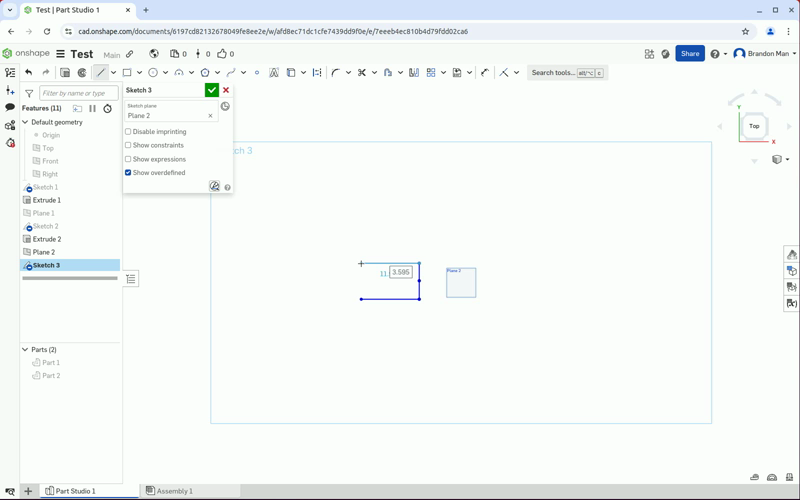
click(361, 263)
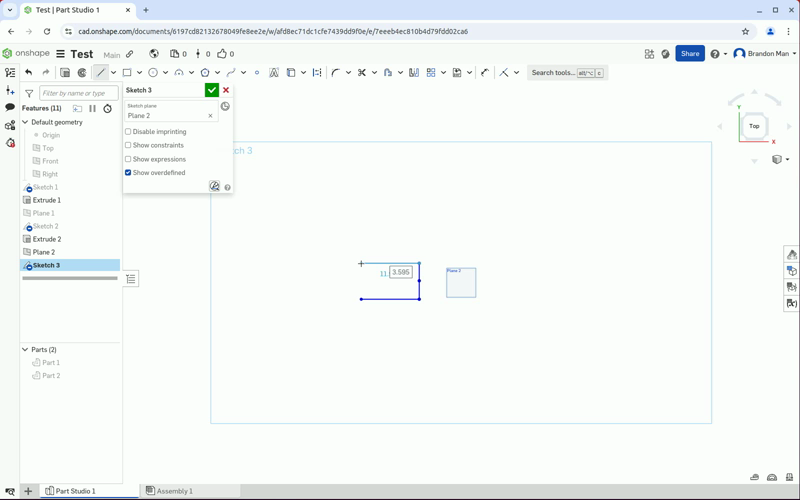
key_up(shift)
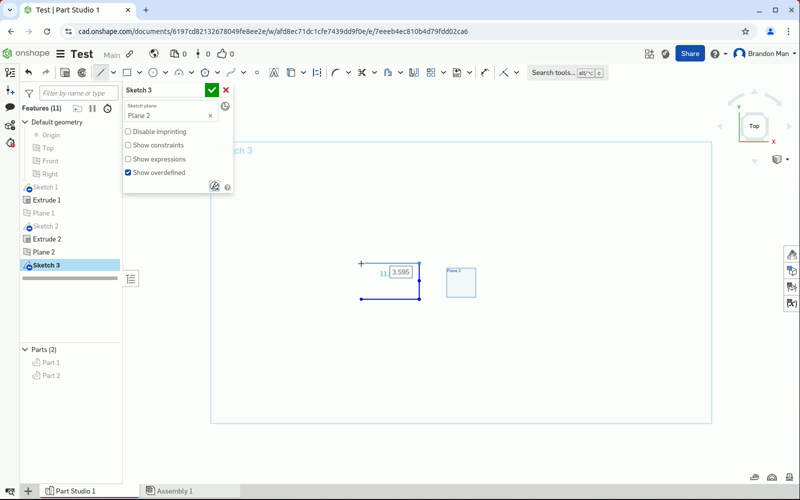
mouse_move(391, 263)
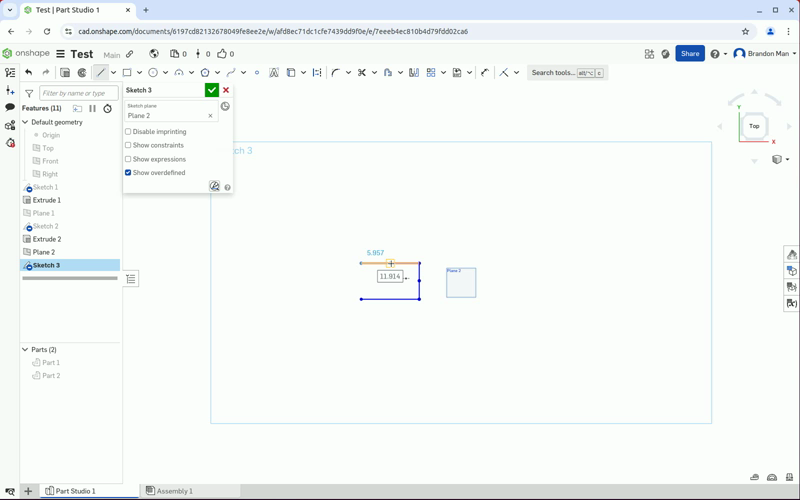
key_down(shift)
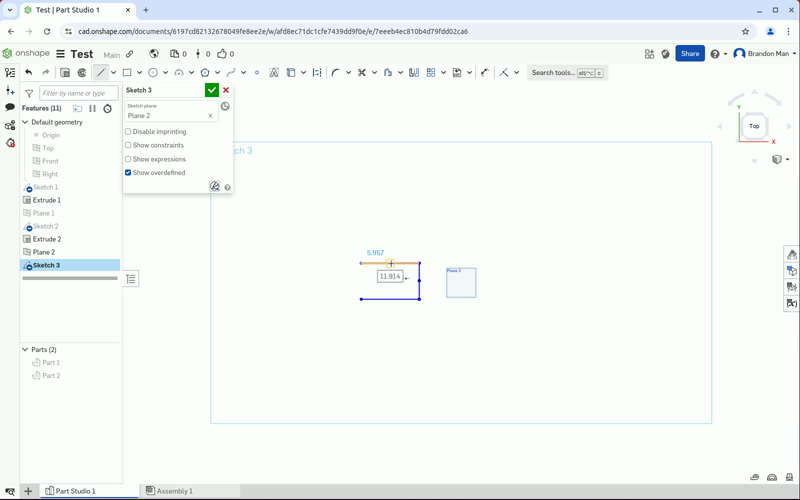
mouse_move(361, 299)
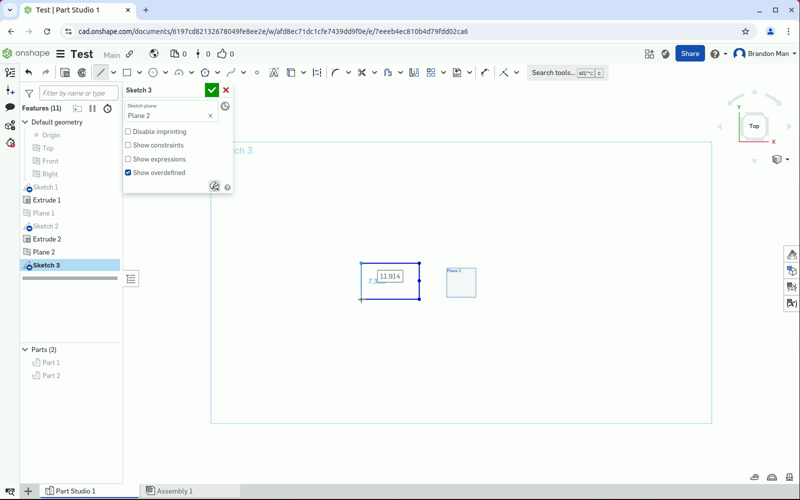
key_up(shift)
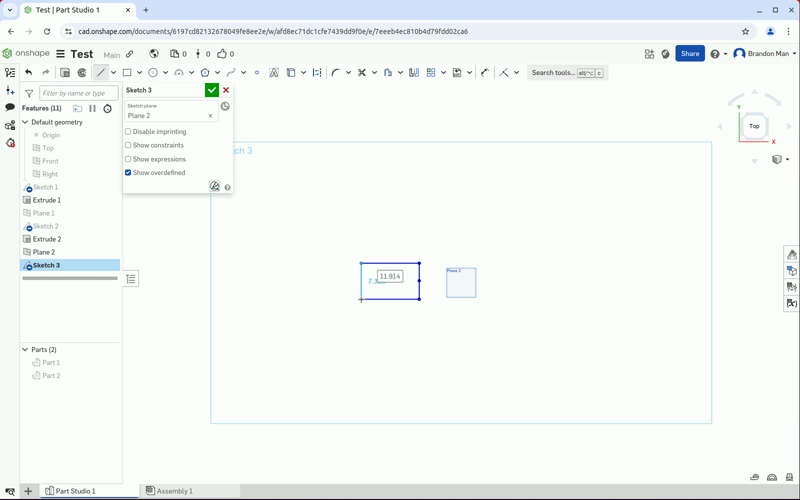
click(361, 299)
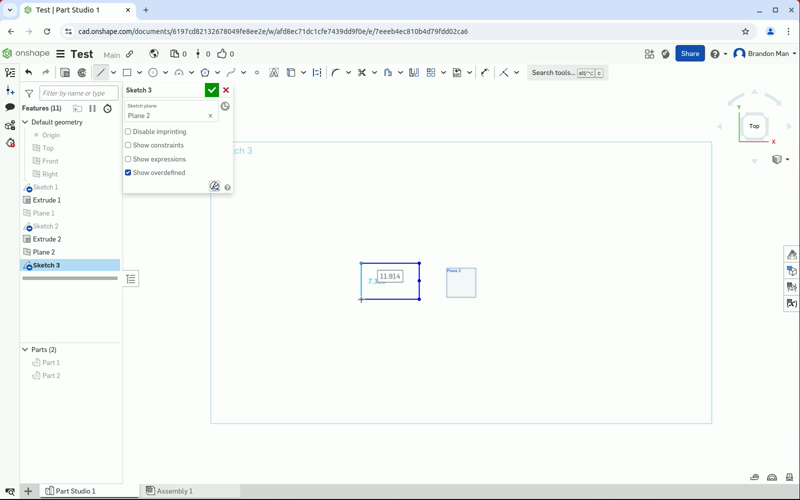
key(esc)
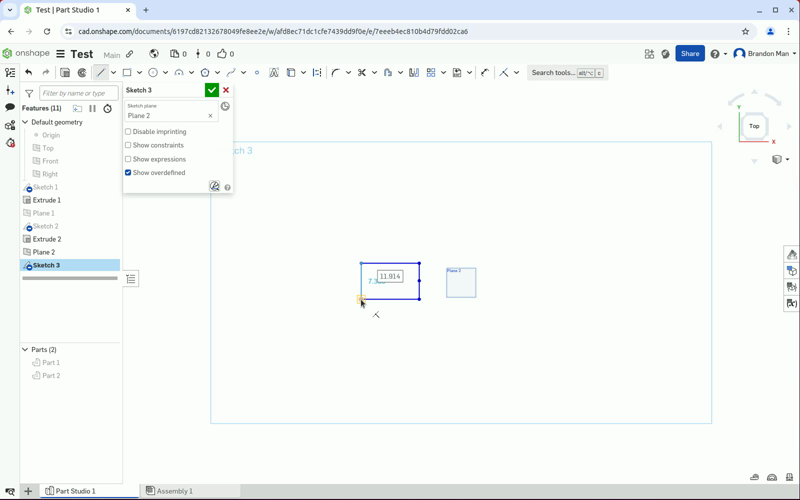
mouse_move(387, 280)
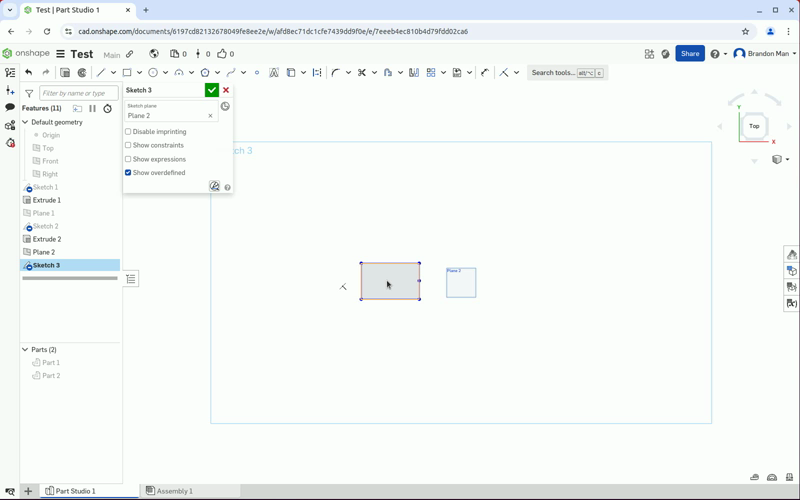
click(387, 280)
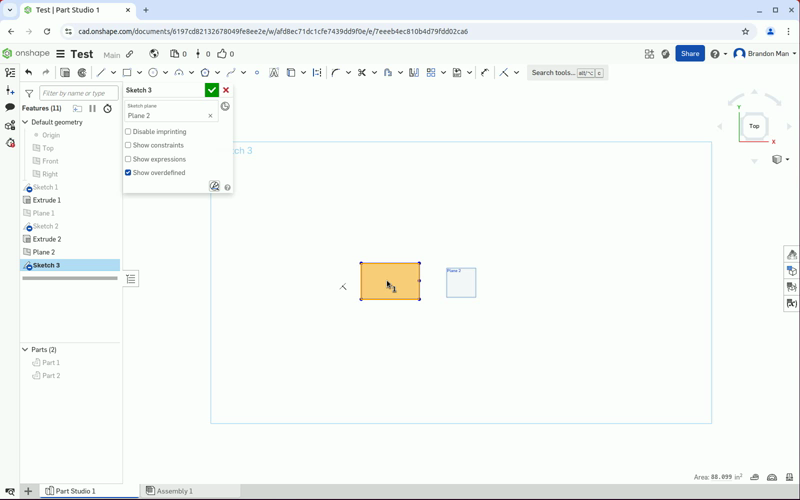
mouse_move(73, 352)
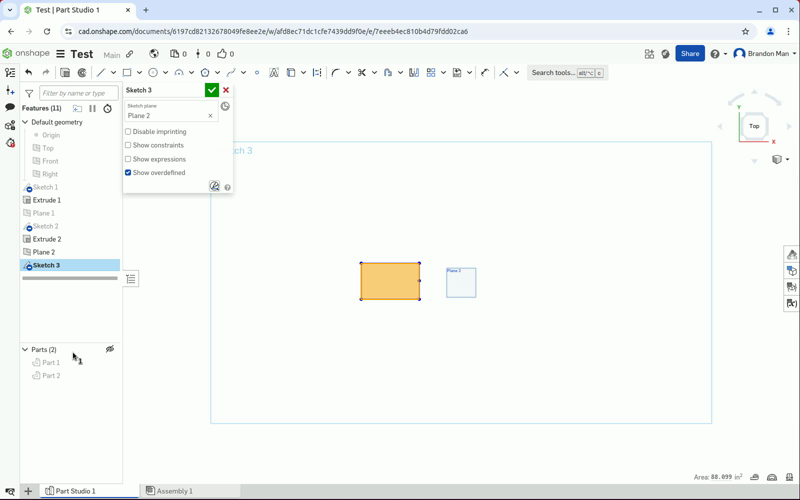
key(shift+y)
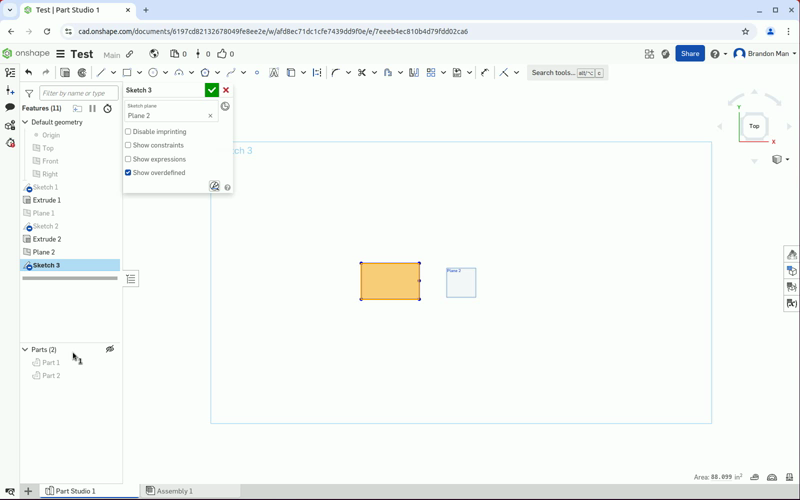
key(shift+e)
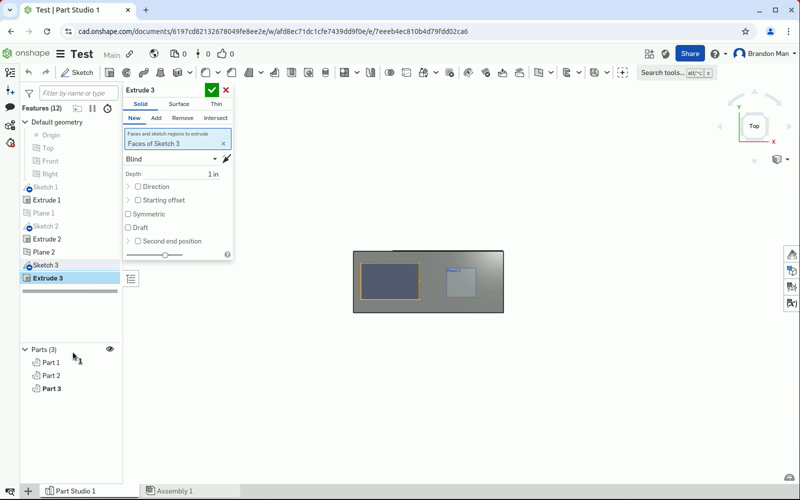
mouse_move(143, 106)
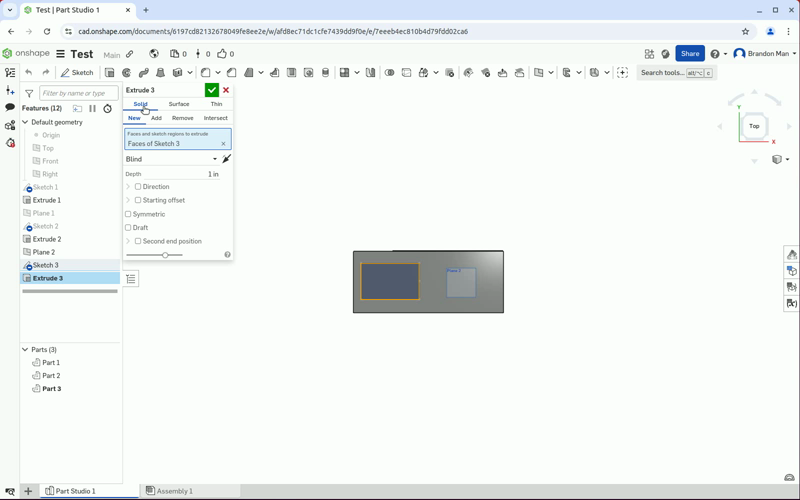
click(143, 106)
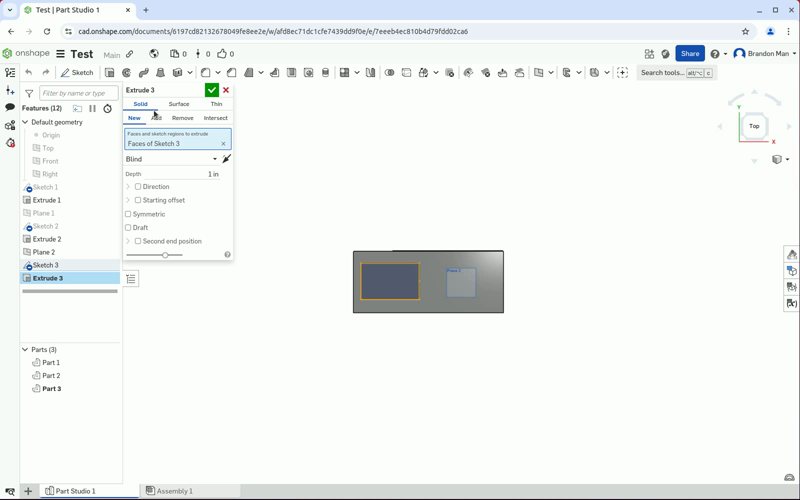
mouse_move(186, 120)
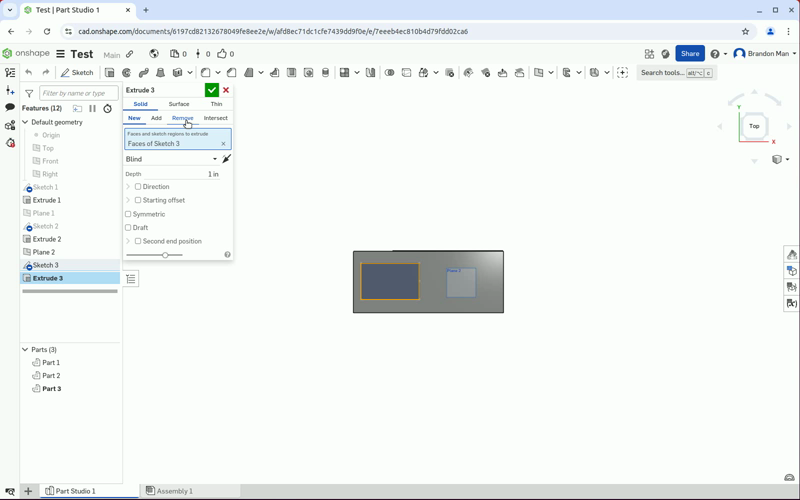
click(186, 120)
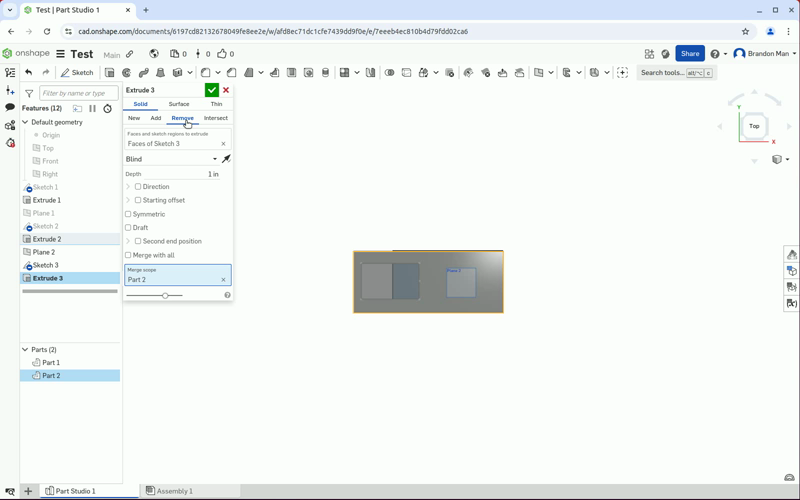
key(tab, 4)
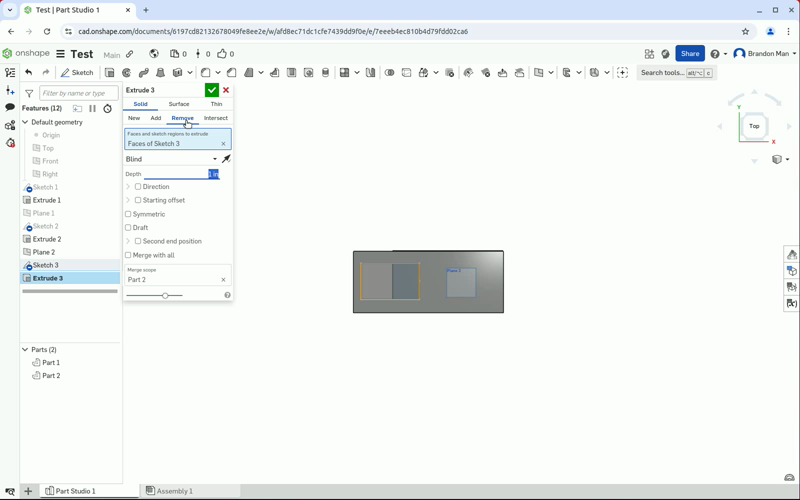
text(3.37)
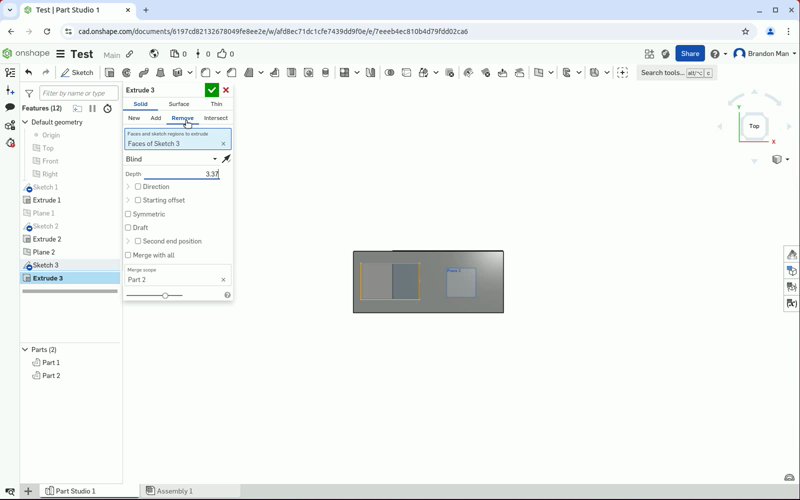
key(tab, 6)
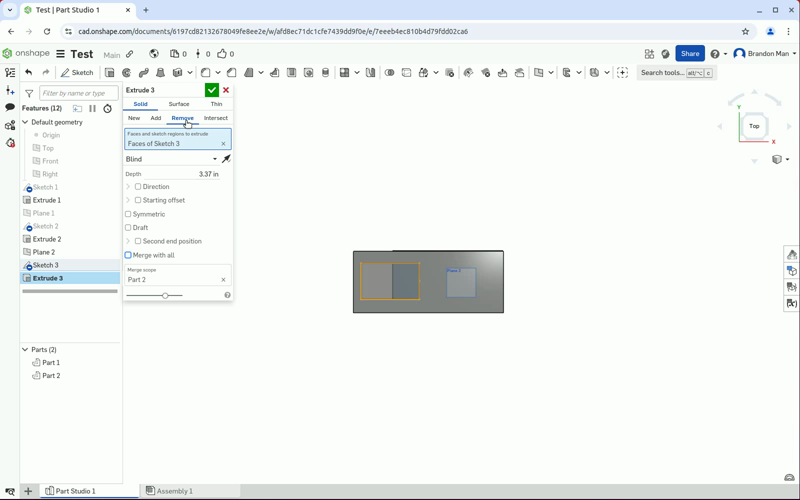
key(space)
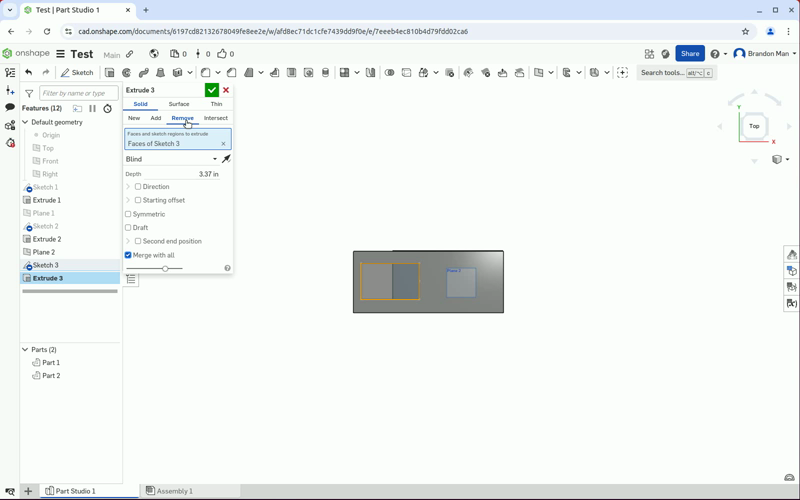
key(enter)
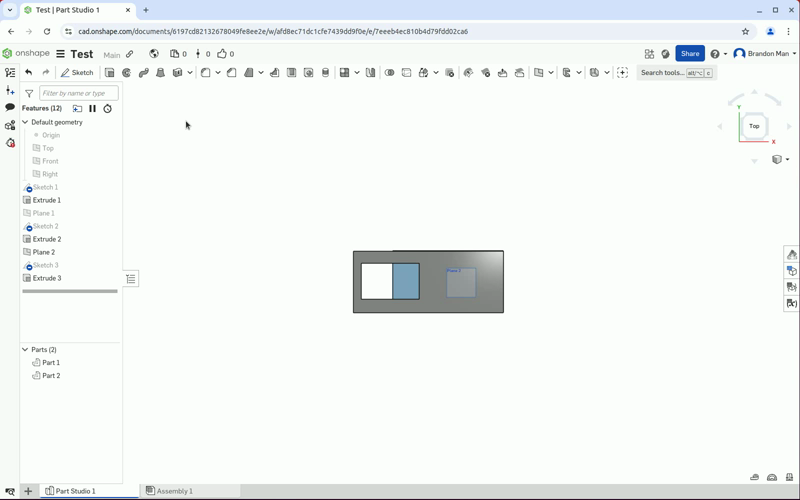
key(shift+h)
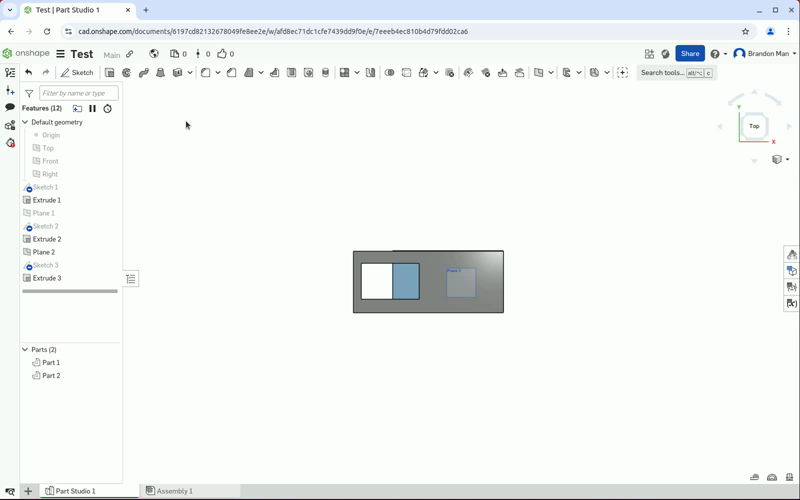
key(shift+h)
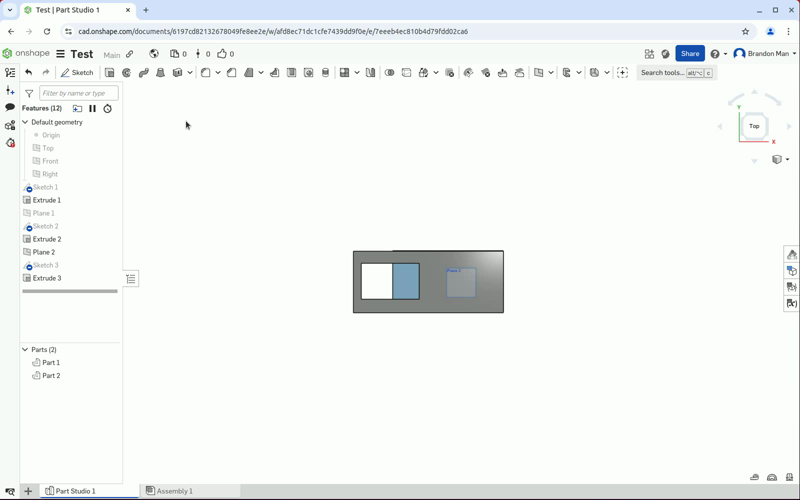
mouse_move(73, 189)
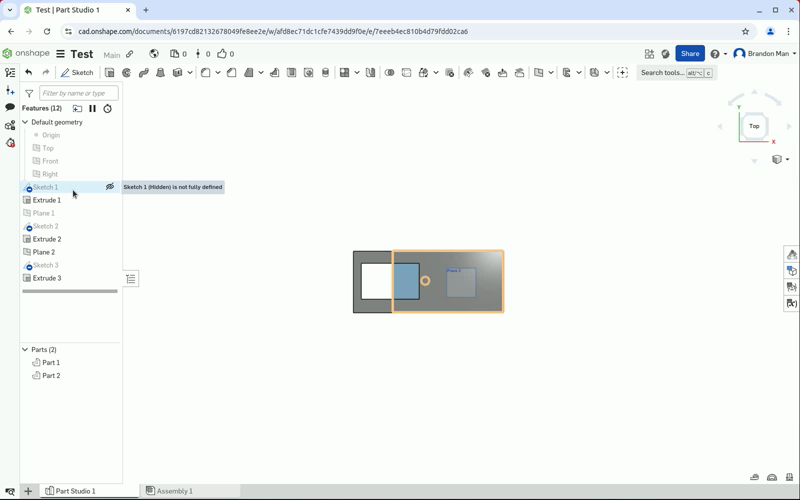
click(73, 189)
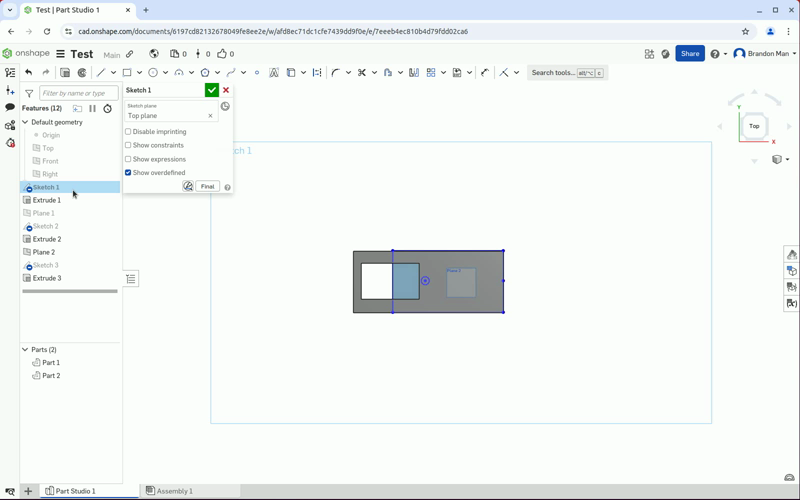
mouse_move(229, 92)
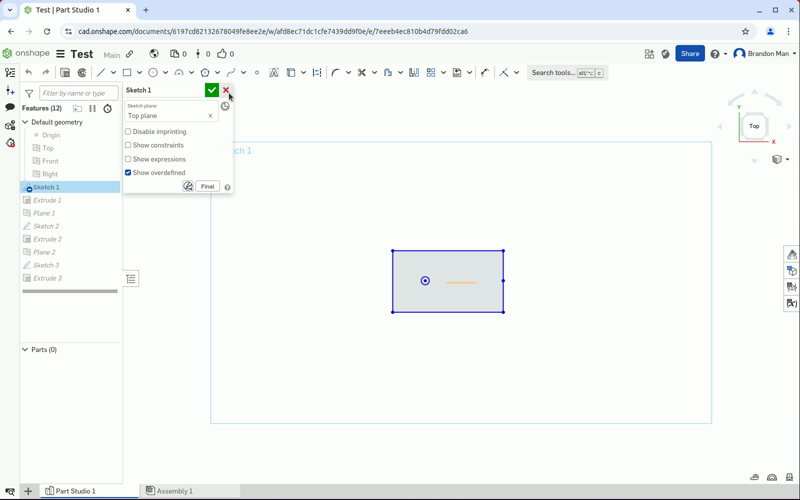
click(229, 92)
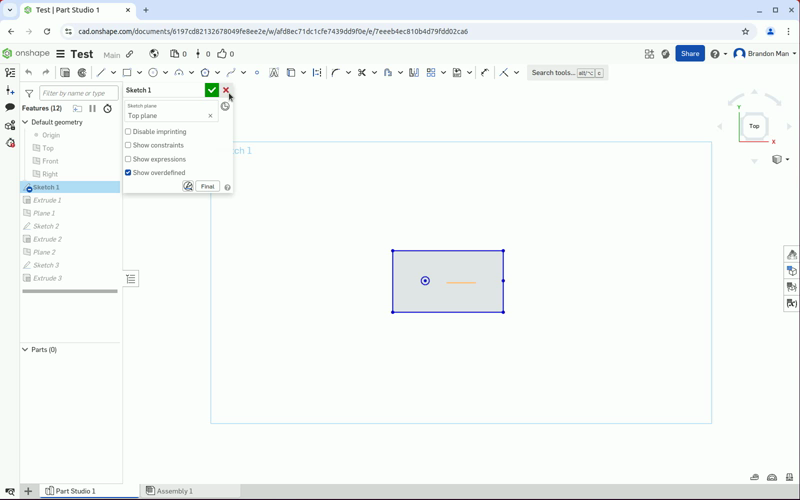
key(shift+s)
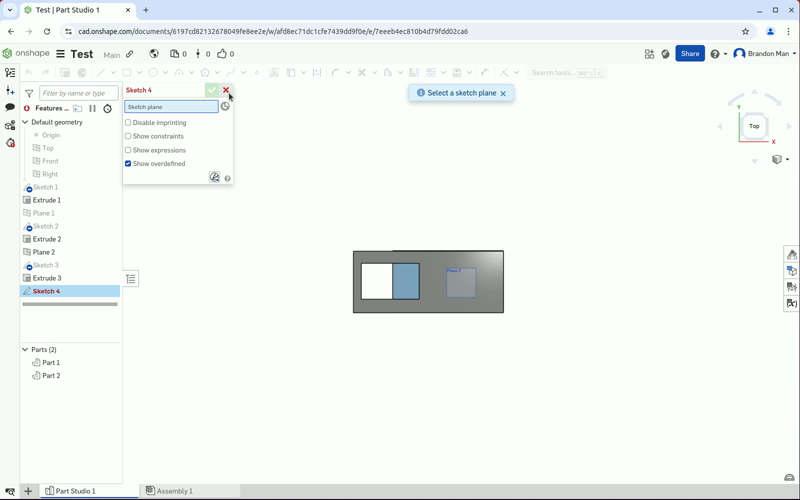
mouse_move(73, 254)
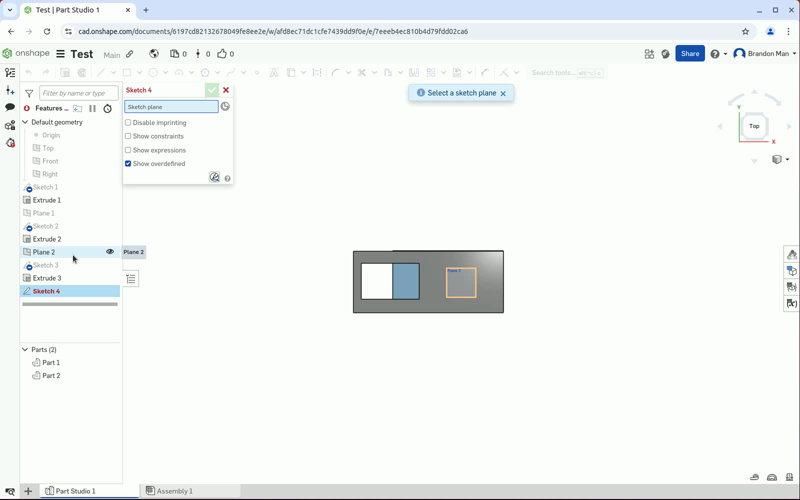
click(73, 254)
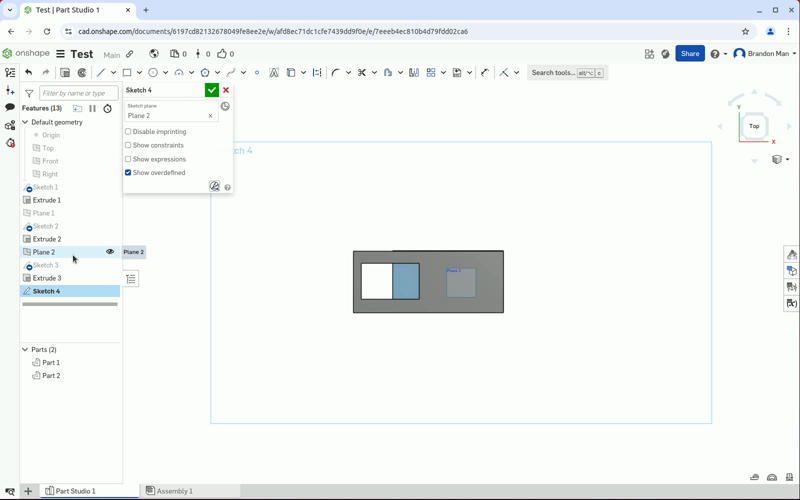
mouse_move(73, 352)
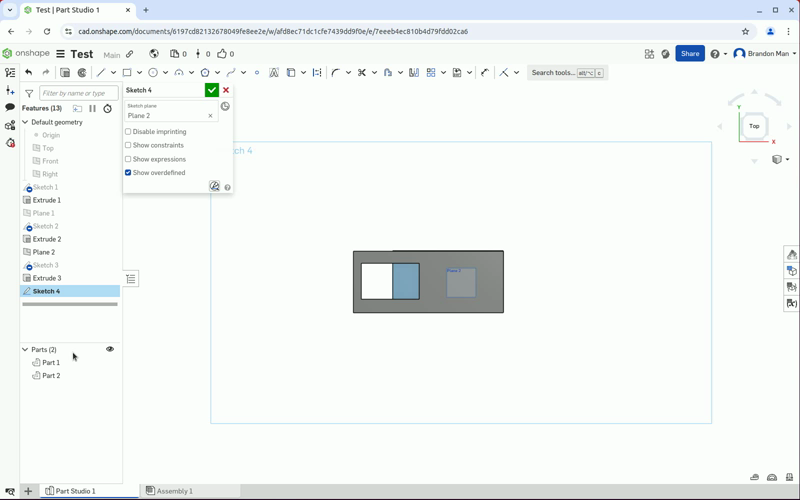
key(y)
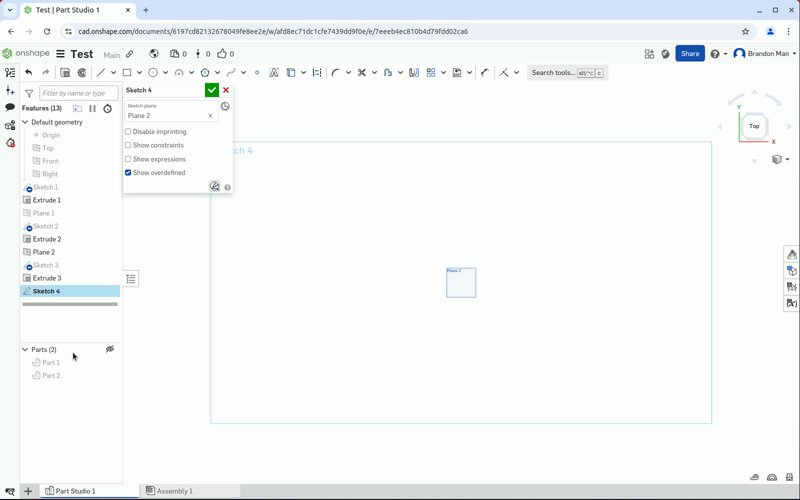
key(l)
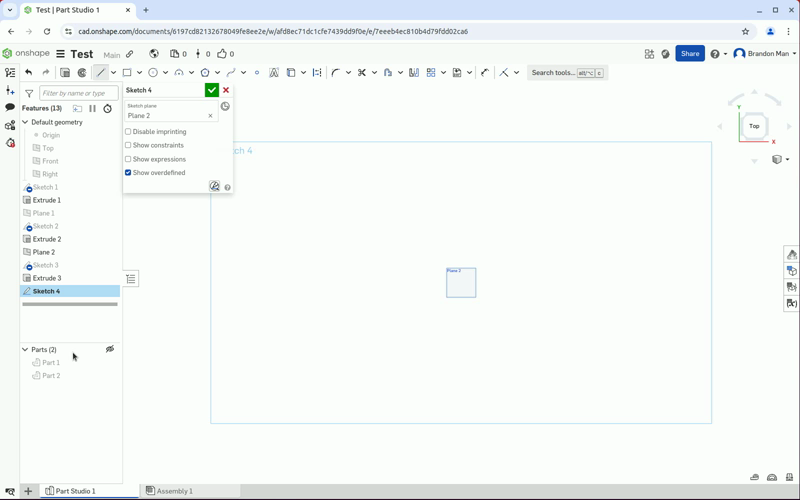
key_down(shift)
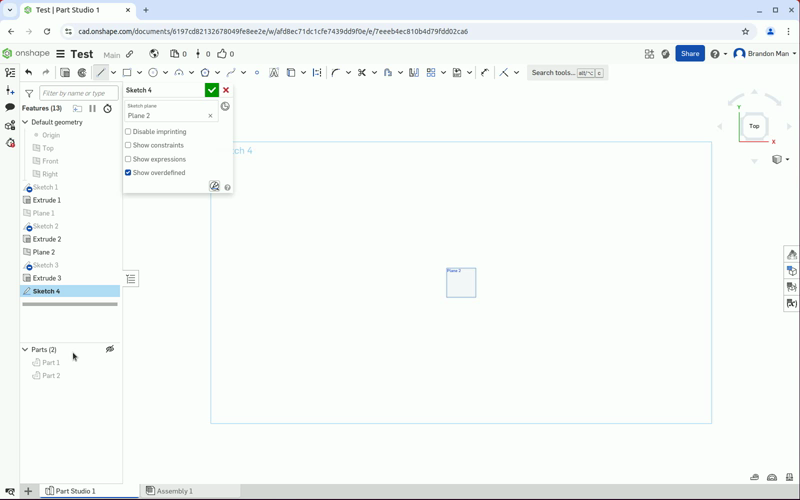
mouse_move(432, 299)
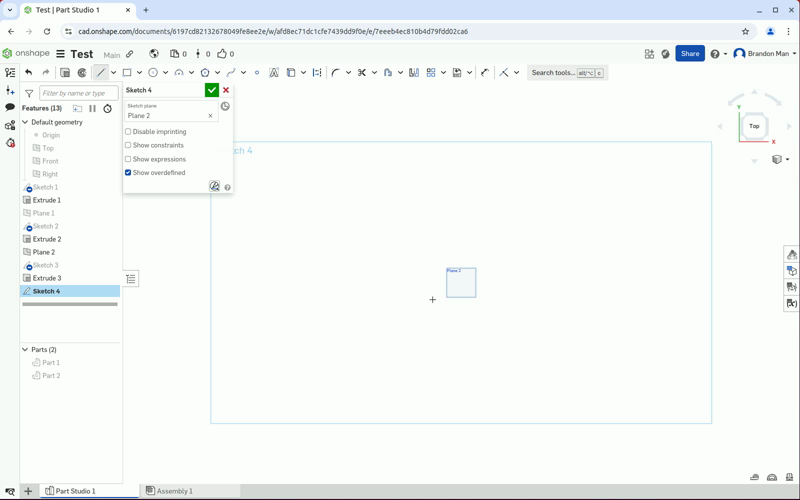
click(432, 299)
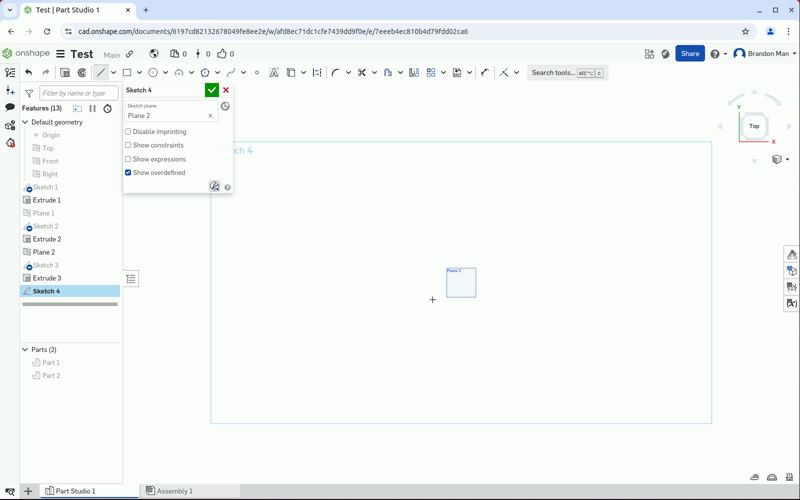
key_up(shift)
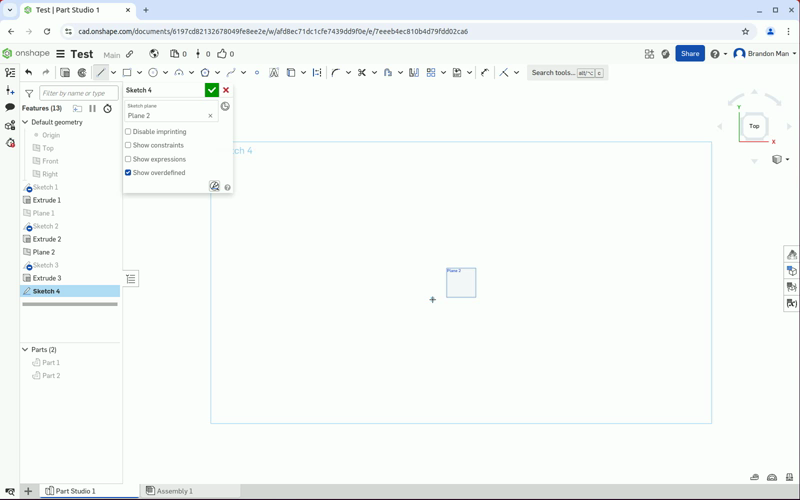
key_down(shift)
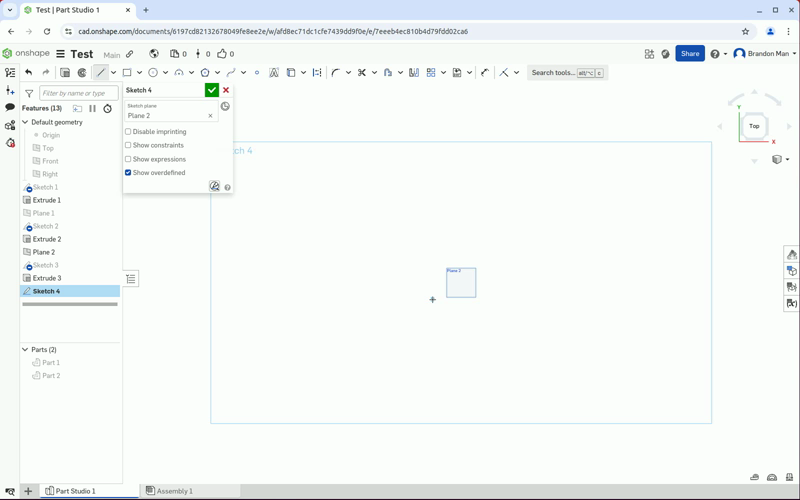
mouse_move(462, 299)
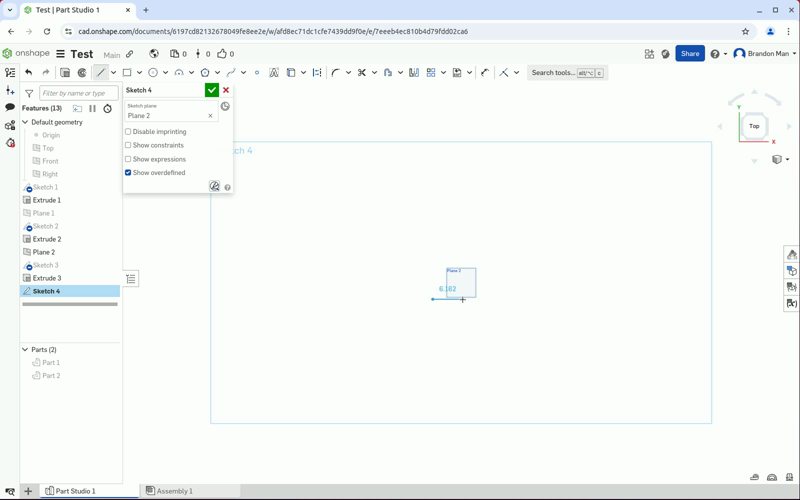
mouse_move(490, 299)
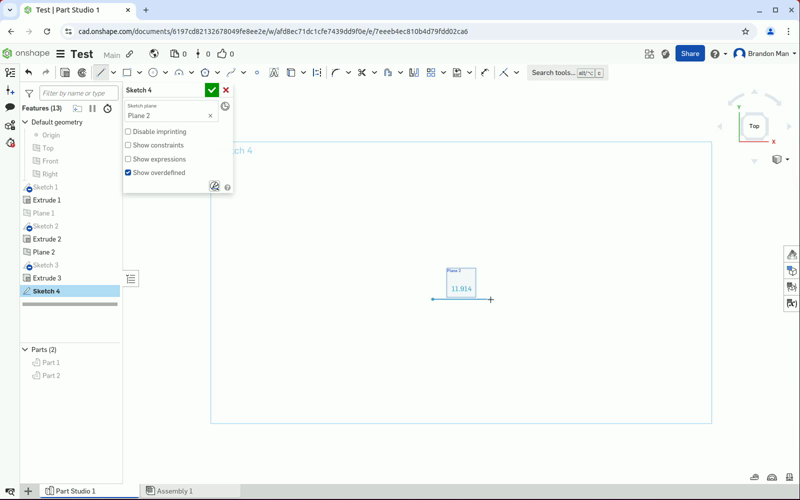
click(490, 299)
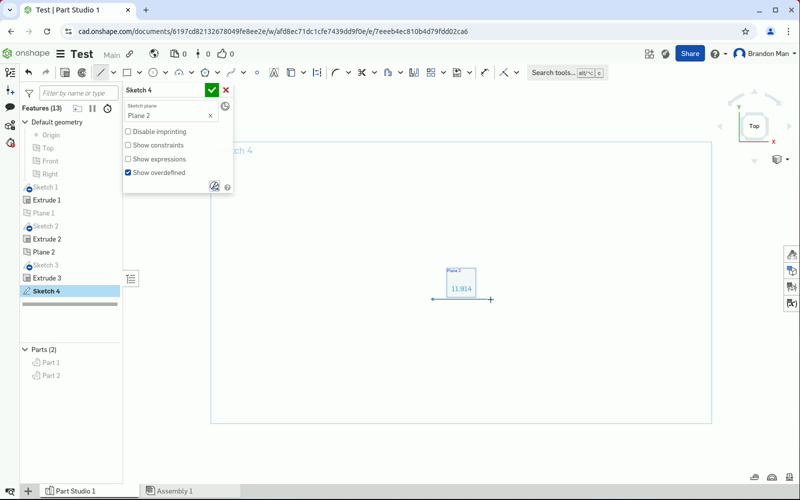
key_up(shift)
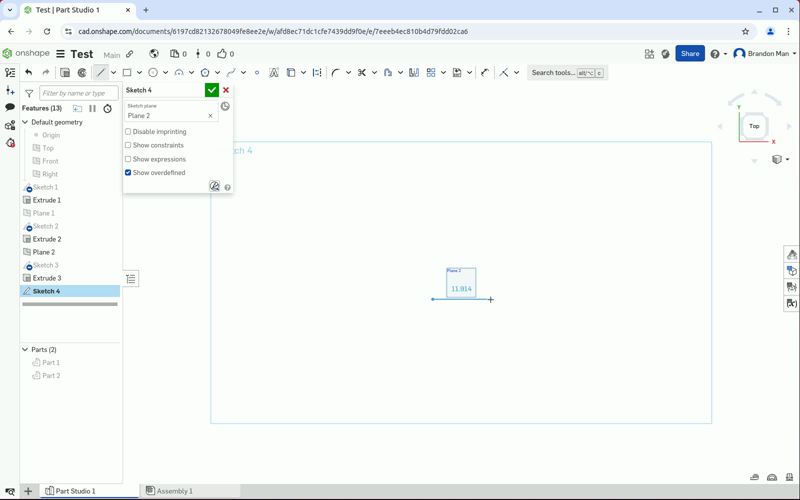
key_down(shift)
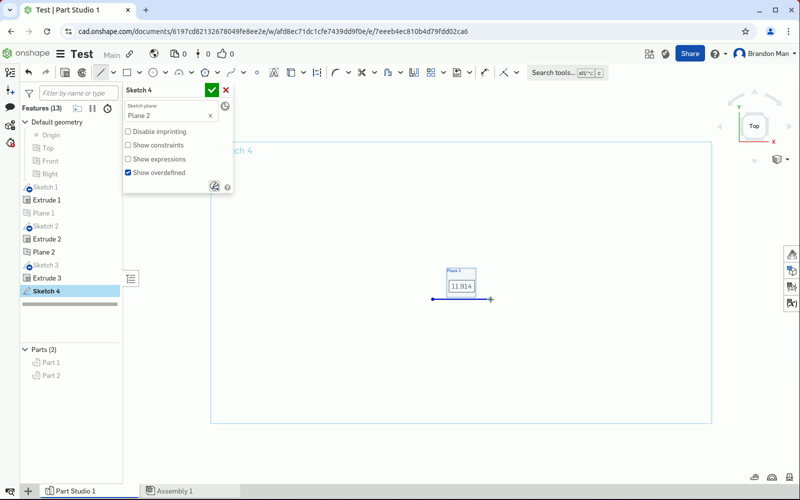
mouse_move(520, 299)
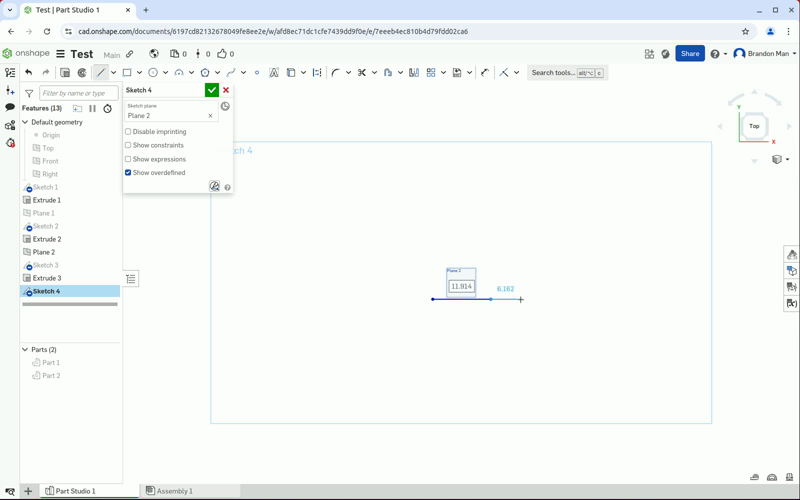
mouse_move(490, 263)
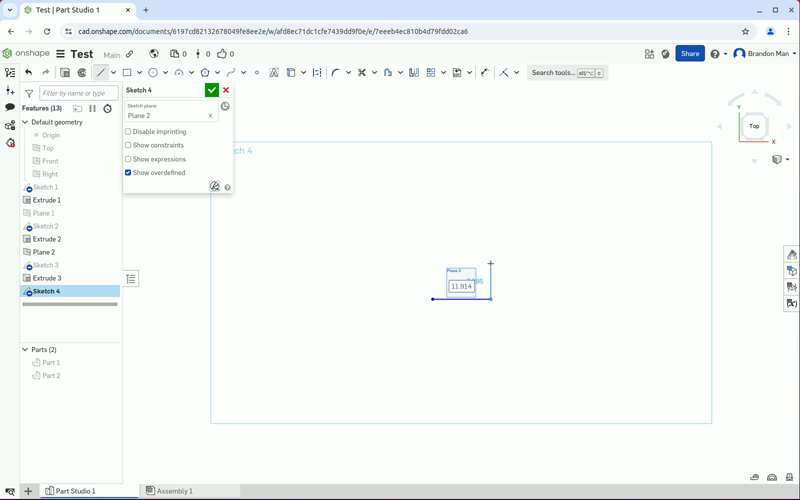
click(490, 263)
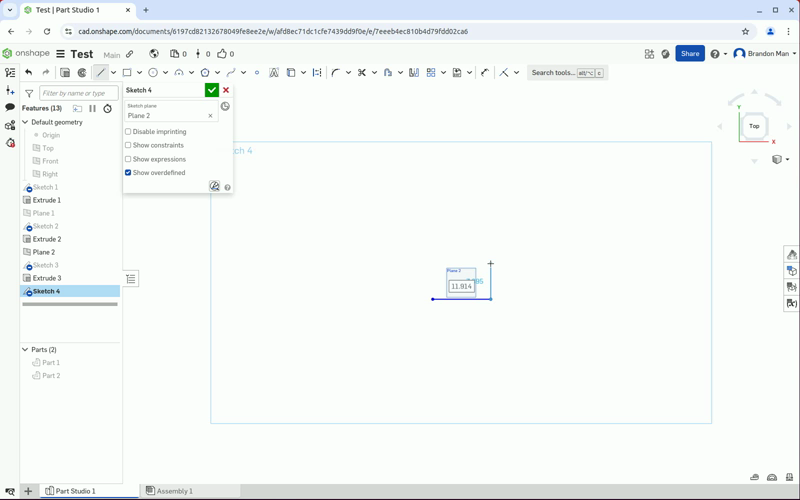
key_up(shift)
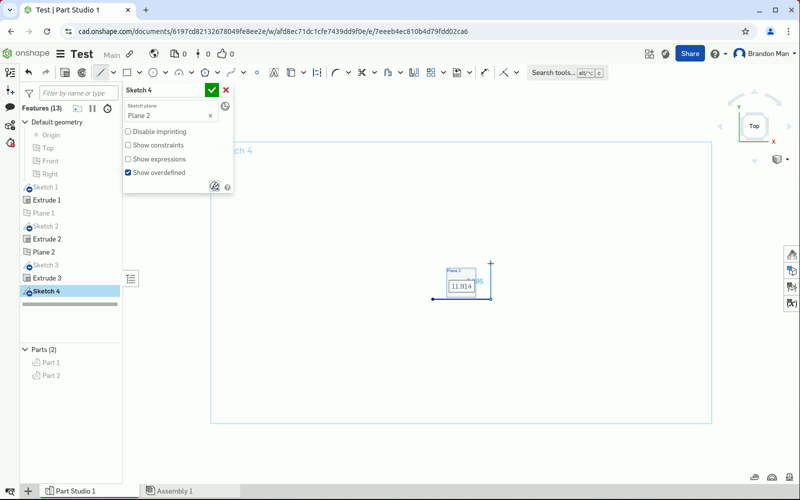
key_down(shift)
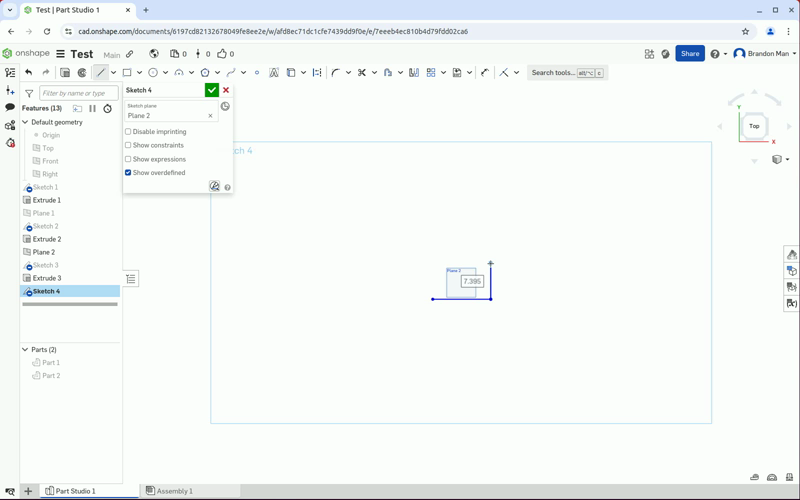
mouse_move(520, 263)
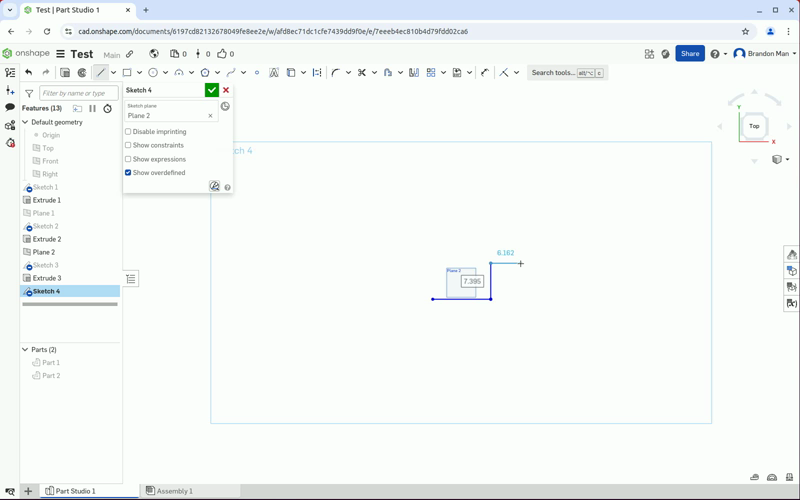
mouse_move(432, 263)
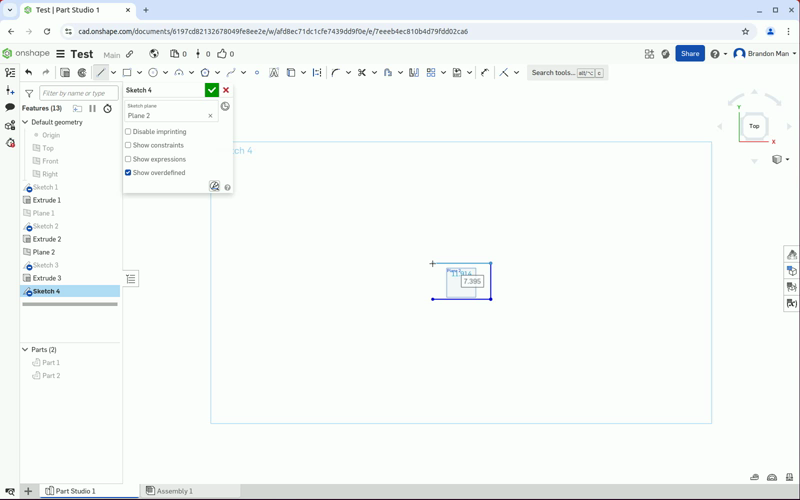
click(432, 263)
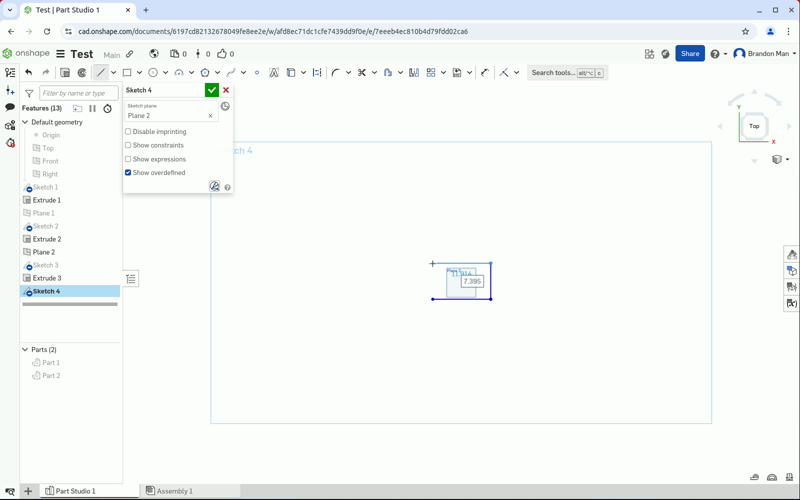
key_up(shift)
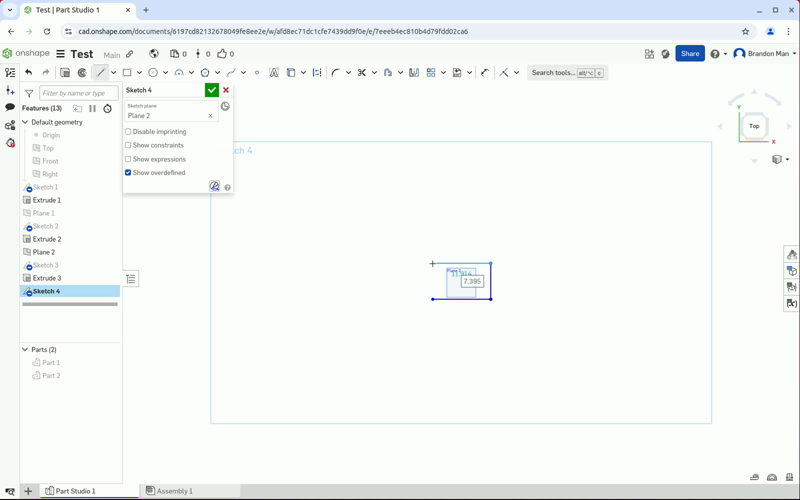
mouse_move(462, 263)
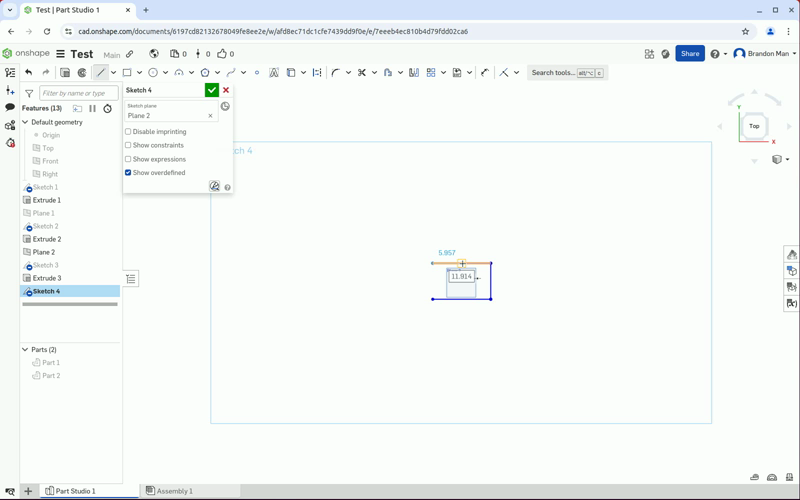
key_down(shift)
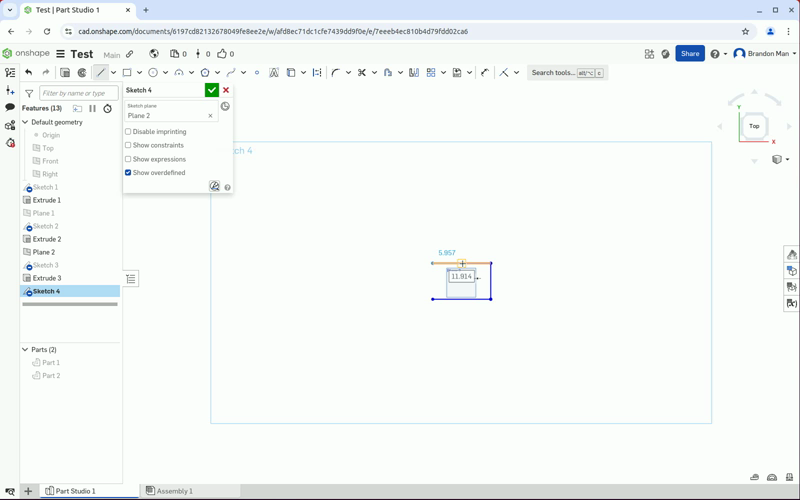
mouse_move(432, 299)
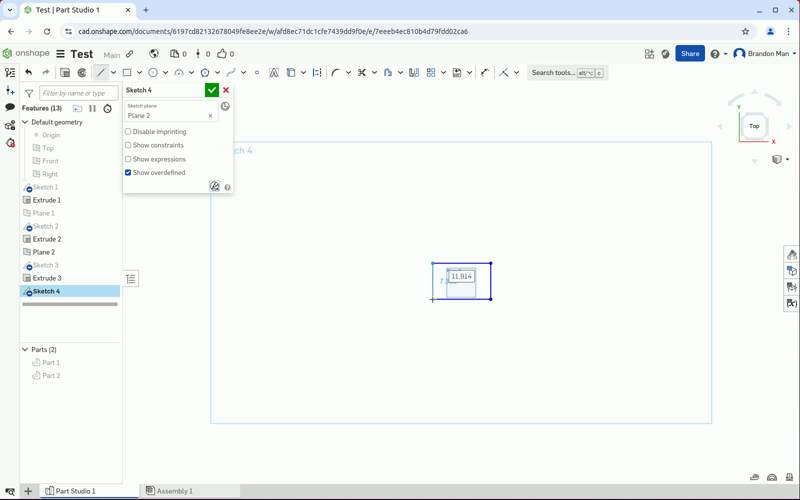
key_up(shift)
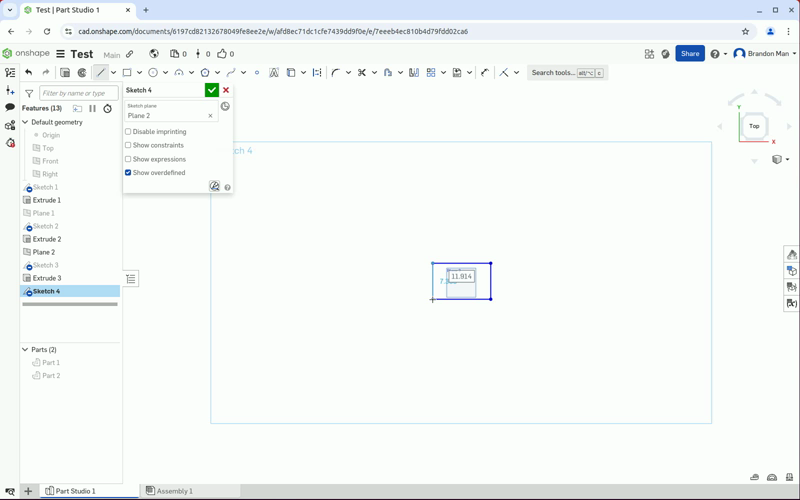
click(432, 299)
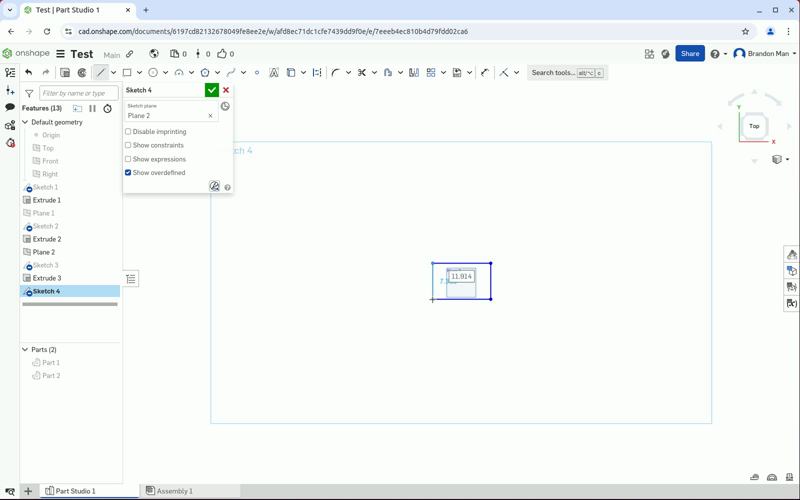
key(esc)
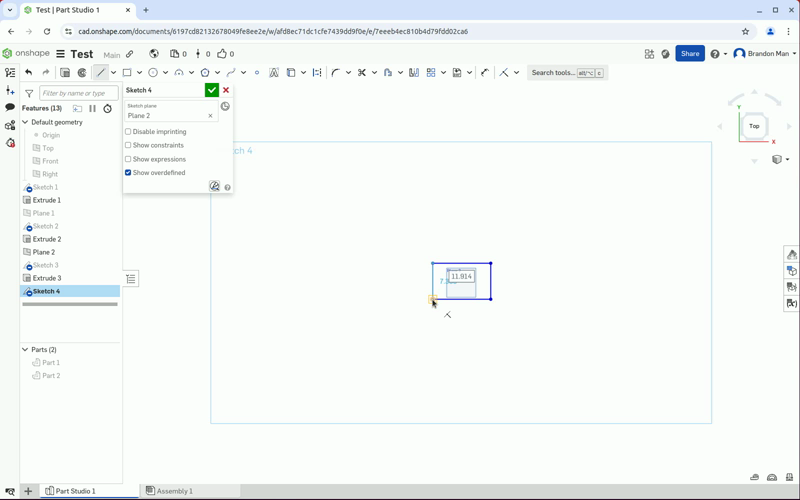
mouse_move(452, 286)
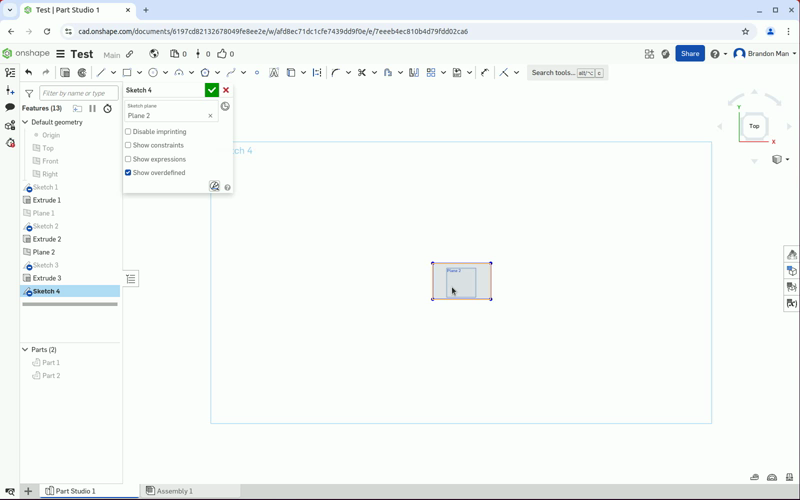
click(452, 286)
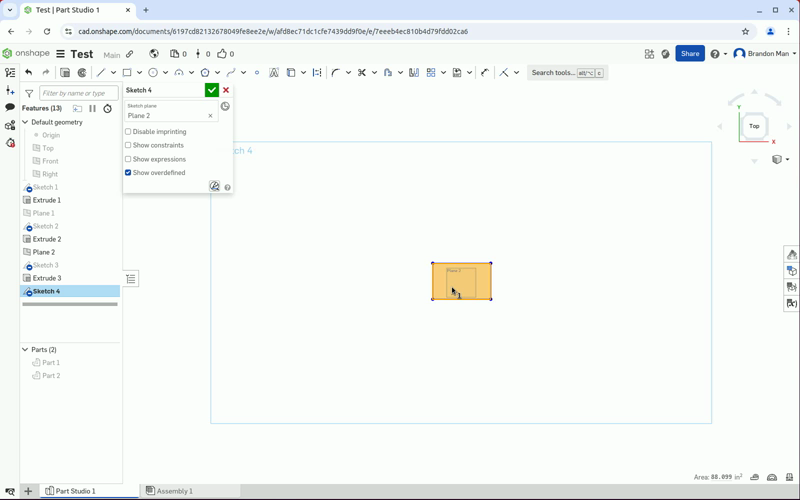
mouse_move(73, 352)
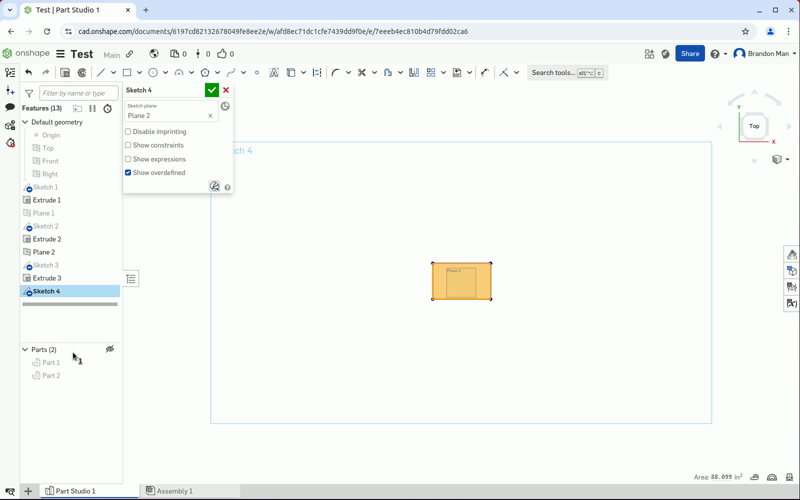
key(shift+y)
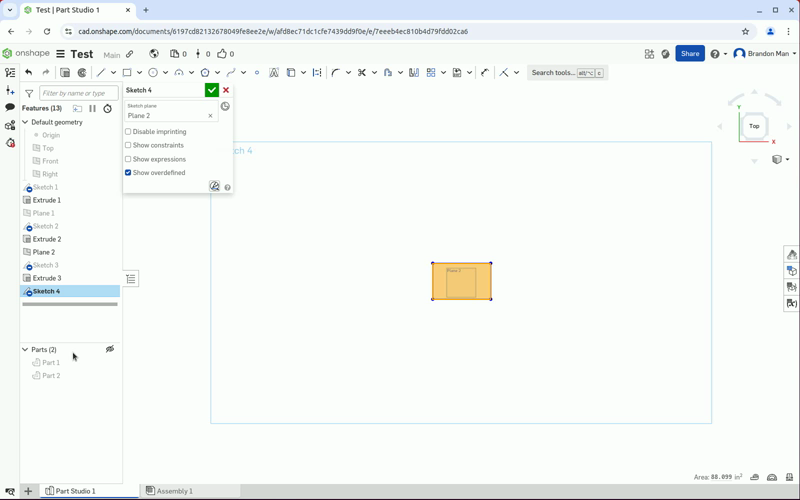
key(shift+e)
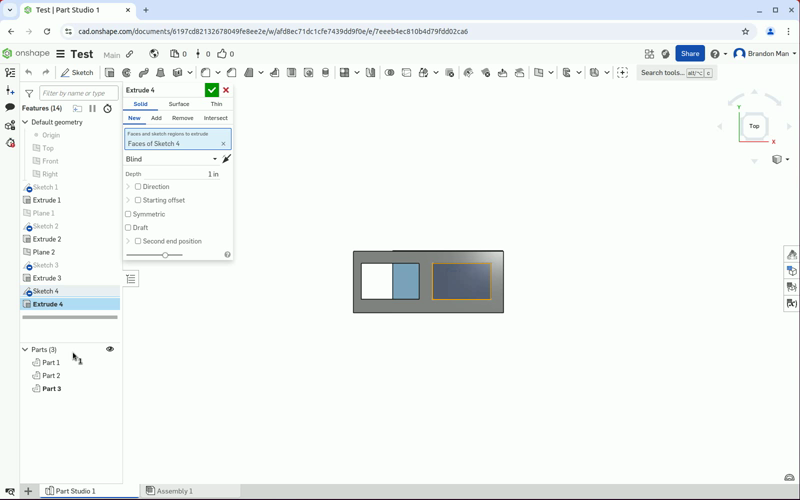
mouse_move(143, 106)
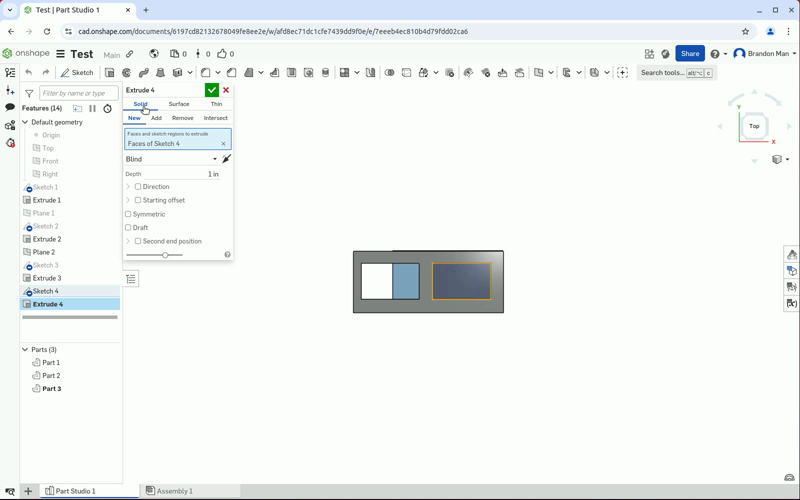
click(143, 106)
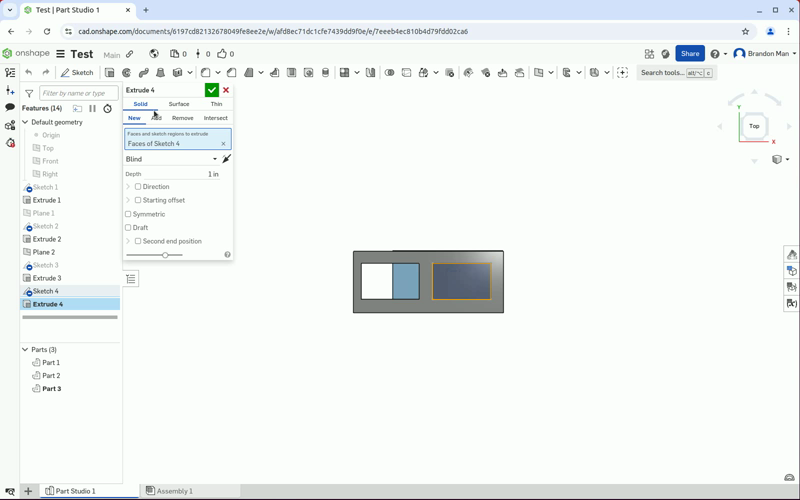
mouse_move(186, 120)
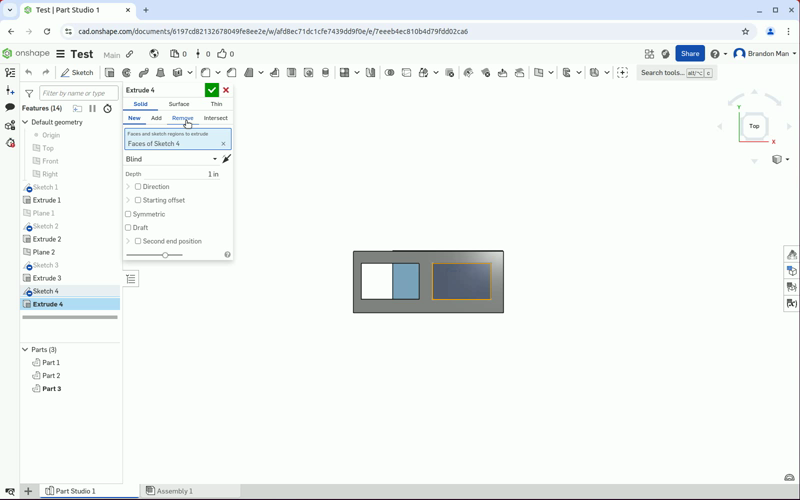
click(186, 120)
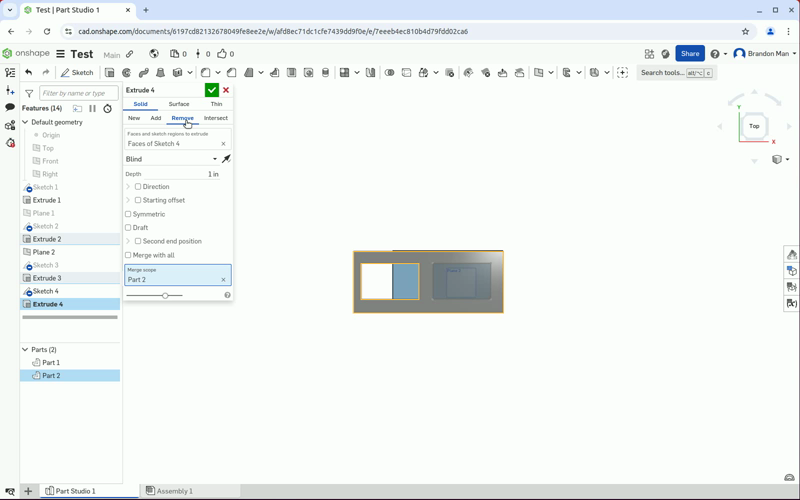
key(tab, 4)
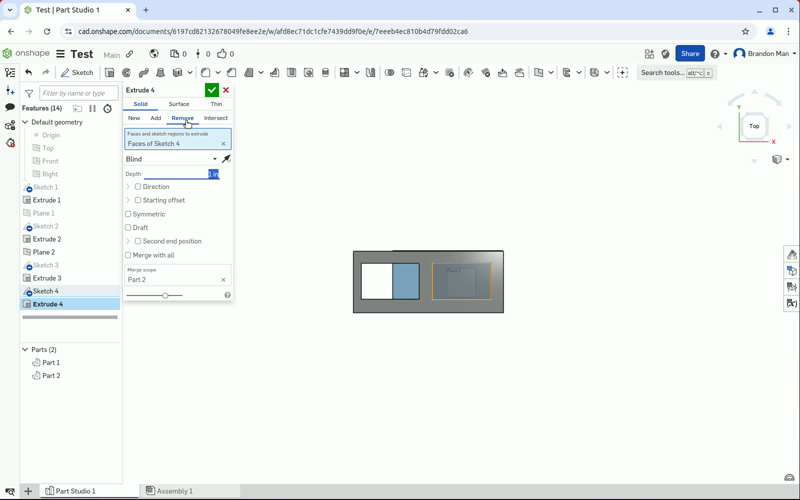
text(3.37)
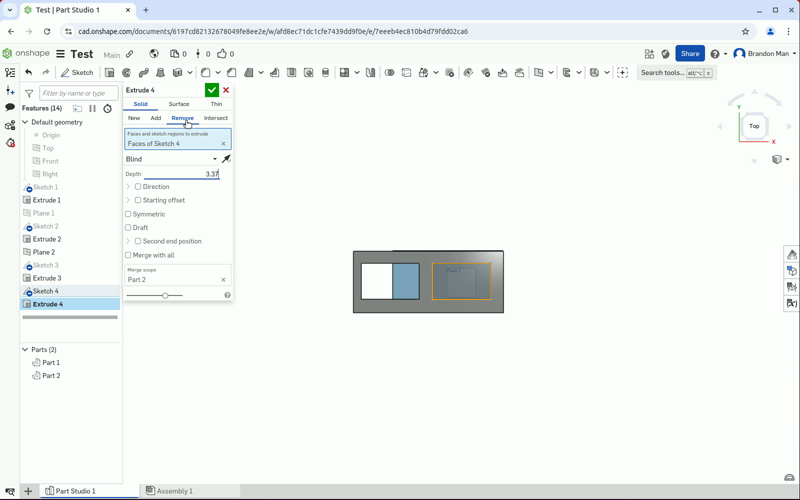
key(tab, 6)
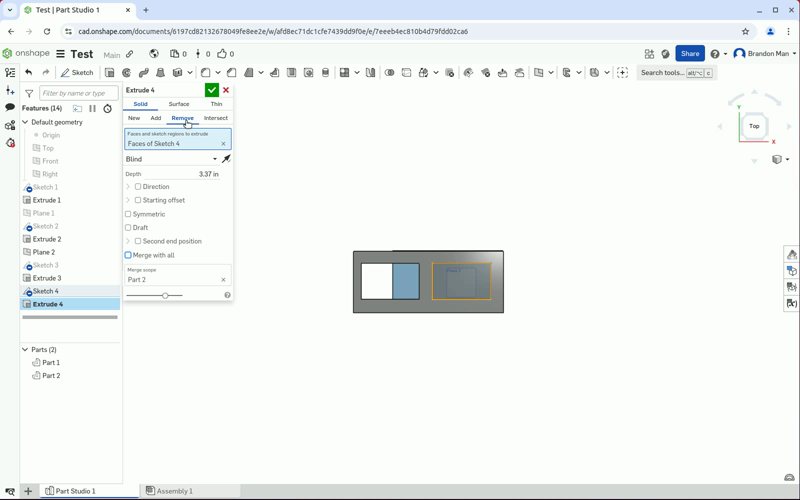
key(space)
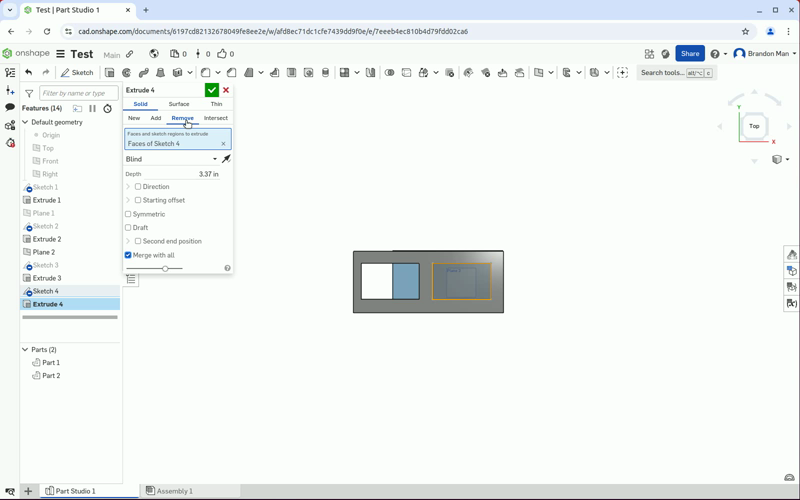
key(enter)
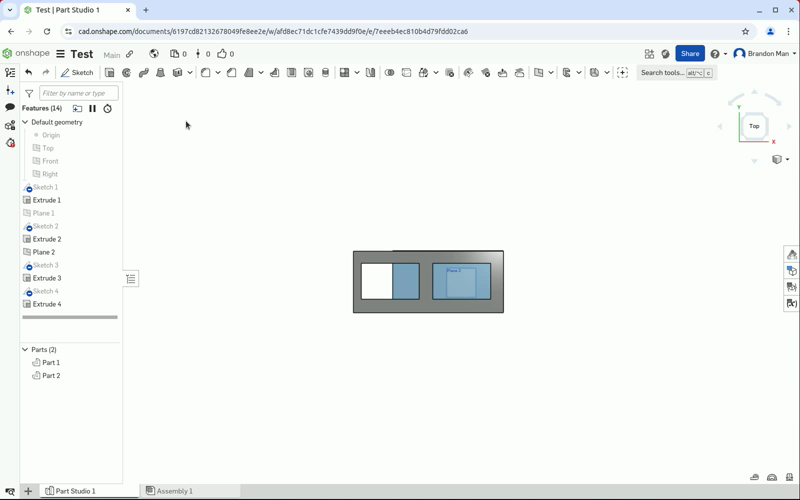
key(shift+h)
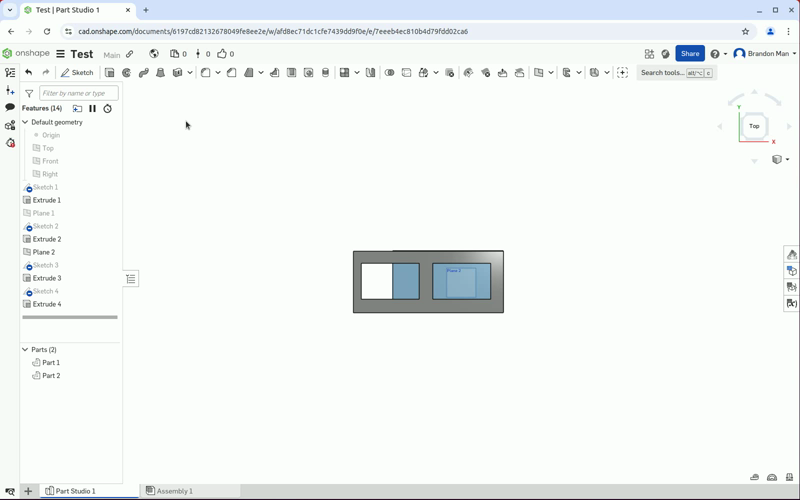
key(shift+h)
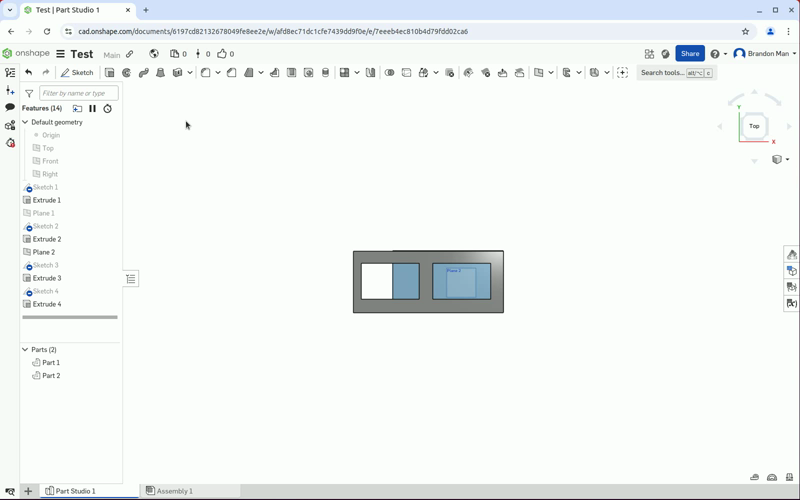
mouse_move(73, 189)
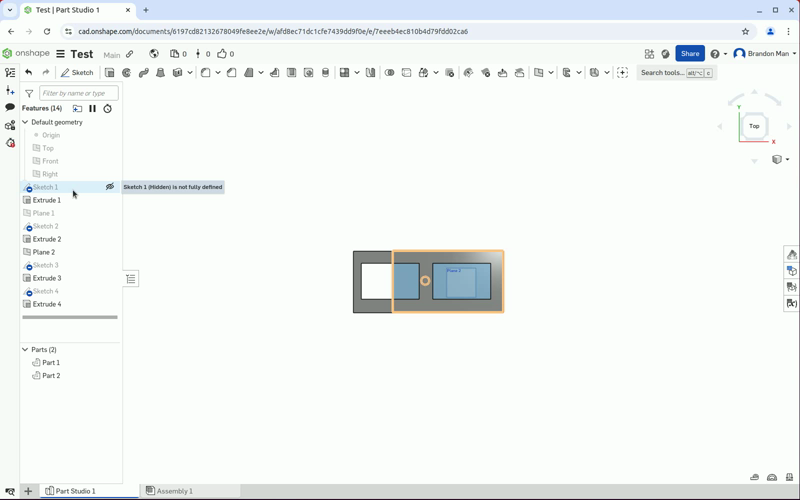
click(73, 189)
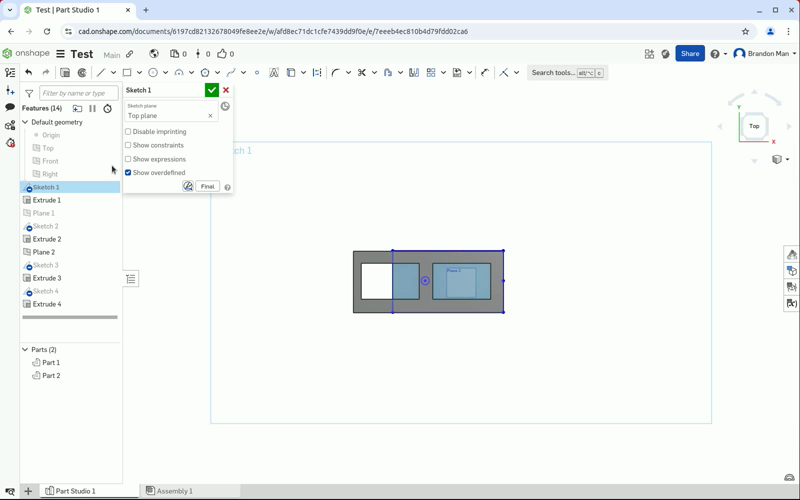
mouse_move(229, 92)
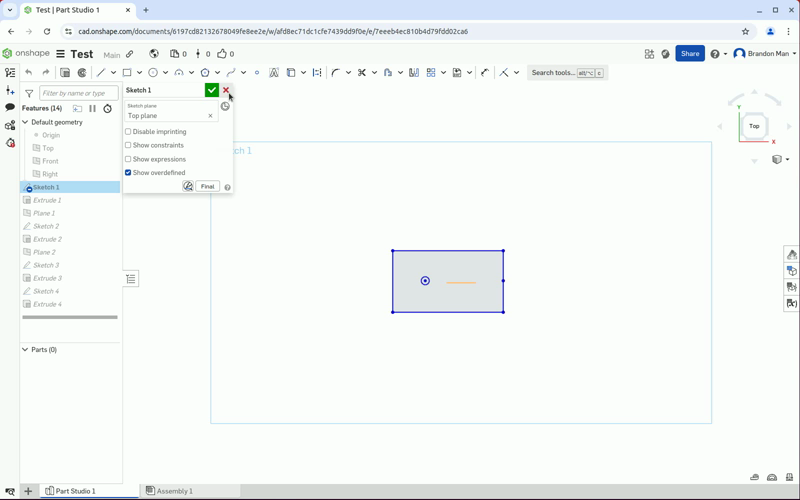
click(229, 92)
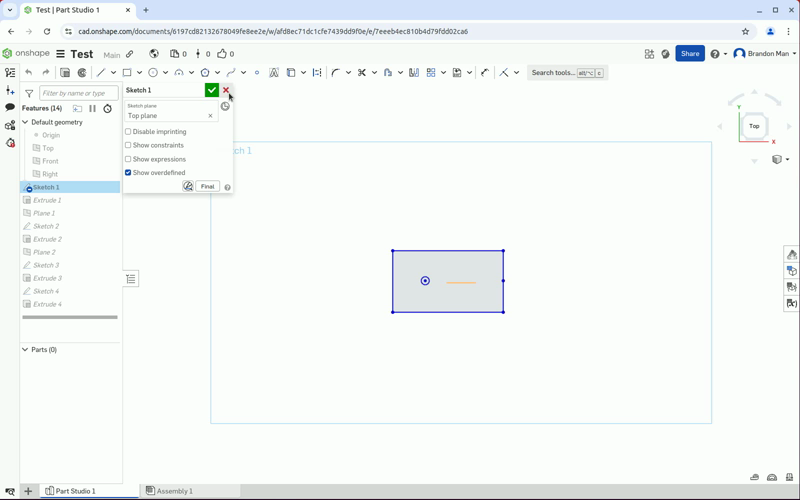
key(shift+s)
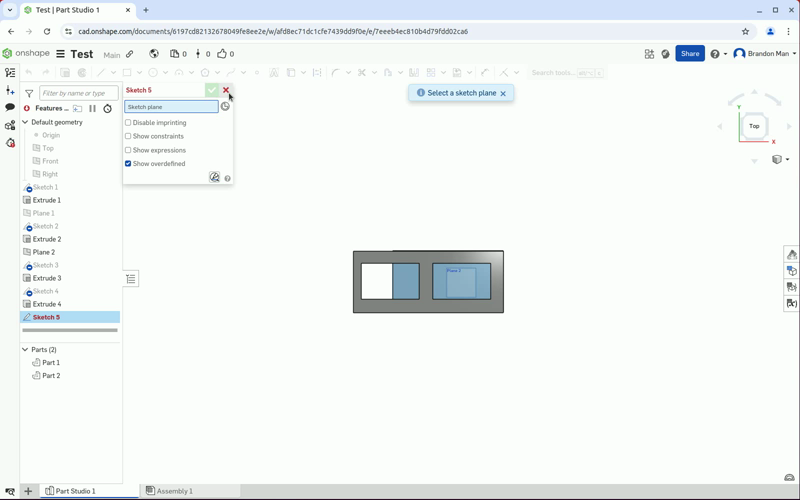
mouse_move(73, 254)
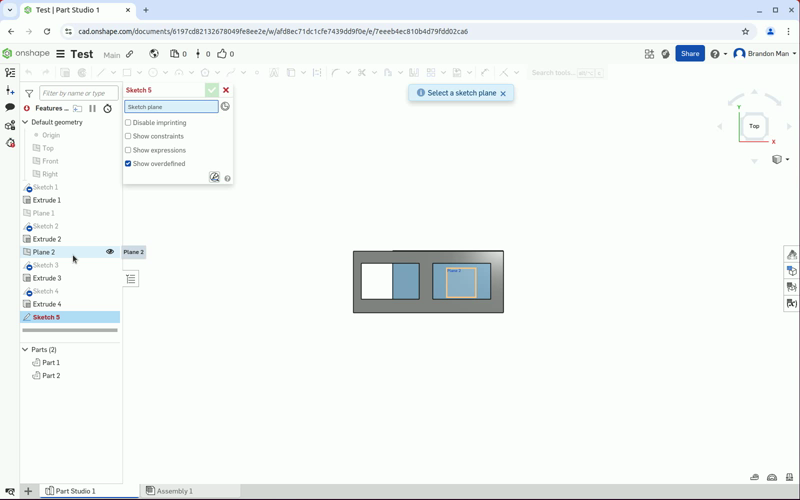
click(73, 254)
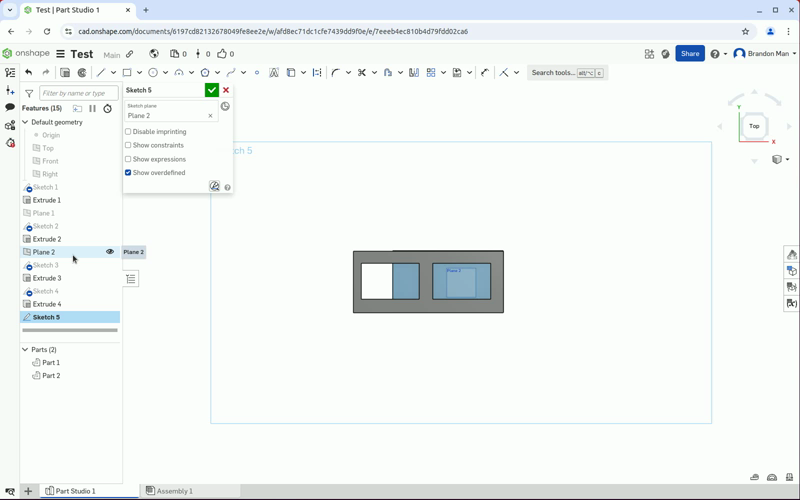
mouse_move(73, 352)
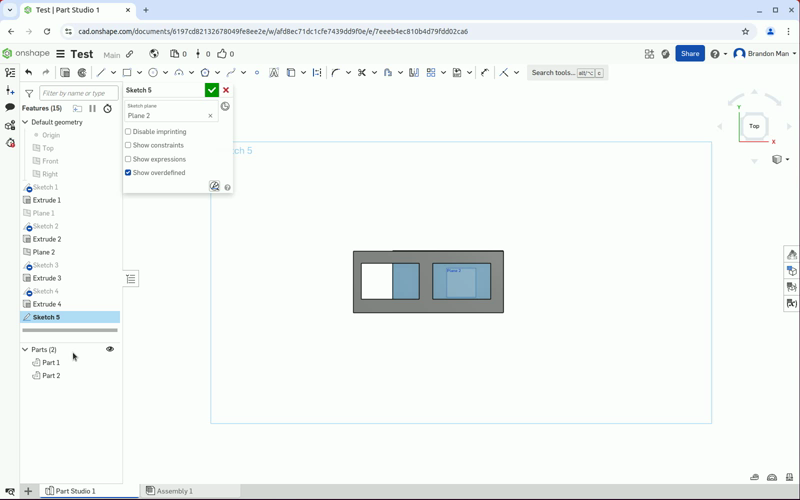
key(y)
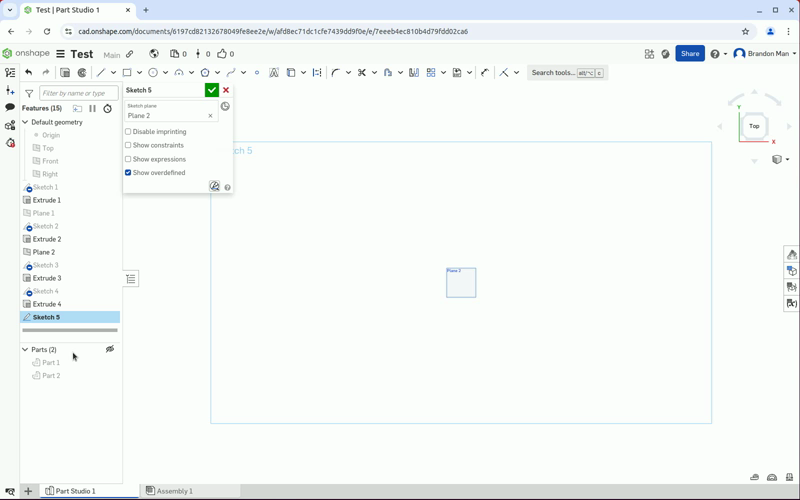
key(c)
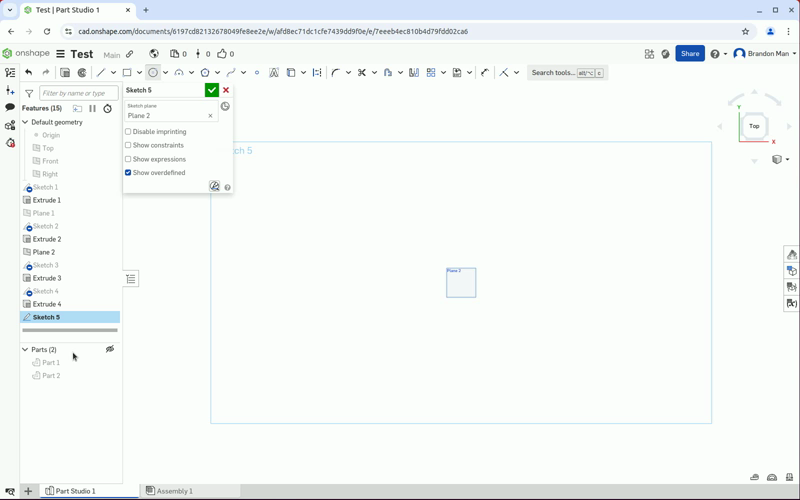
key_down(shift)
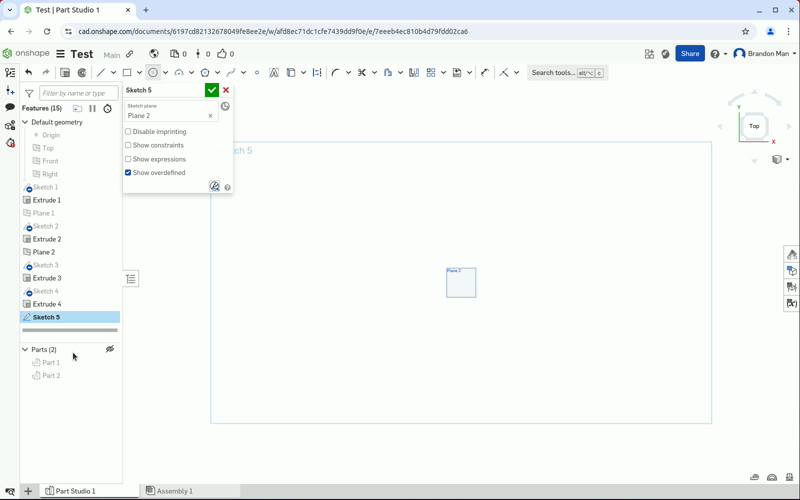
mouse_move(425, 281)
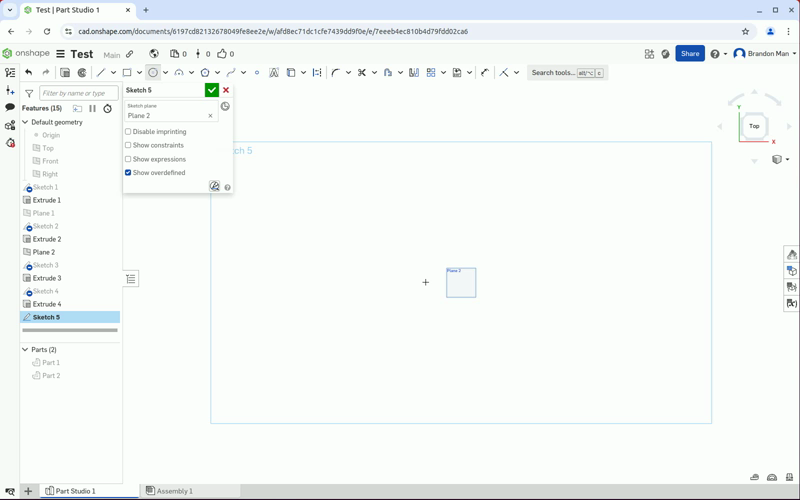
click(425, 281)
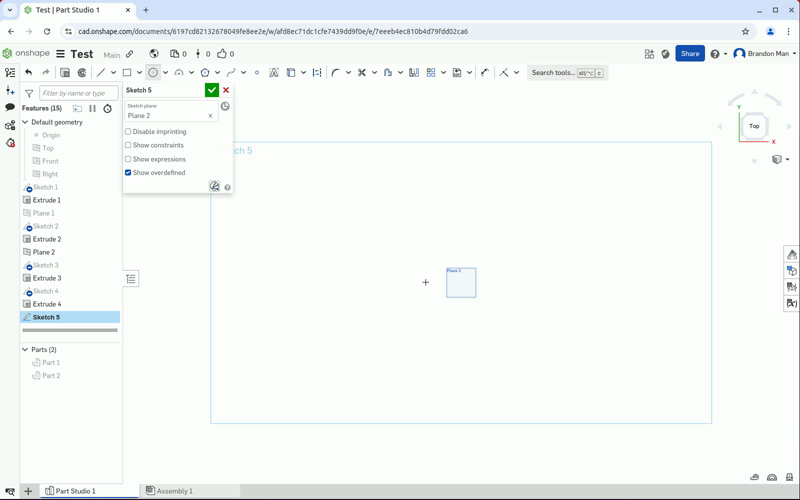
key_up(shift)
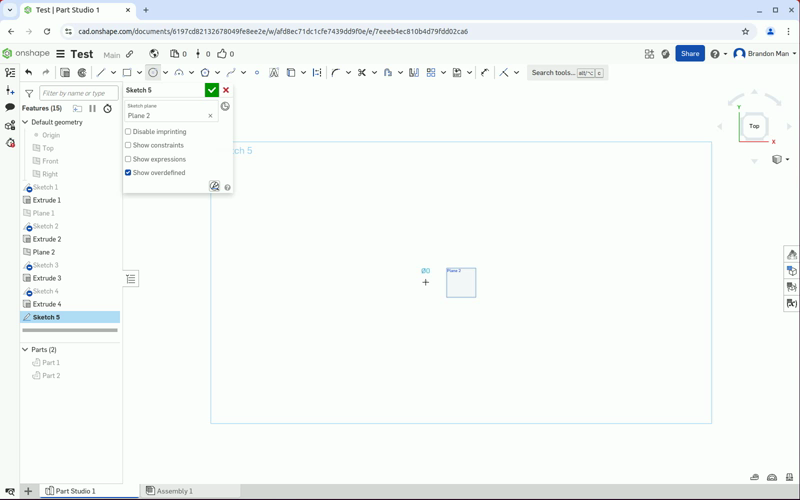
mouse_move(429, 281)
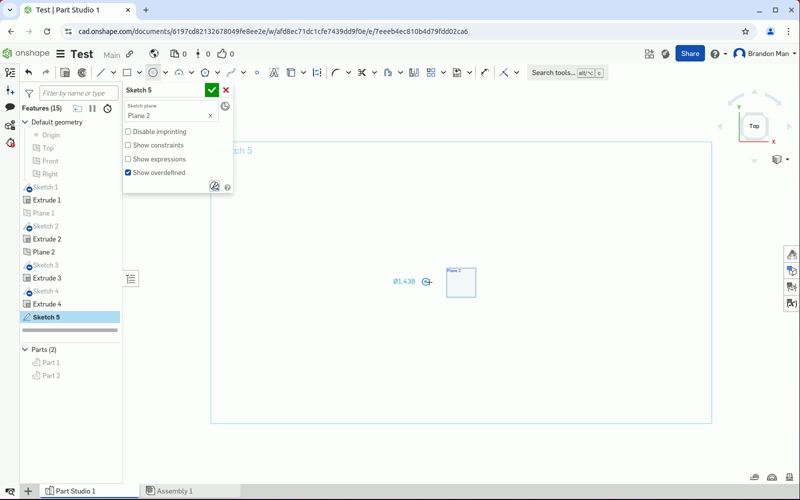
click(429, 281)
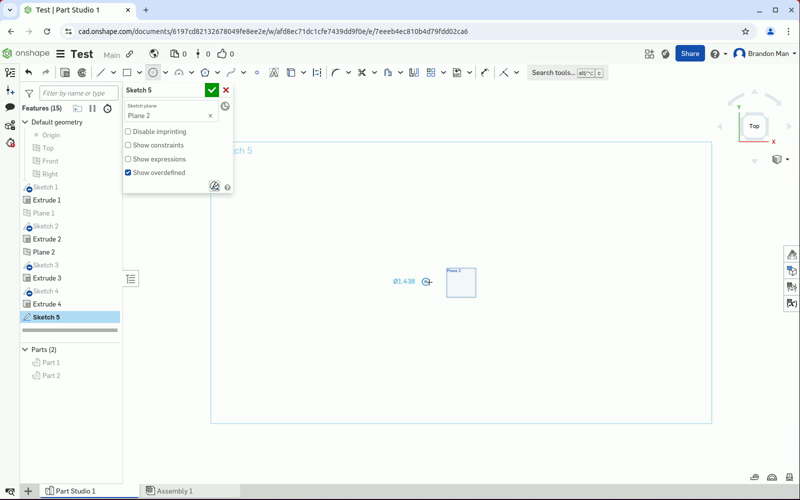
key(esc)
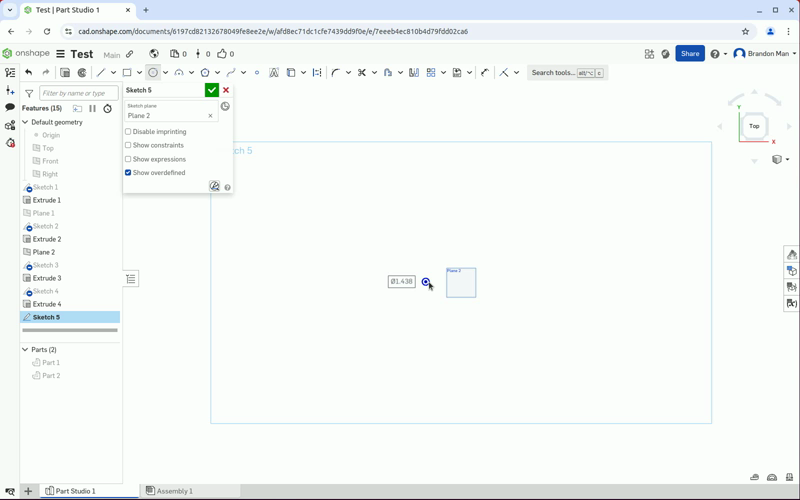
mouse_move(427, 282)
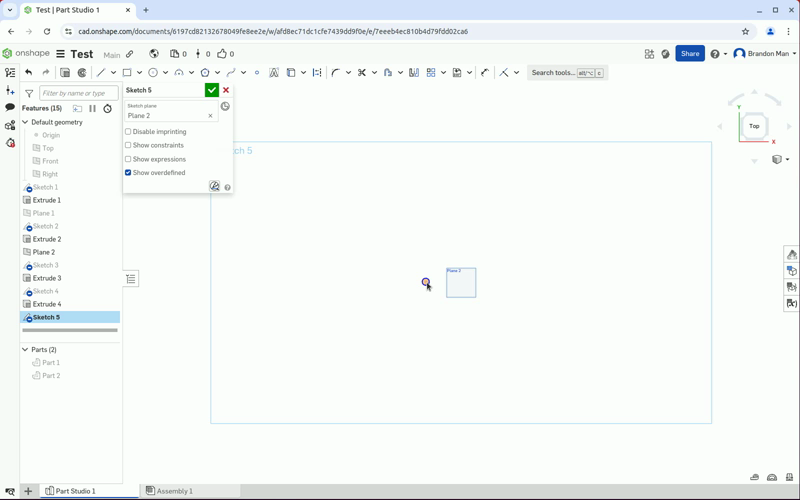
scroll(6)
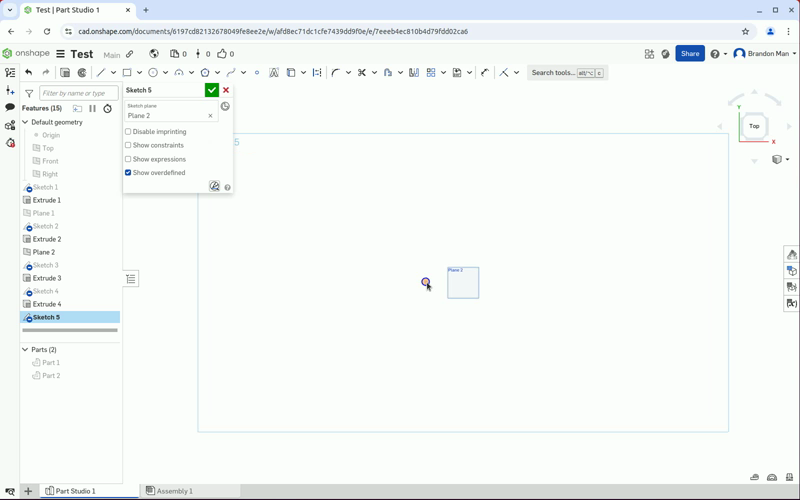
scroll(6)
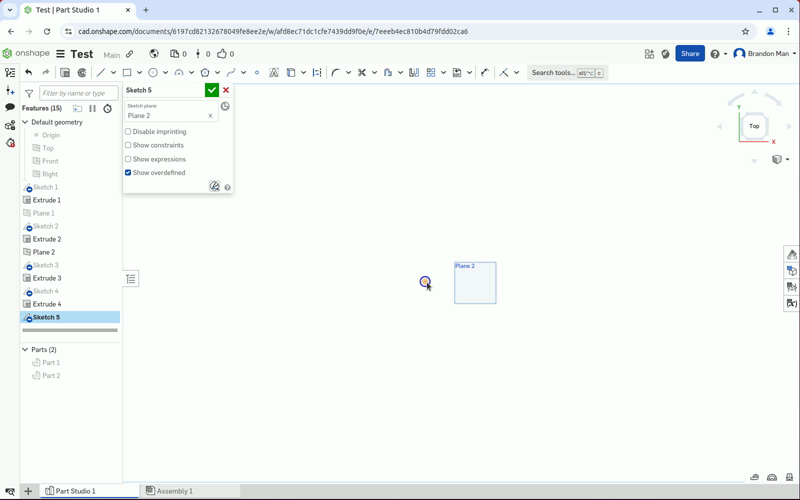
scroll(6)
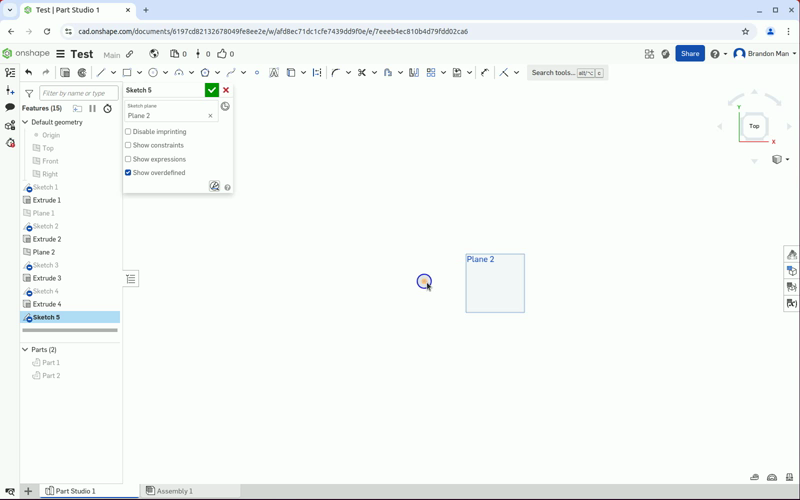
scroll(6)
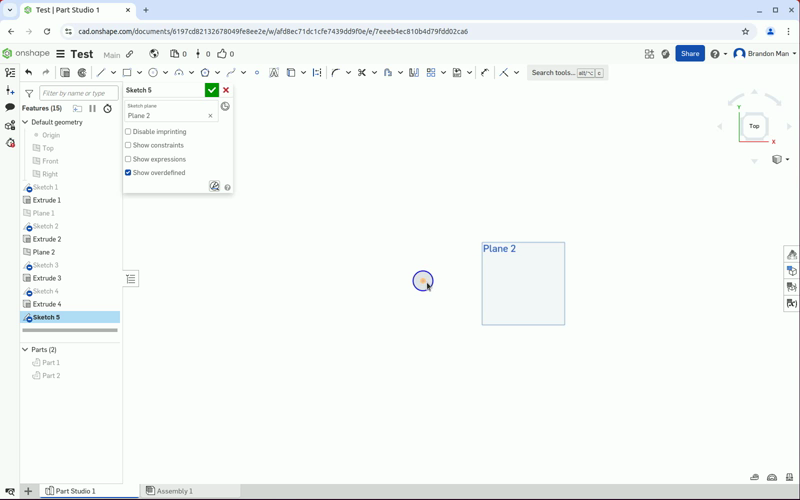
scroll(6)
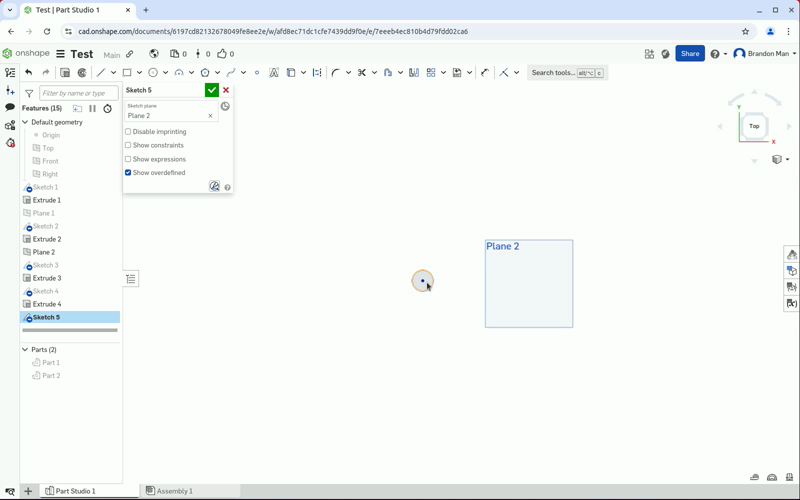
scroll(6)
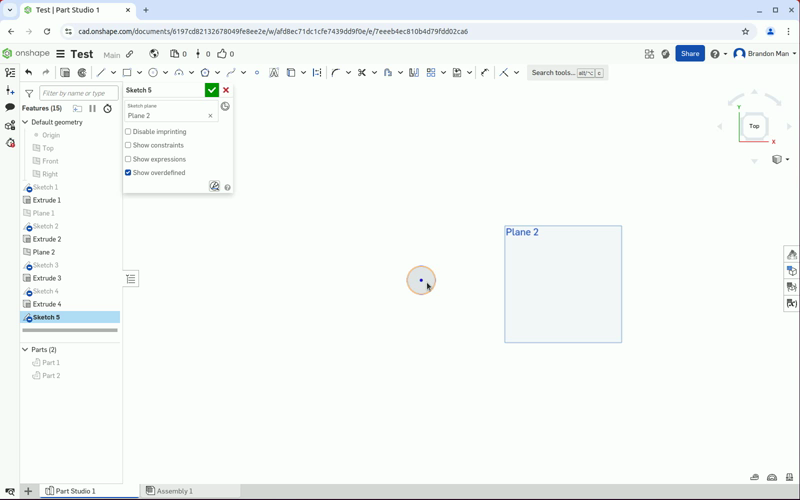
scroll(6)
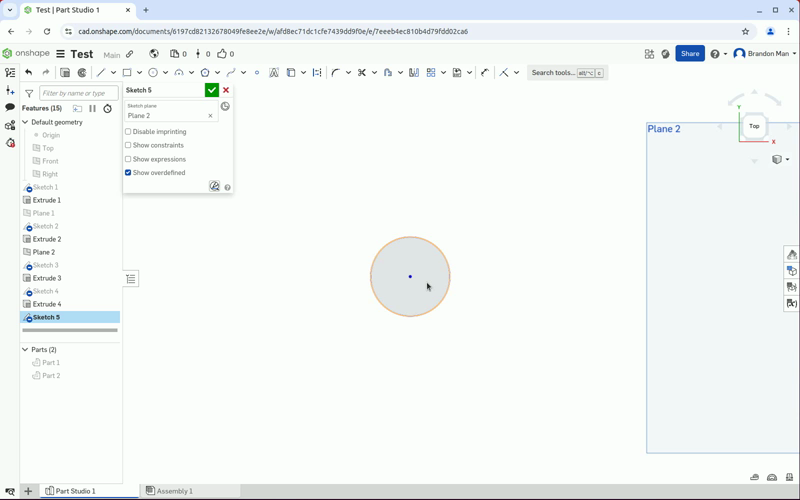
click(427, 282)
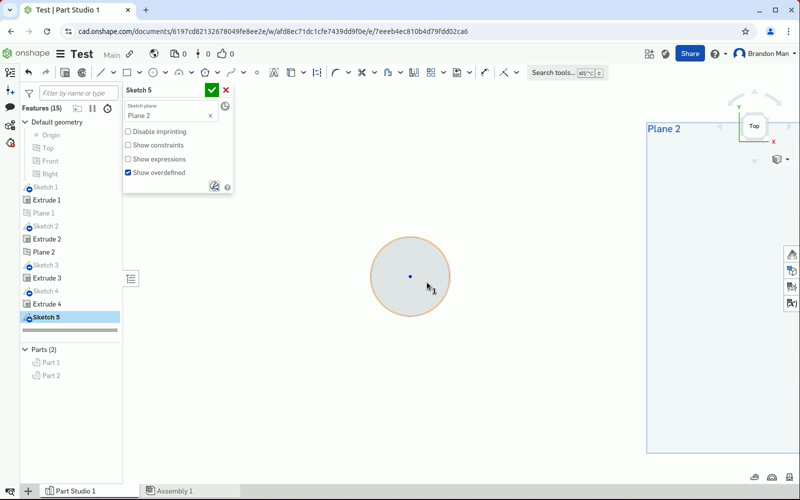
scroll(-6)
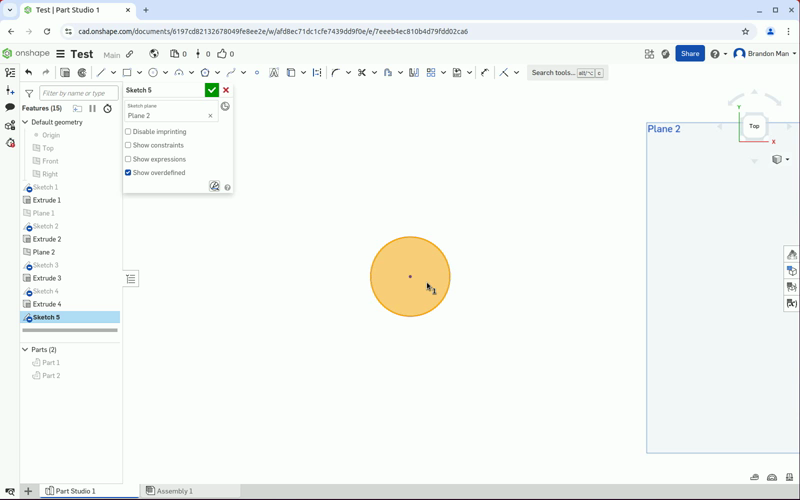
scroll(-6)
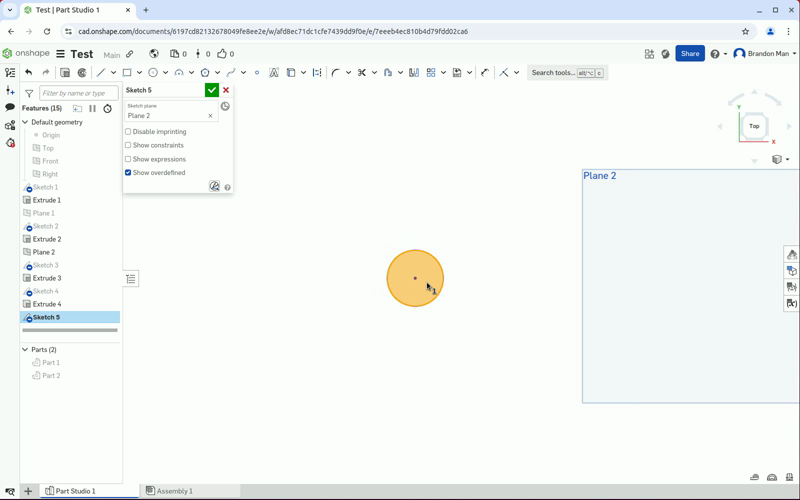
scroll(-6)
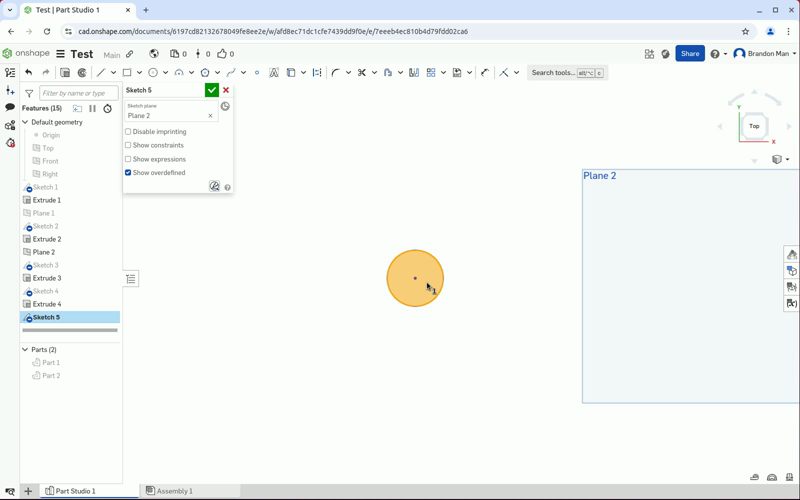
scroll(-6)
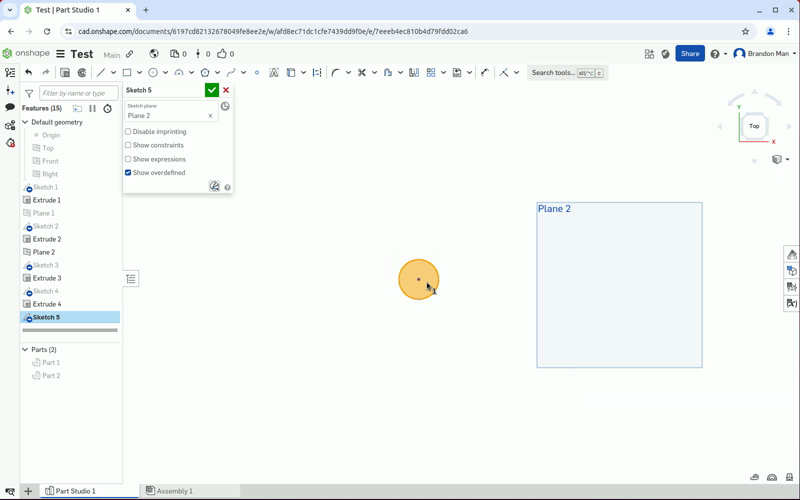
scroll(-6)
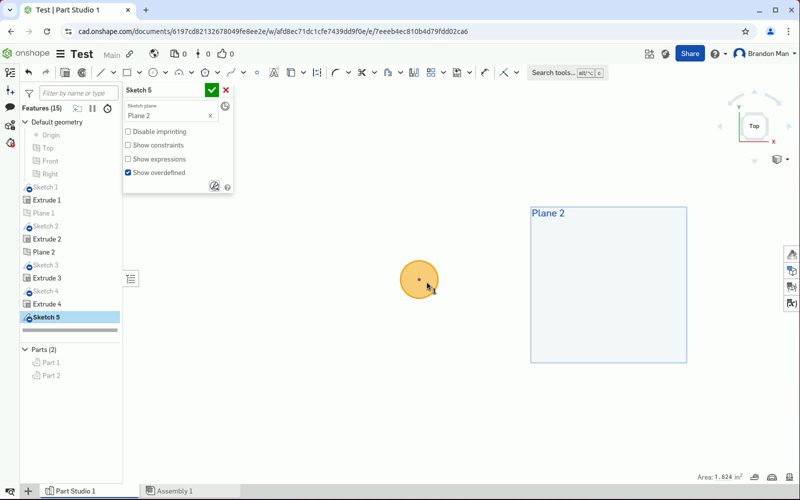
scroll(-6)
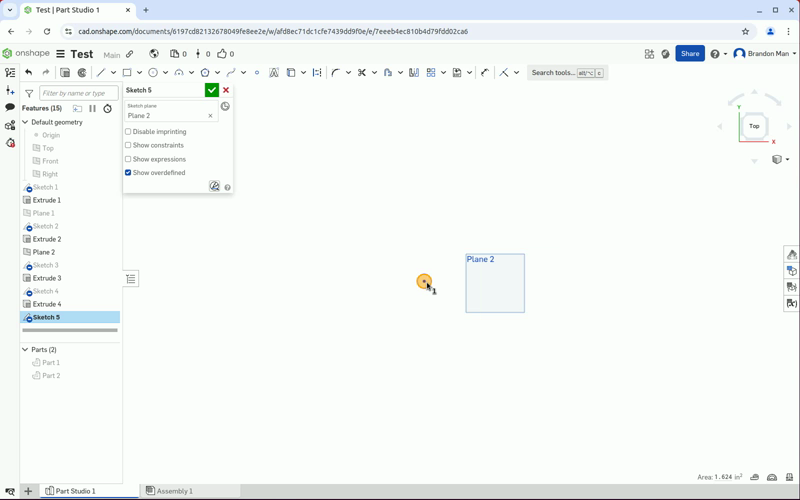
scroll(-6)
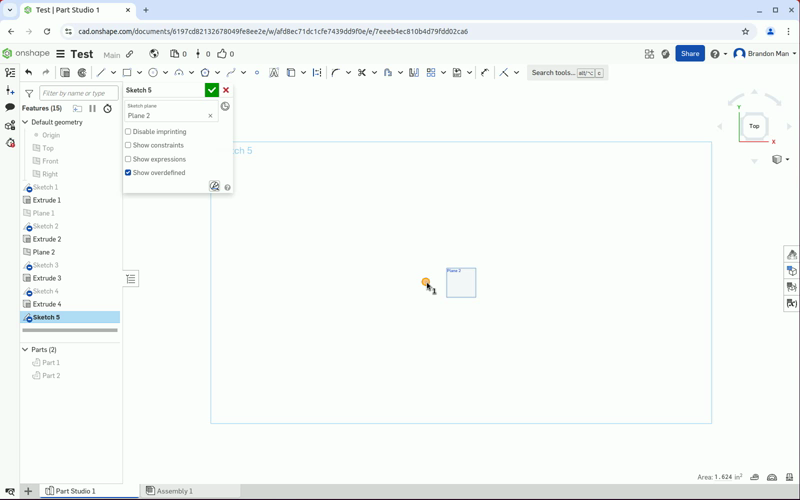
mouse_move(73, 352)
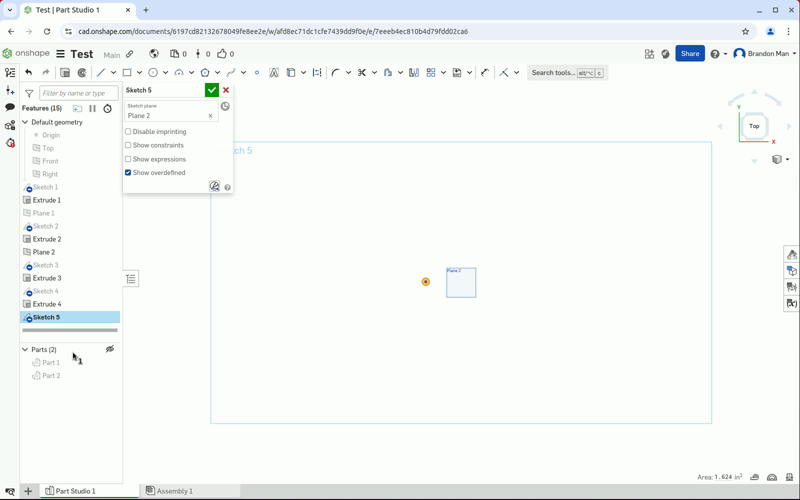
key(shift+y)
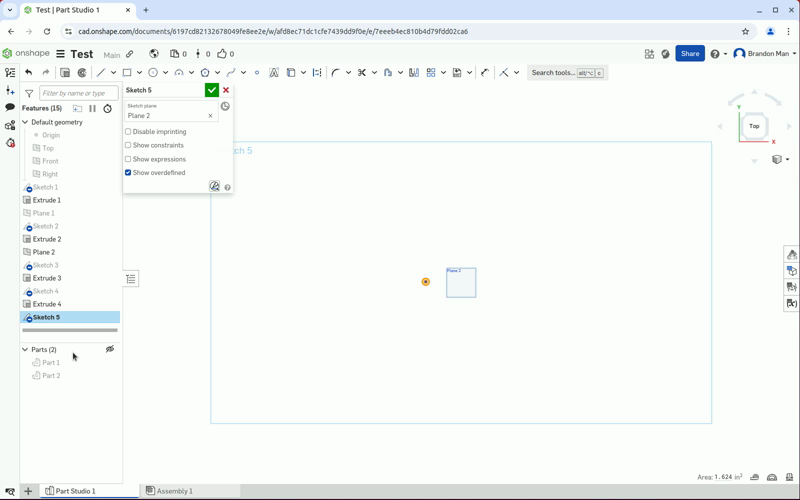
key(shift+e)
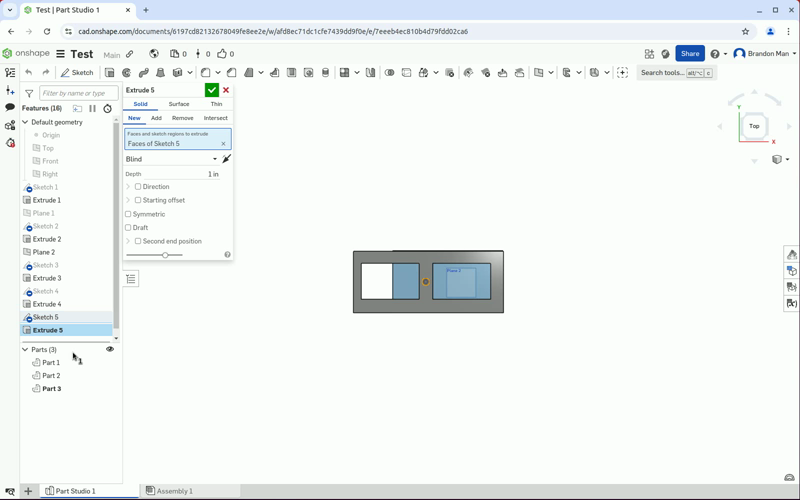
mouse_move(143, 106)
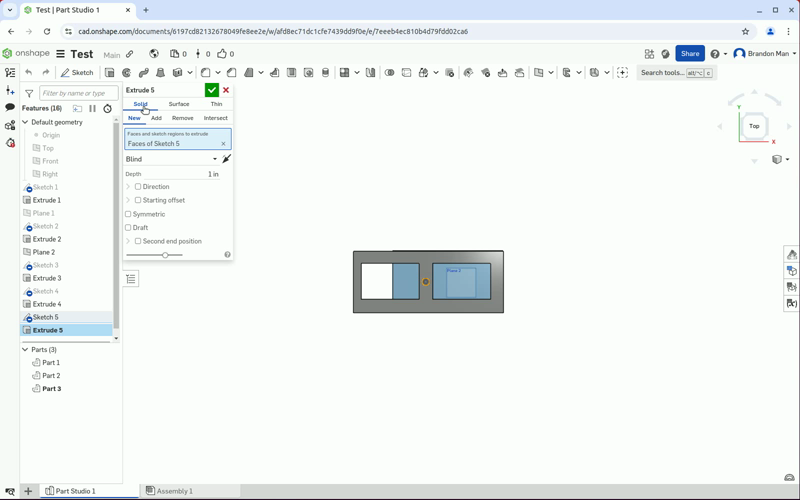
click(143, 106)
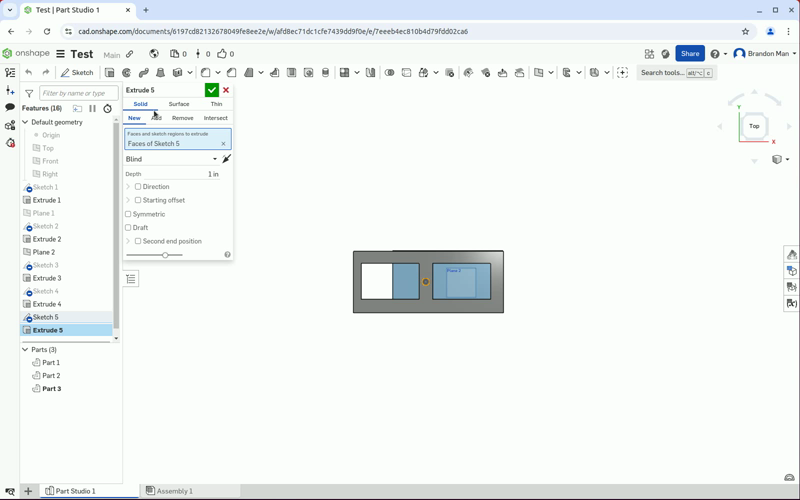
mouse_move(186, 120)
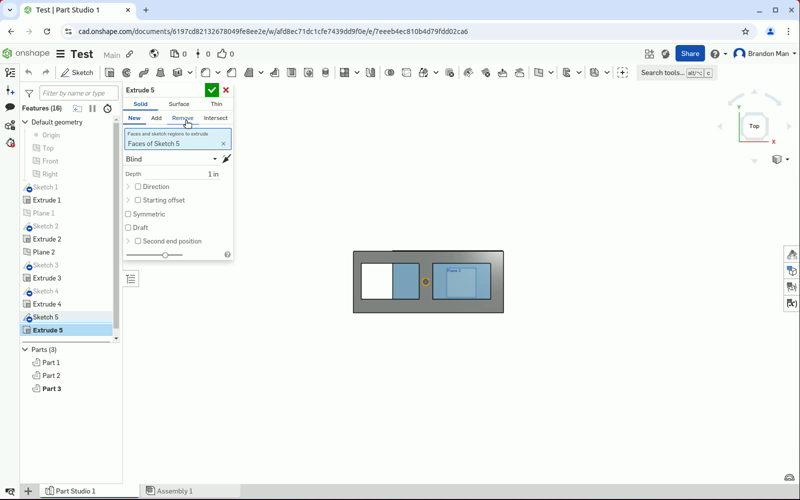
click(186, 120)
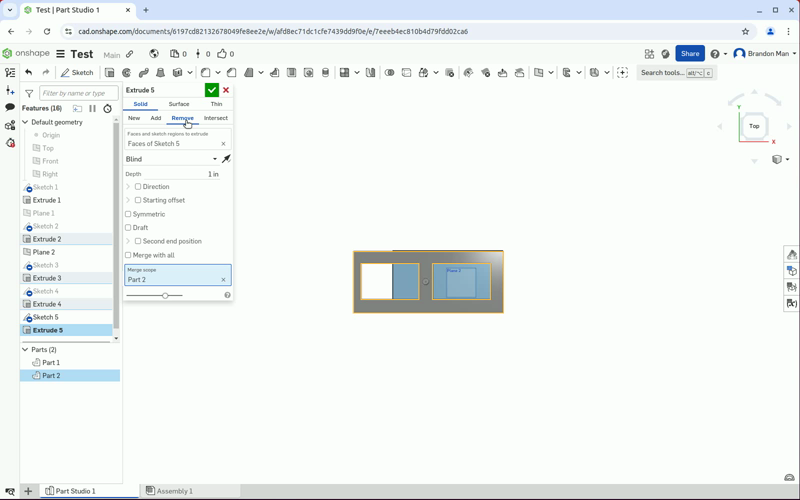
key(tab, 4)
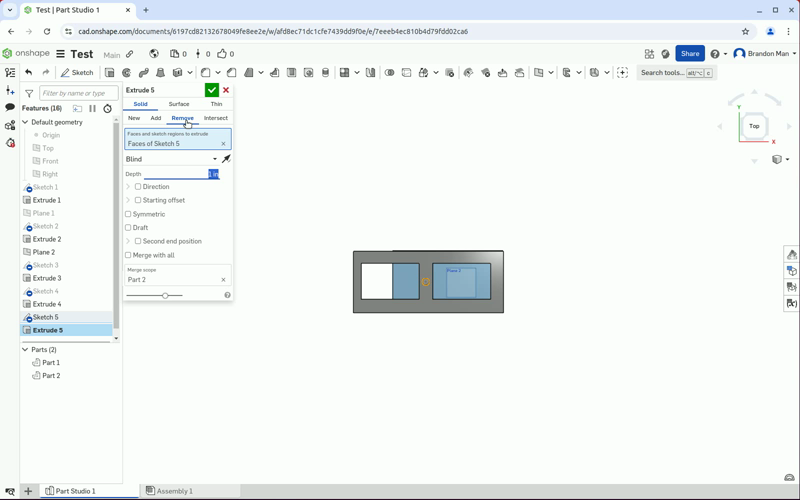
text(3.37)
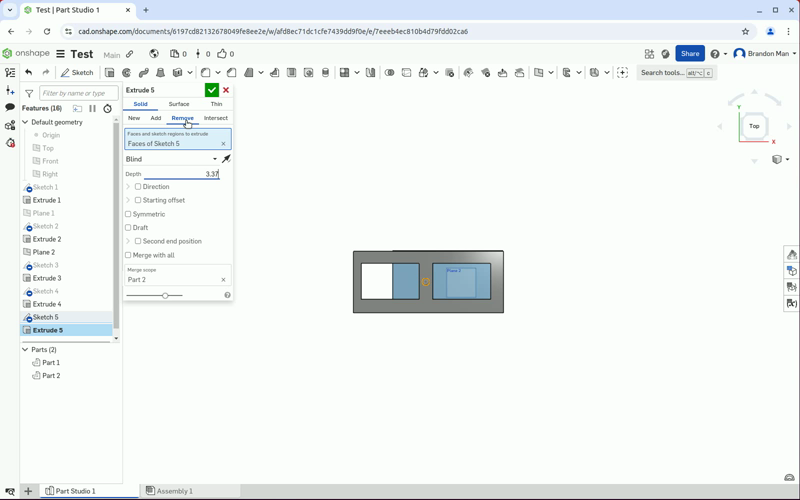
key(tab, 6)
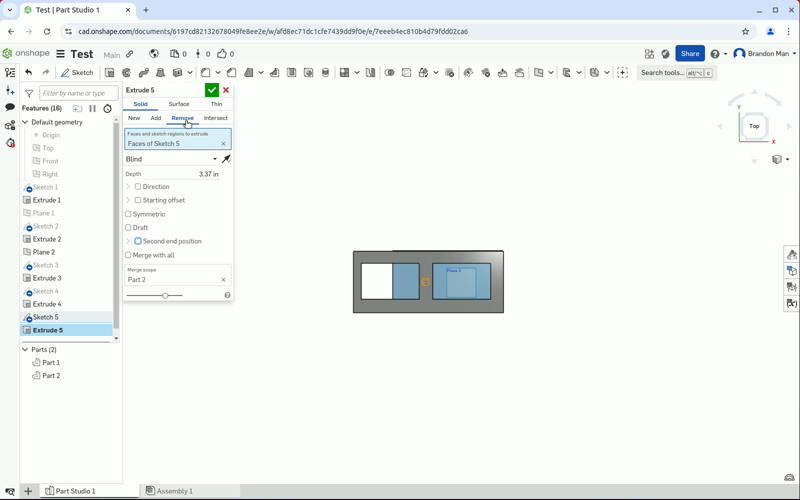
key(space)
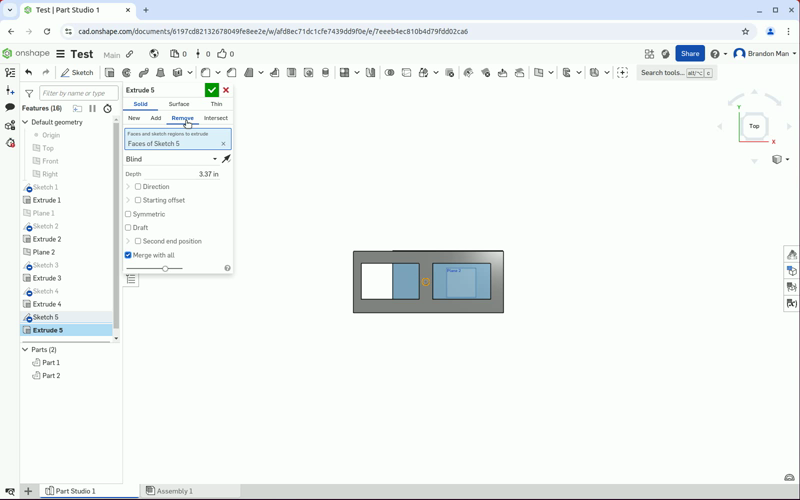
key(enter)
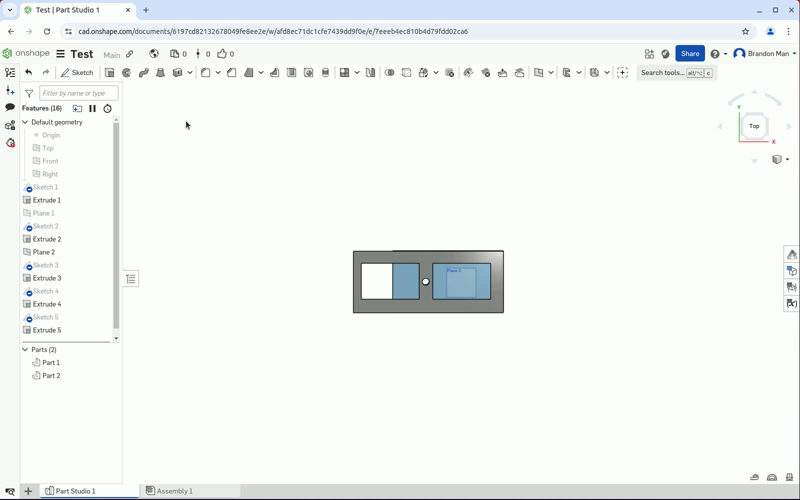
key(shift+h)
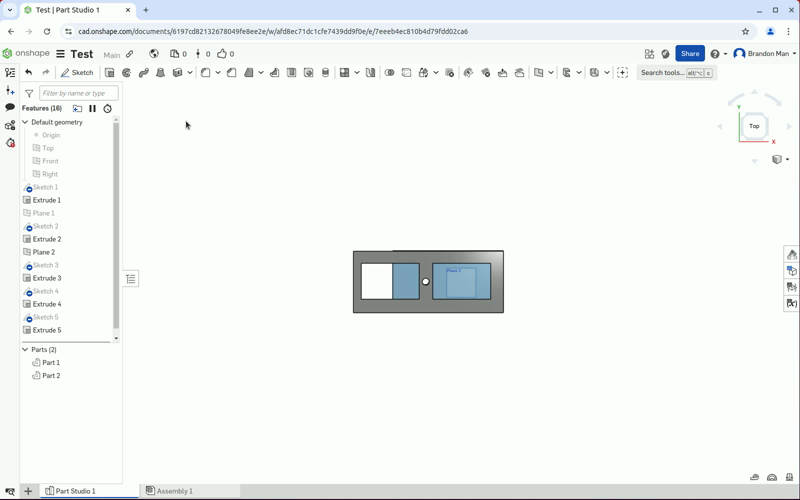
key(shift+h)
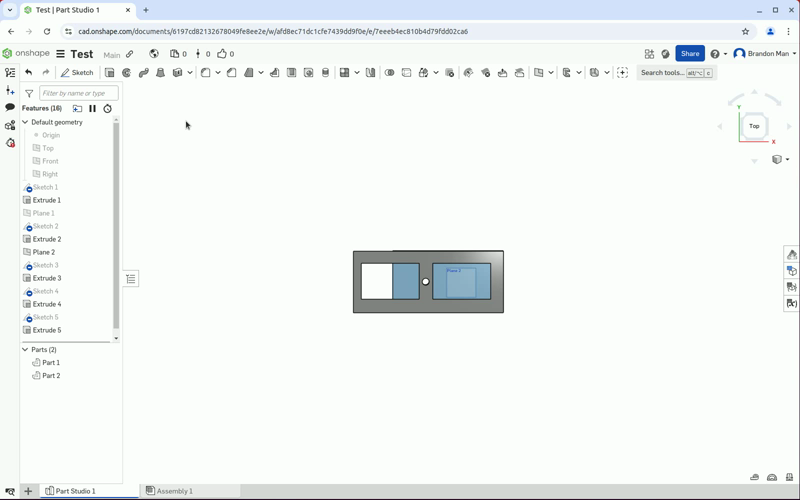
key(shift+7)
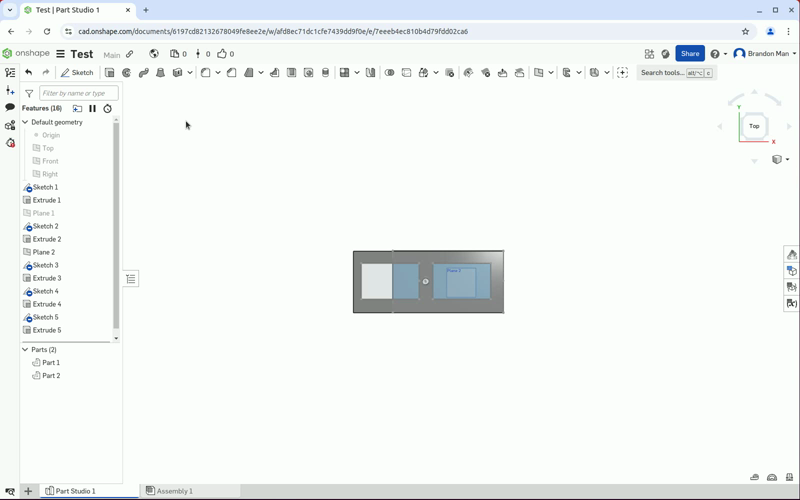
key(up, 3)
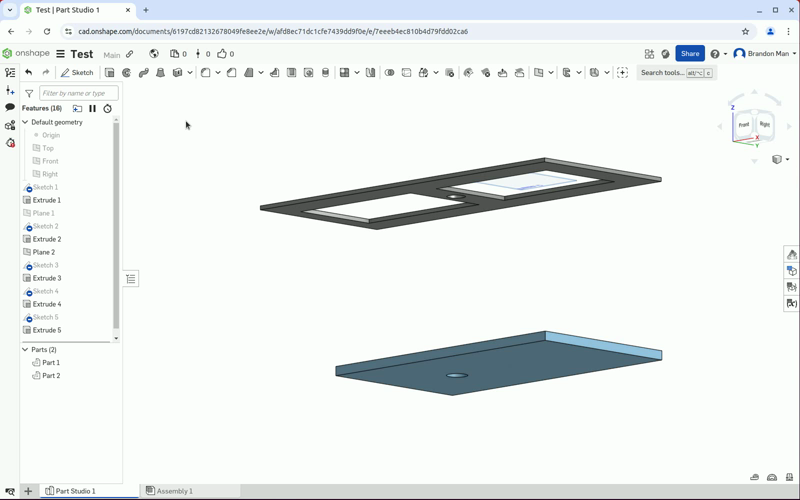
key(left, 3)
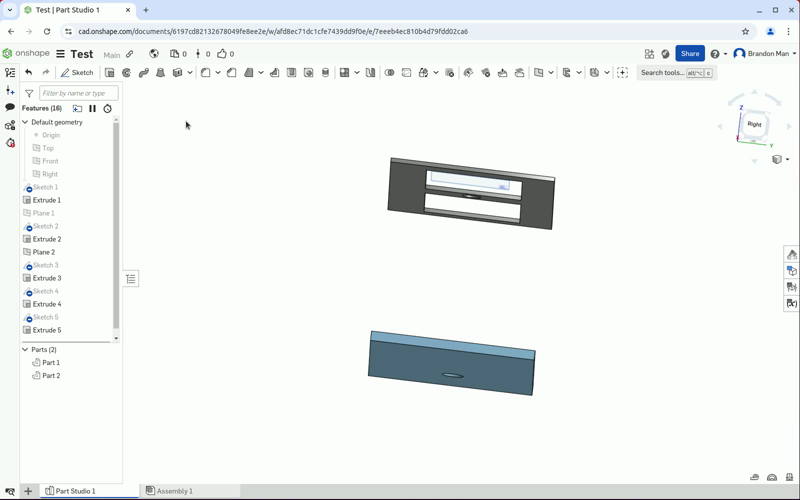
key(right, 3)
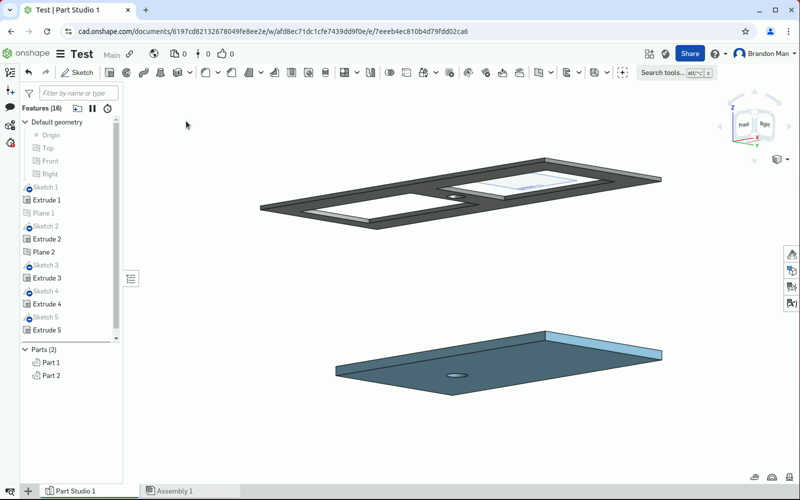
key(down, 3)
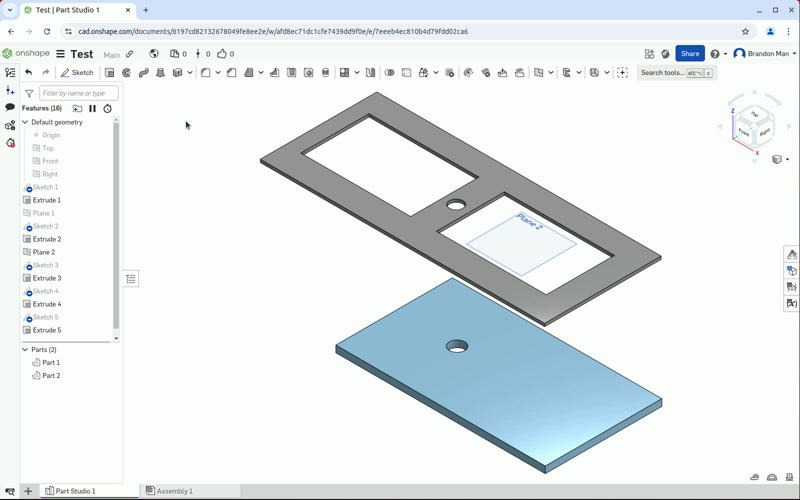
mouse_move(69, 189)
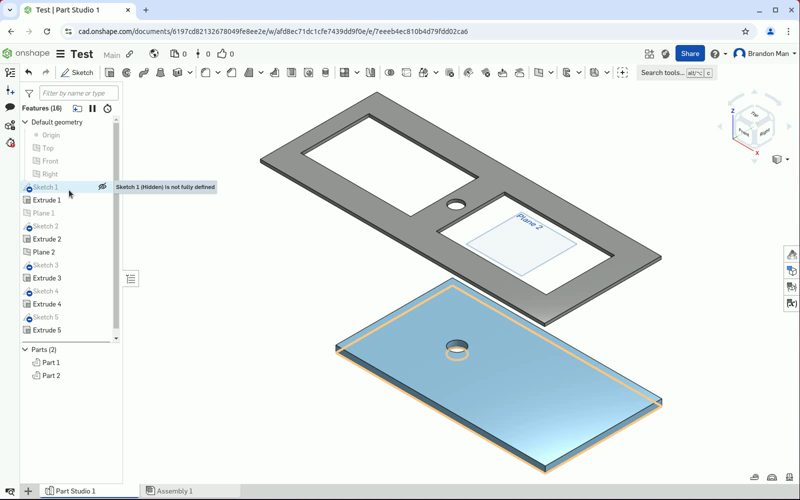
click(69, 189)